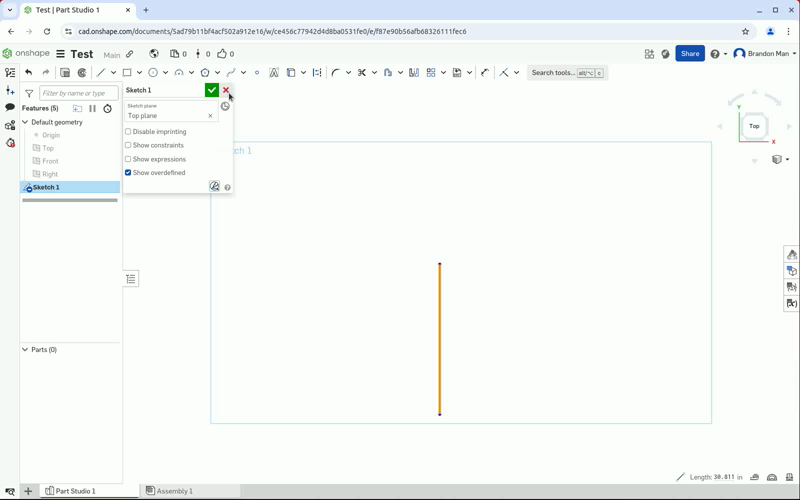
key(shift+h)
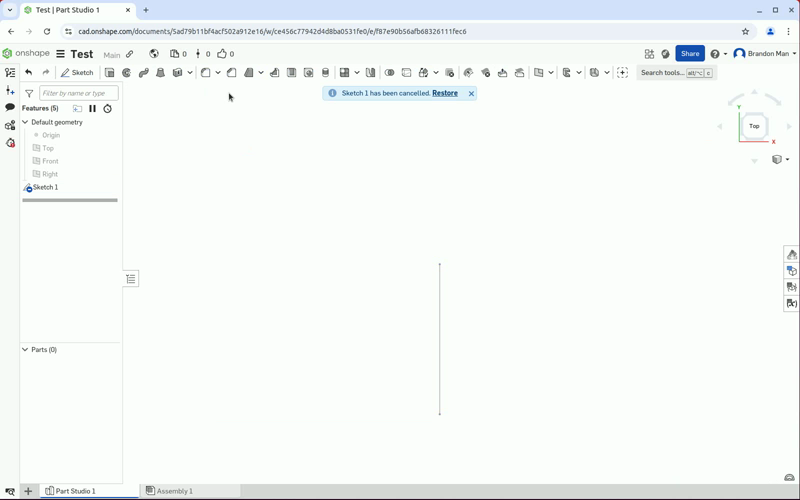
key(shift+s)
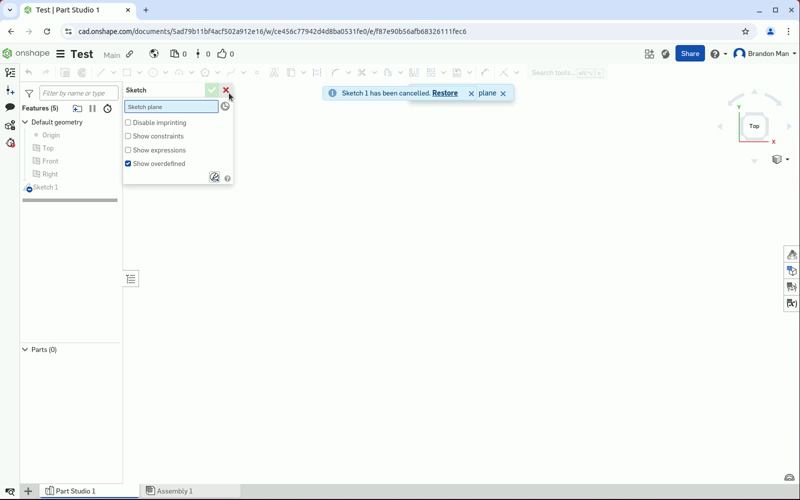
mouse_move(73, 150)
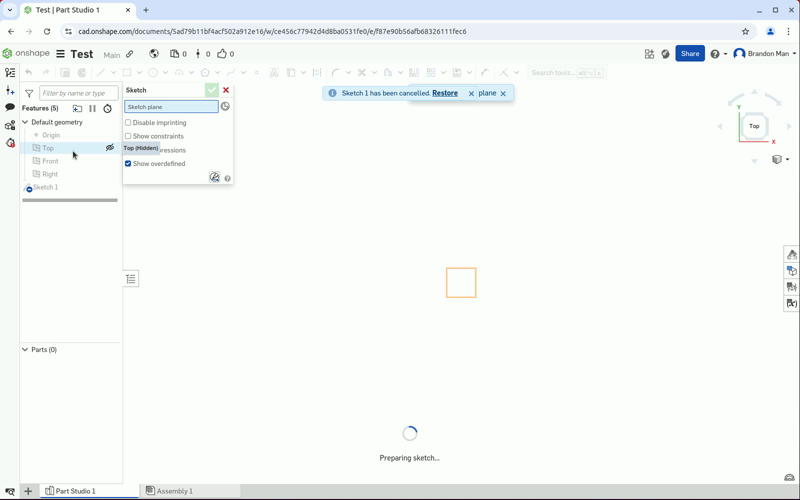
click(73, 150)
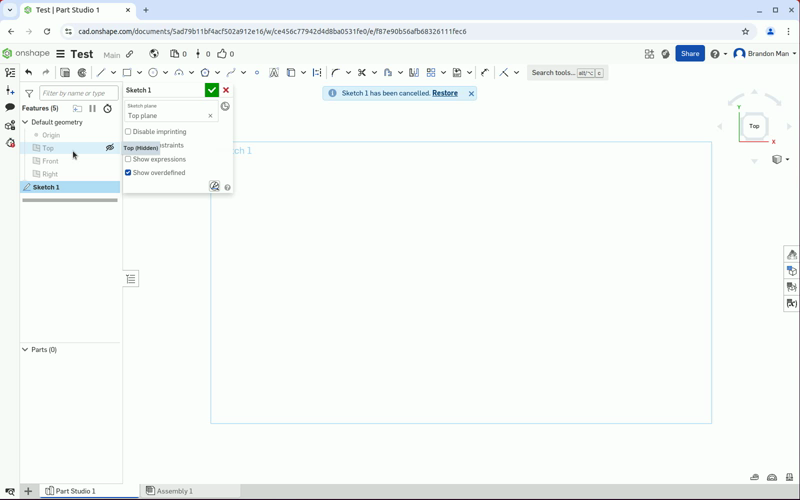
mouse_move(73, 352)
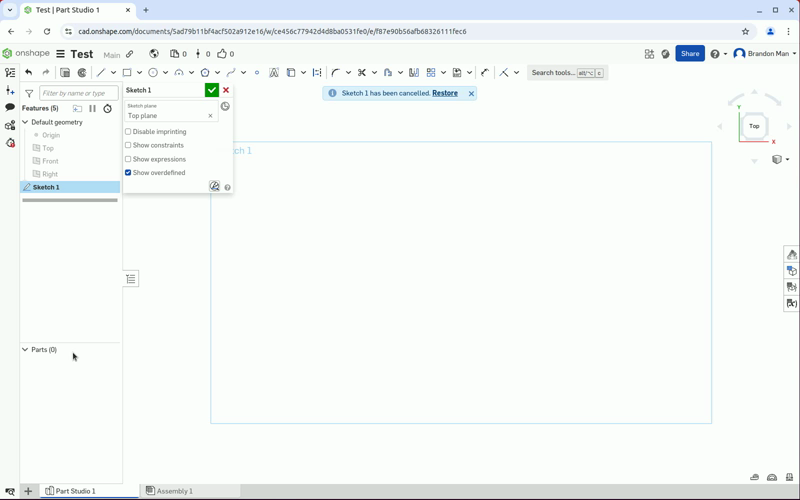
key(y)
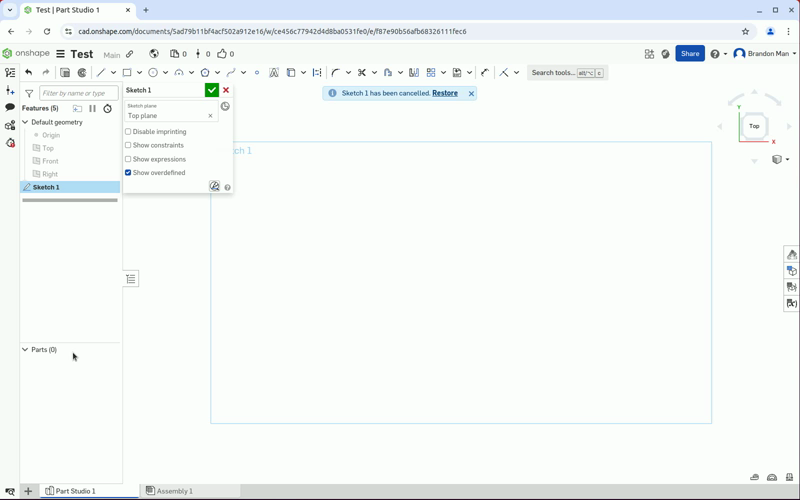
key(a)
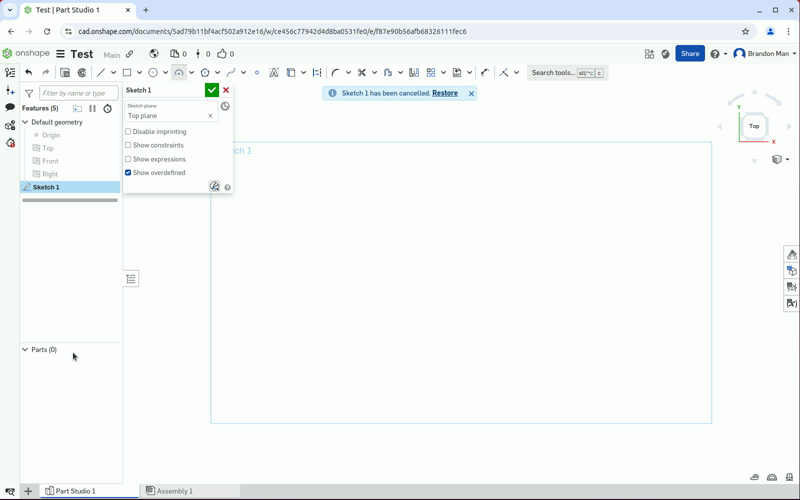
key_down(shift)
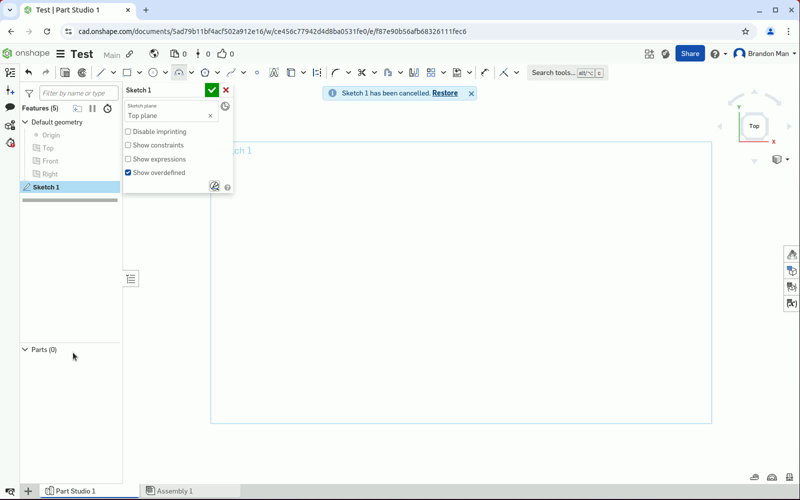
mouse_move(348, 320)
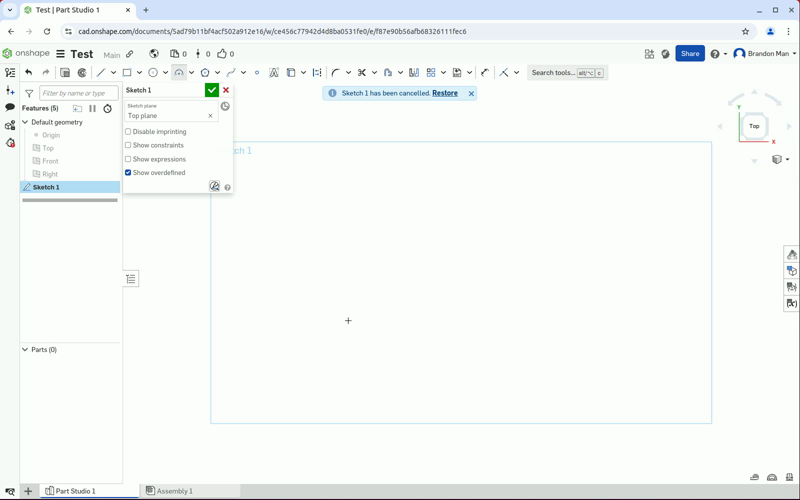
click(348, 320)
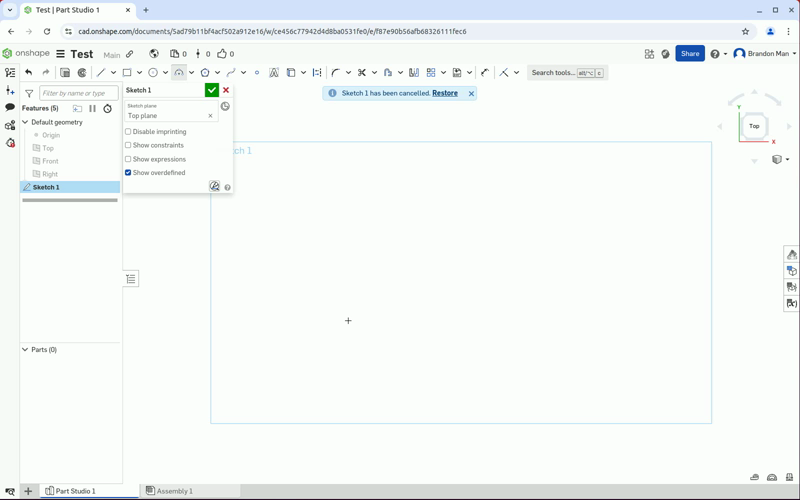
key_up(shift)
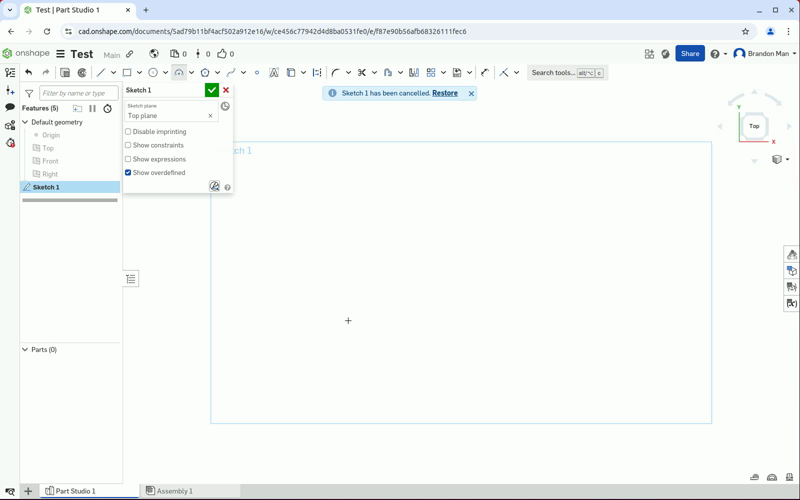
key_down(shift)
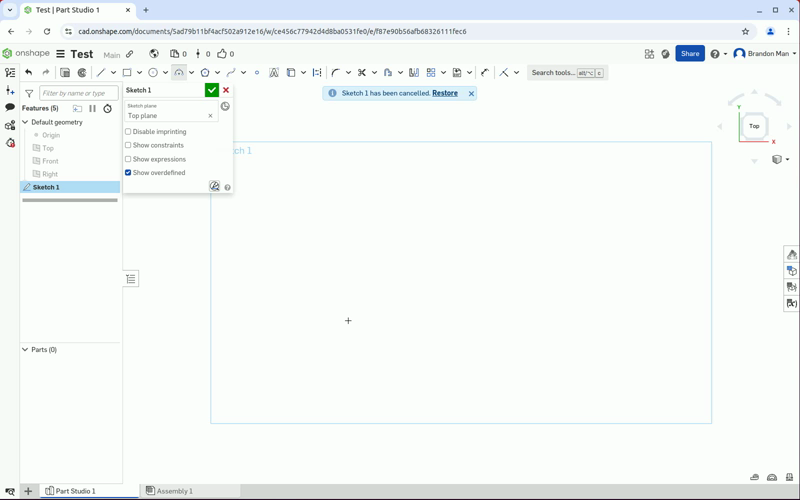
mouse_move(359, 331)
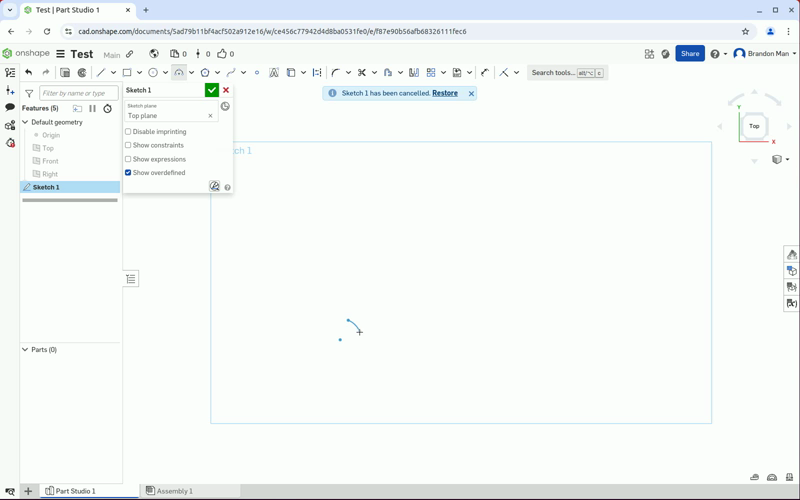
click(359, 331)
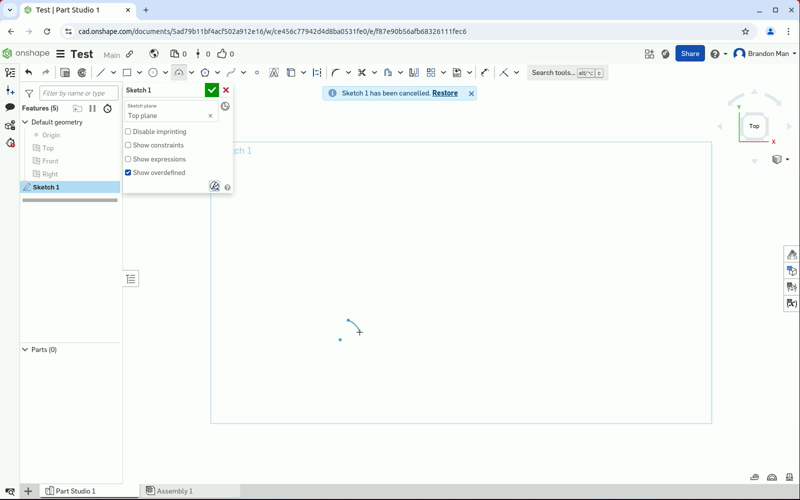
mouse_move(351, 328)
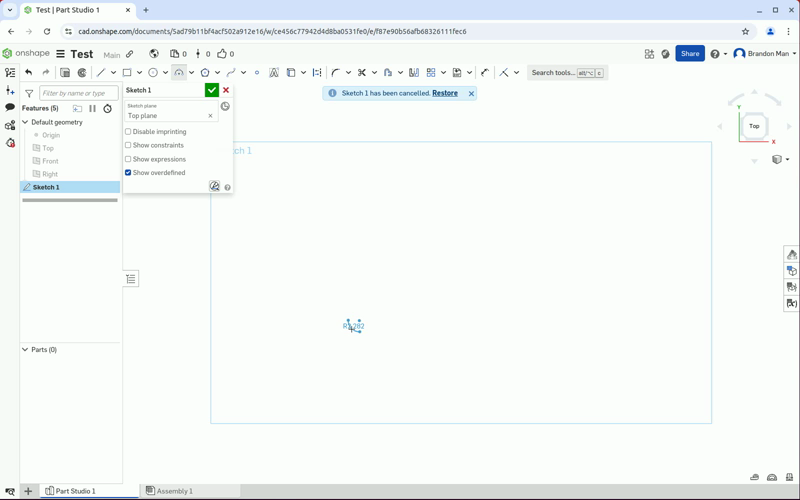
click(351, 328)
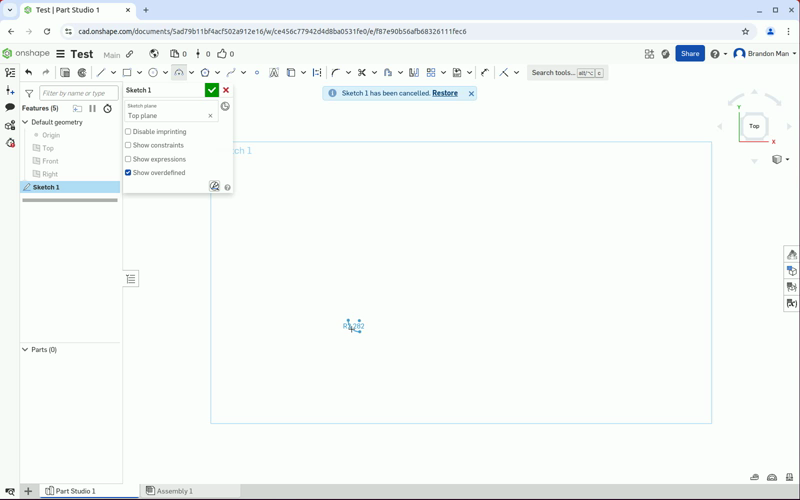
key_up(shift)
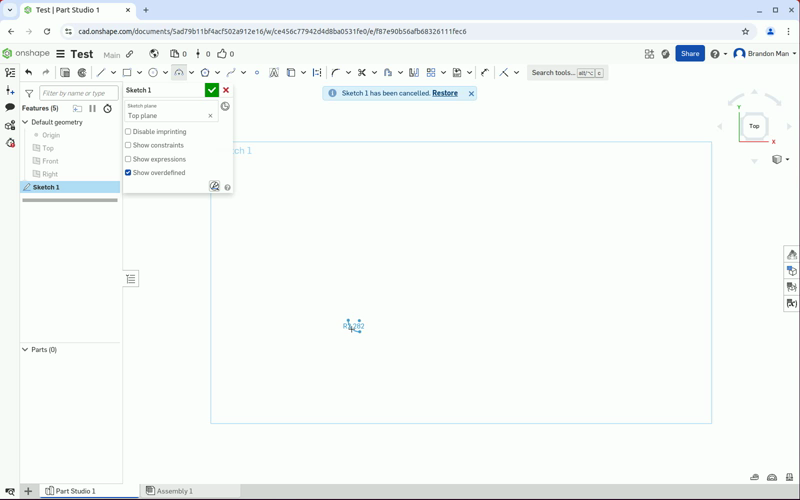
key(esc)
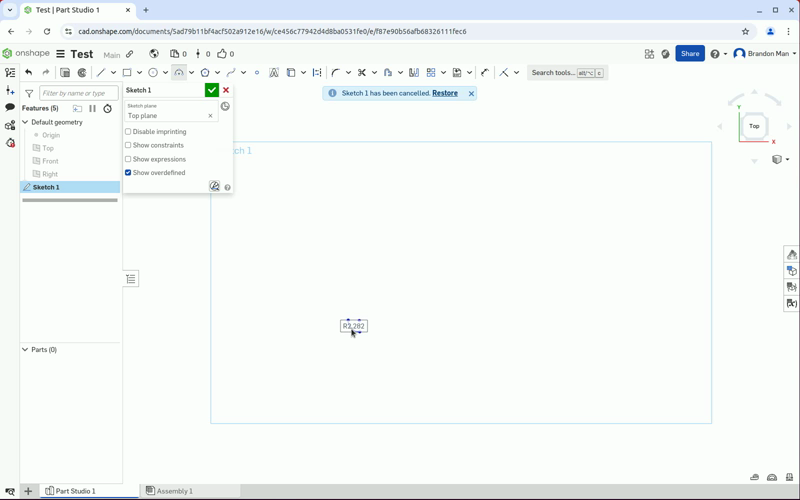
key(l)
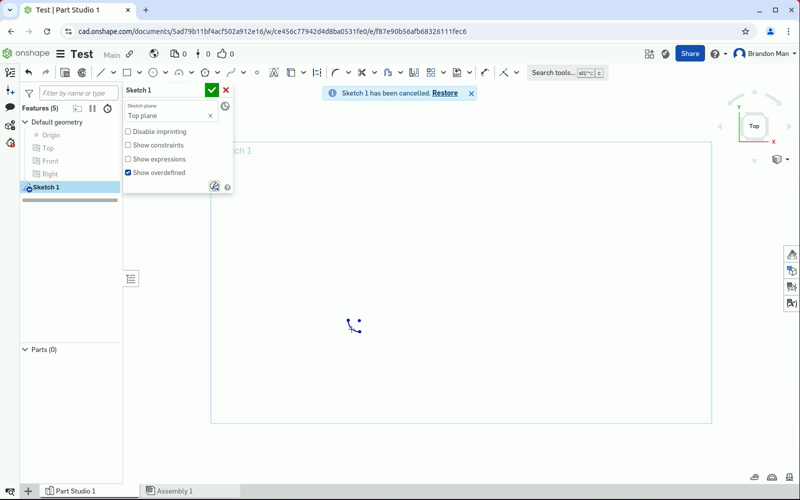
mouse_move(359, 331)
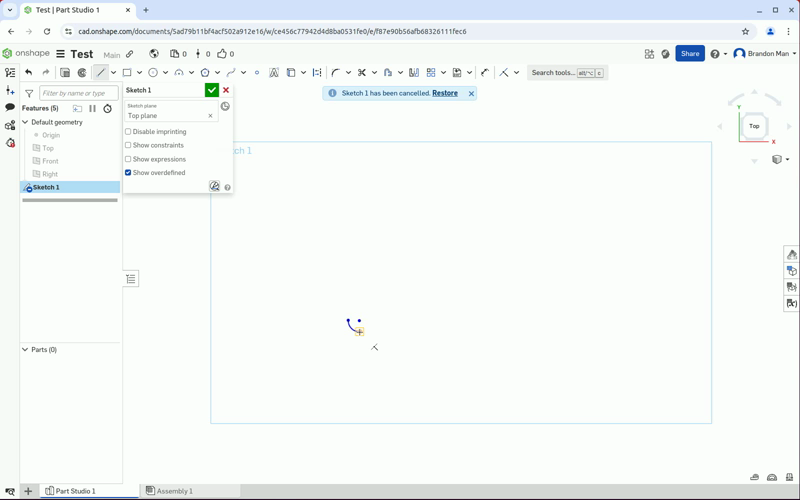
click(359, 331)
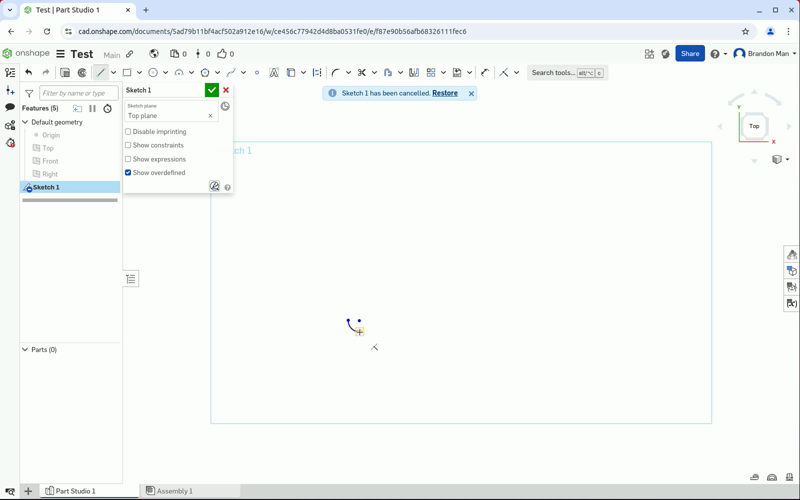
key_down(shift)
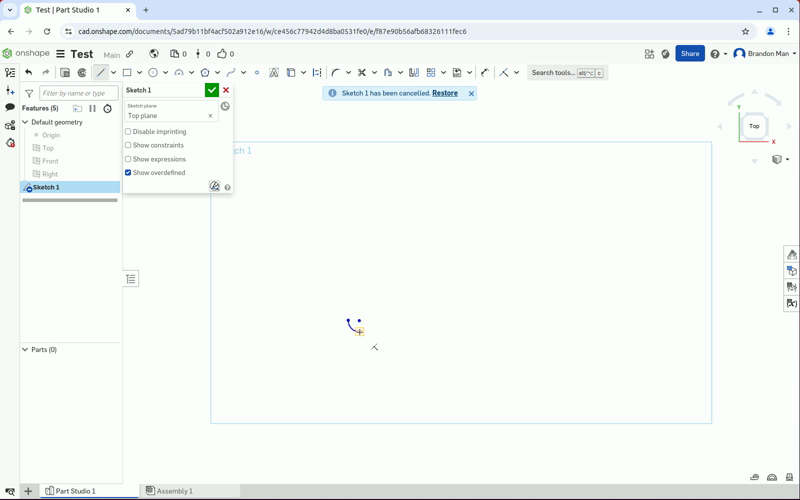
mouse_move(551, 331)
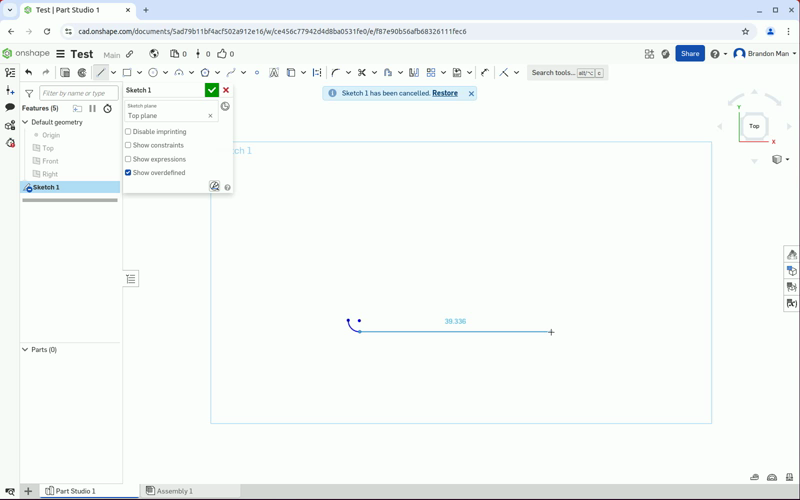
click(551, 331)
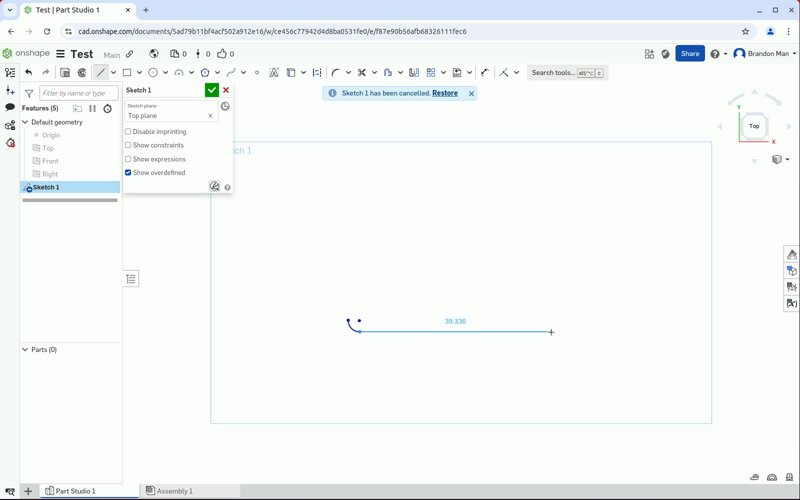
key_up(shift)
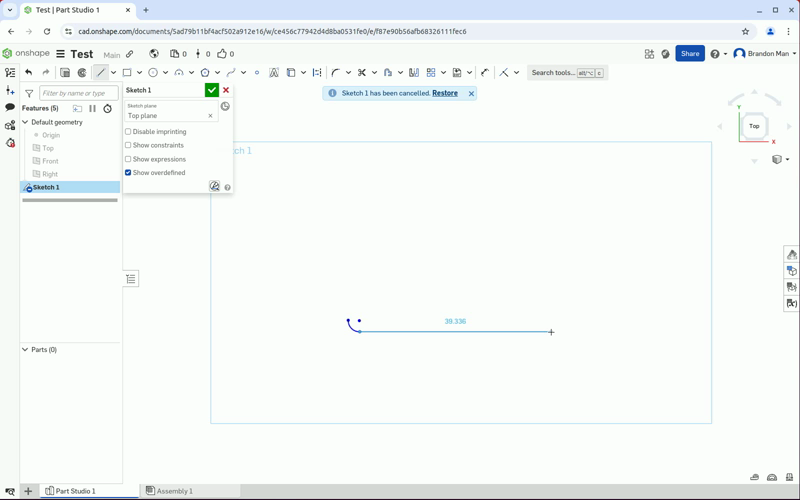
key(esc)
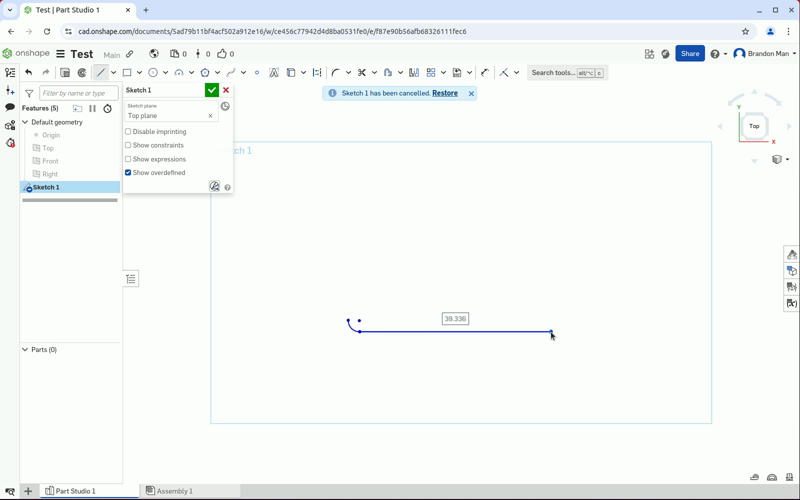
key(a)
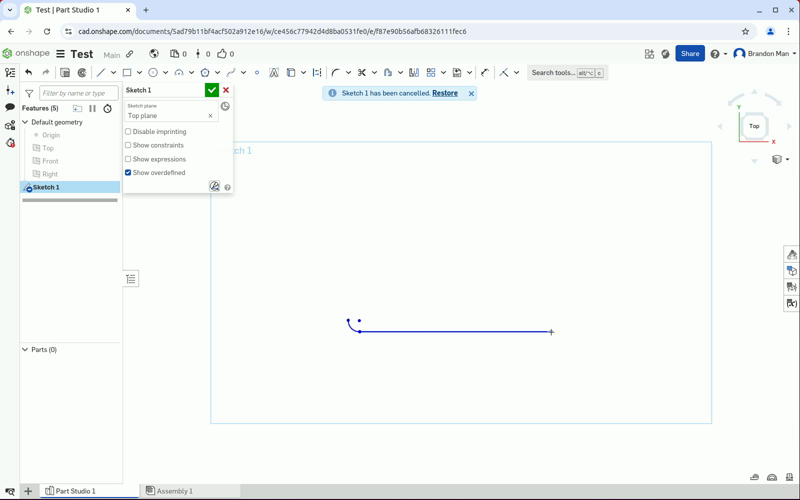
mouse_move(551, 331)
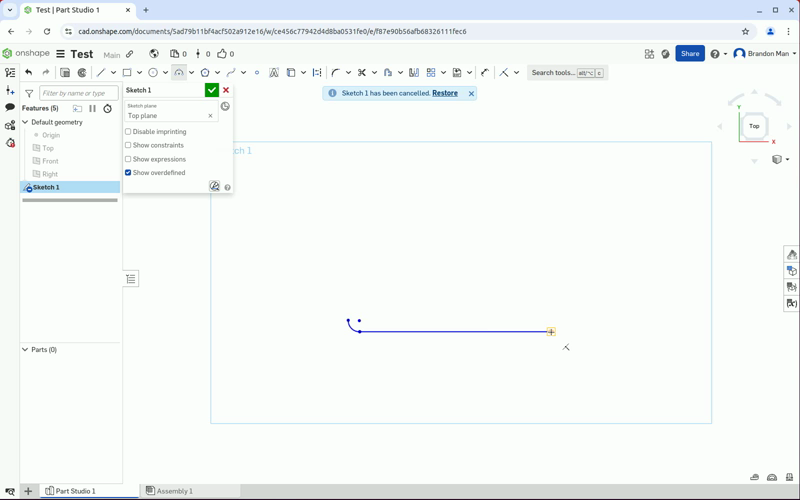
click(551, 331)
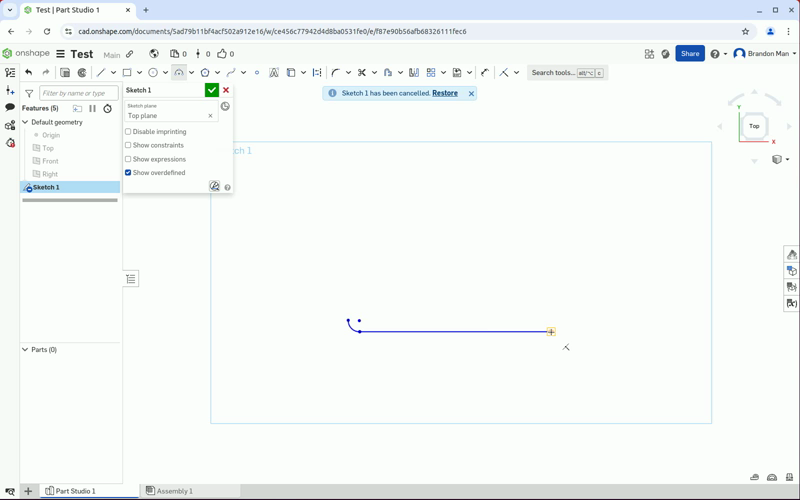
key_down(shift)
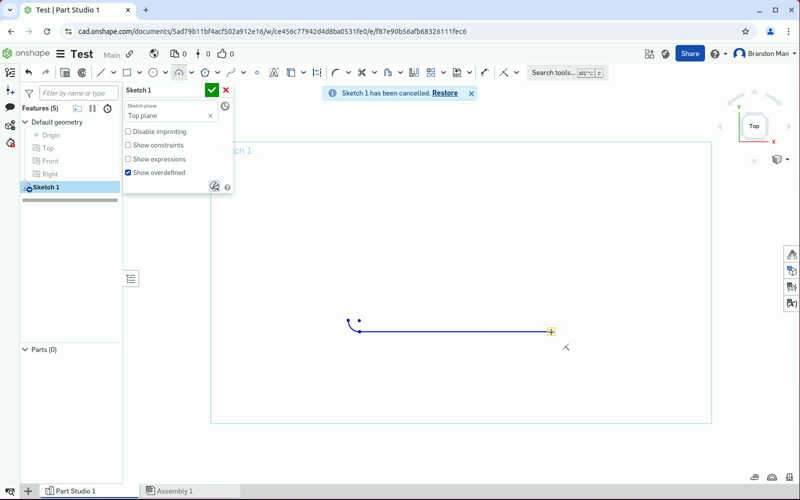
mouse_move(562, 320)
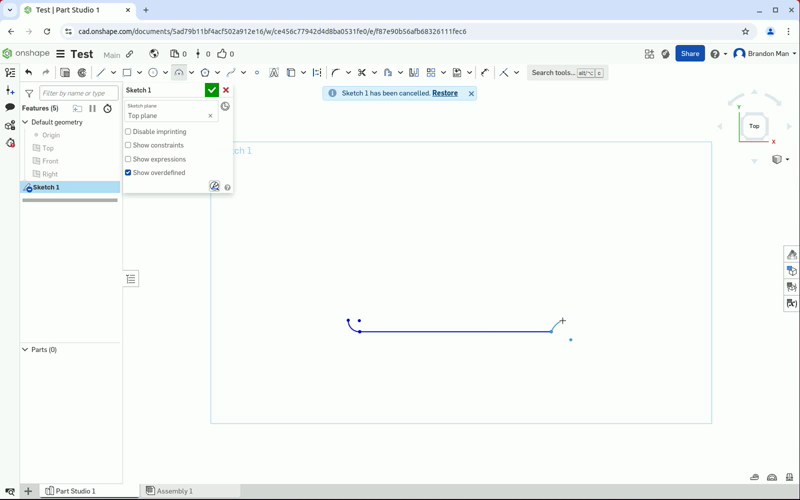
click(562, 320)
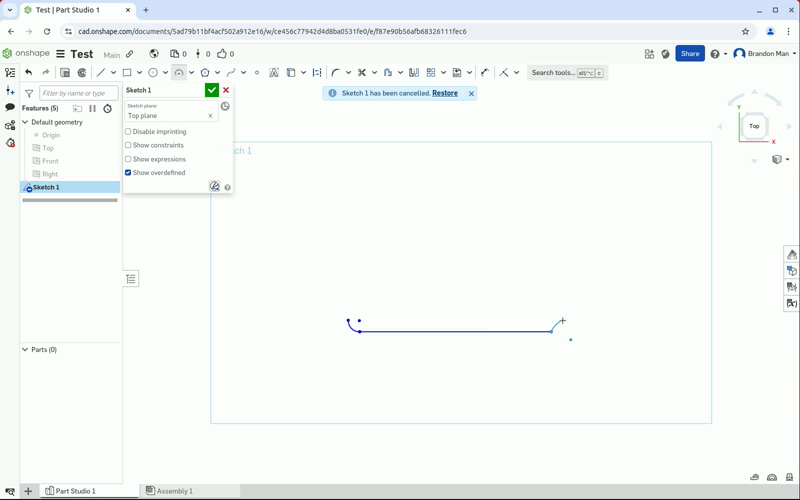
mouse_move(559, 328)
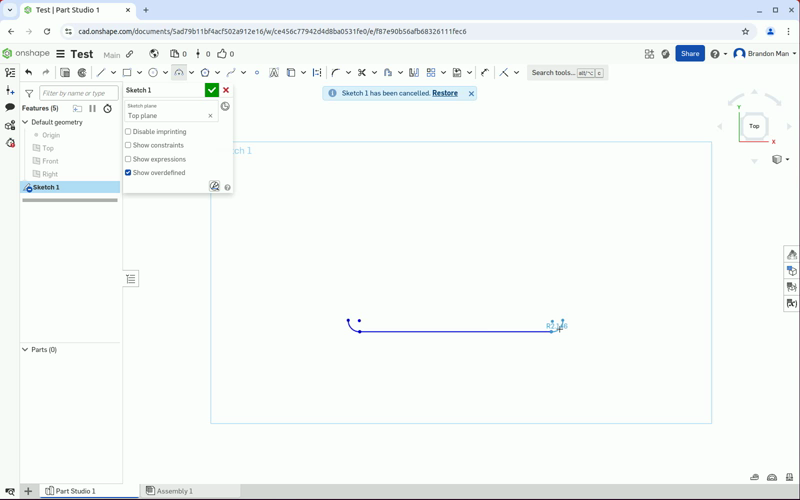
click(559, 328)
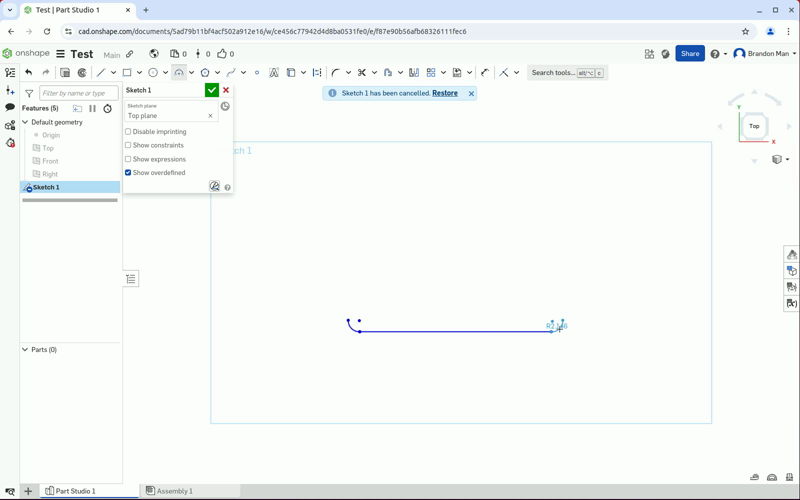
key_up(shift)
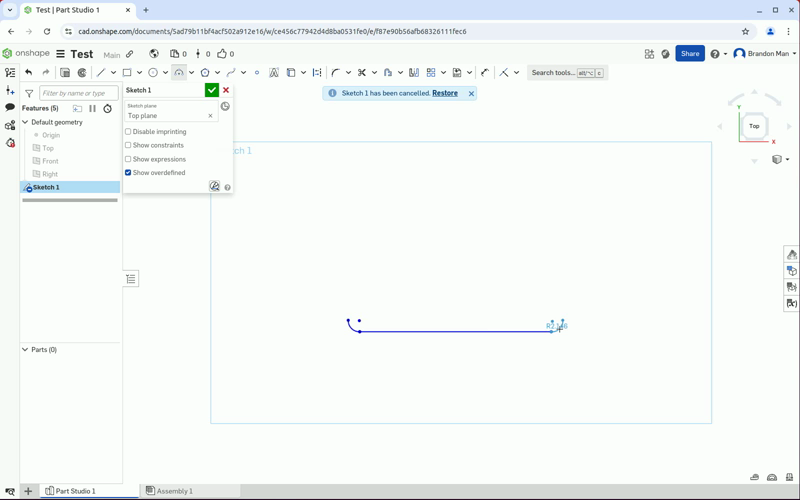
key(esc)
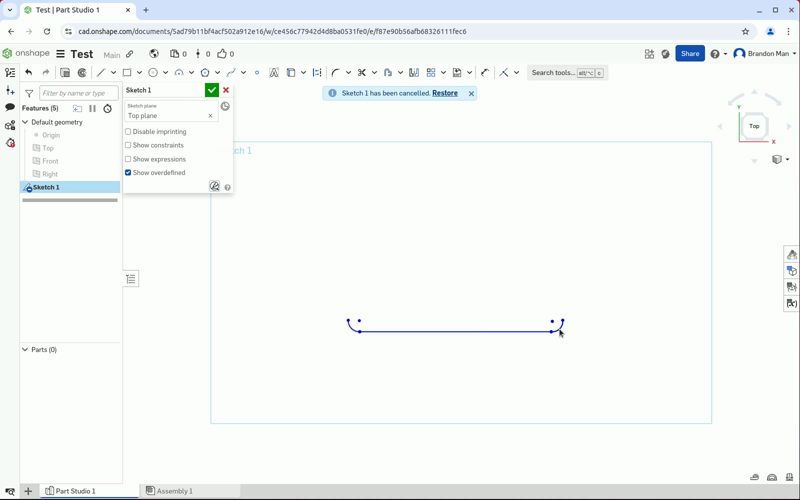
key(l)
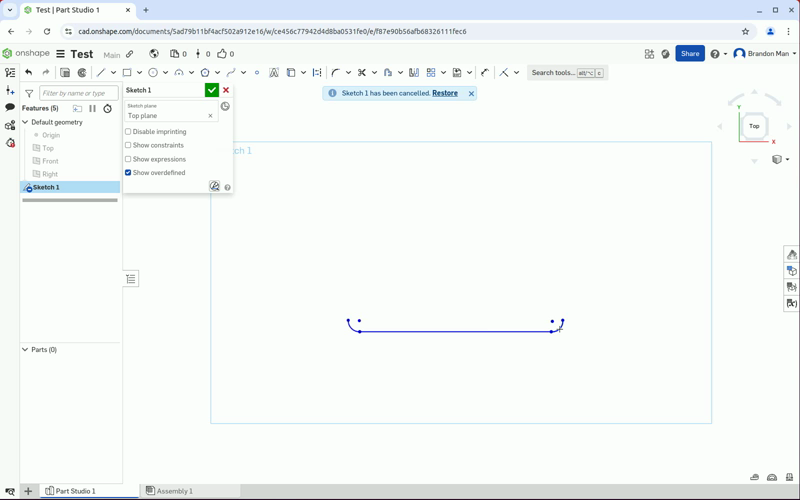
mouse_move(562, 320)
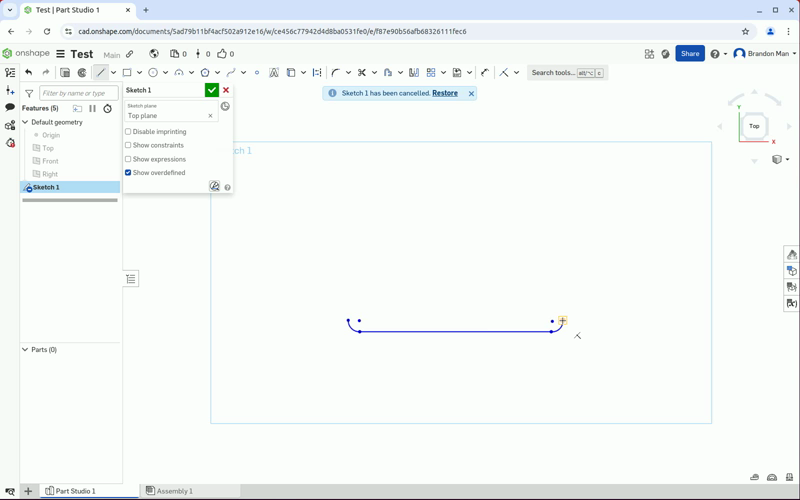
click(562, 320)
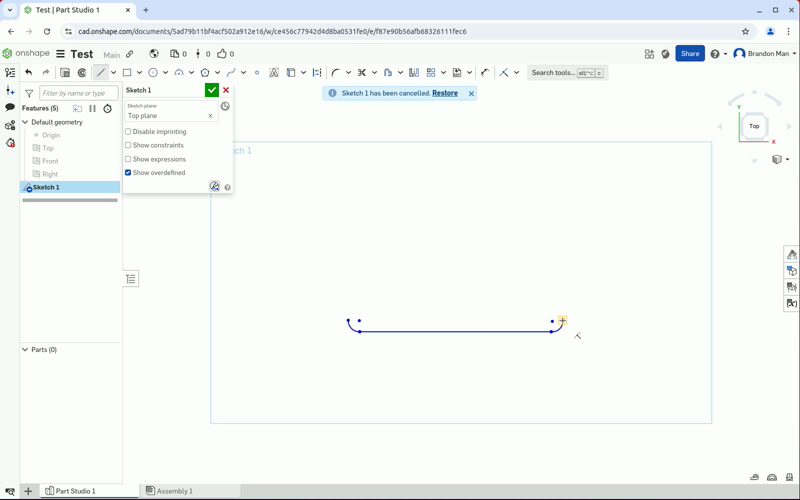
key_down(shift)
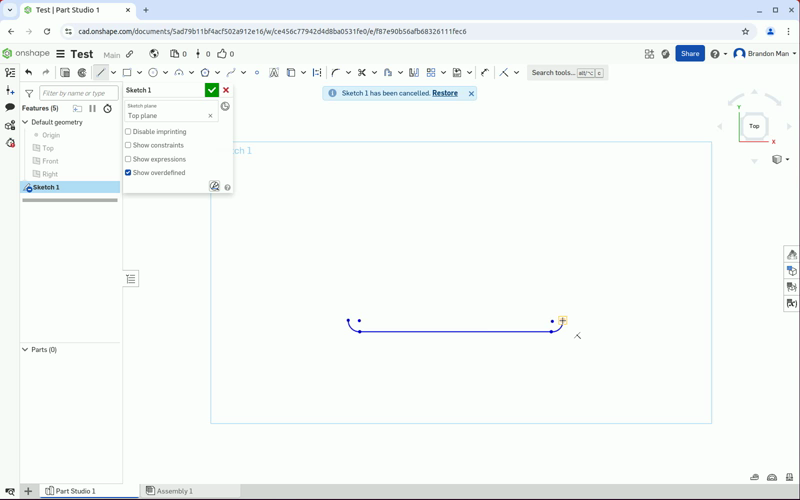
mouse_move(562, 246)
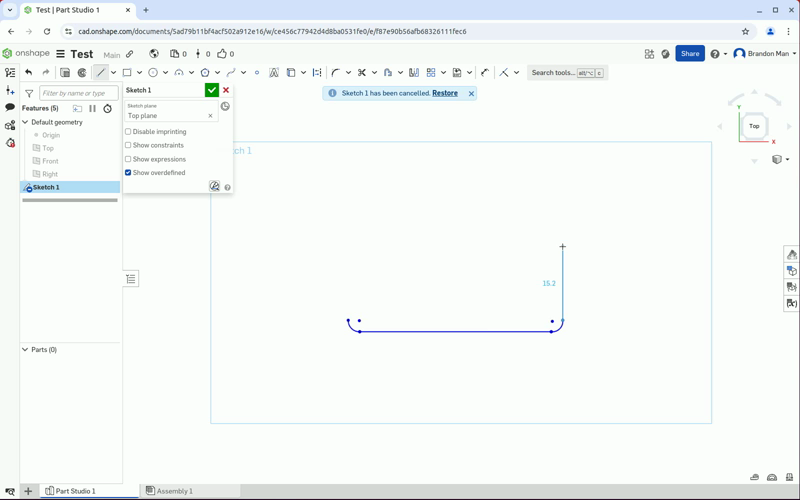
click(562, 246)
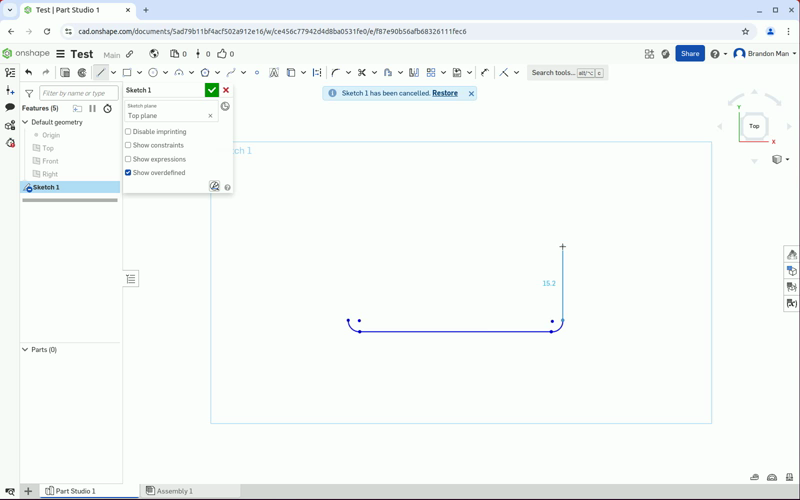
key_up(shift)
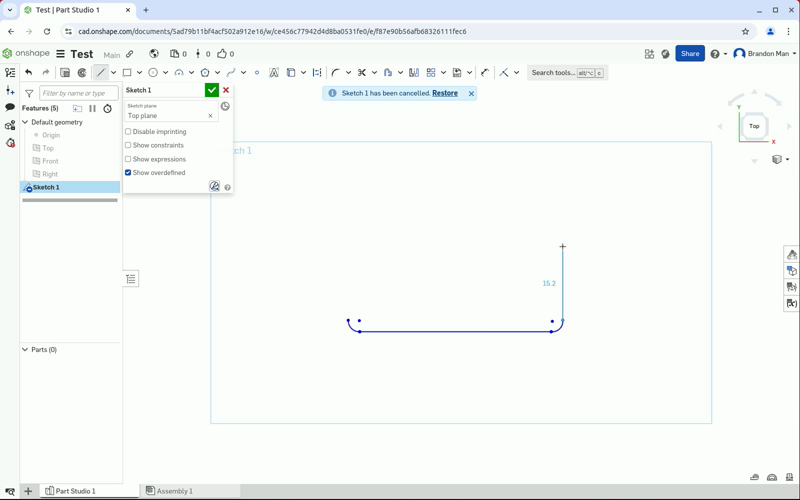
key(esc)
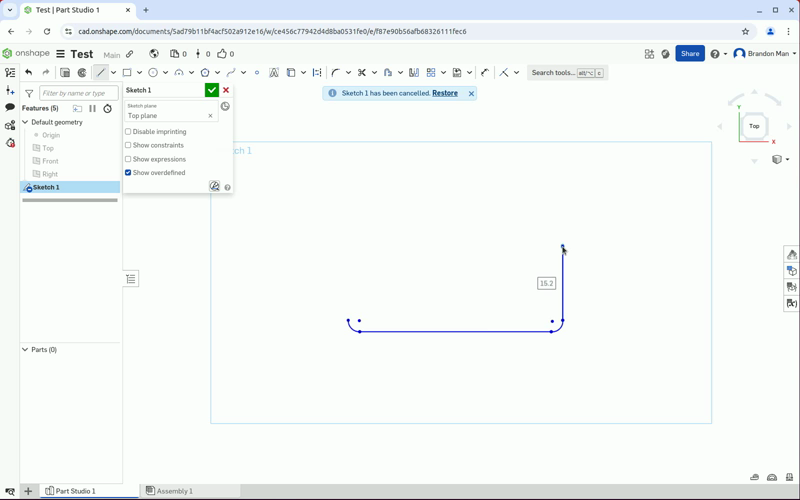
key(a)
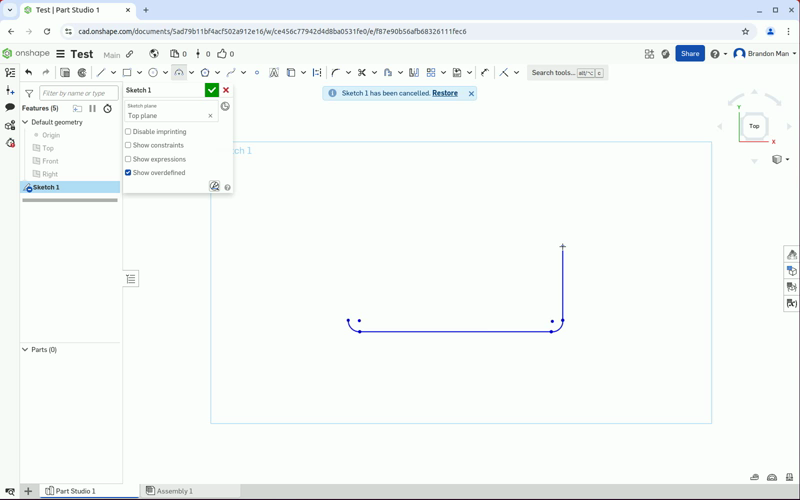
mouse_move(562, 246)
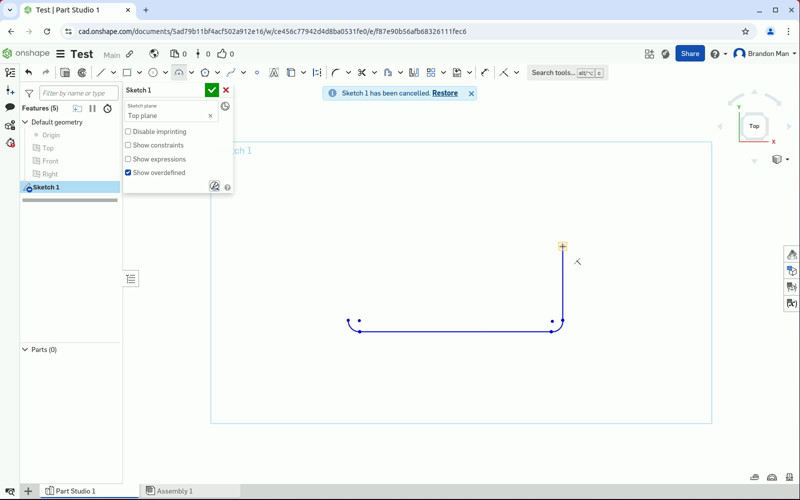
click(562, 246)
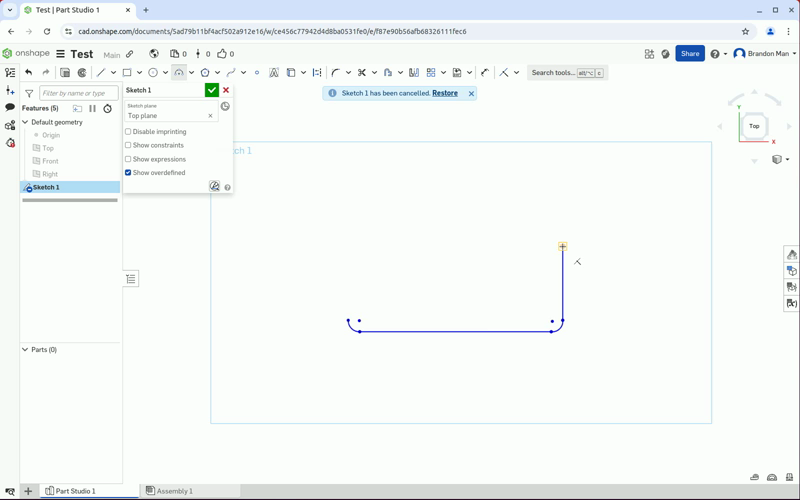
key_down(shift)
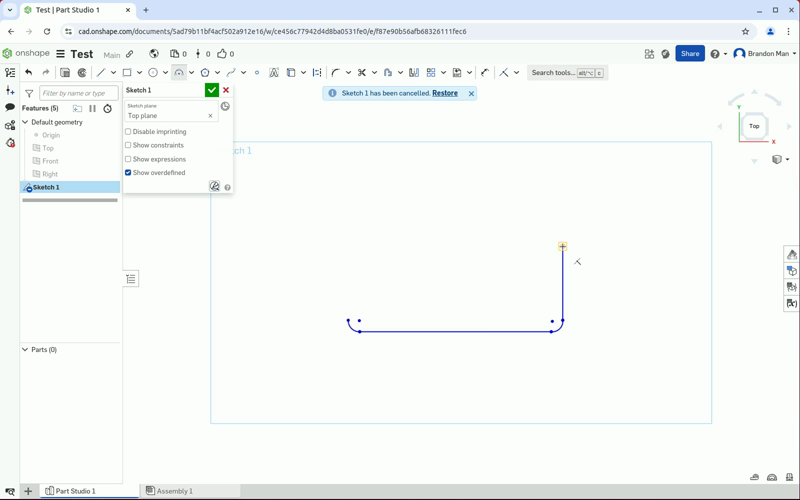
mouse_move(551, 234)
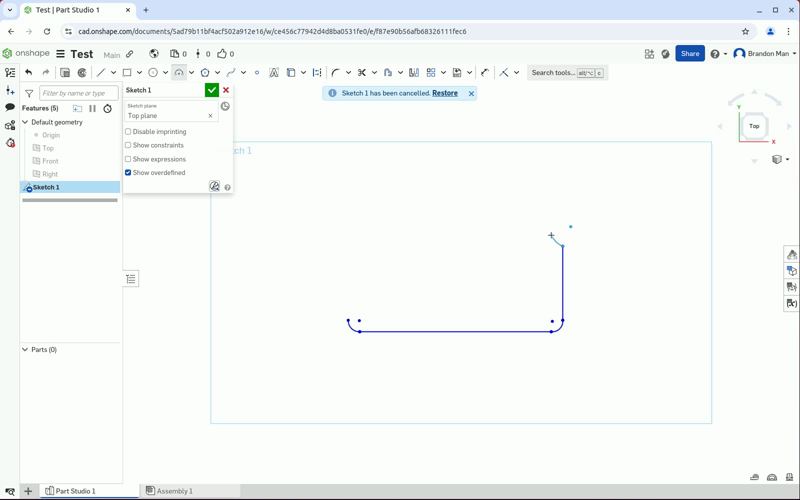
click(551, 234)
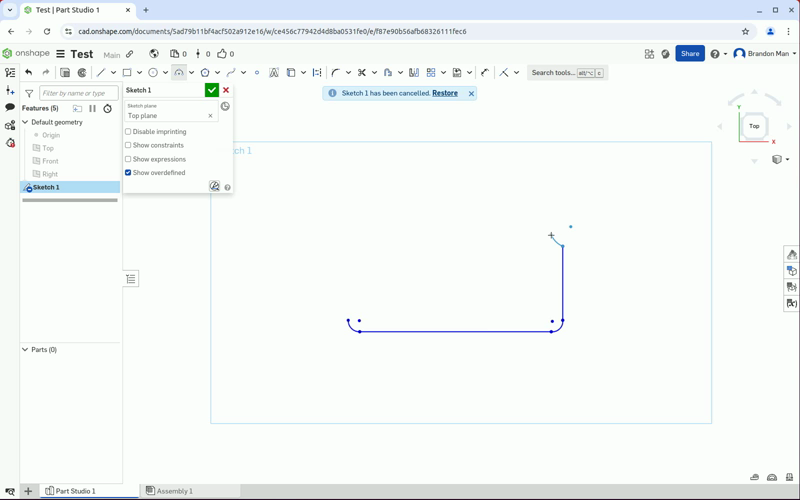
mouse_move(559, 237)
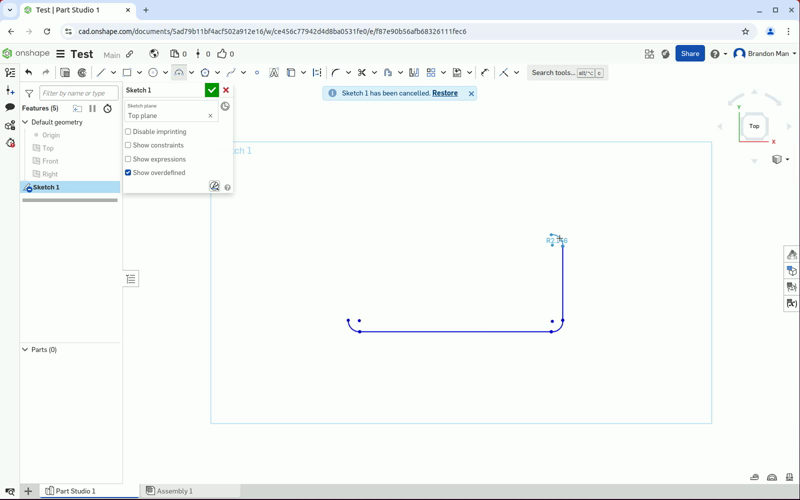
click(559, 237)
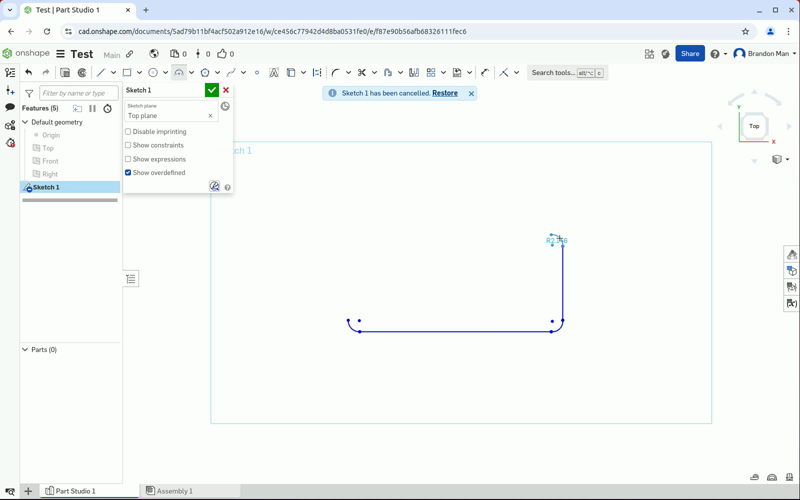
key_up(shift)
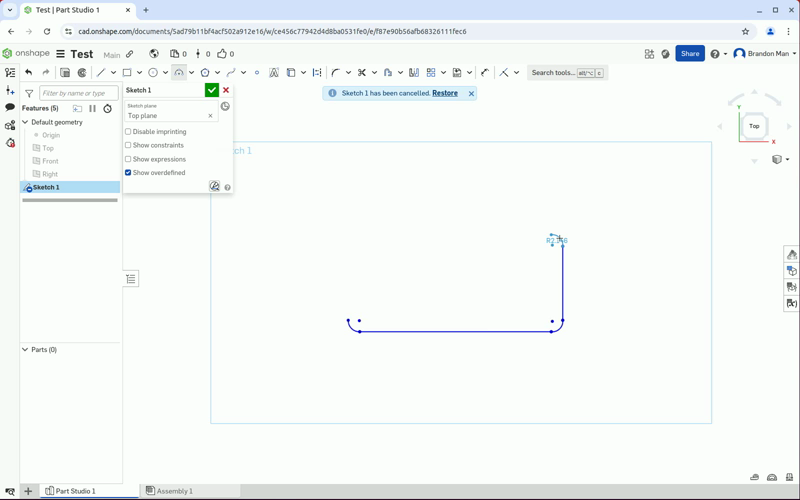
key(esc)
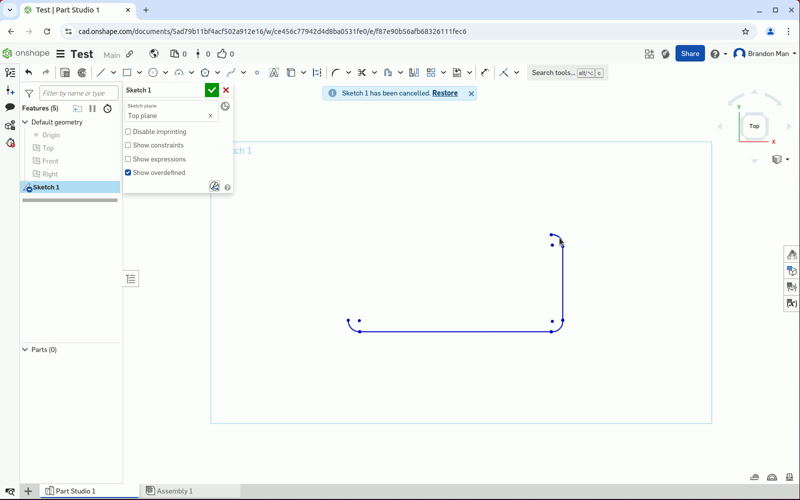
key(l)
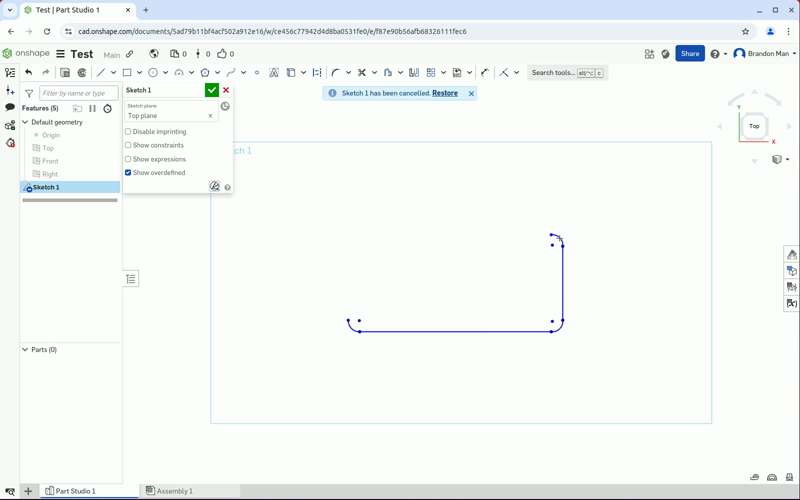
mouse_move(551, 234)
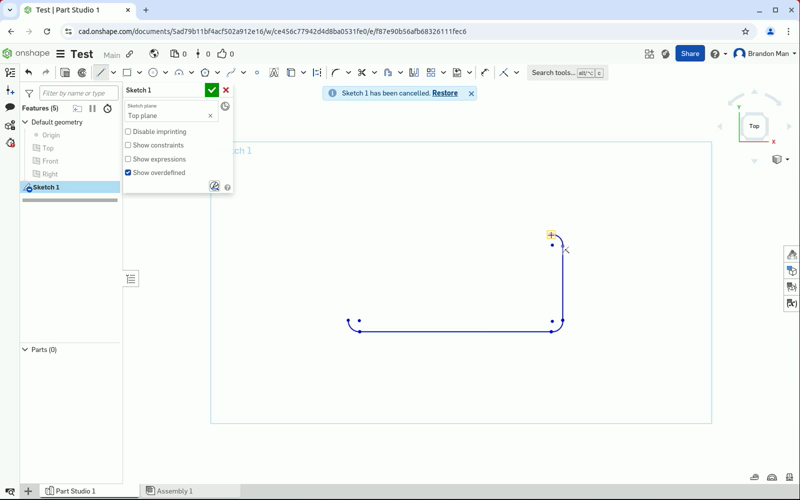
click(551, 234)
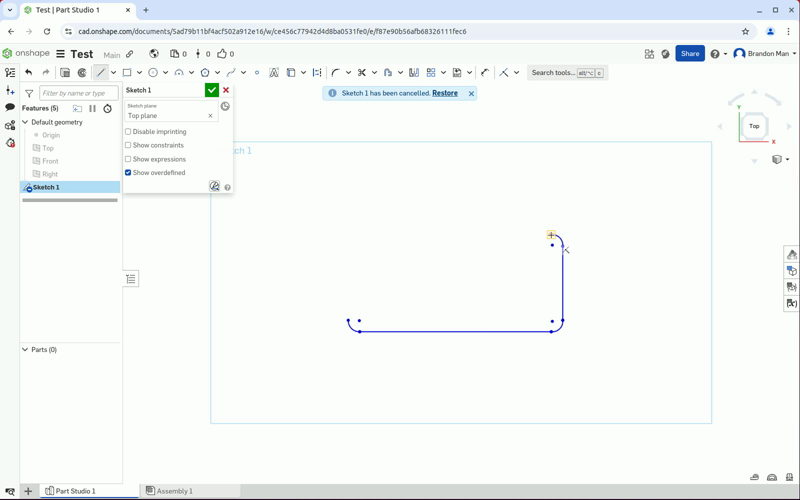
key_down(shift)
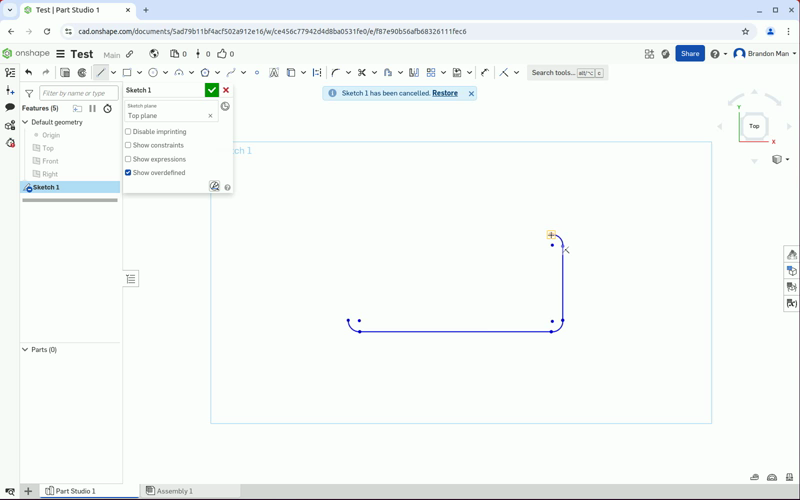
mouse_move(359, 234)
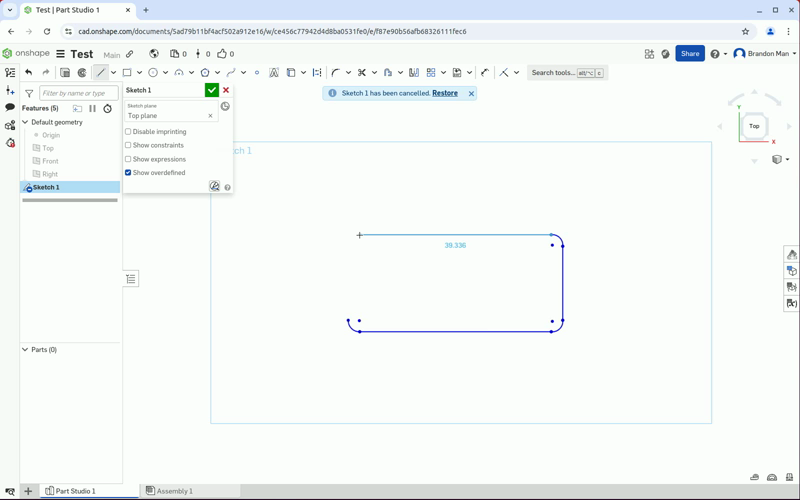
click(359, 234)
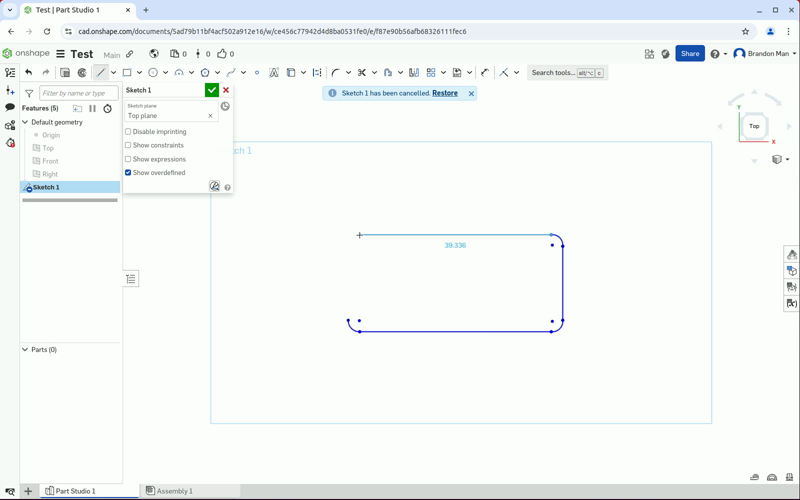
key_up(shift)
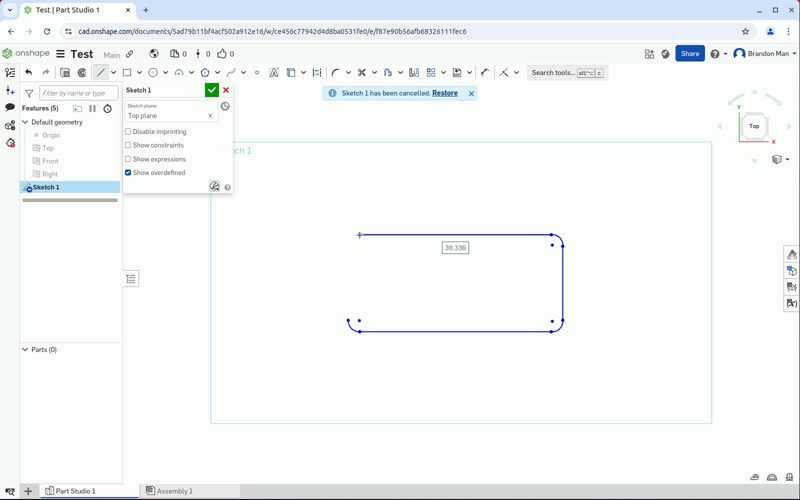
key(esc)
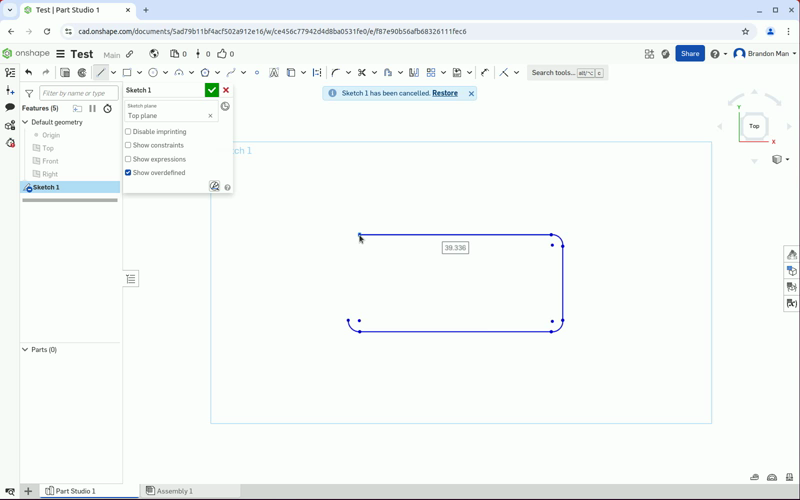
key(a)
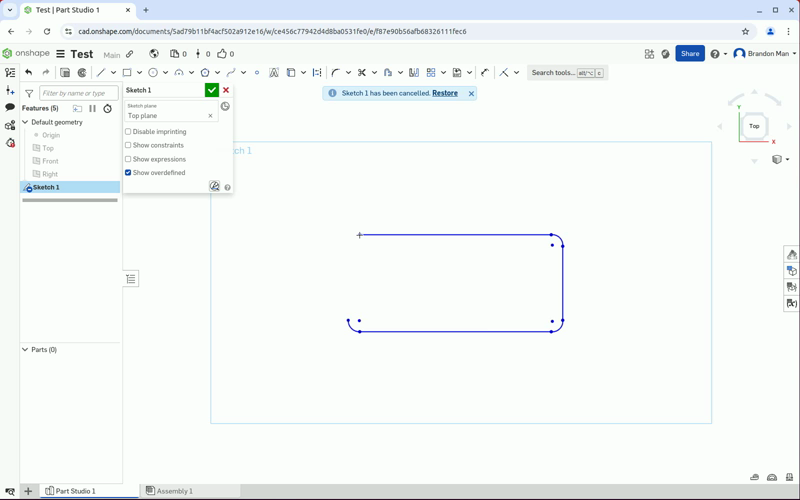
mouse_move(359, 234)
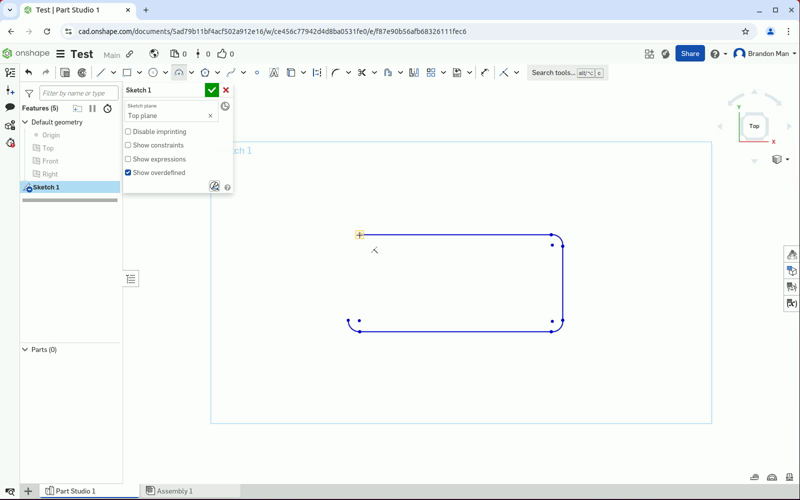
click(359, 234)
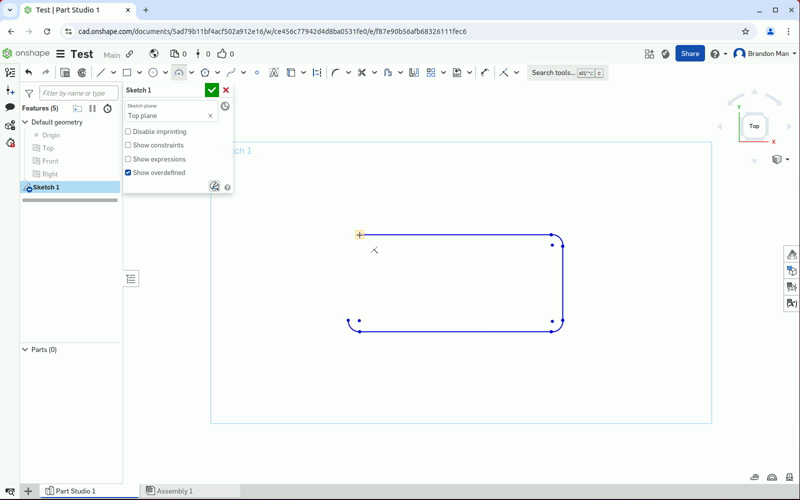
key_down(shift)
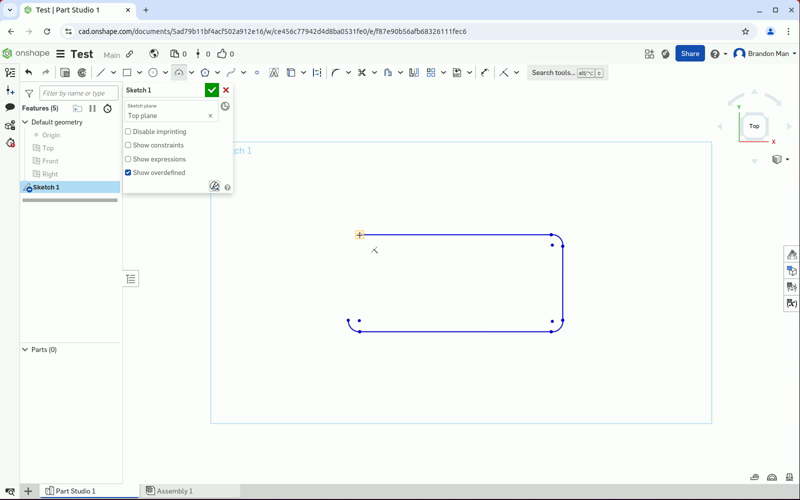
mouse_move(348, 246)
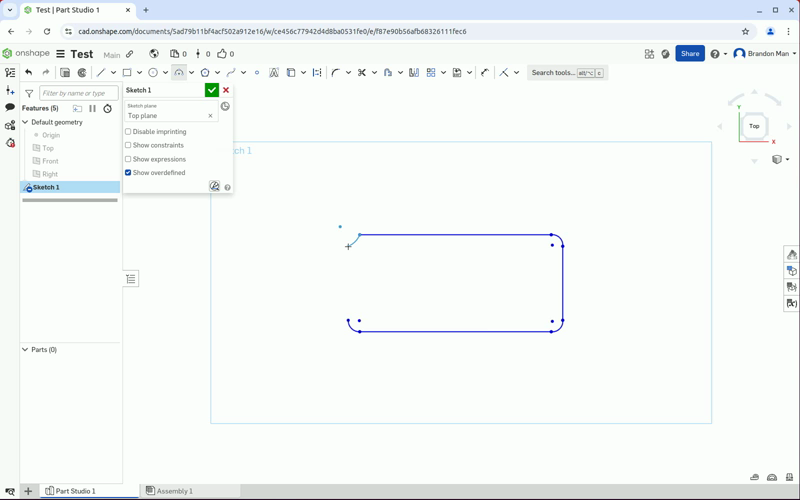
click(348, 246)
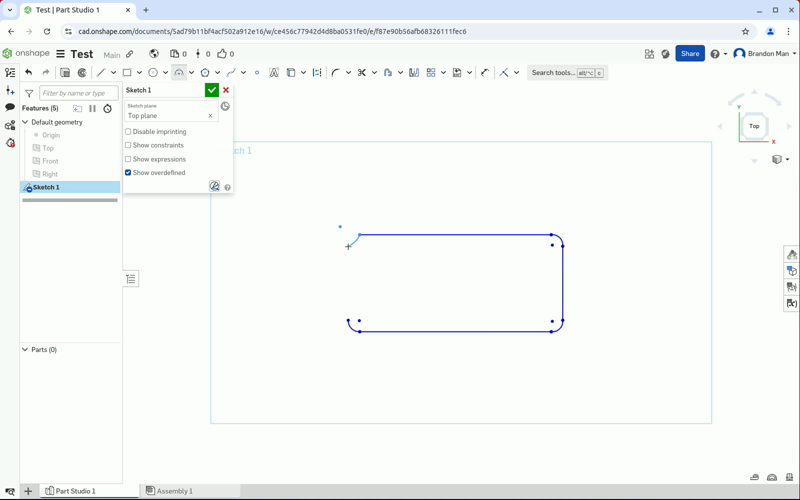
mouse_move(351, 237)
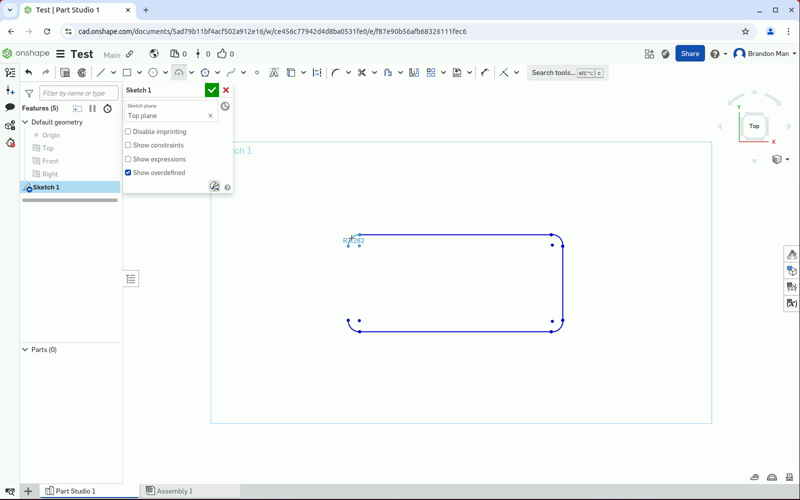
click(351, 237)
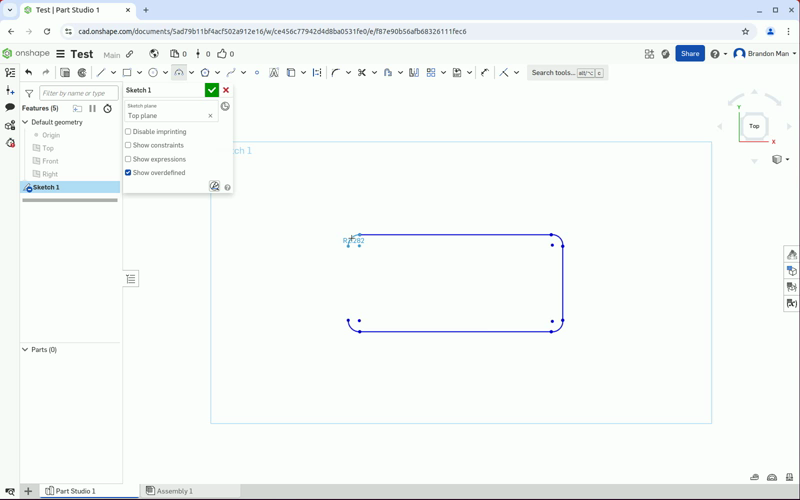
key_up(shift)
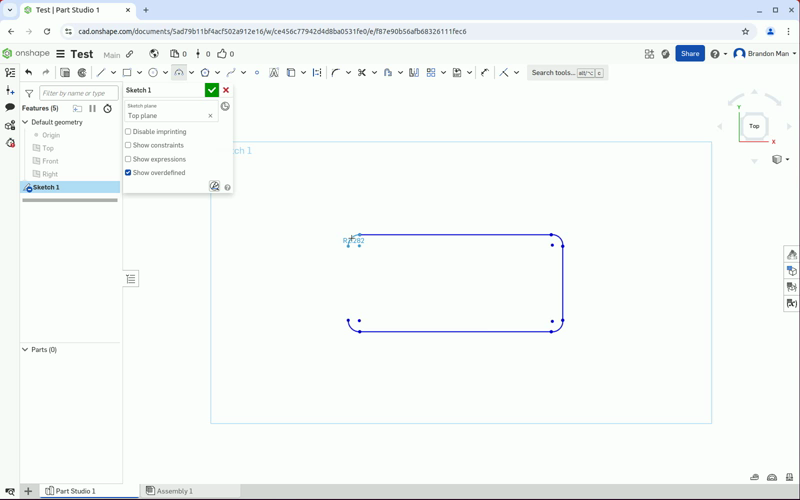
key(esc)
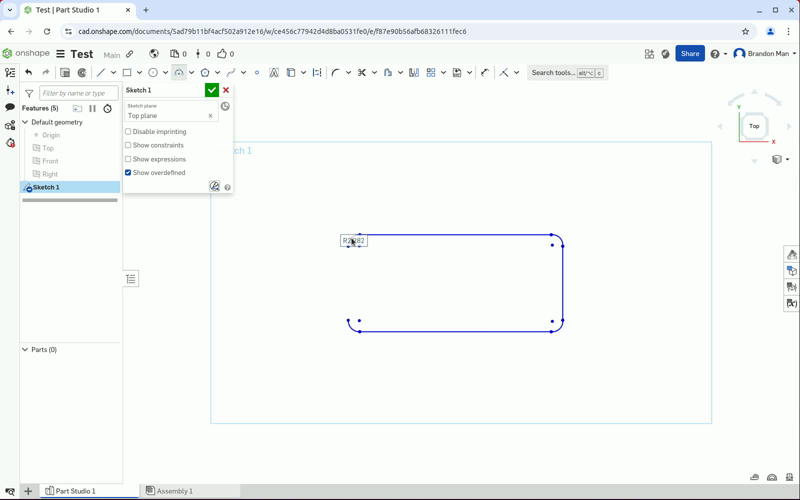
key(l)
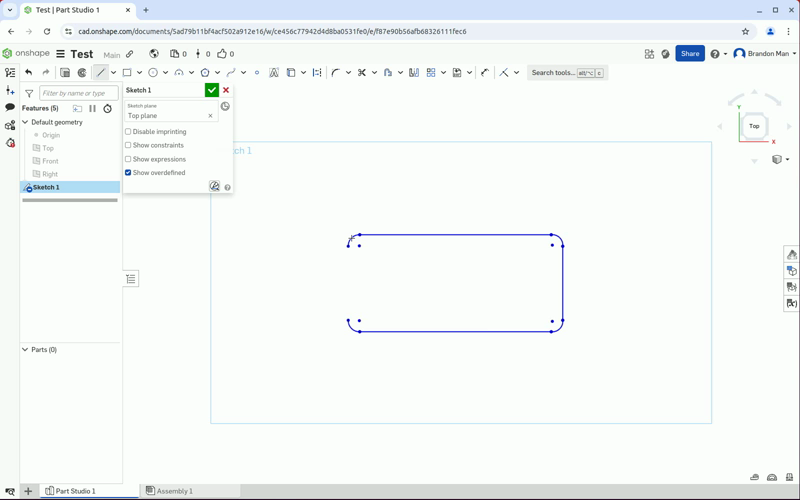
mouse_move(348, 246)
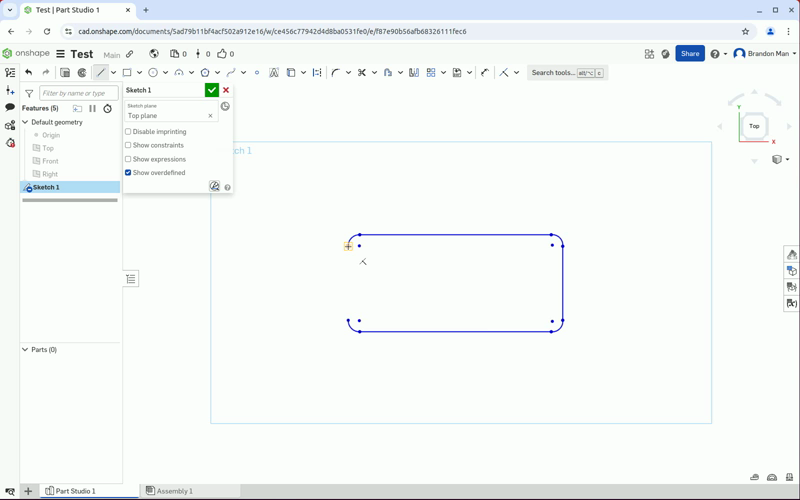
click(348, 246)
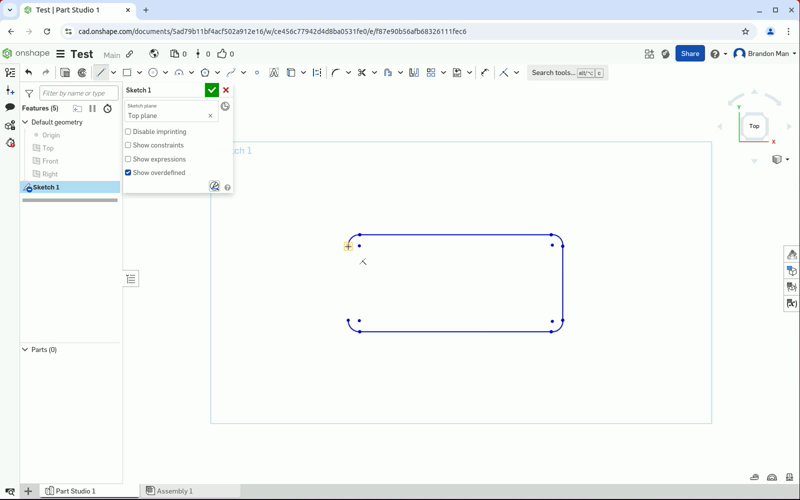
key_down(shift)
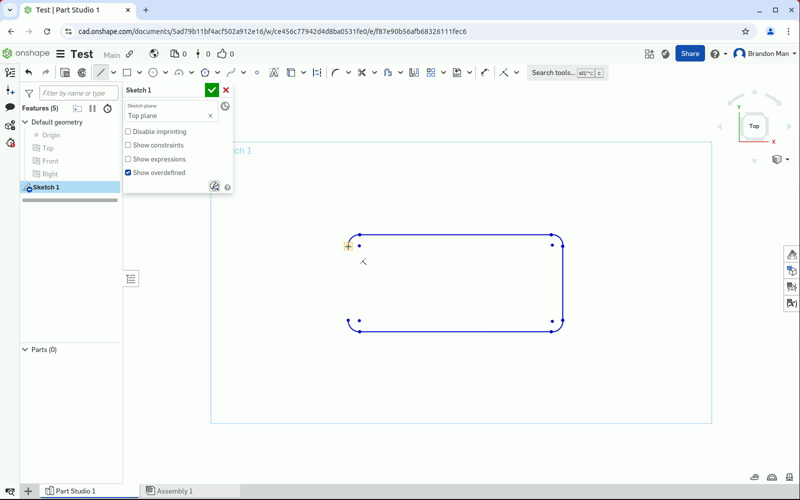
mouse_move(348, 320)
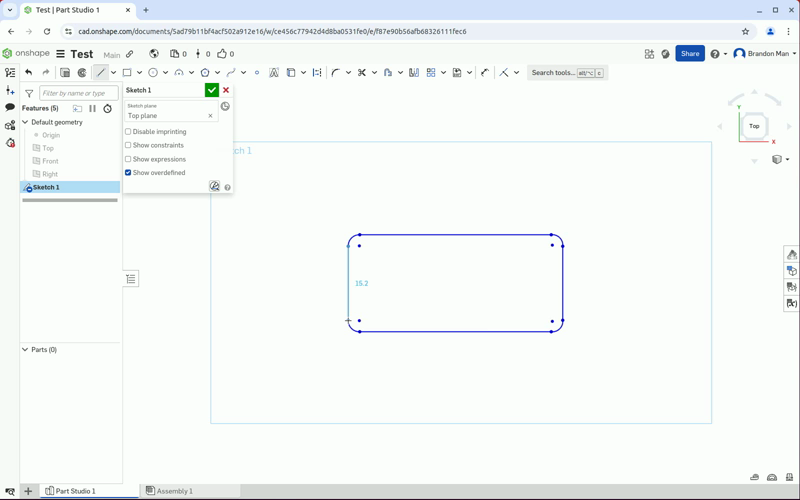
key_up(shift)
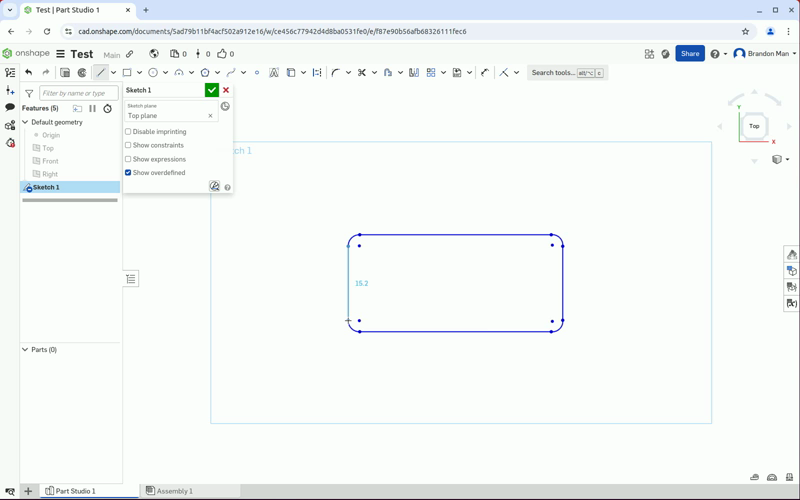
click(348, 320)
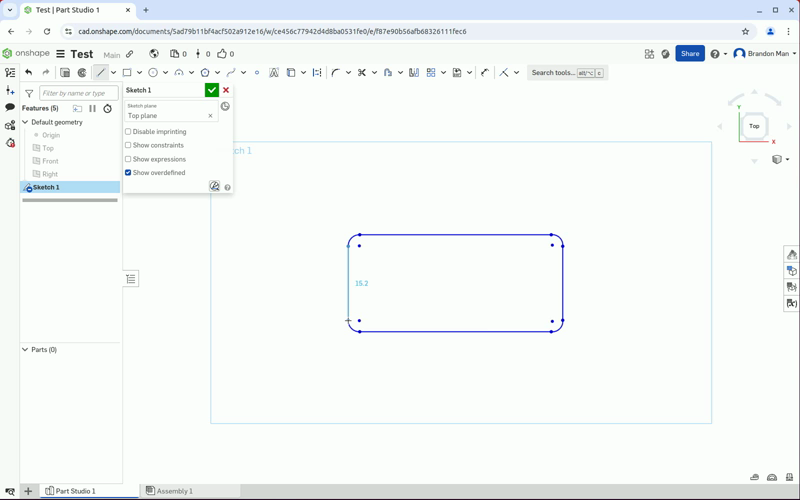
key(esc)
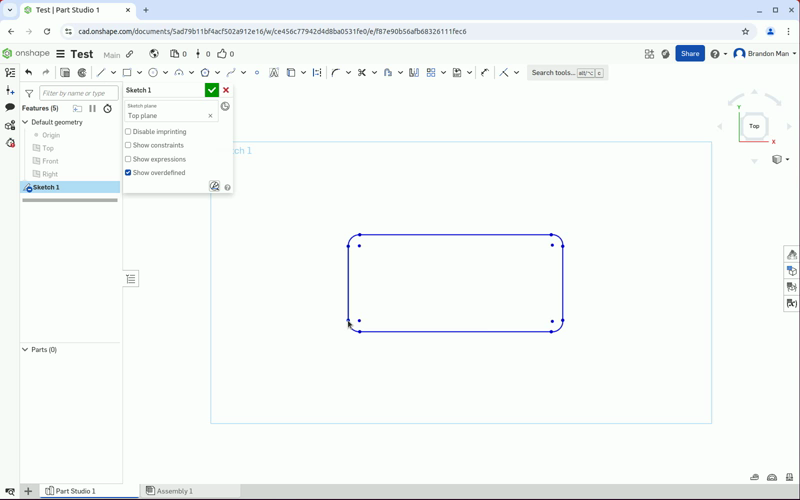
key(c)
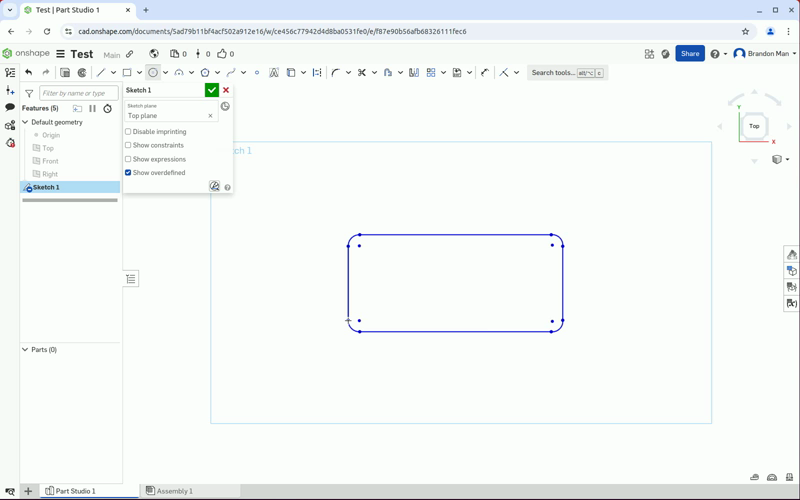
key_down(shift)
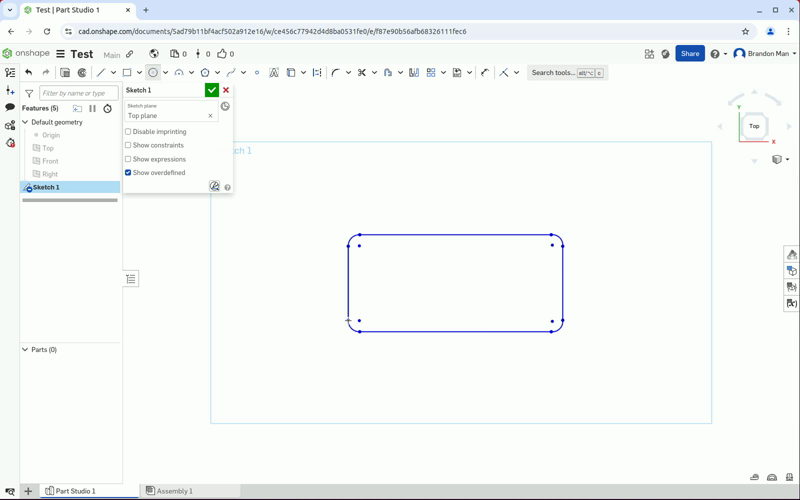
mouse_move(359, 246)
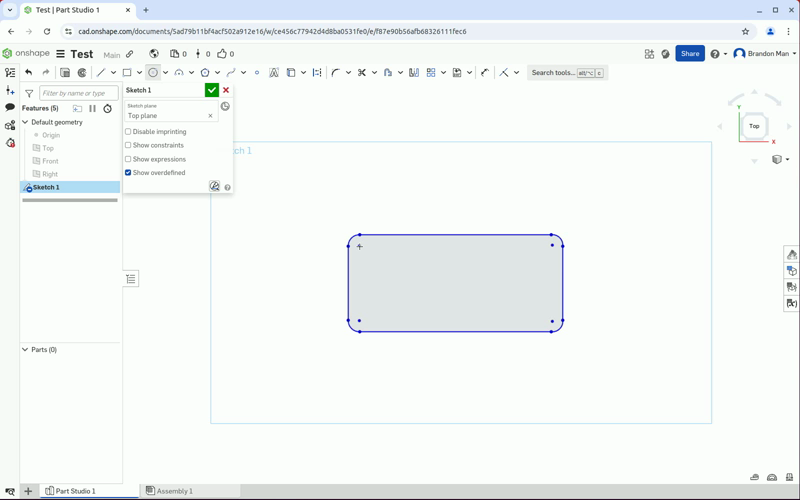
click(359, 246)
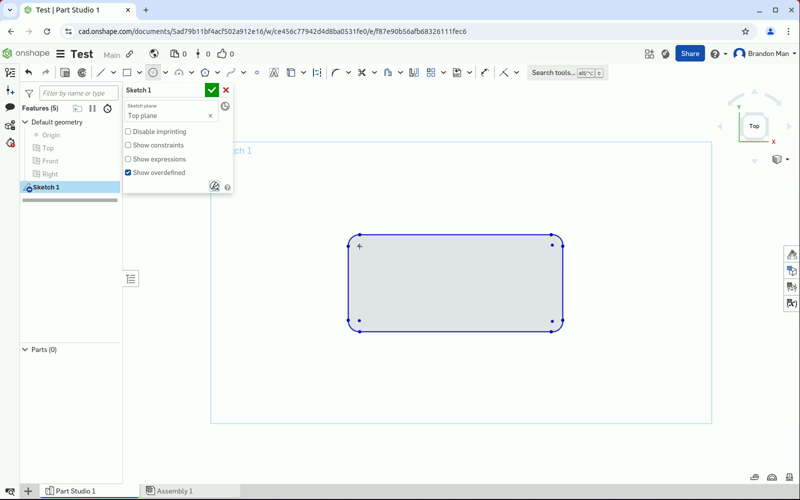
key_up(shift)
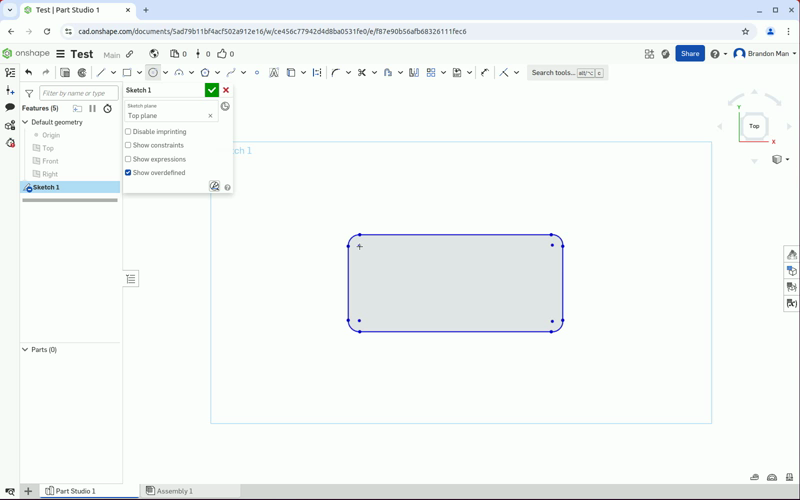
mouse_move(364, 246)
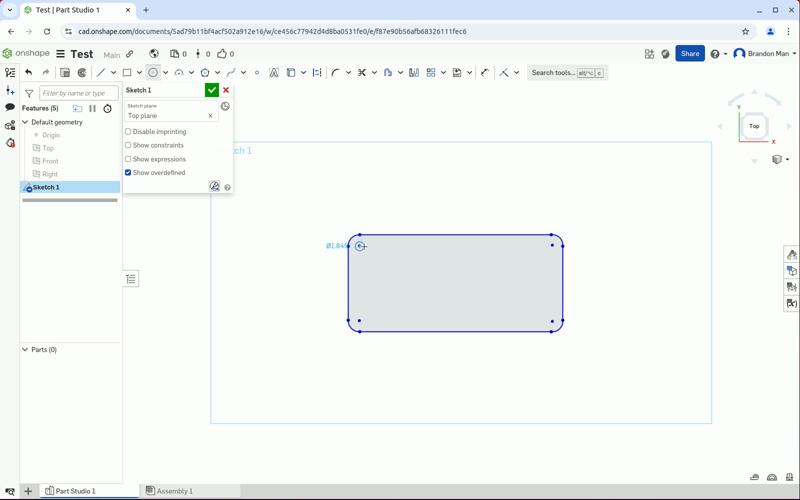
scroll(6)
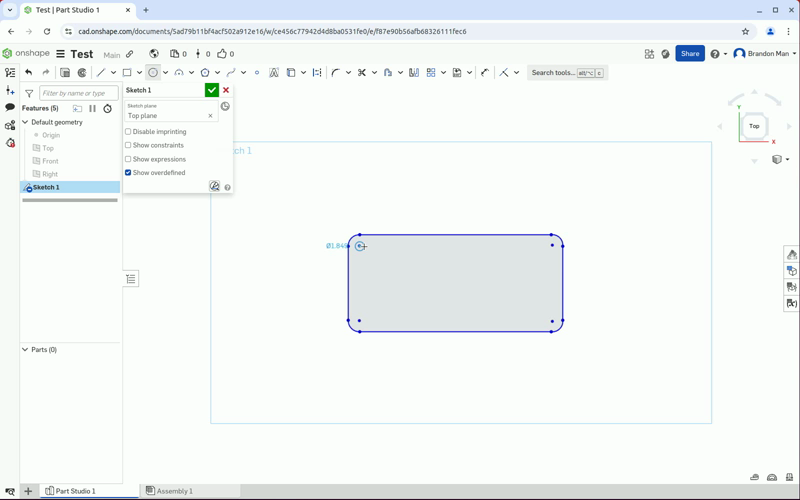
scroll(6)
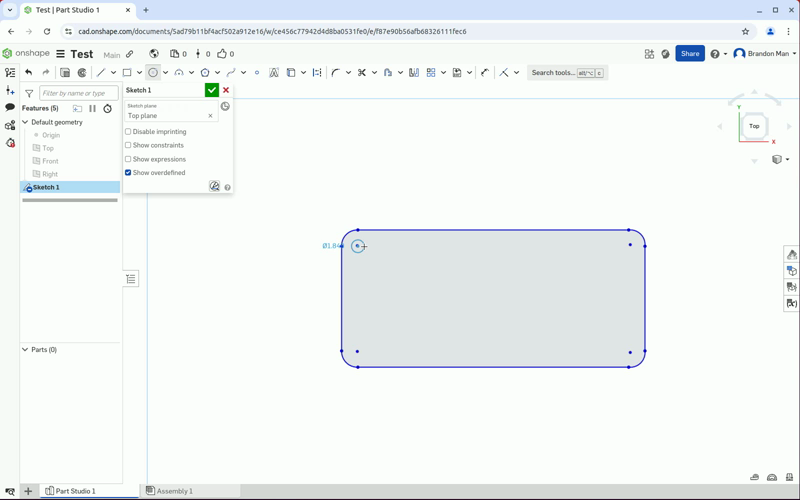
scroll(6)
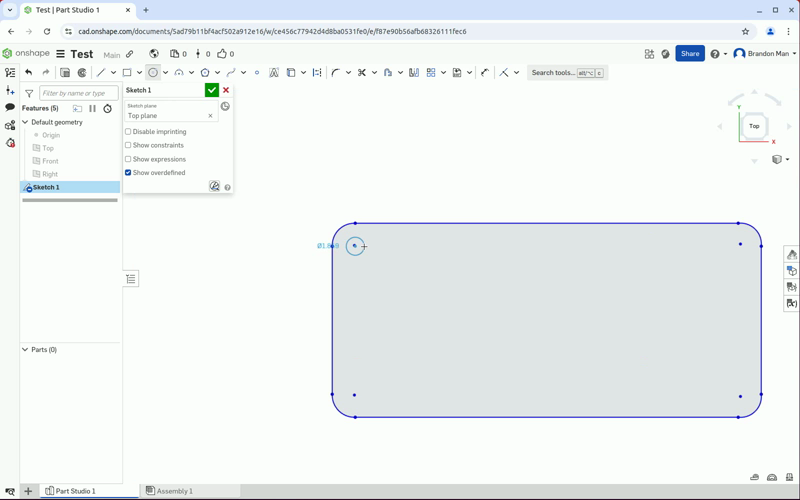
scroll(6)
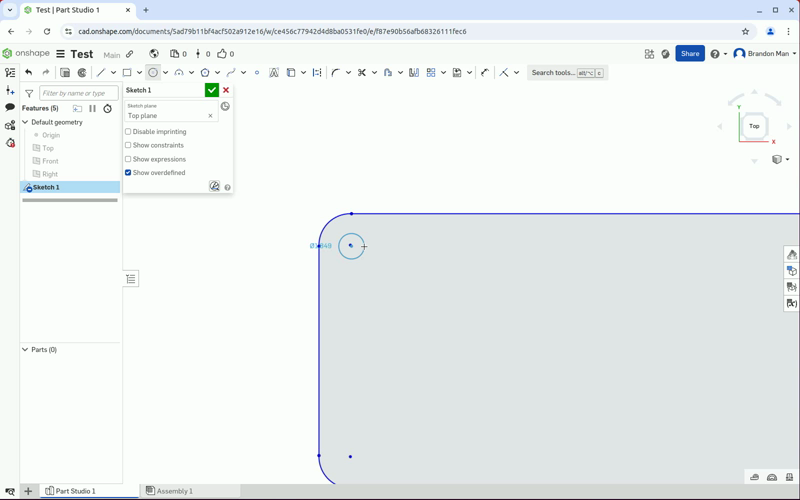
scroll(6)
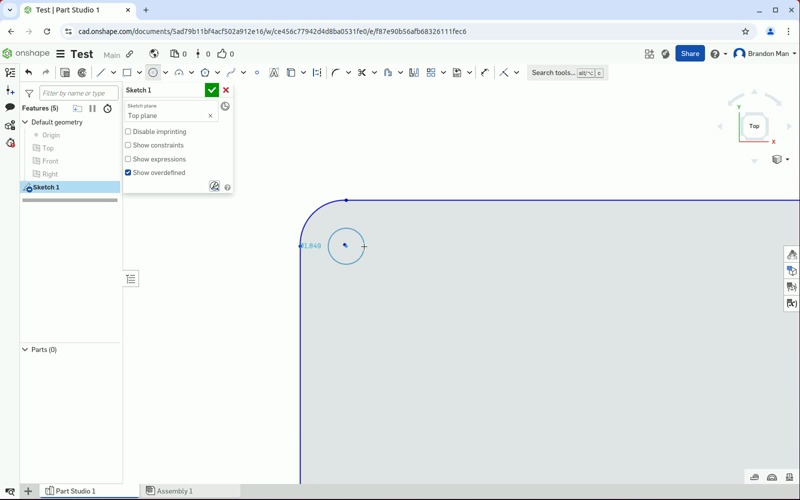
scroll(6)
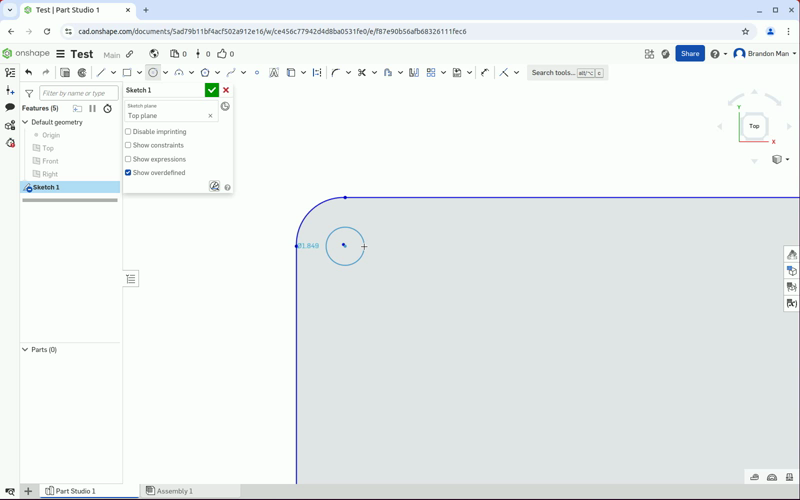
scroll(6)
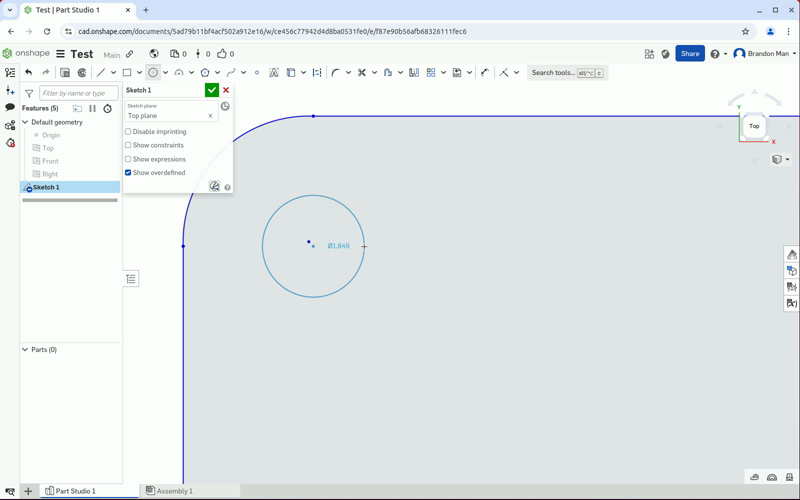
click(364, 246)
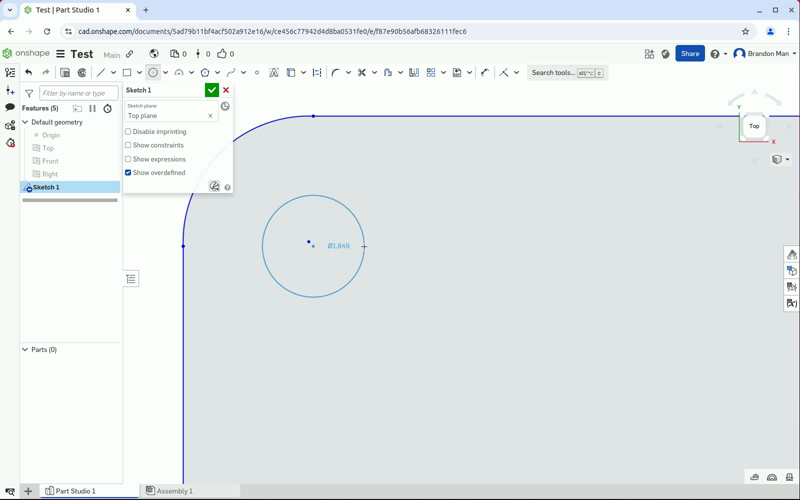
scroll(-6)
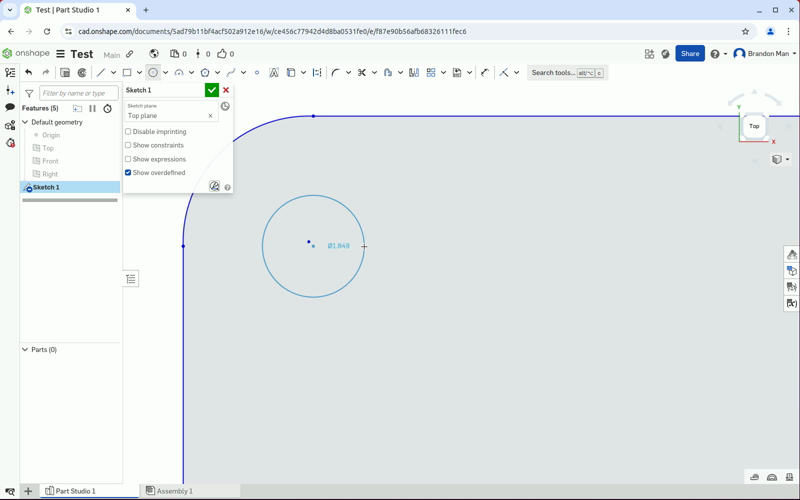
scroll(-6)
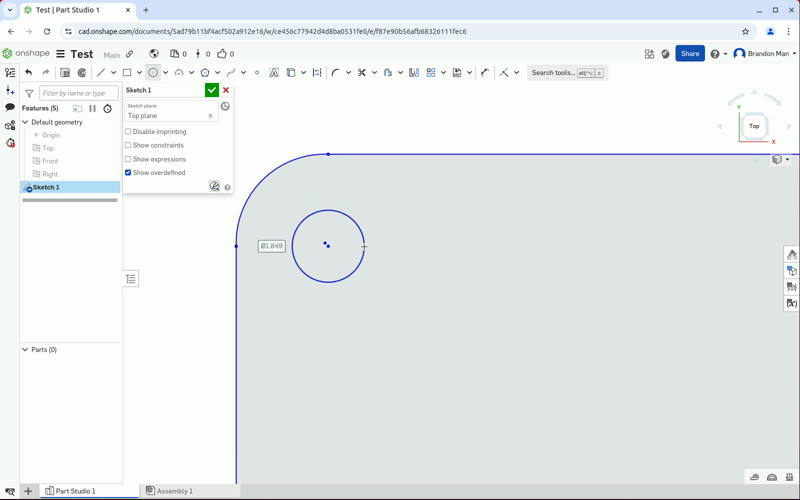
scroll(-6)
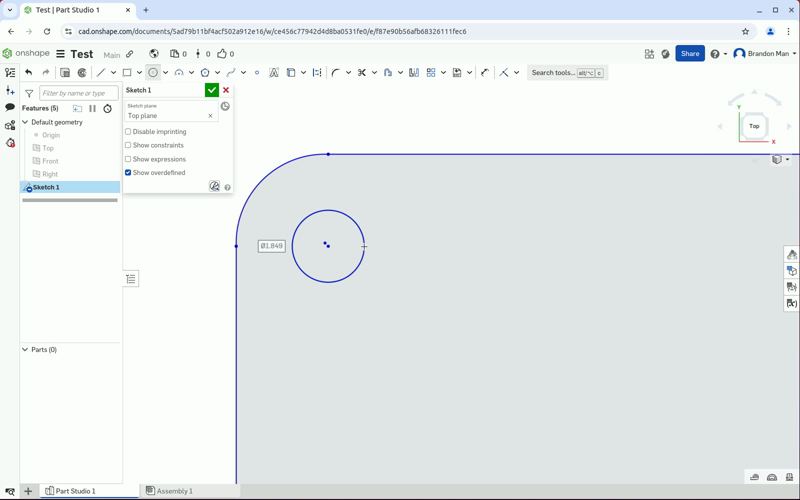
scroll(-6)
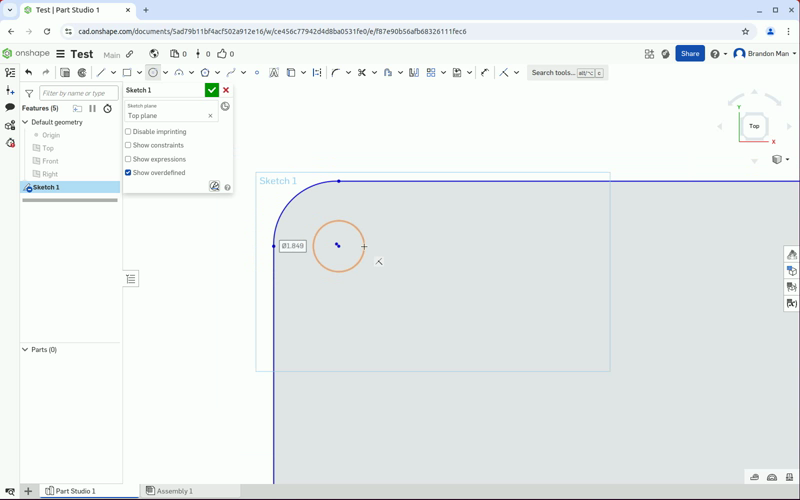
scroll(-6)
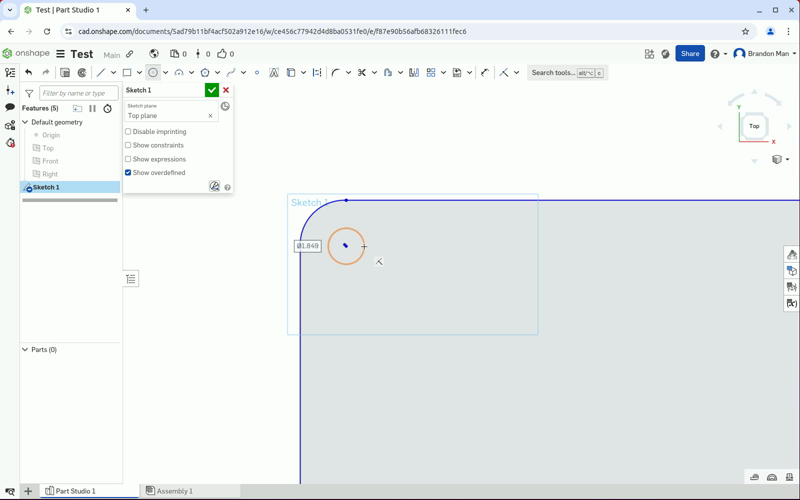
scroll(-6)
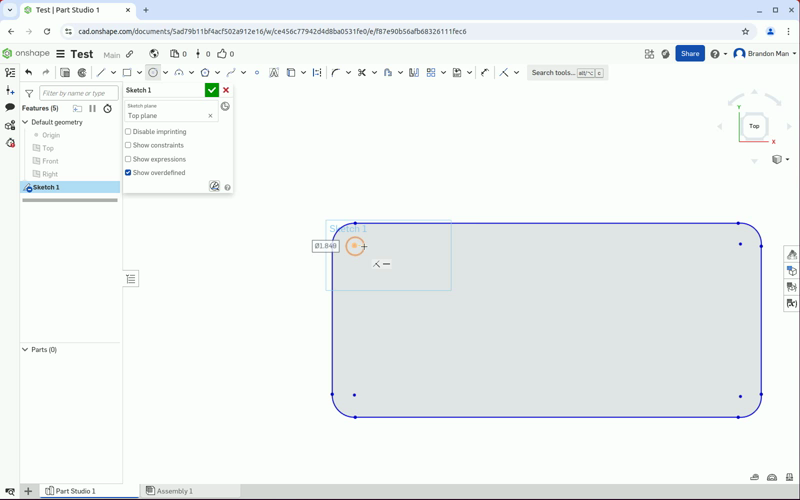
scroll(-6)
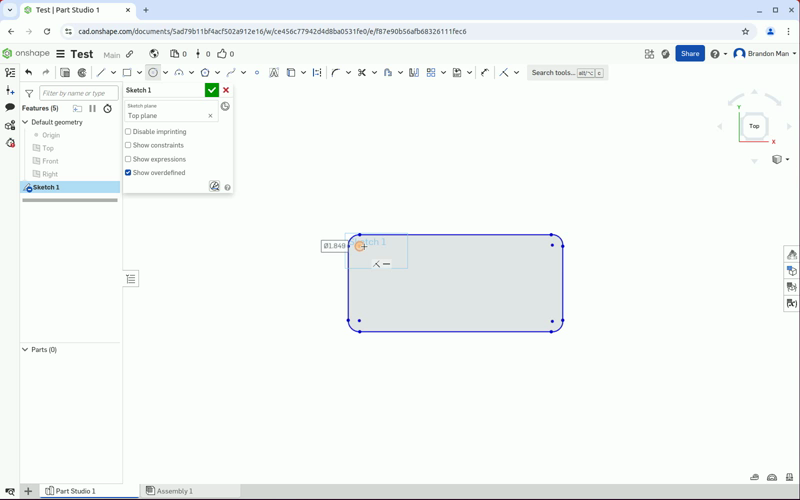
key(esc)
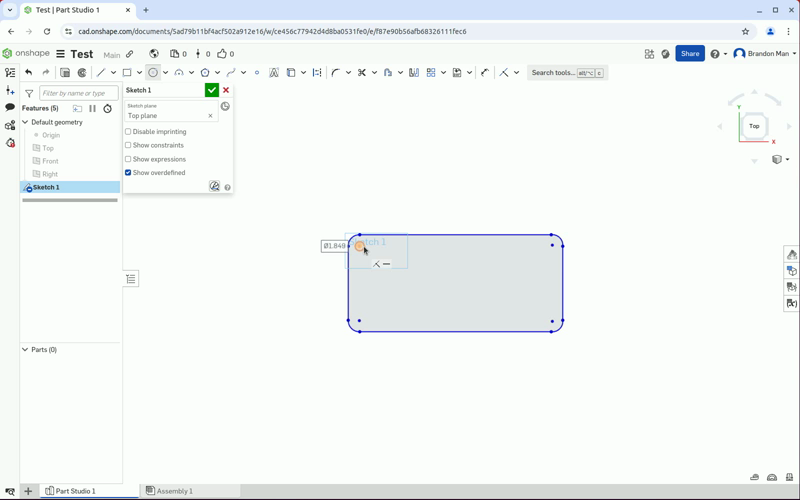
key(l)
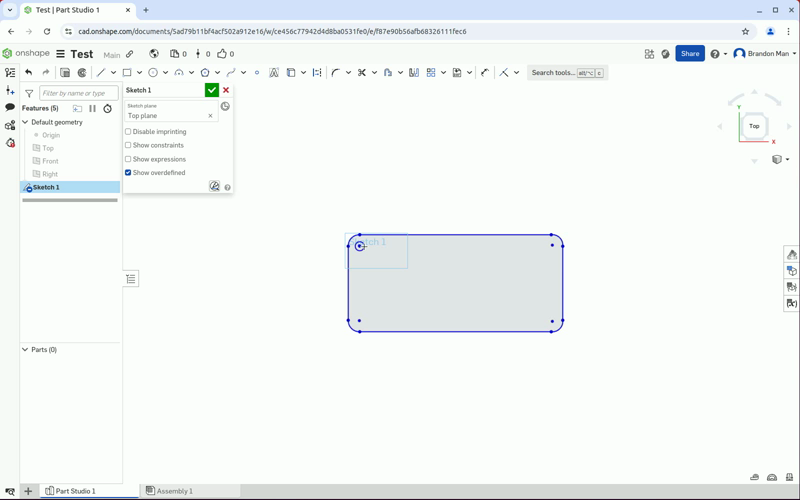
key_down(shift)
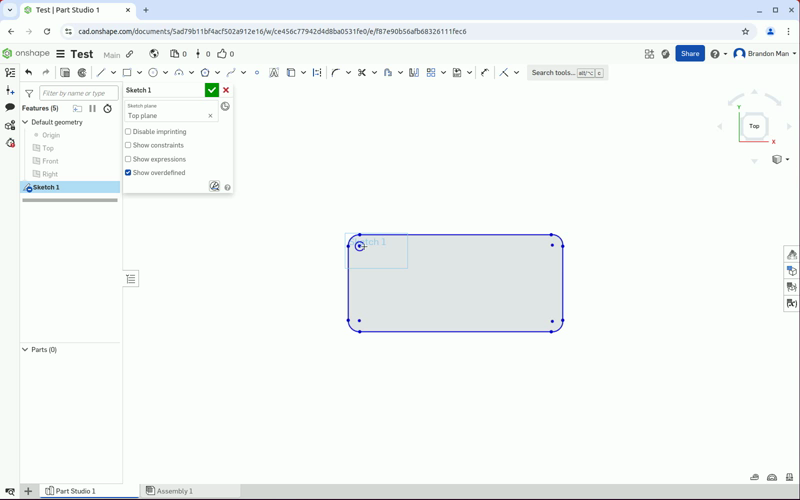
mouse_move(379, 300)
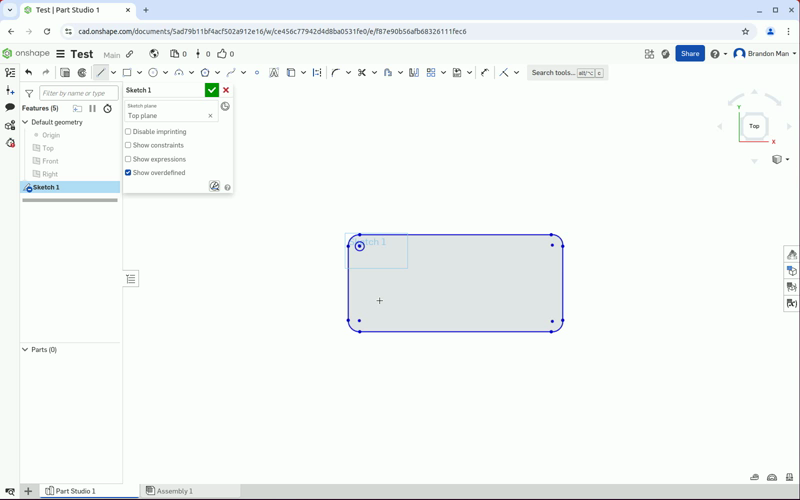
click(379, 300)
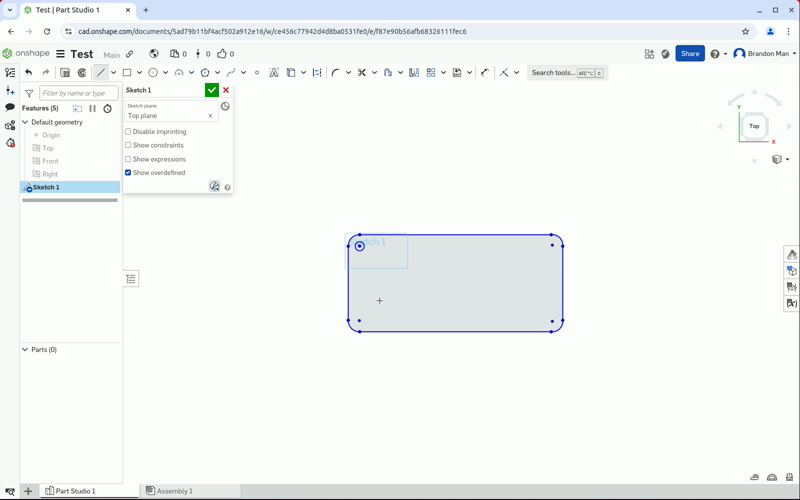
key_up(shift)
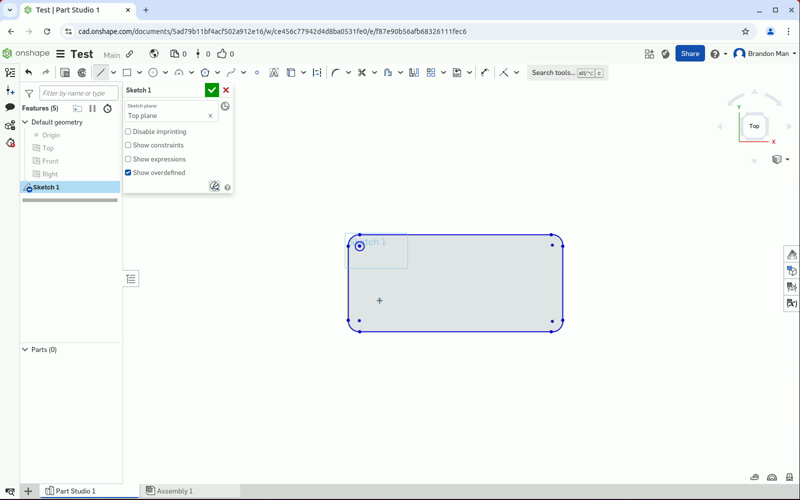
key_down(shift)
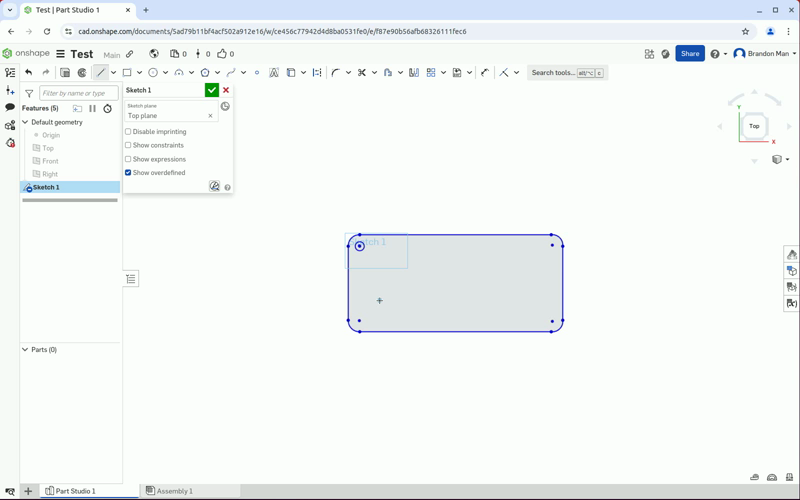
mouse_move(540, 300)
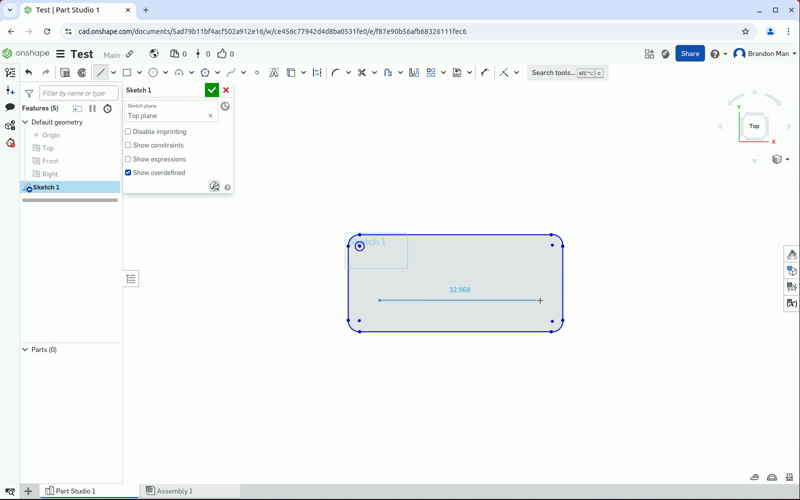
click(540, 300)
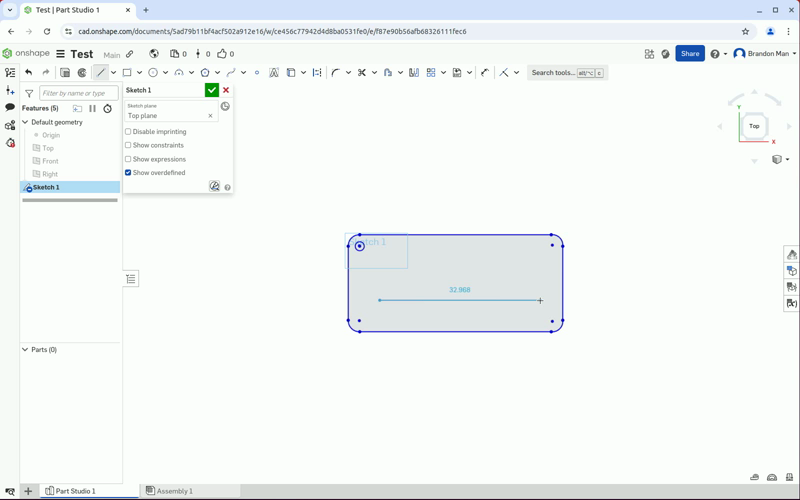
key_up(shift)
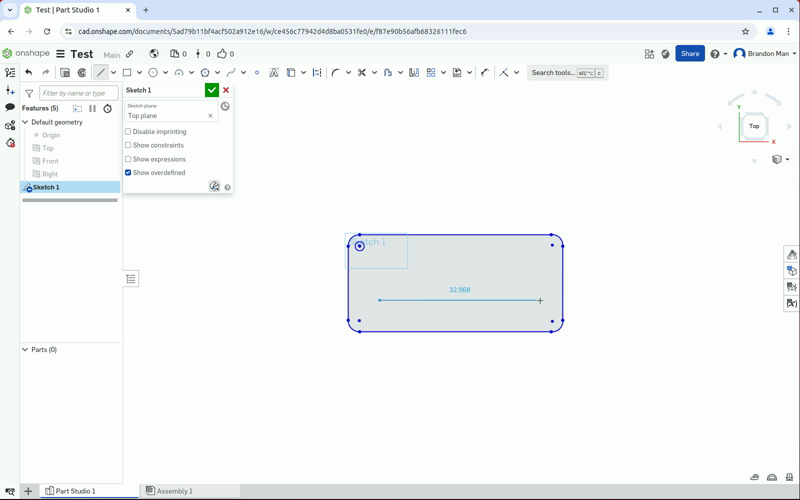
key_down(shift)
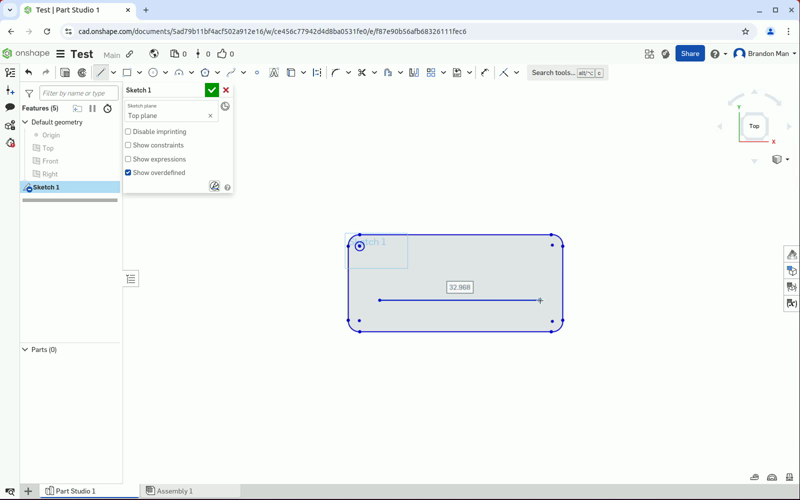
mouse_move(570, 300)
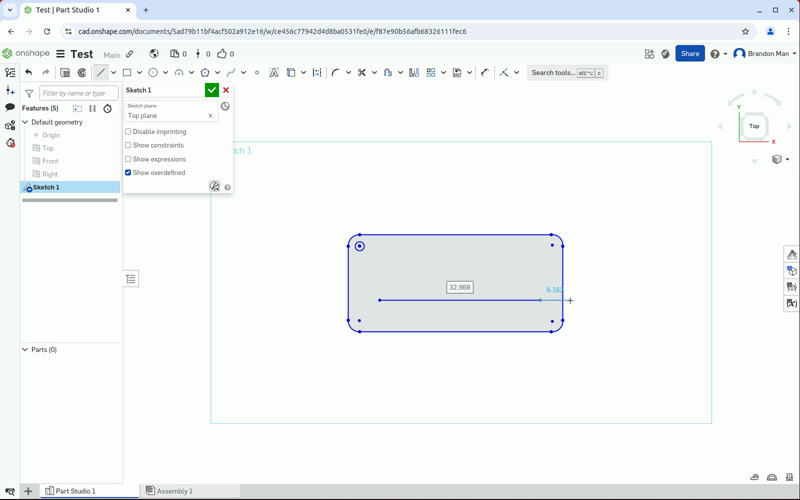
mouse_move(540, 268)
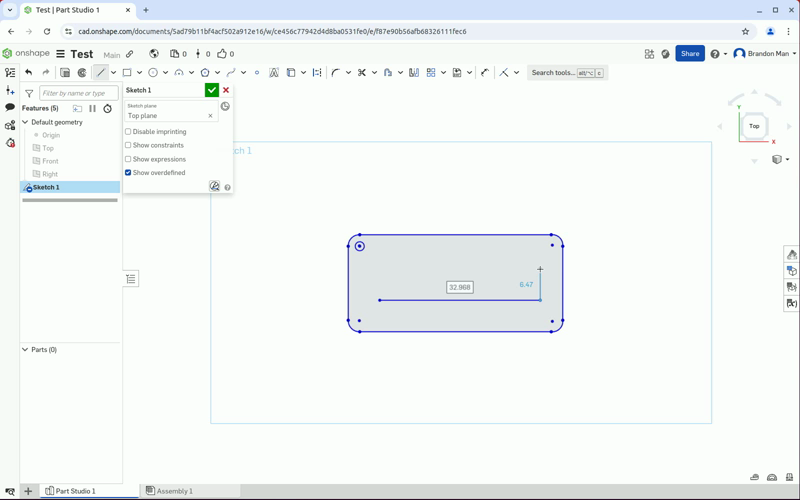
click(540, 268)
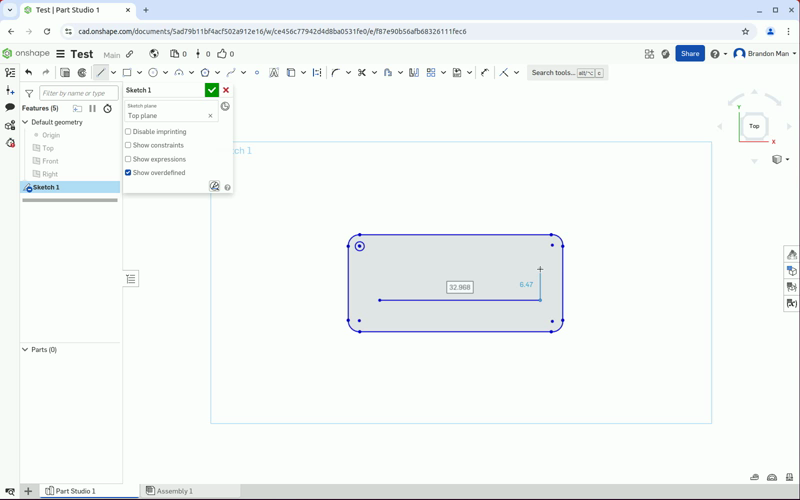
key_up(shift)
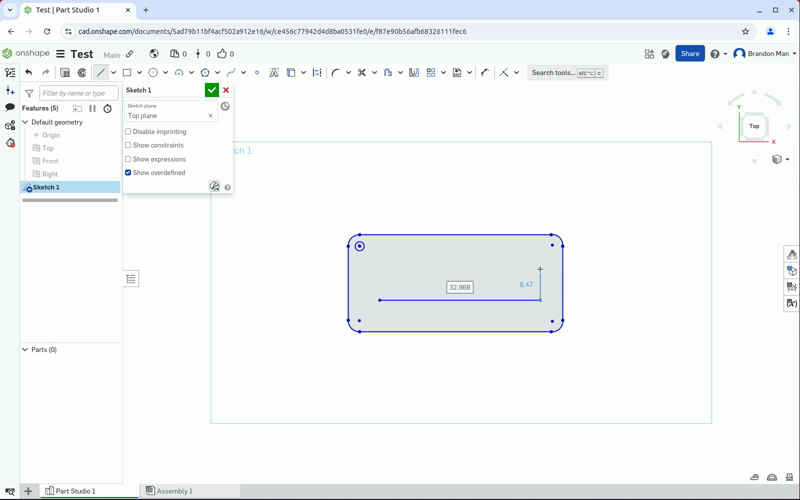
key_down(shift)
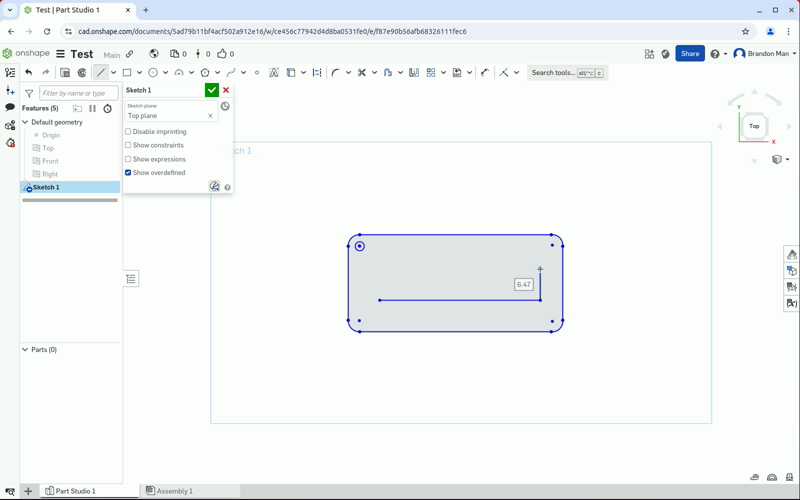
mouse_move(379, 268)
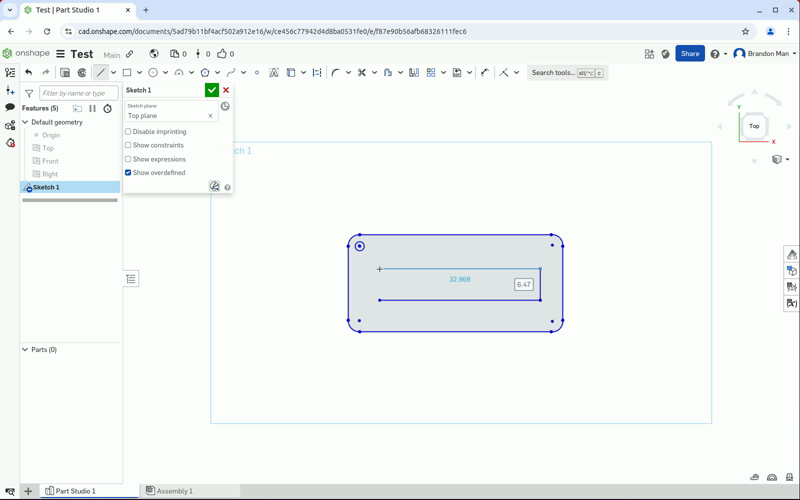
click(379, 268)
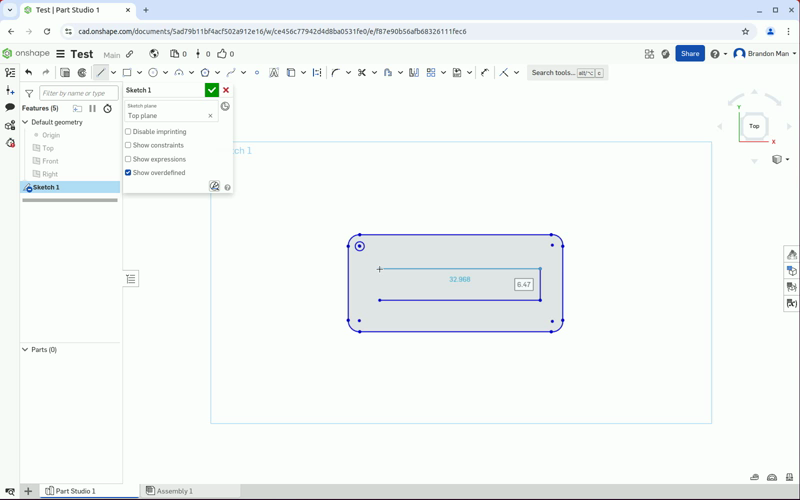
key_up(shift)
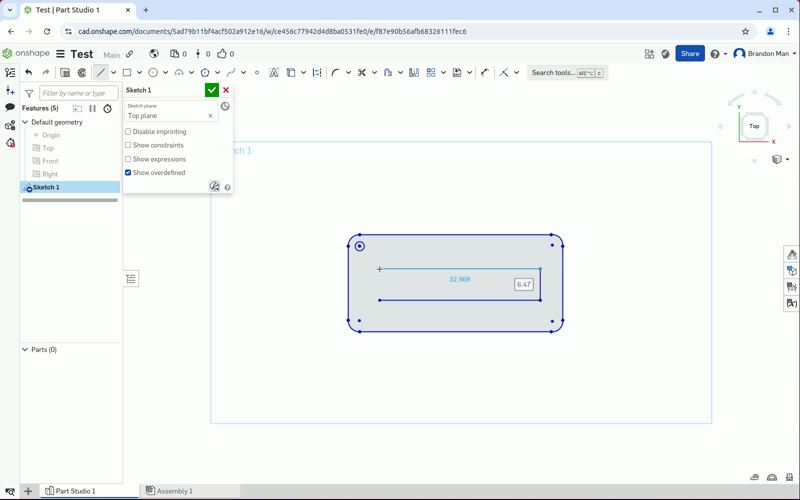
mouse_move(409, 268)
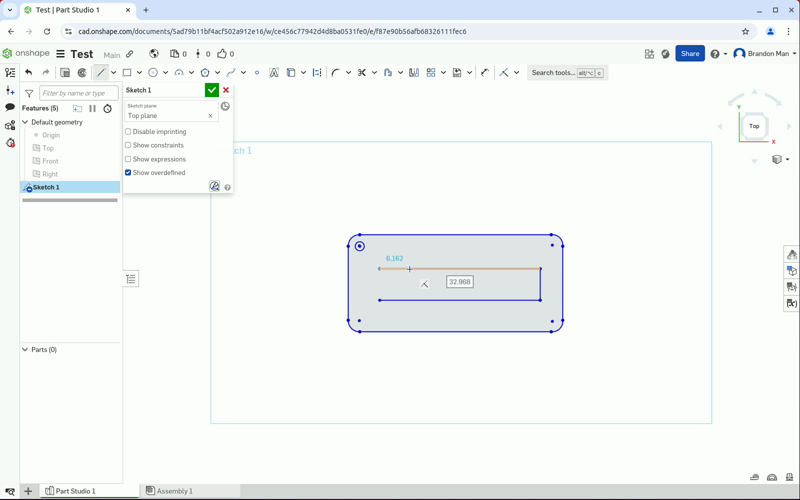
key_down(shift)
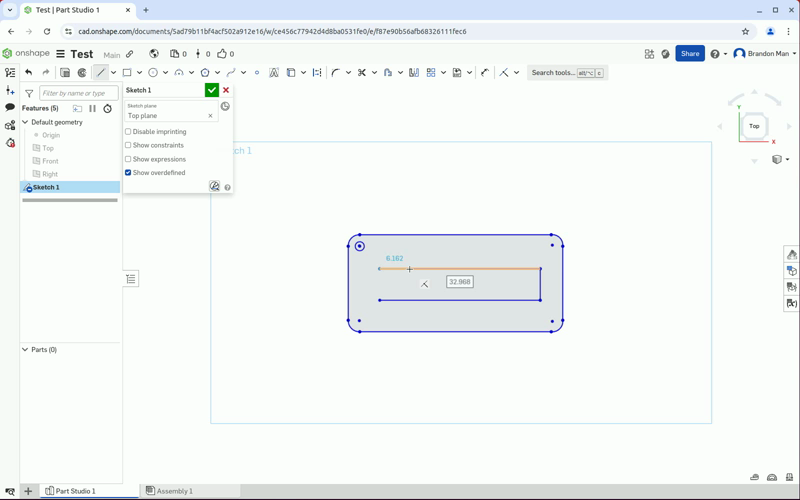
mouse_move(379, 300)
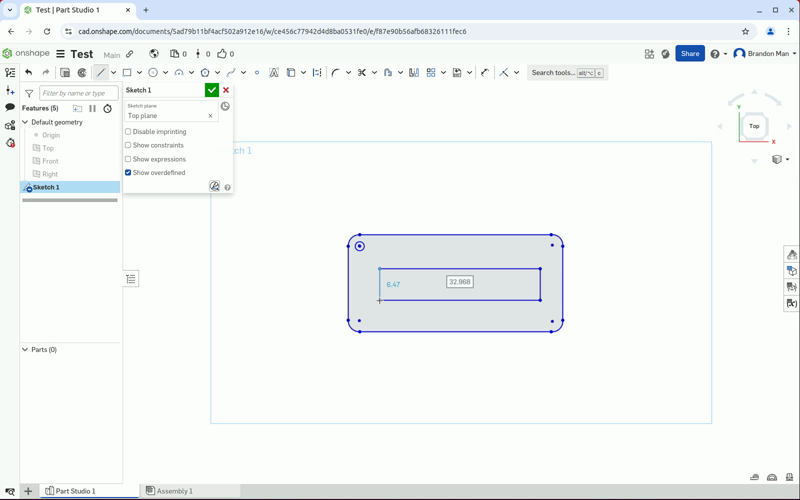
key_up(shift)
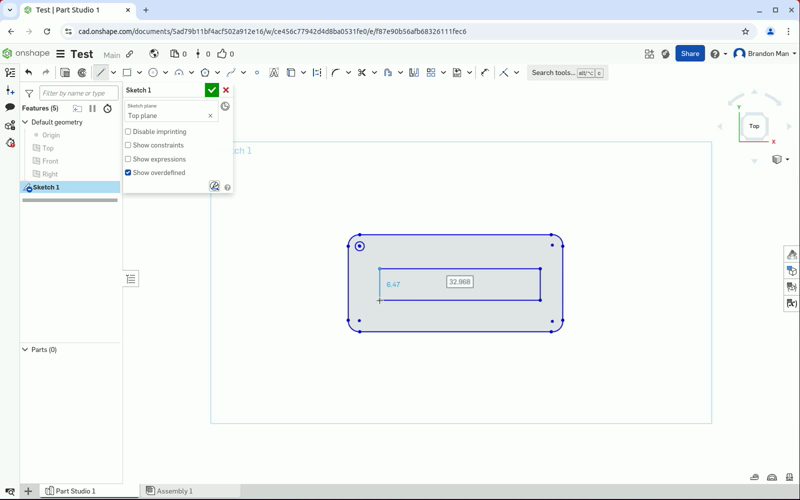
click(379, 300)
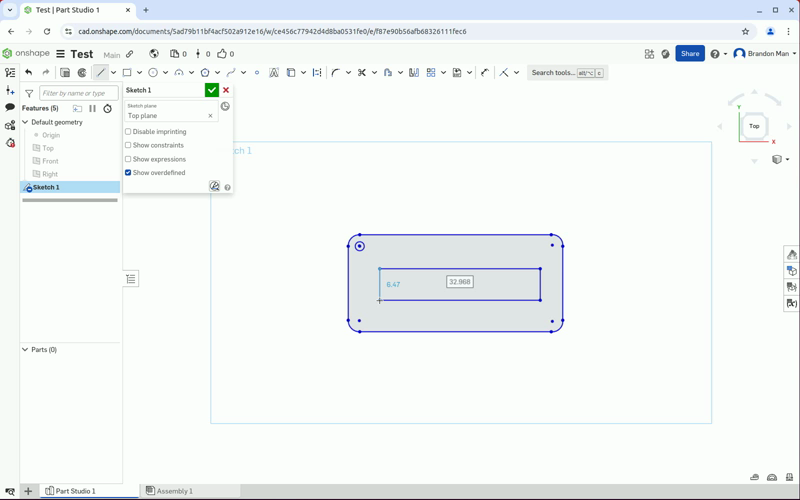
key(esc)
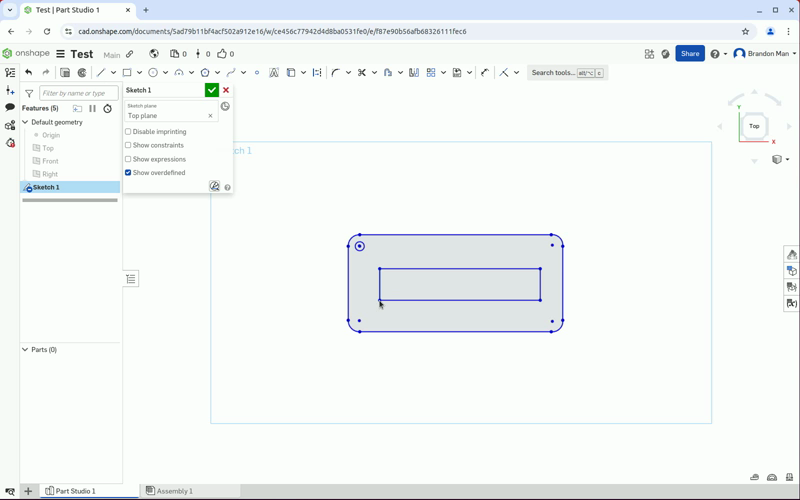
mouse_move(519, 321)
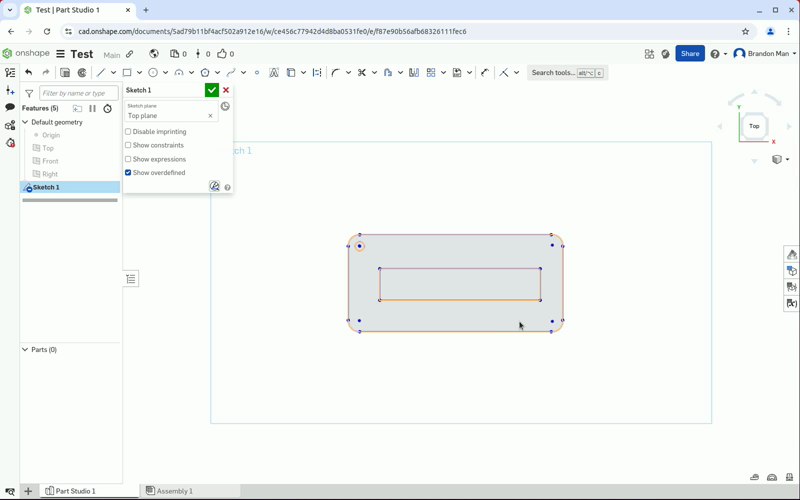
click(519, 321)
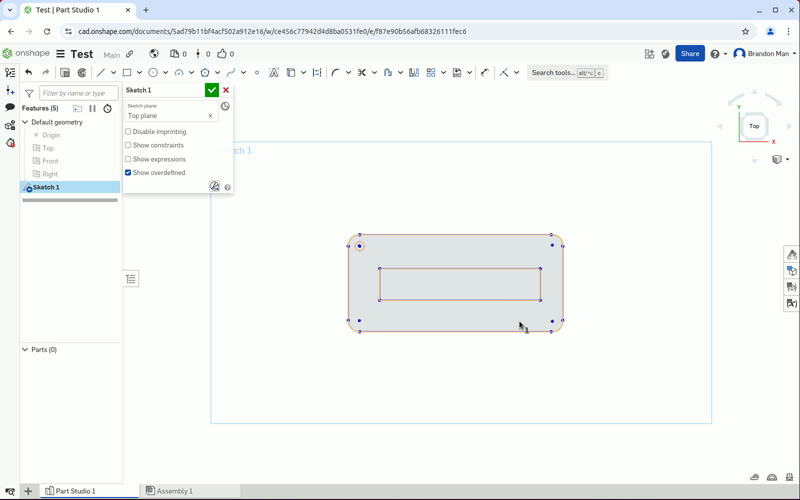
mouse_move(73, 352)
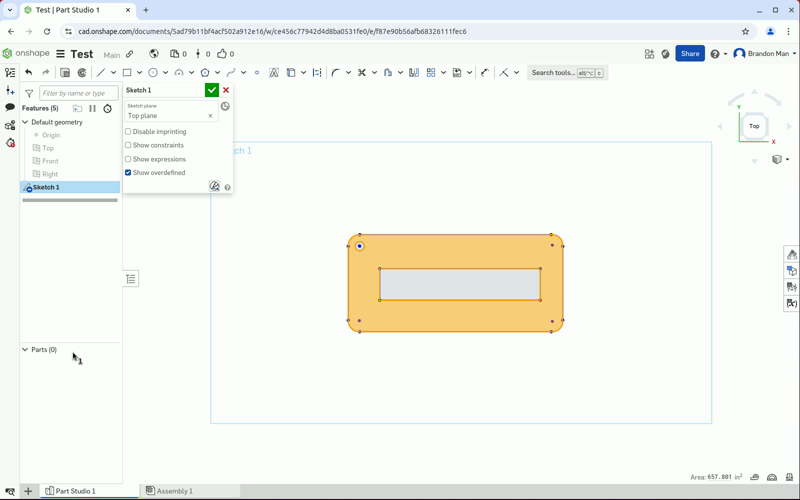
key(shift+y)
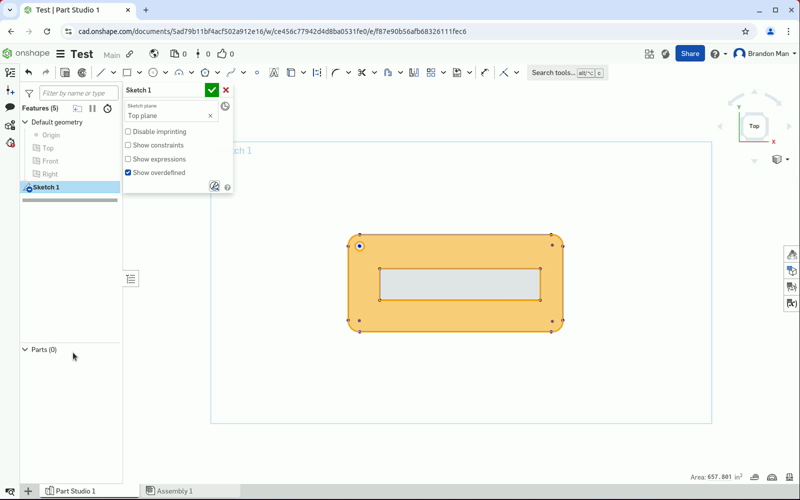
key(shift+e)
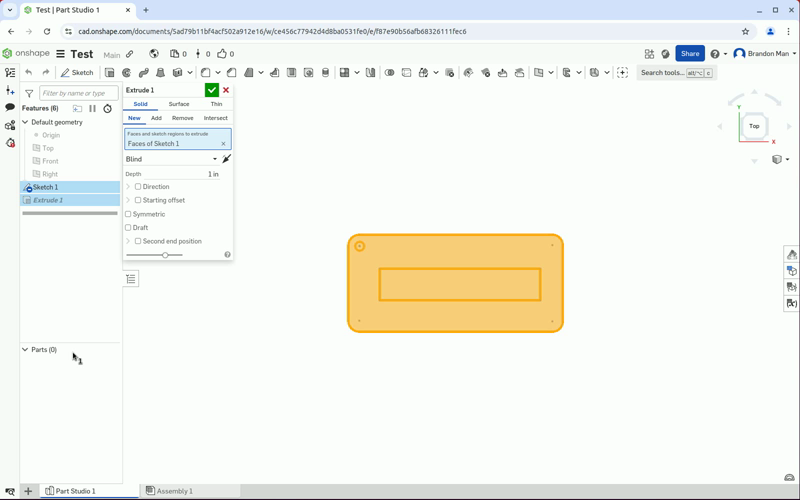
mouse_move(143, 106)
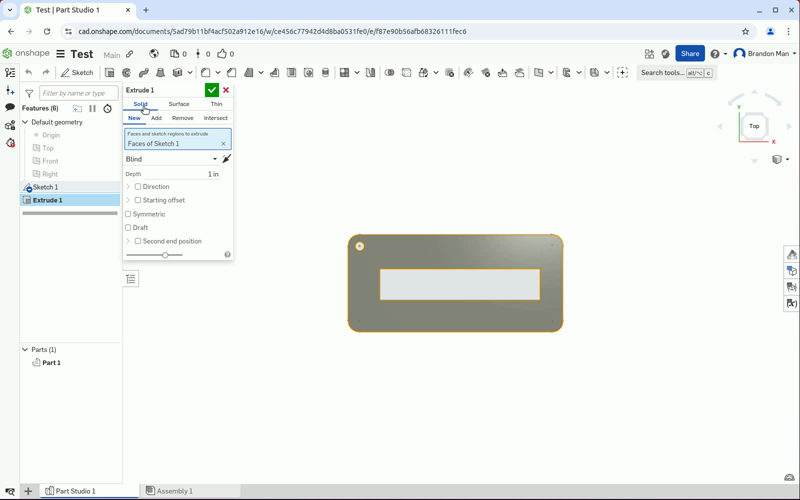
click(143, 106)
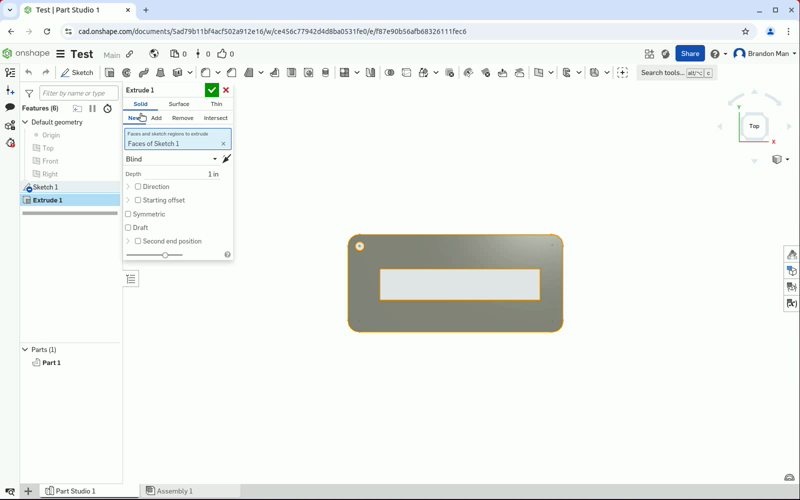
mouse_move(137, 120)
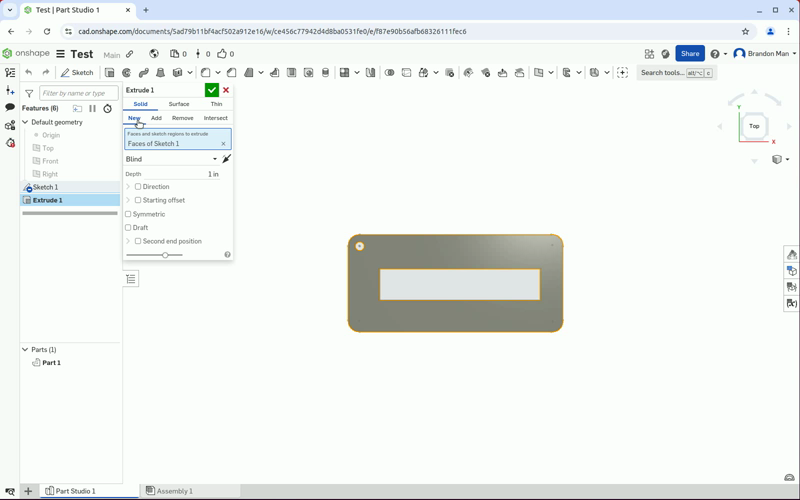
click(137, 120)
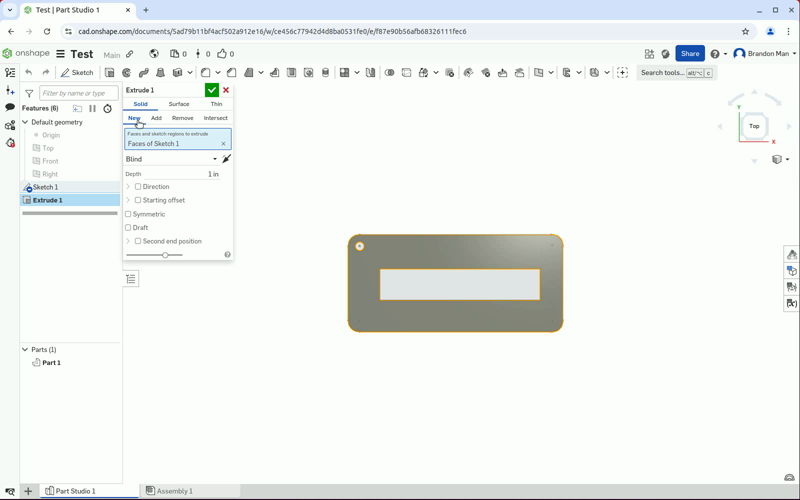
key(tab, 4)
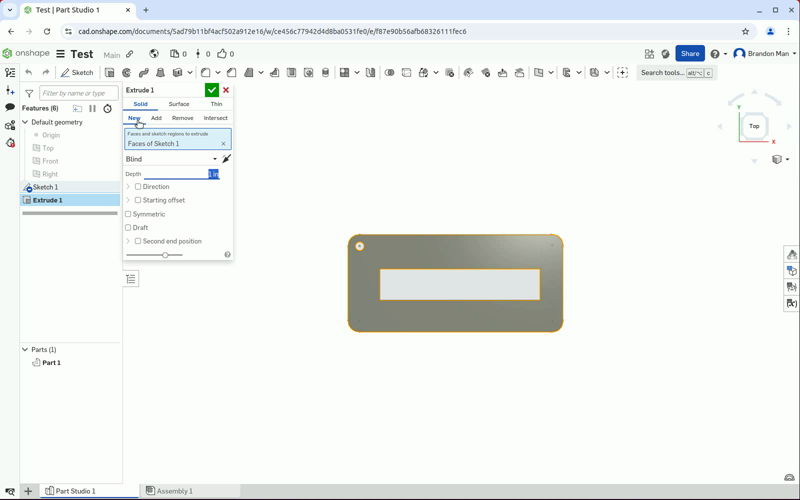
text(-1.444)
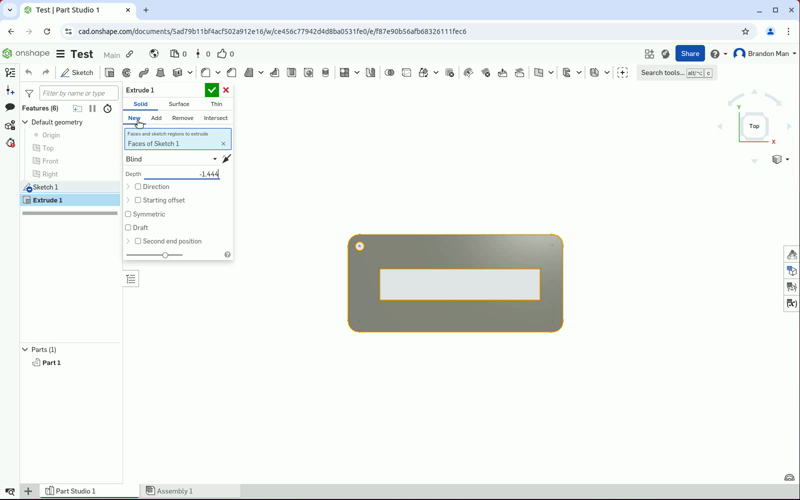
key(enter)
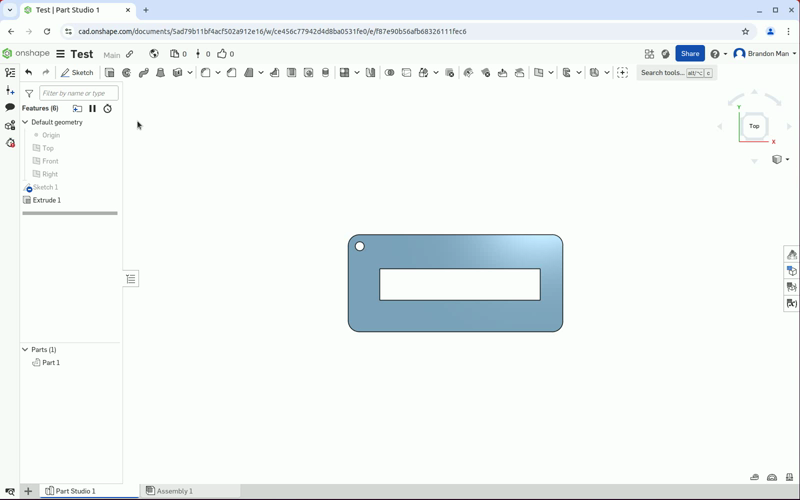
key(shift+h)
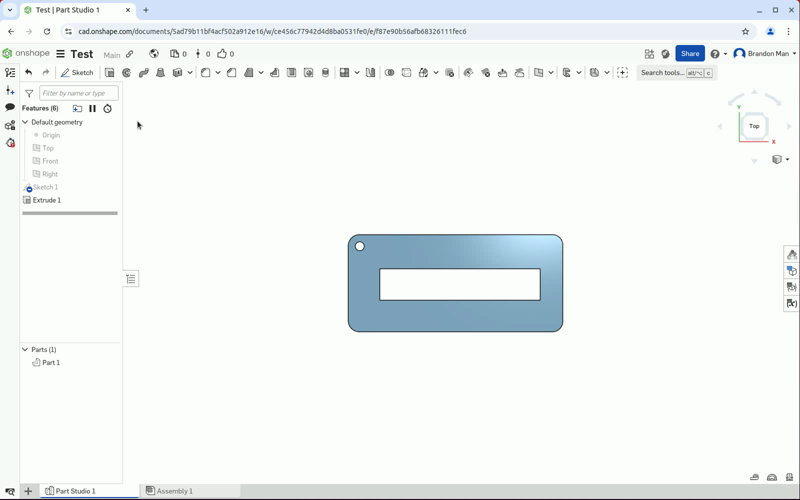
key(shift+h)
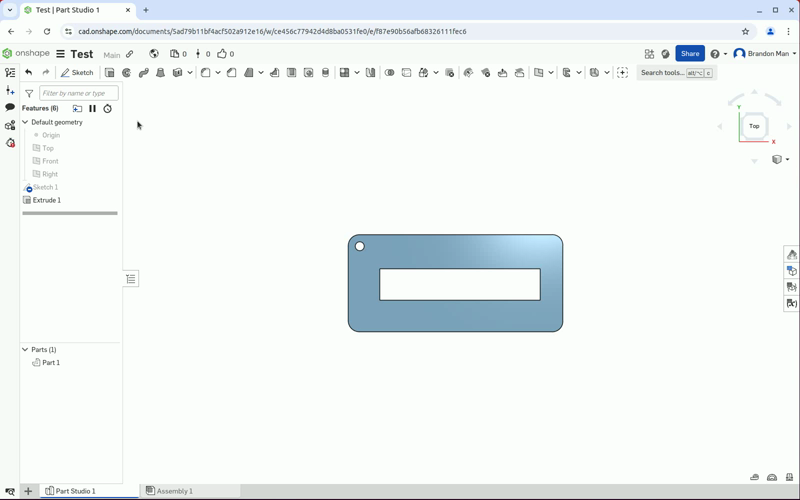
mouse_move(73, 189)
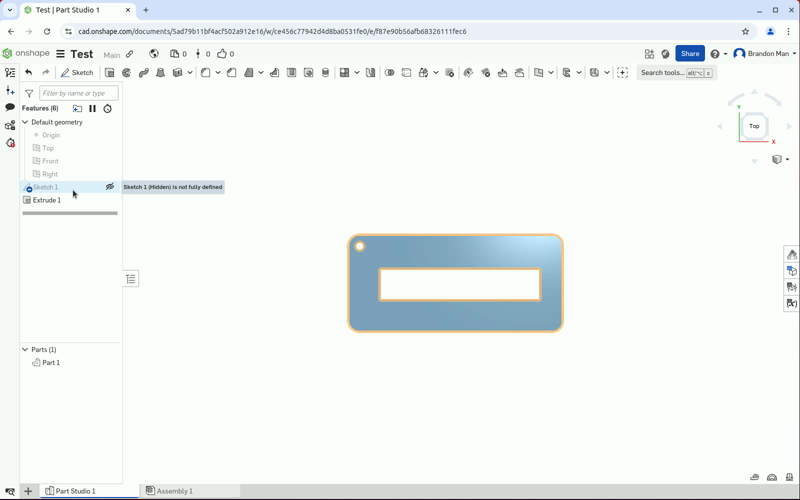
click(73, 189)
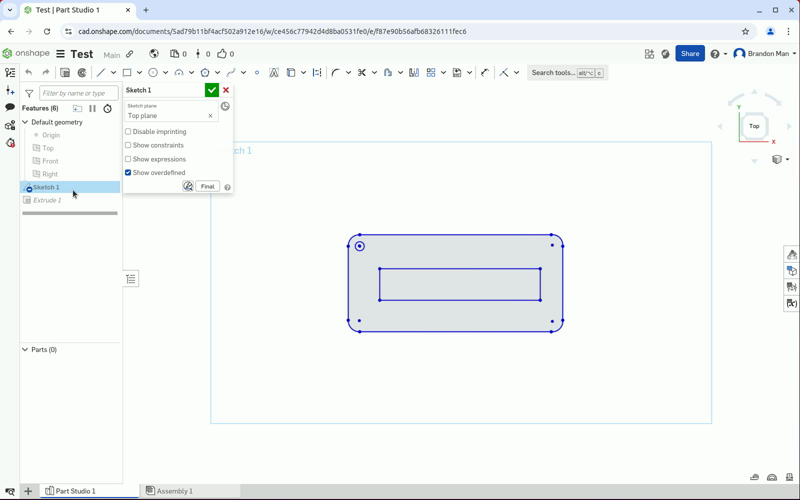
mouse_move(229, 92)
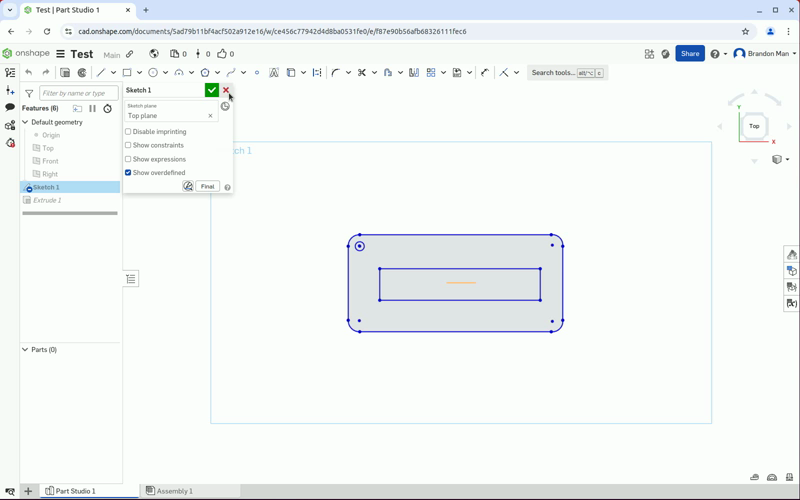
click(229, 92)
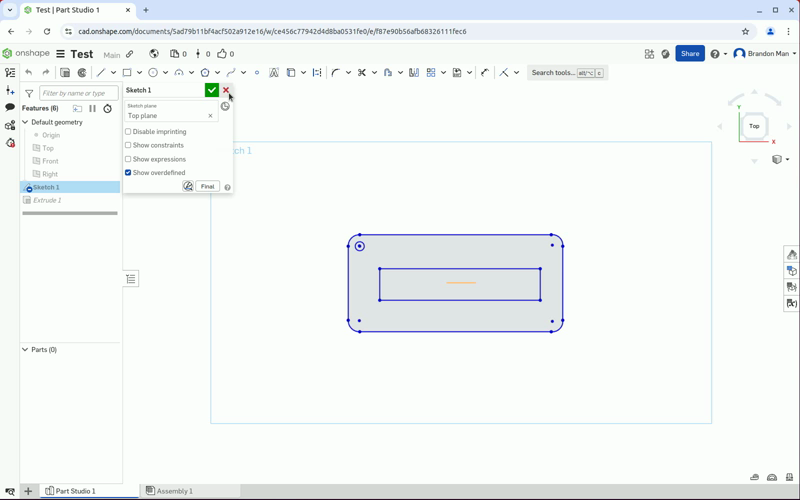
key(shift+s)
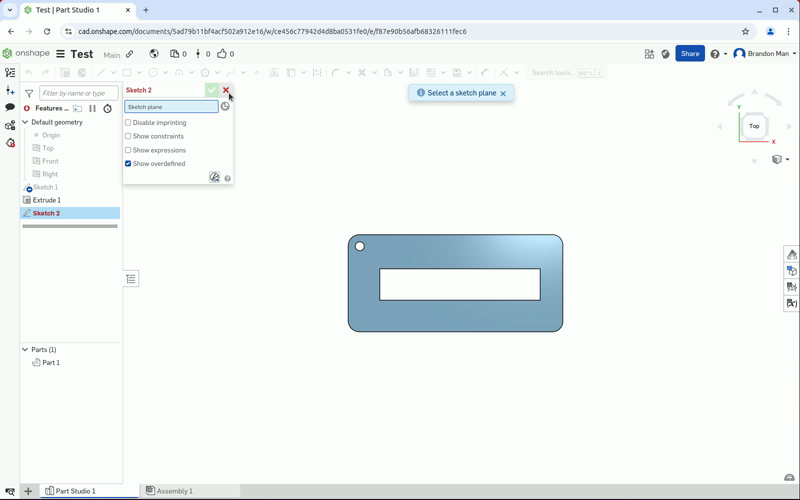
mouse_move(73, 150)
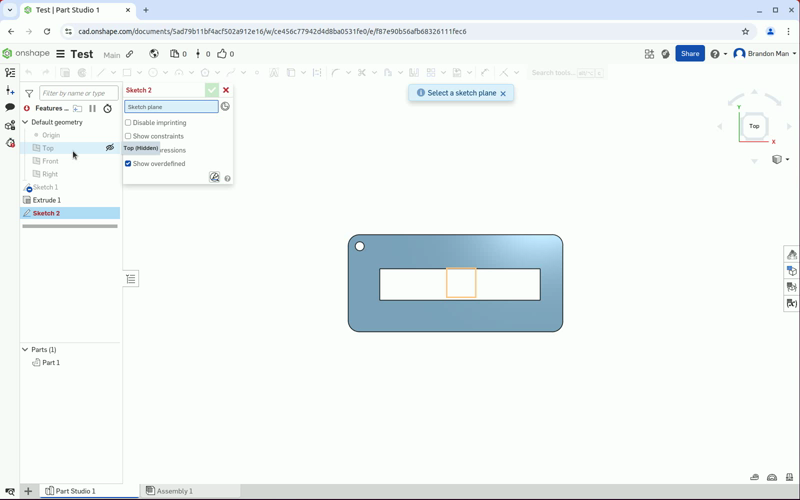
click(73, 150)
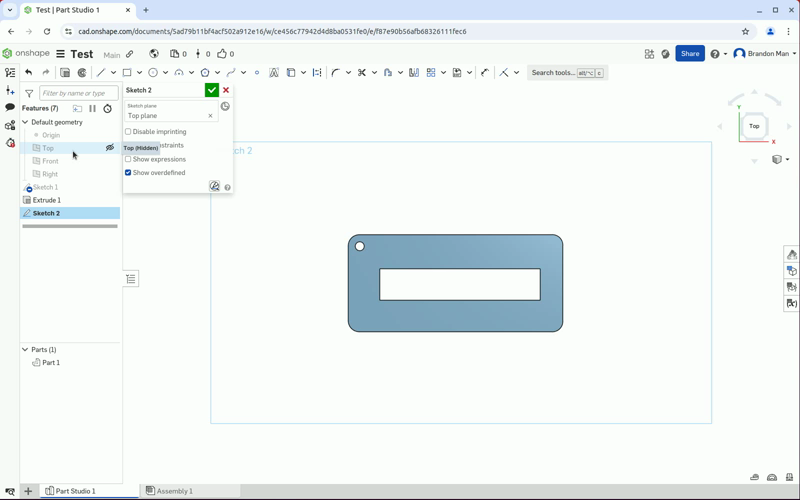
mouse_move(73, 352)
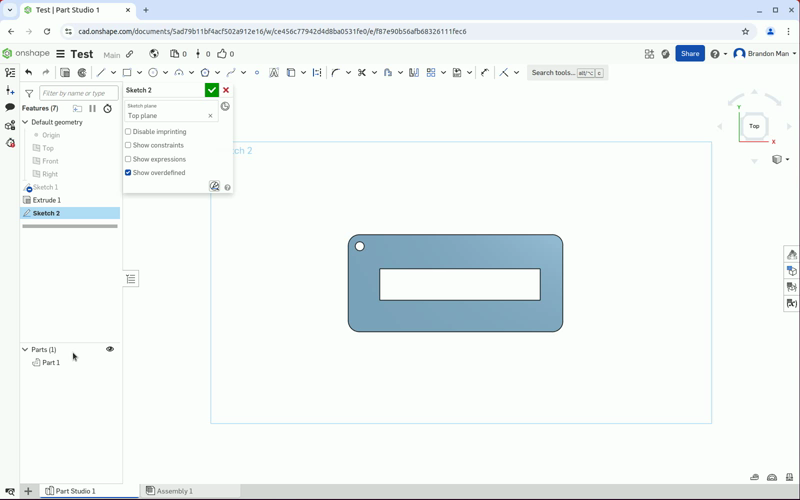
key(y)
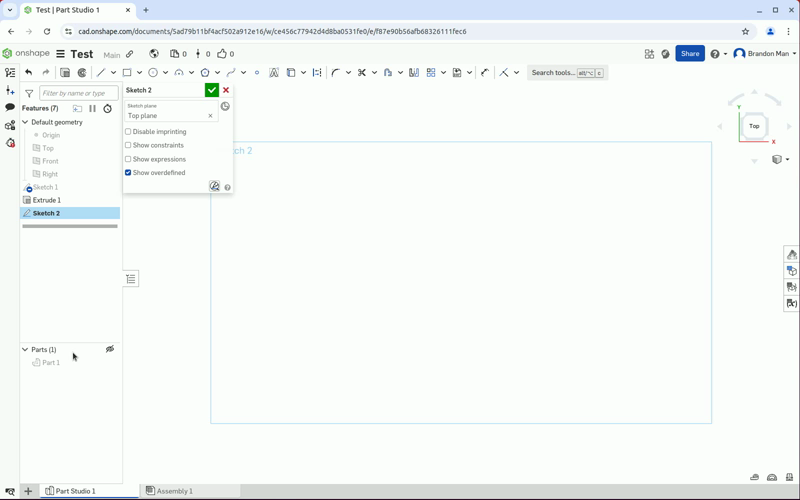
key(a)
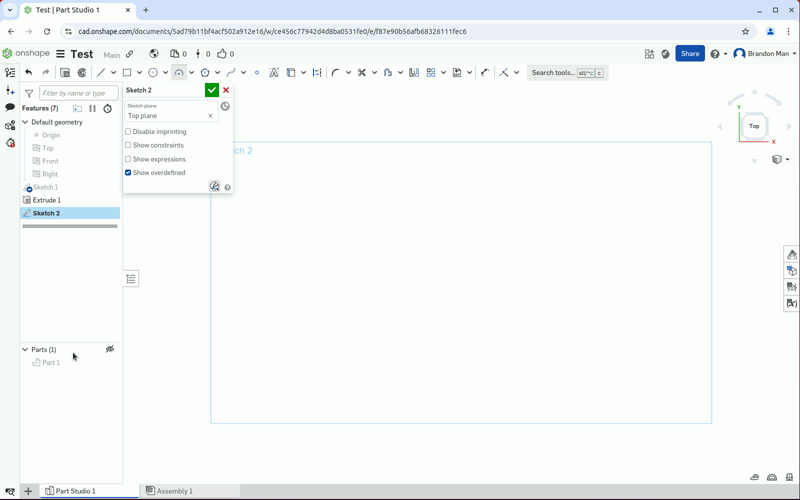
key_down(shift)
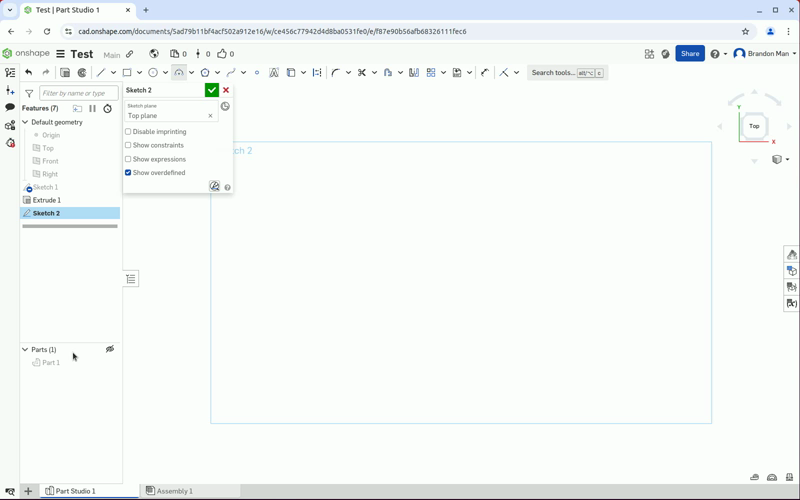
mouse_move(348, 320)
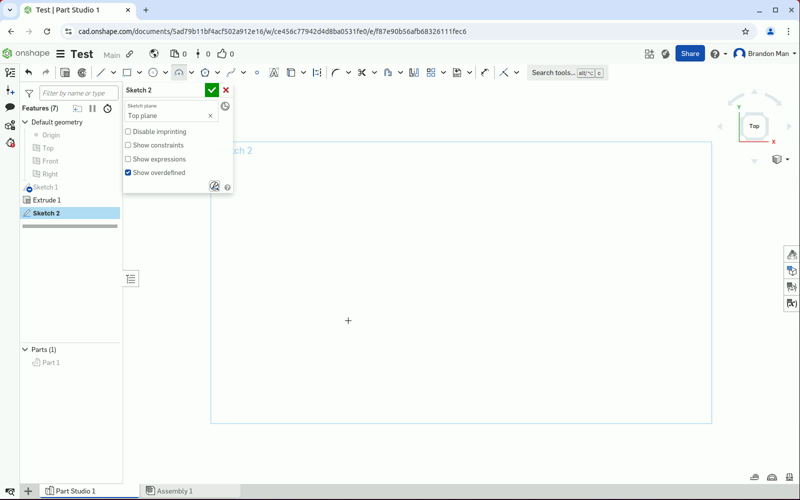
click(348, 320)
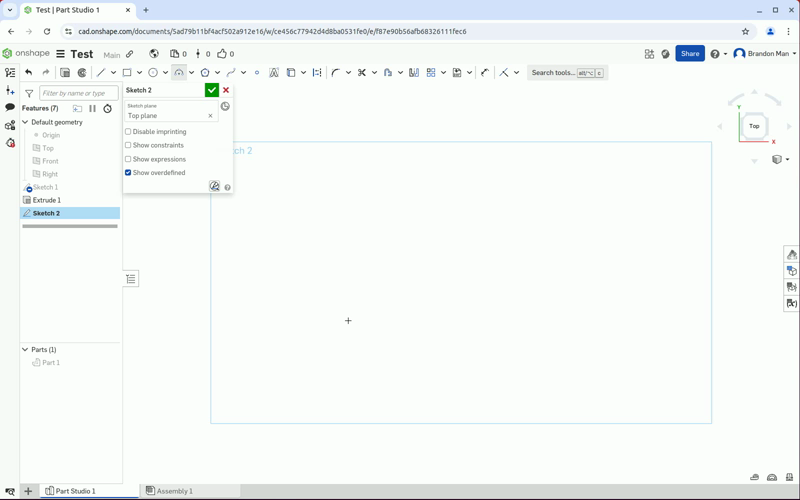
key_up(shift)
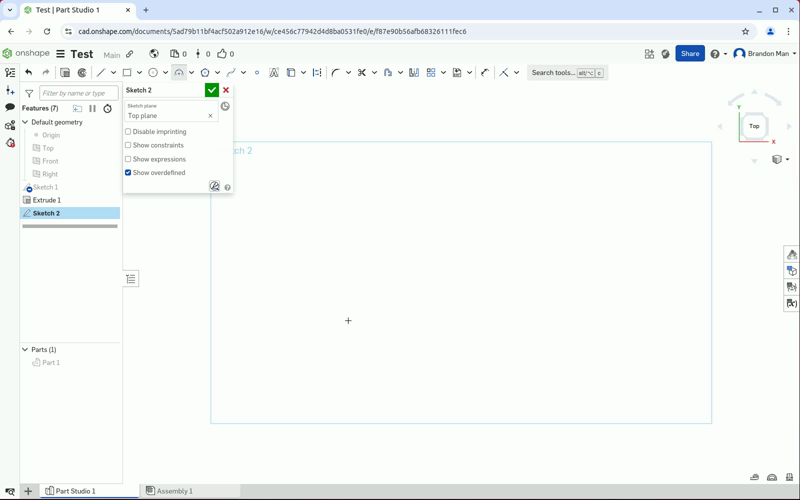
key_down(shift)
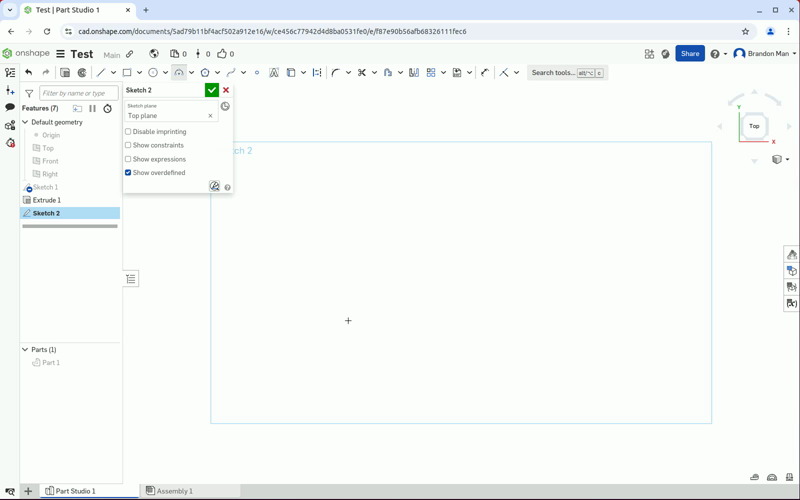
mouse_move(359, 331)
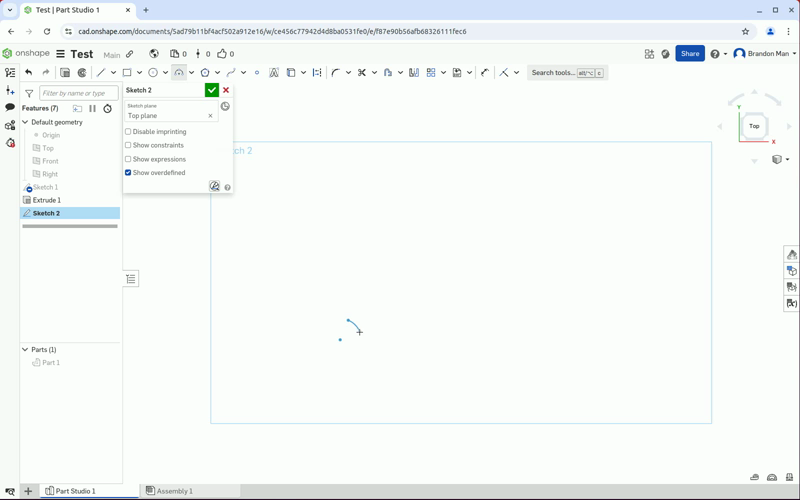
click(359, 331)
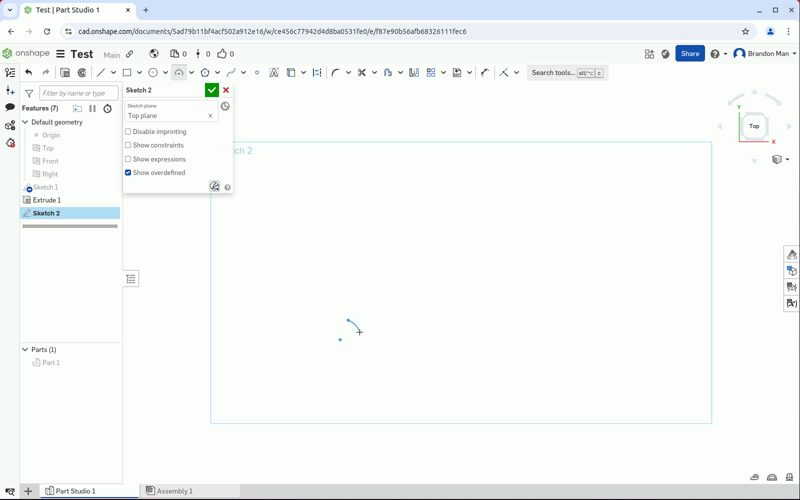
mouse_move(351, 328)
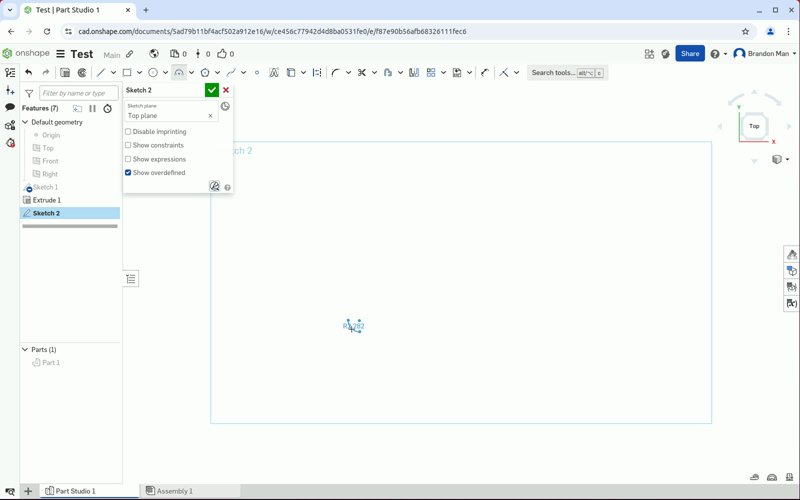
click(351, 328)
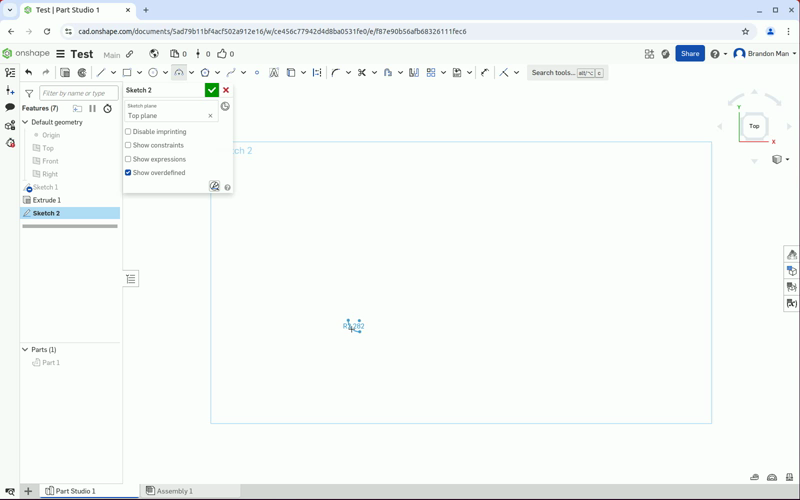
key_up(shift)
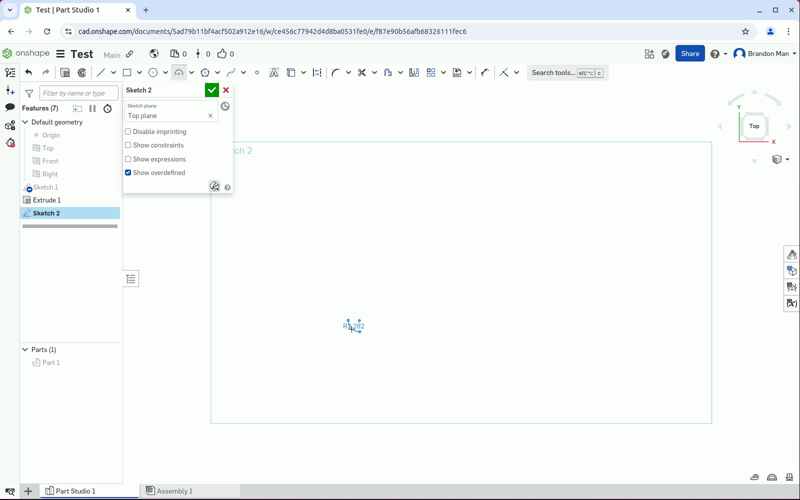
key(esc)
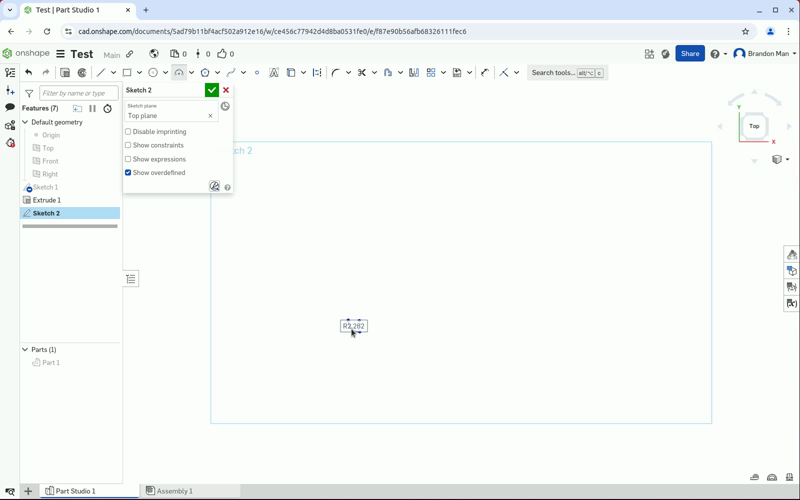
key(l)
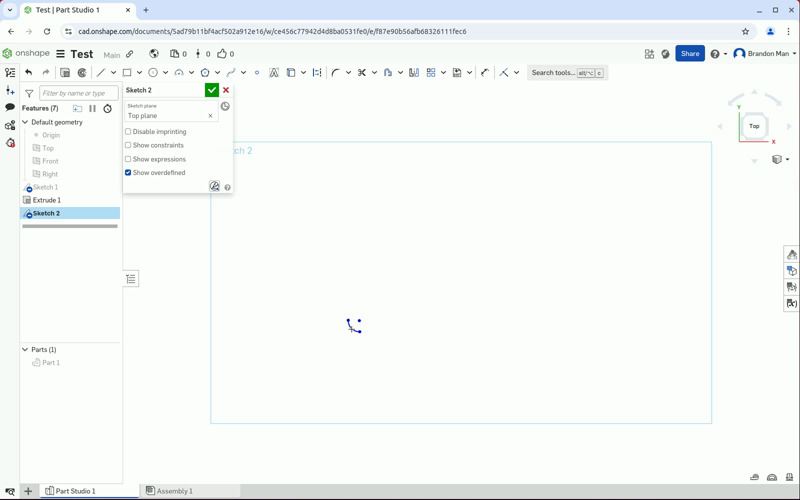
mouse_move(359, 331)
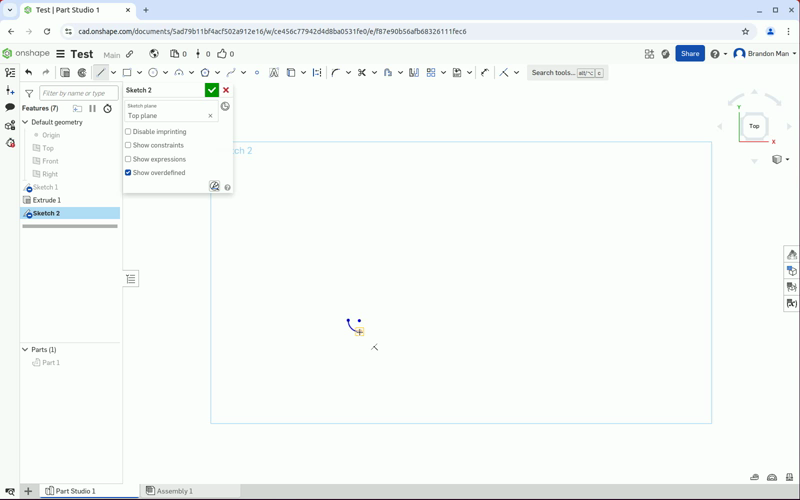
click(359, 331)
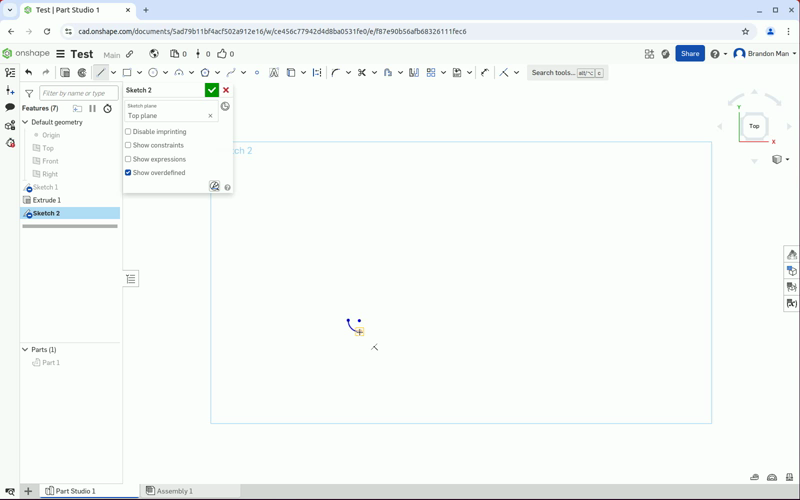
key_down(shift)
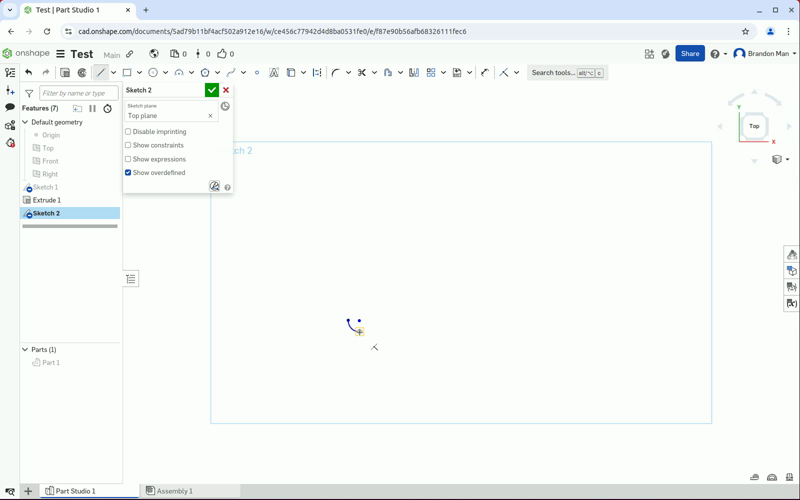
mouse_move(551, 331)
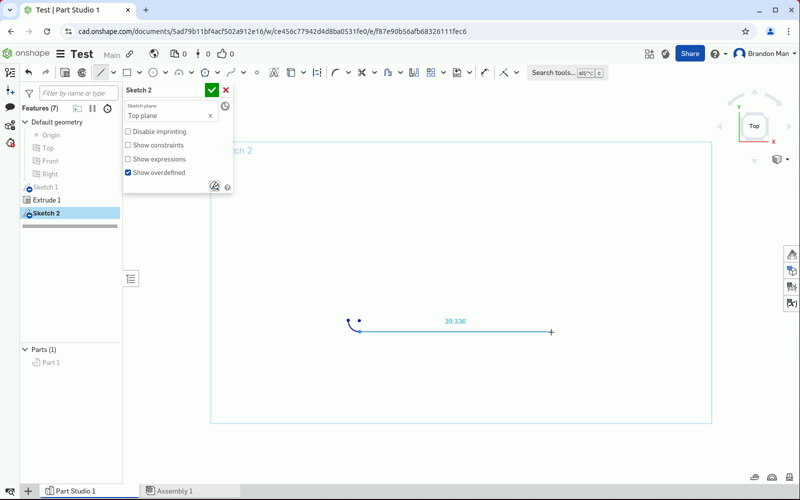
click(551, 331)
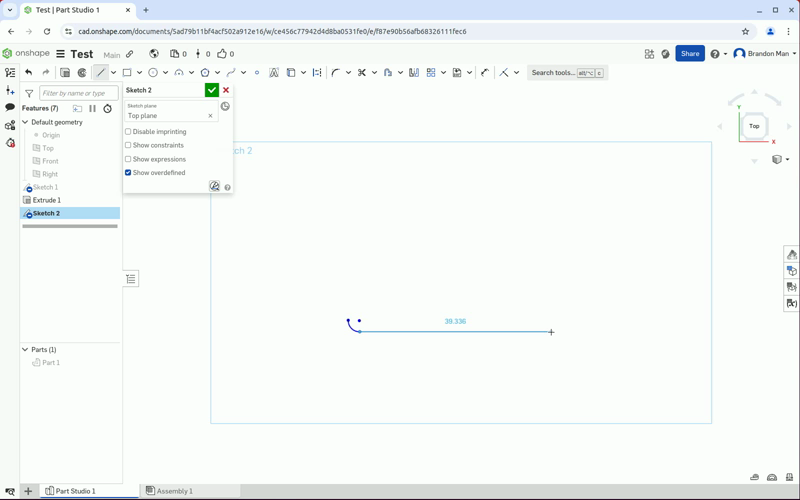
key_up(shift)
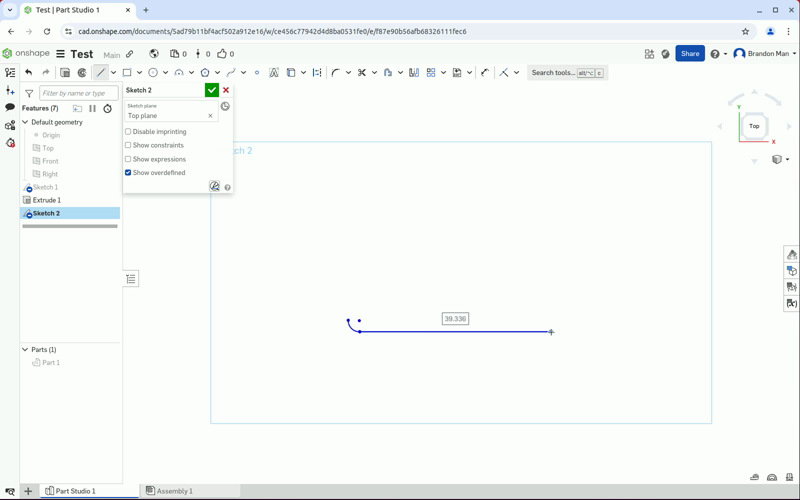
key(esc)
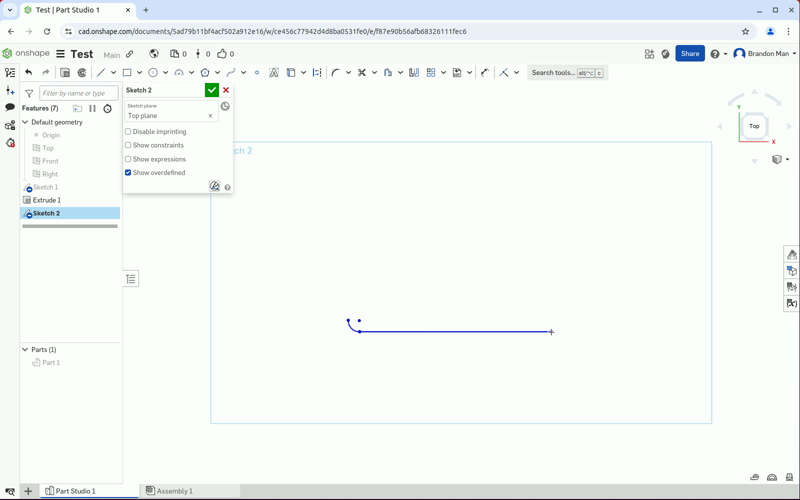
key(a)
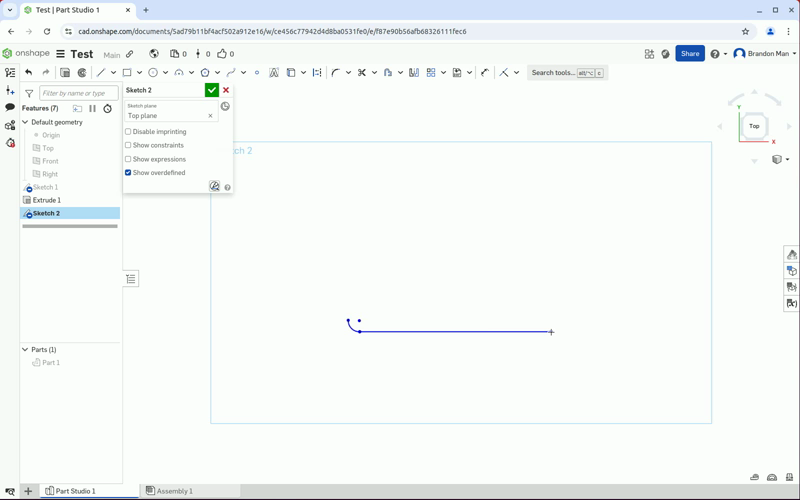
mouse_move(551, 331)
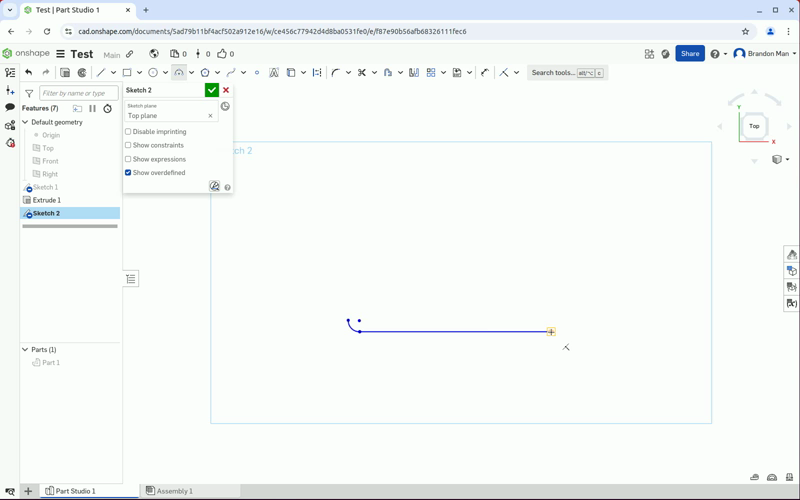
click(551, 331)
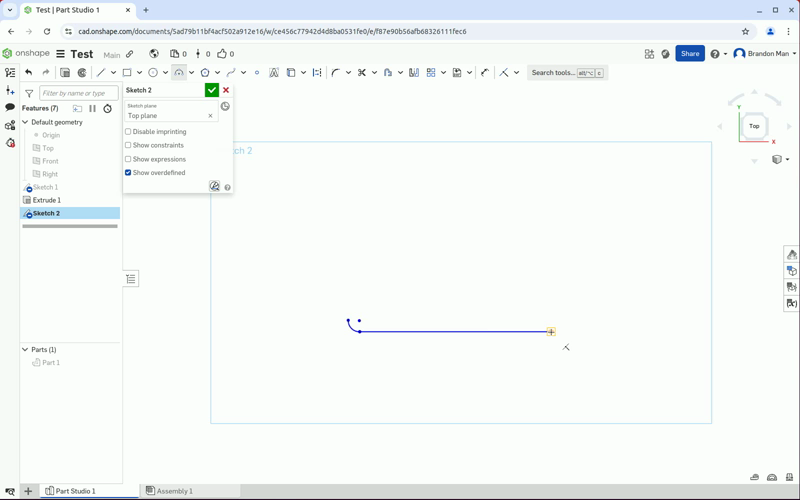
key_down(shift)
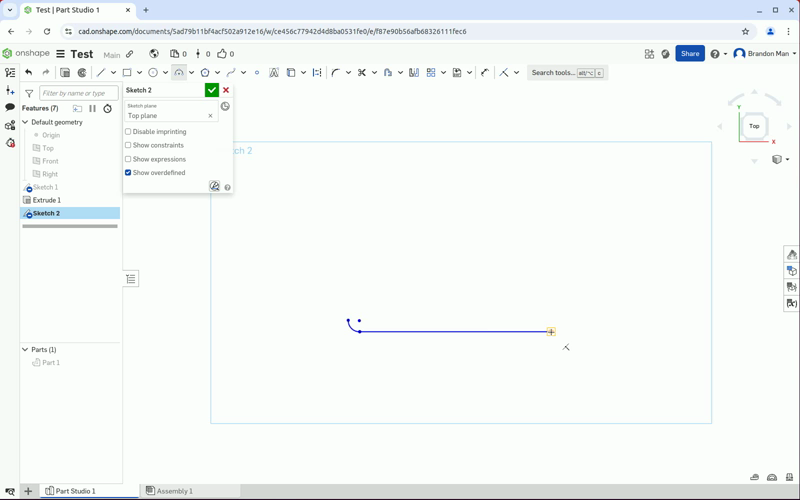
mouse_move(562, 320)
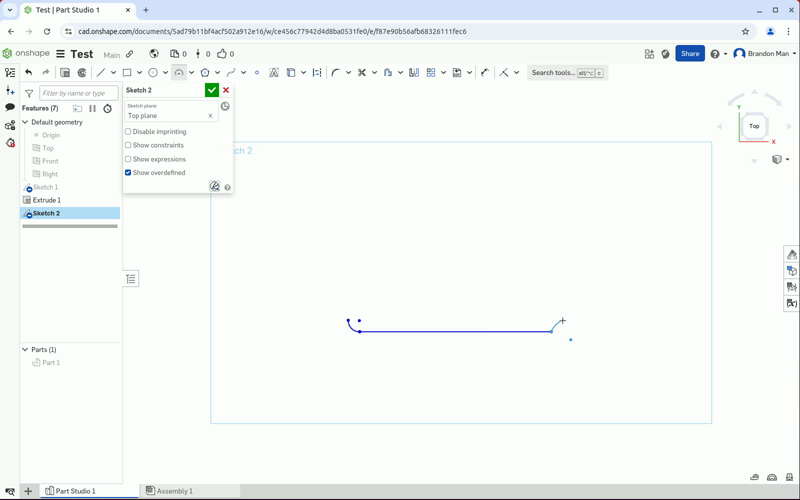
click(562, 320)
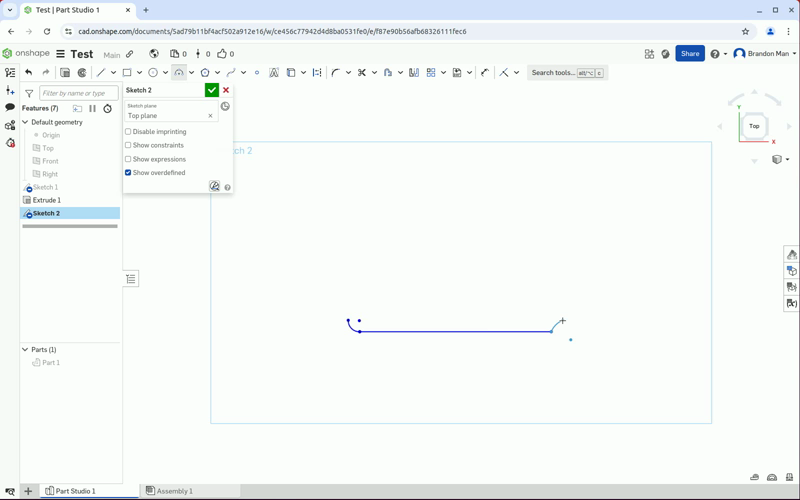
mouse_move(559, 328)
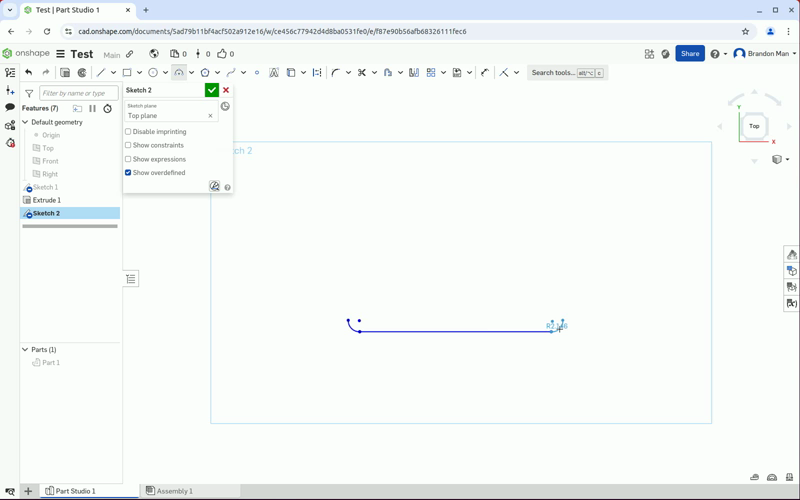
click(559, 328)
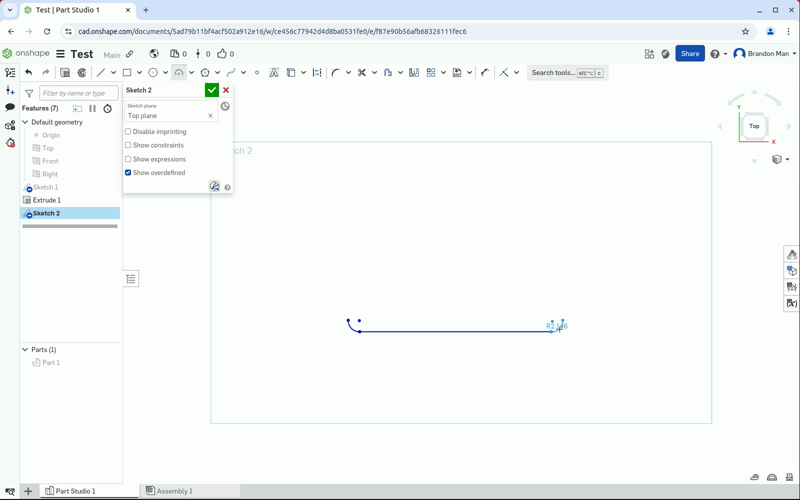
key_up(shift)
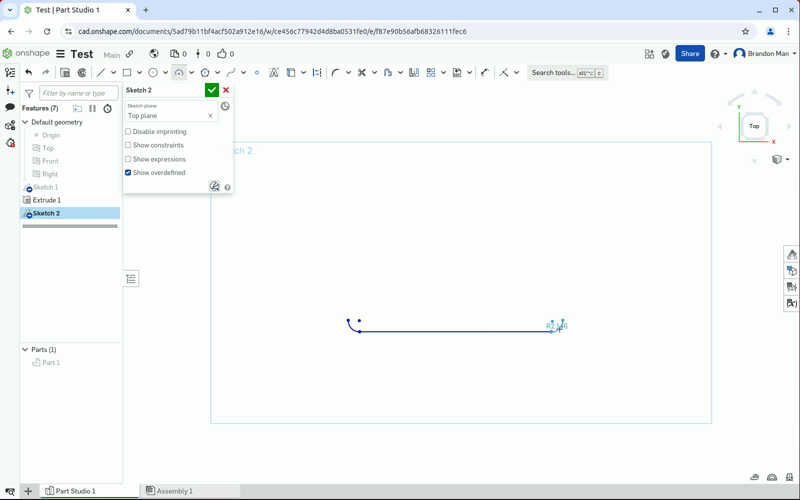
key(esc)
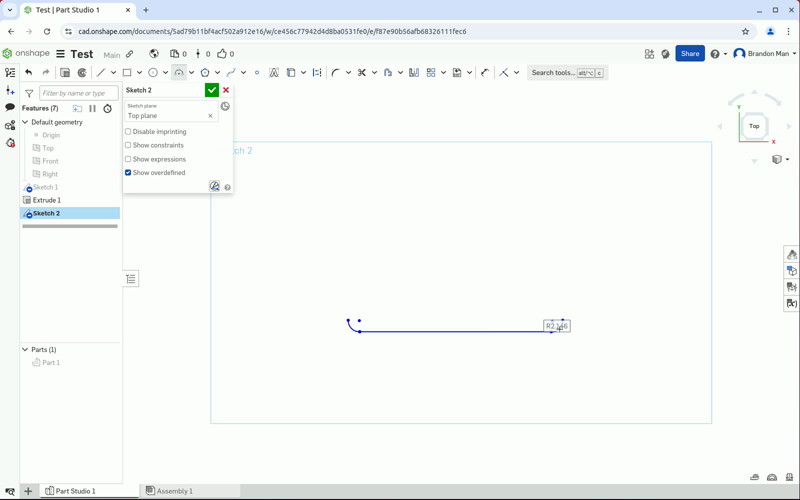
key(l)
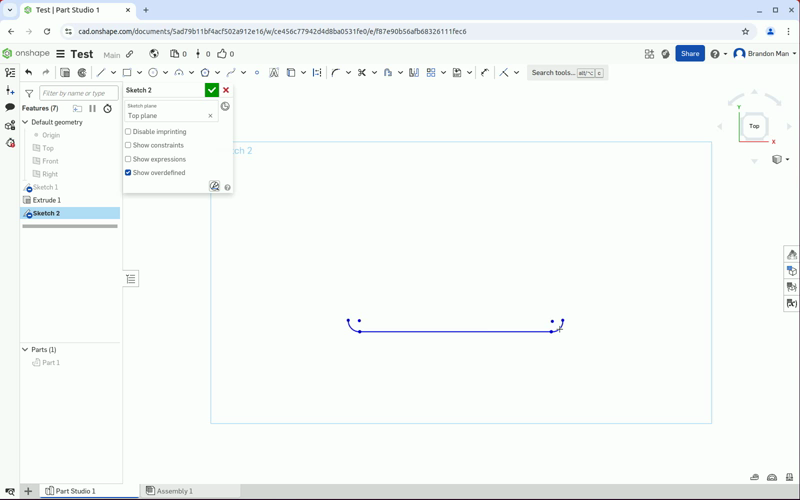
mouse_move(562, 320)
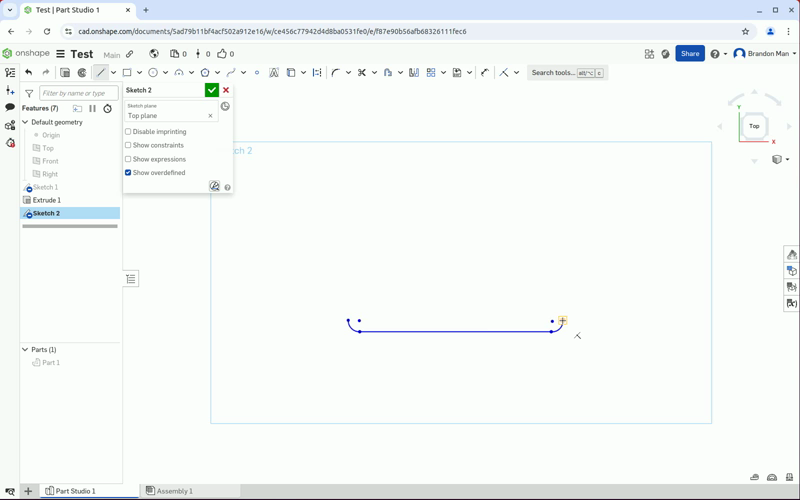
click(562, 320)
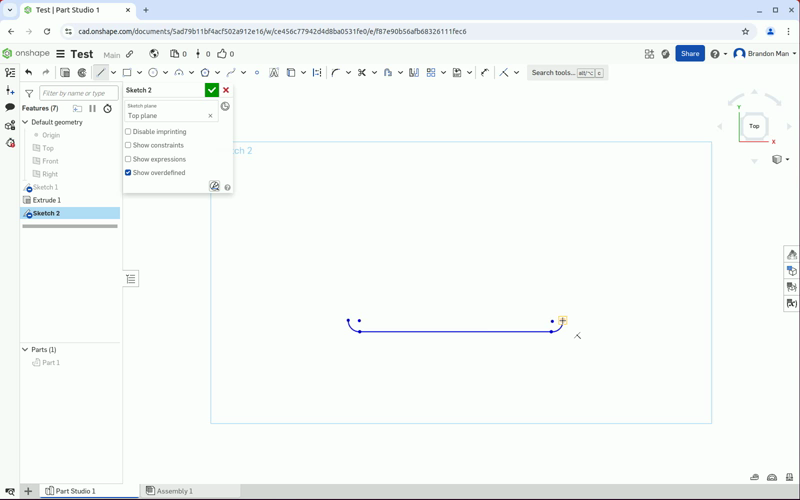
key_down(shift)
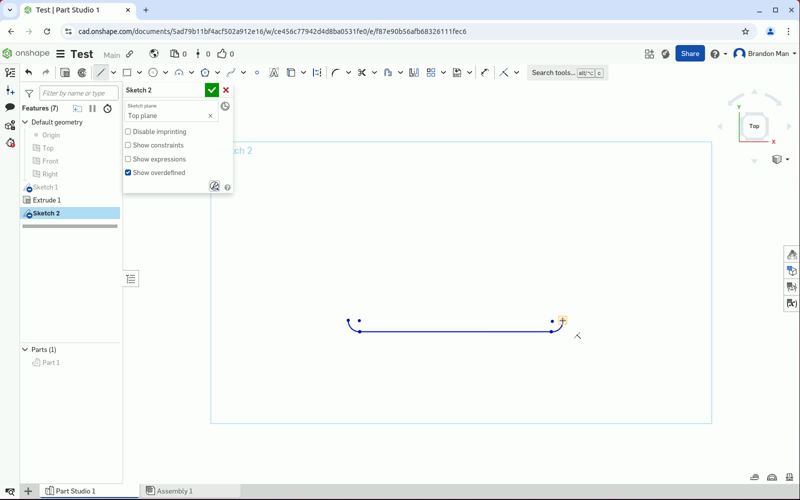
mouse_move(589, 320)
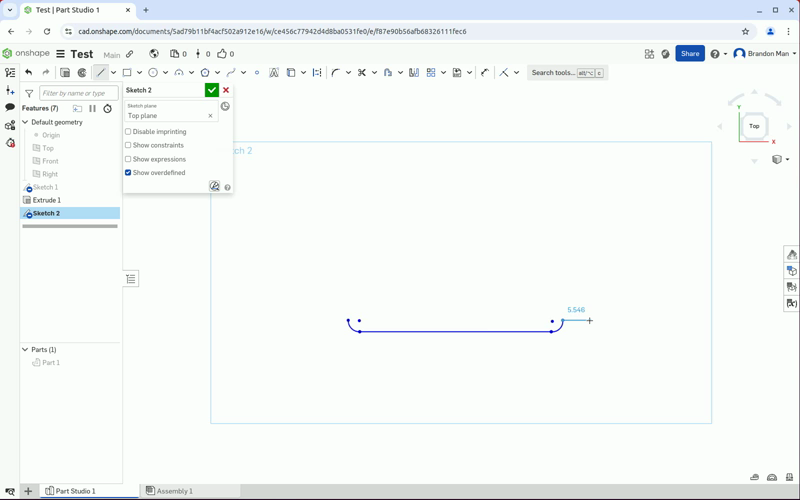
mouse_move(562, 309)
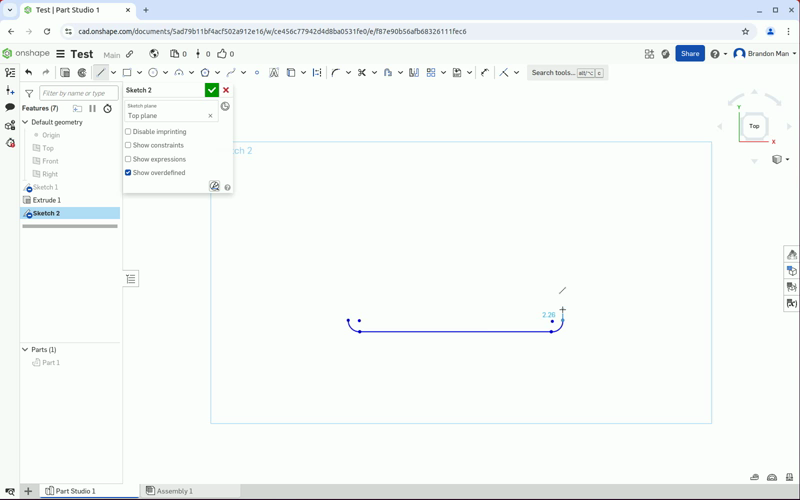
click(562, 309)
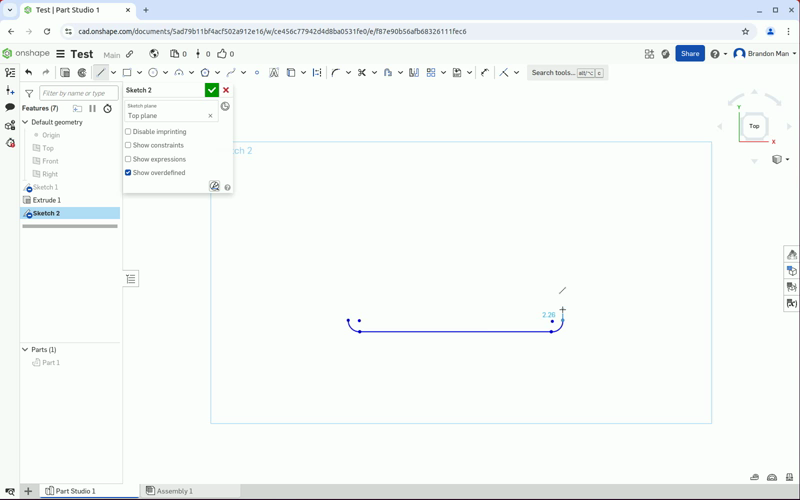
key_up(shift)
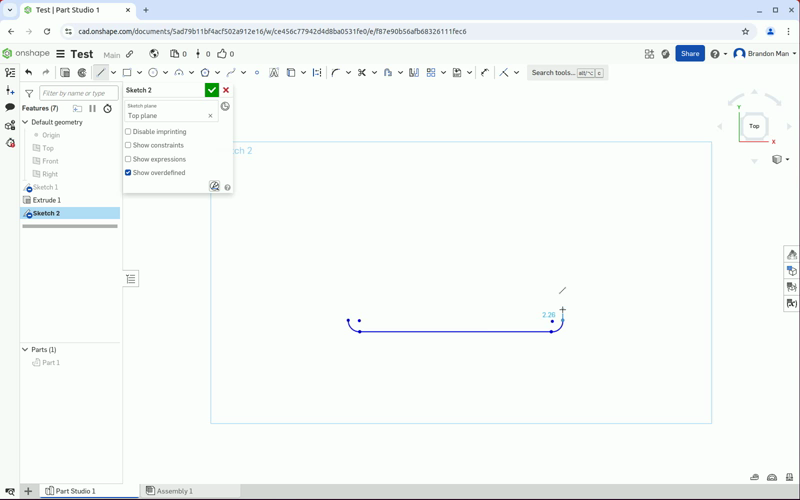
key_down(shift)
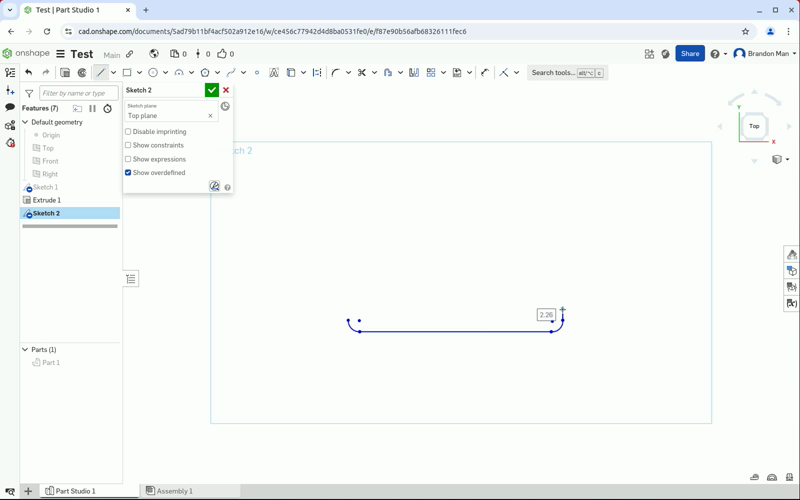
mouse_move(370, 309)
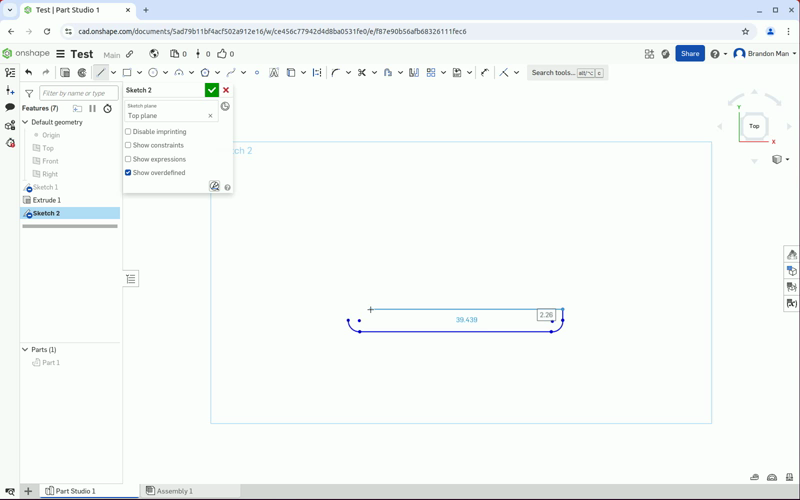
click(370, 309)
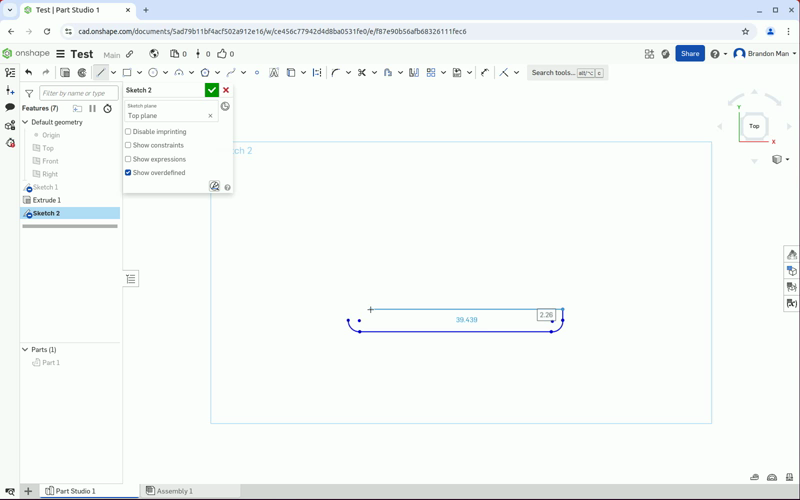
key_up(shift)
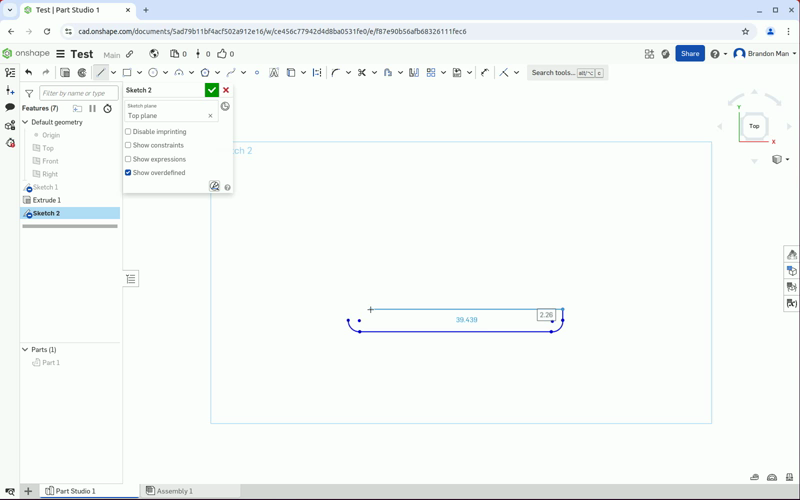
key_down(shift)
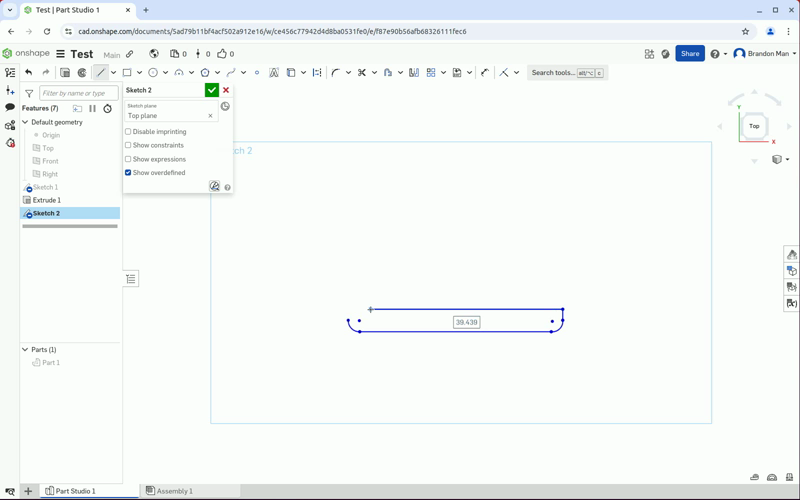
mouse_move(400, 309)
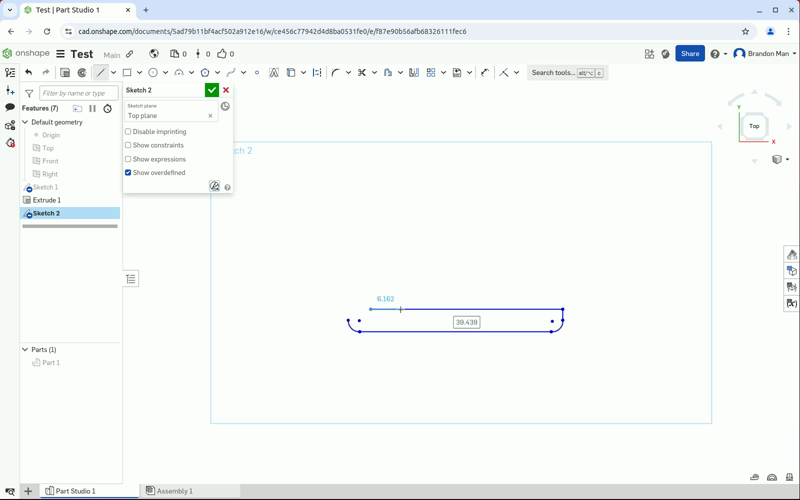
mouse_move(370, 257)
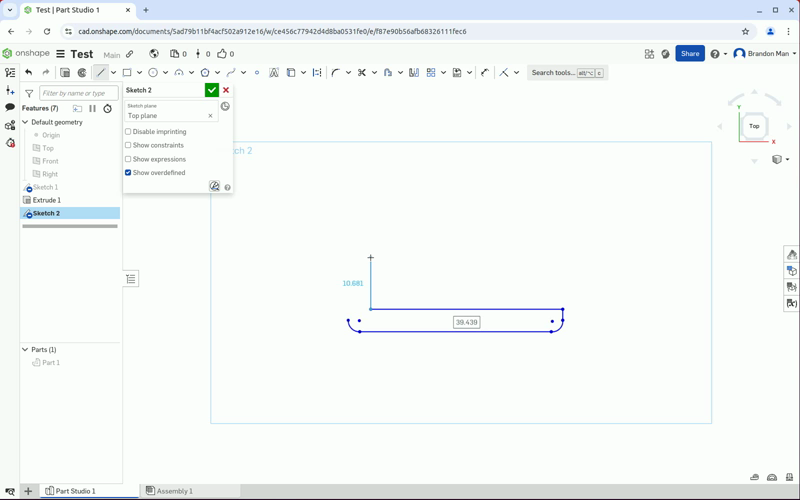
click(370, 257)
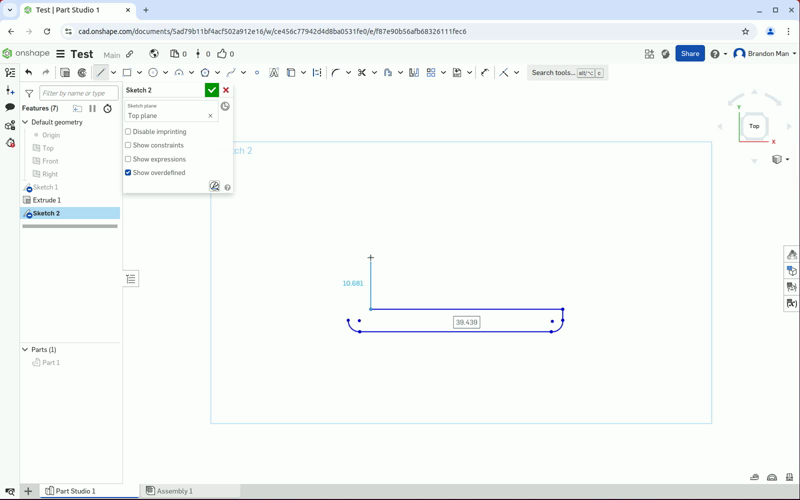
key_up(shift)
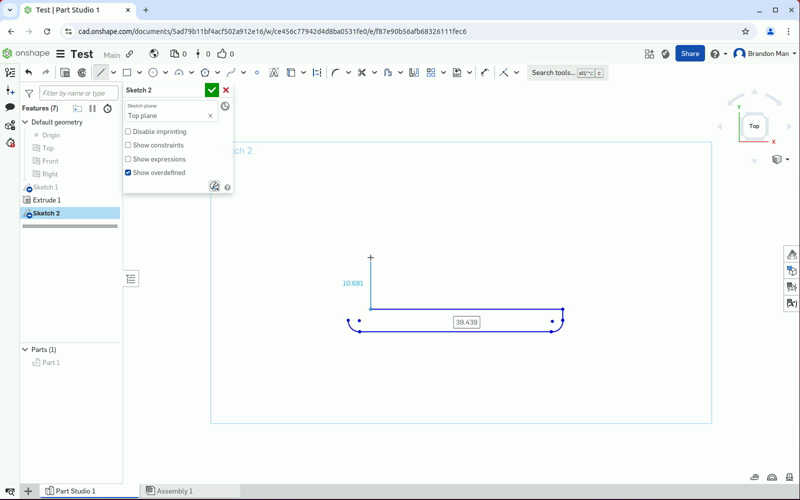
key_down(shift)
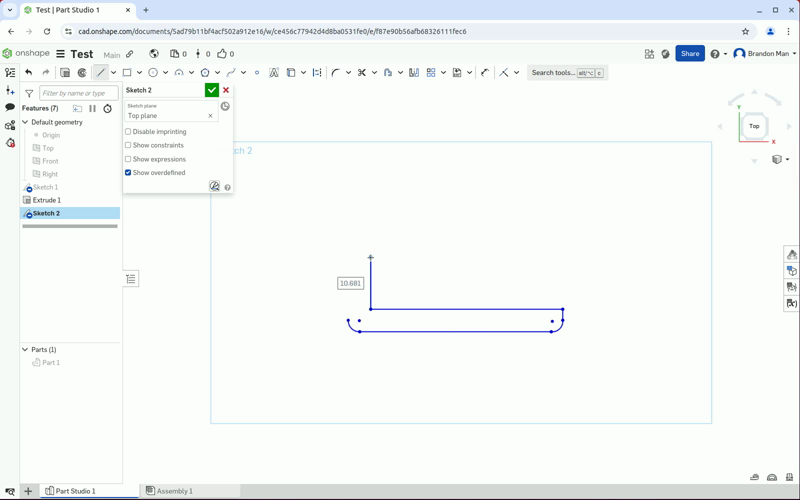
mouse_move(562, 257)
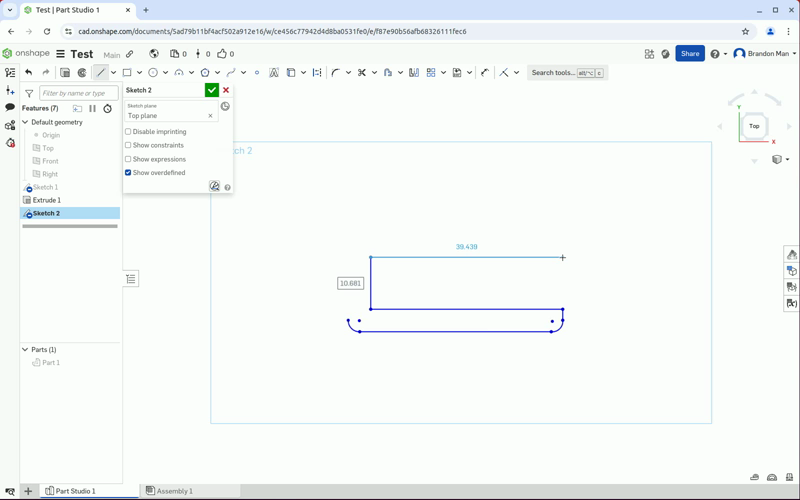
click(562, 257)
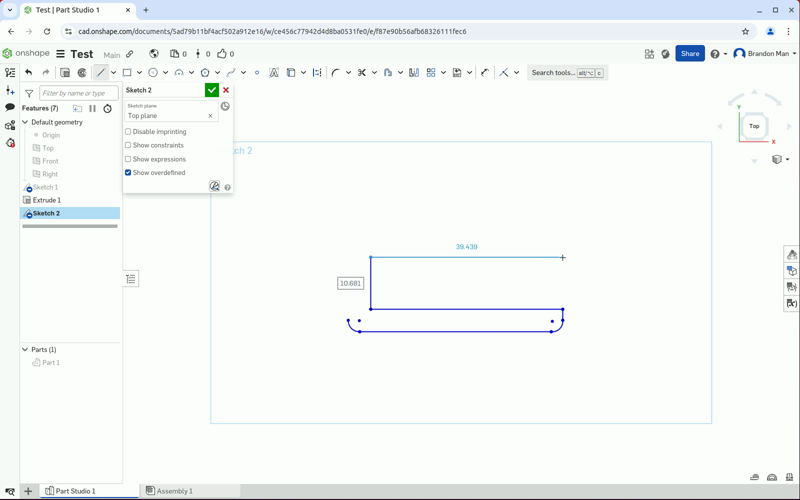
key_up(shift)
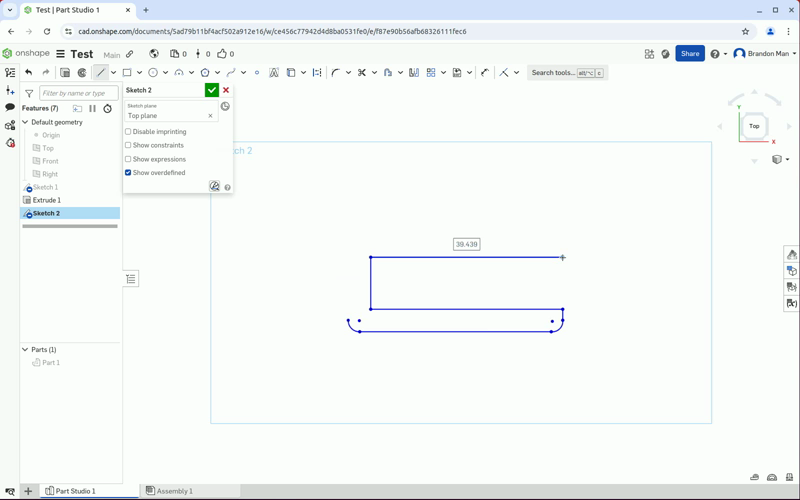
key_down(shift)
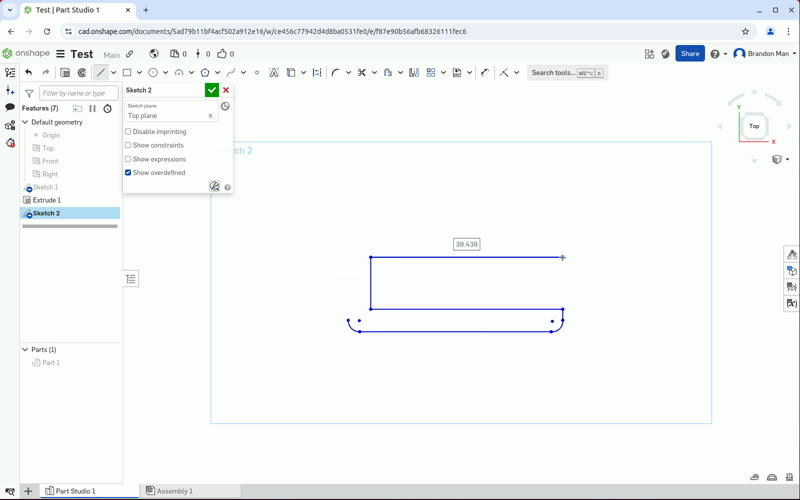
mouse_move(589, 257)
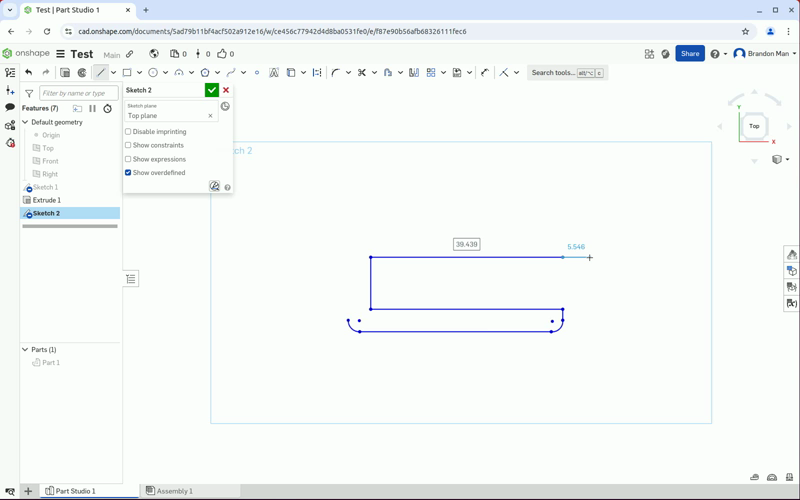
mouse_move(562, 246)
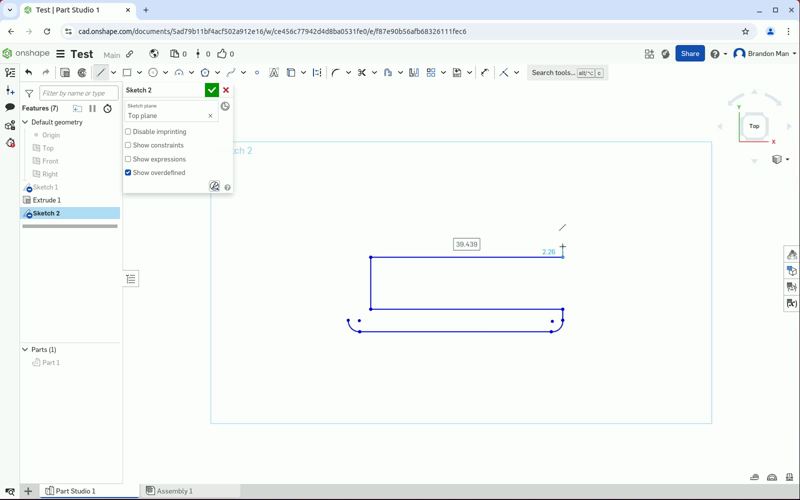
click(562, 246)
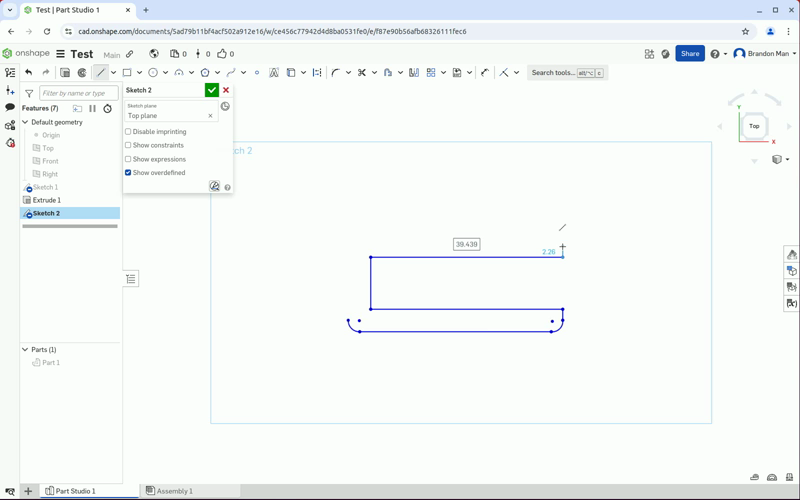
key_up(shift)
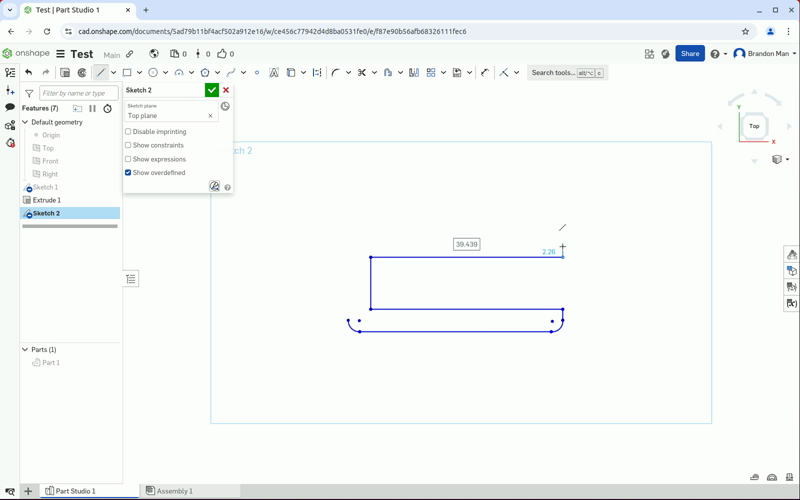
key(esc)
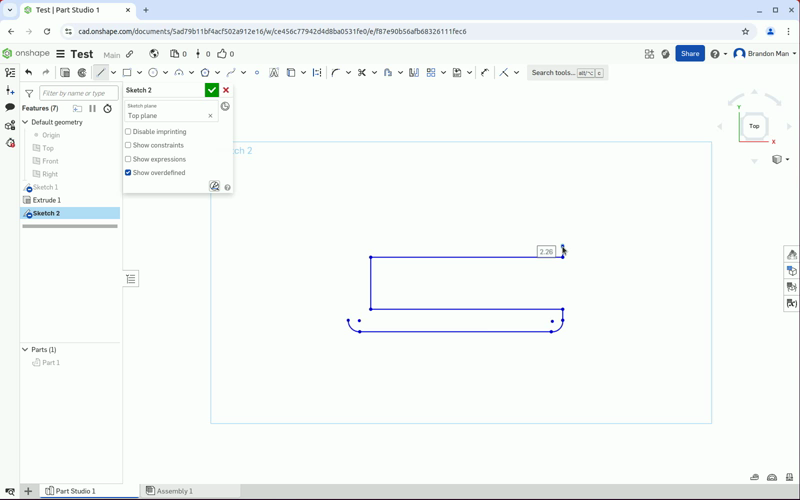
key(a)
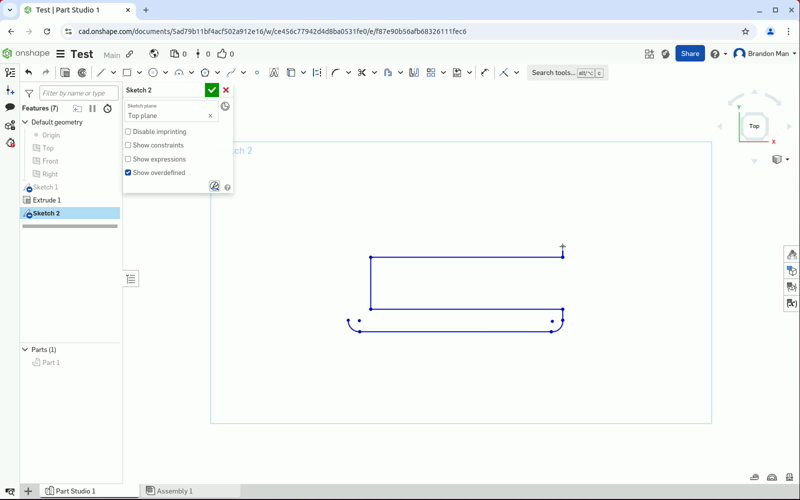
mouse_move(562, 246)
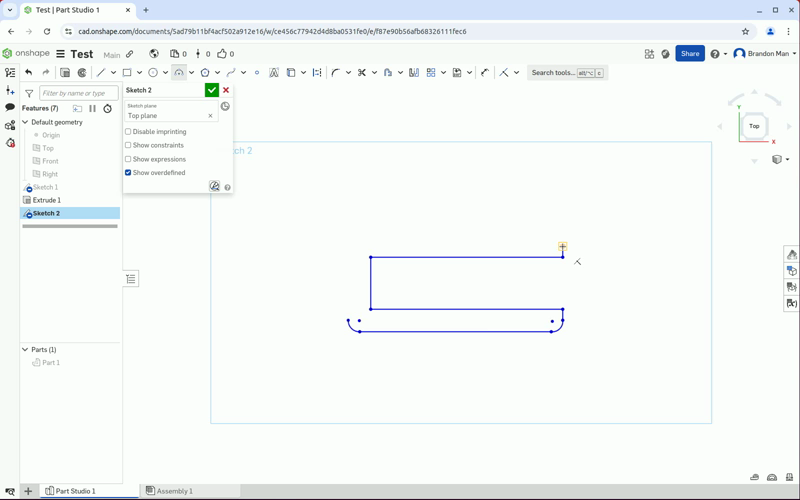
click(562, 246)
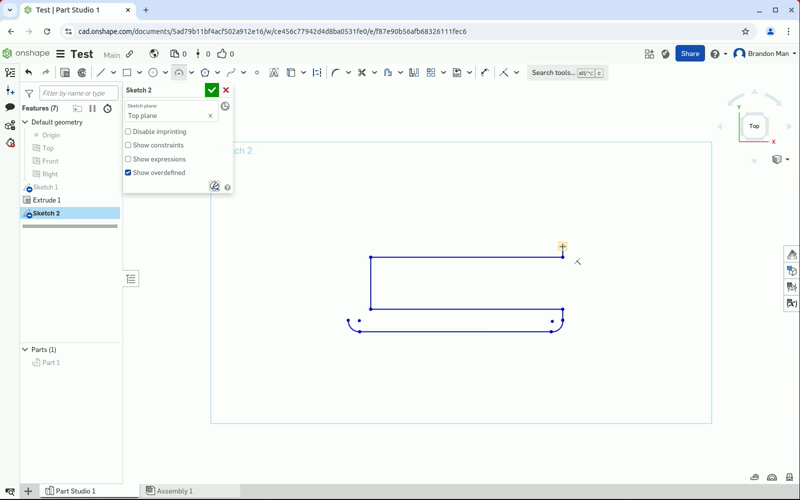
key_down(shift)
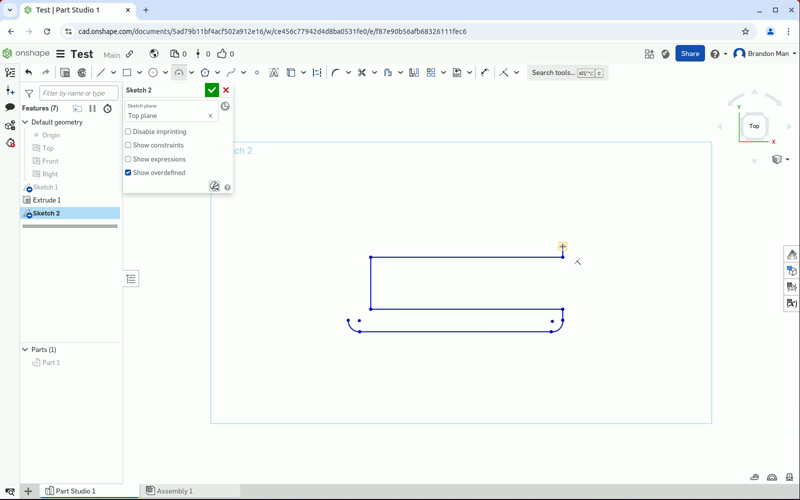
mouse_move(551, 234)
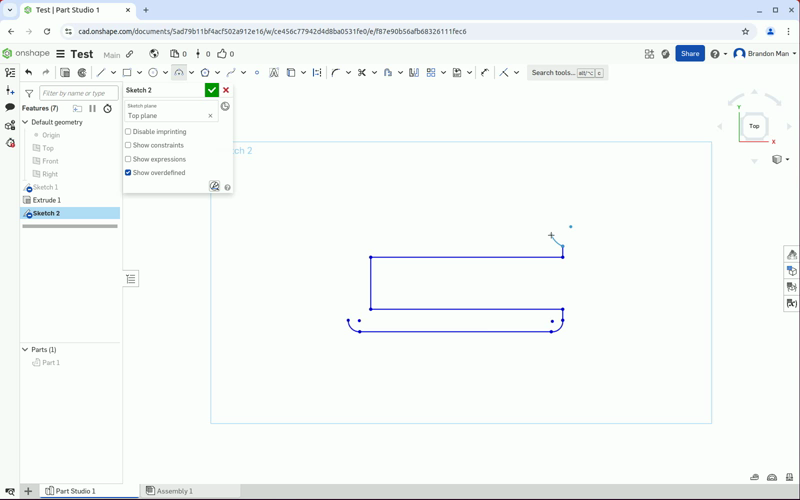
click(551, 234)
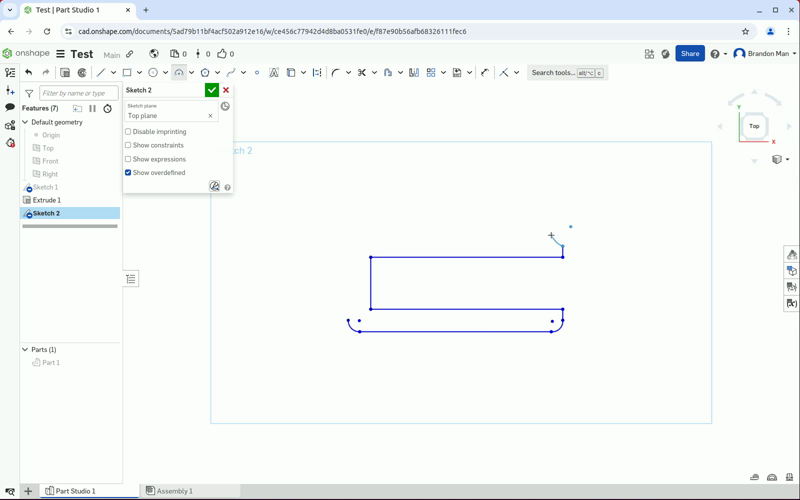
mouse_move(559, 237)
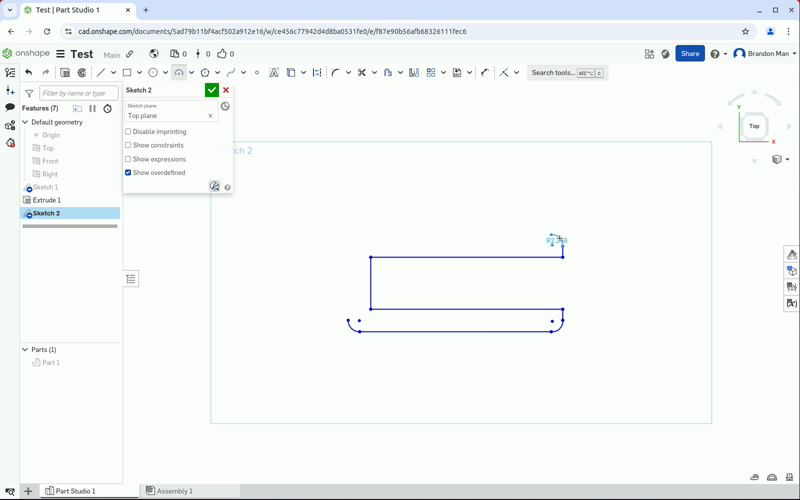
click(559, 237)
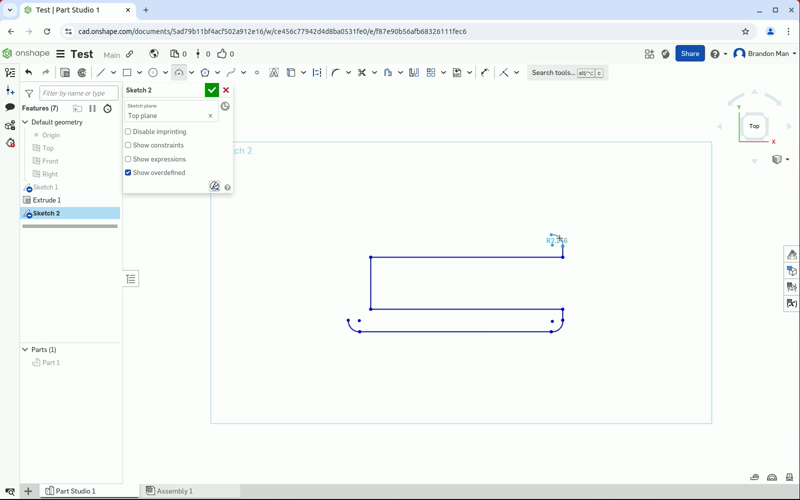
key_up(shift)
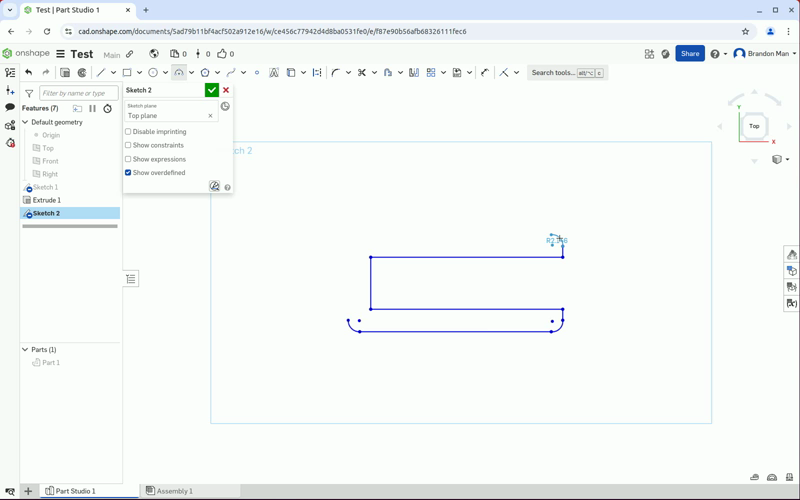
key(esc)
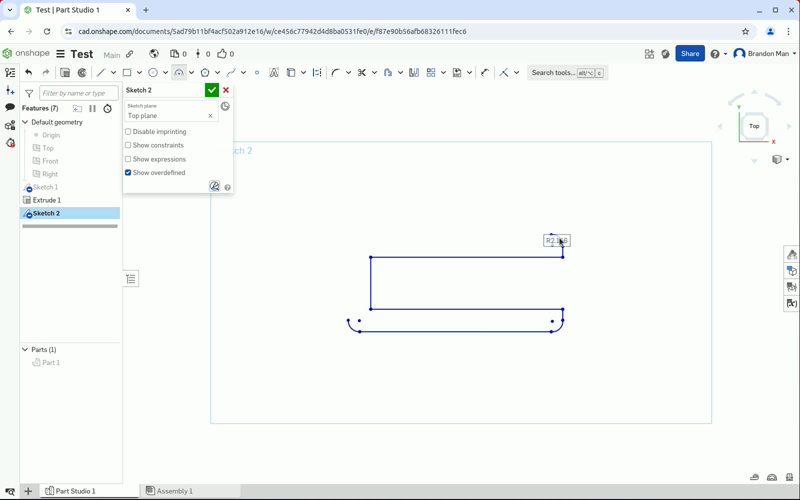
key(l)
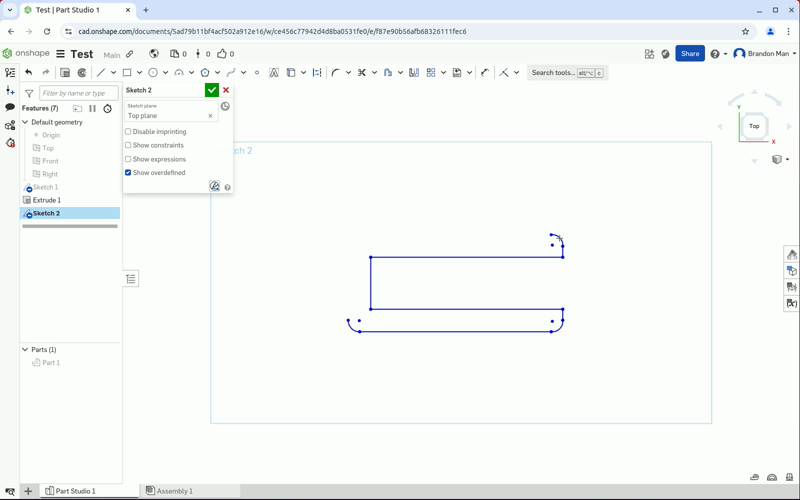
mouse_move(551, 234)
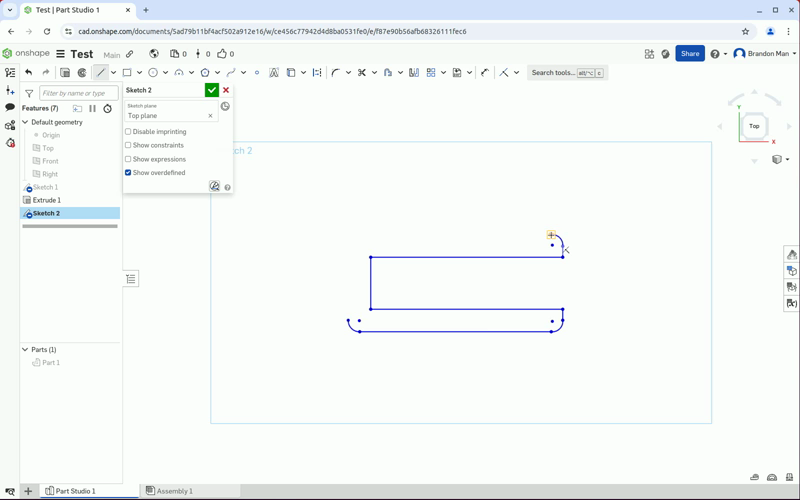
click(551, 234)
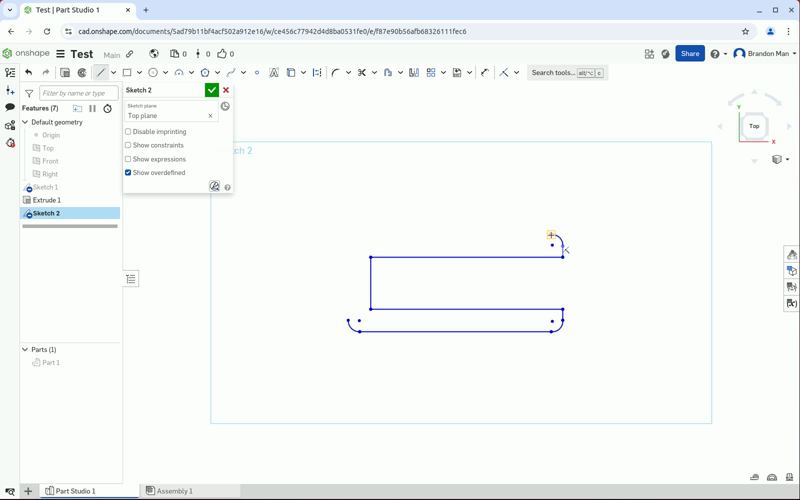
key_down(shift)
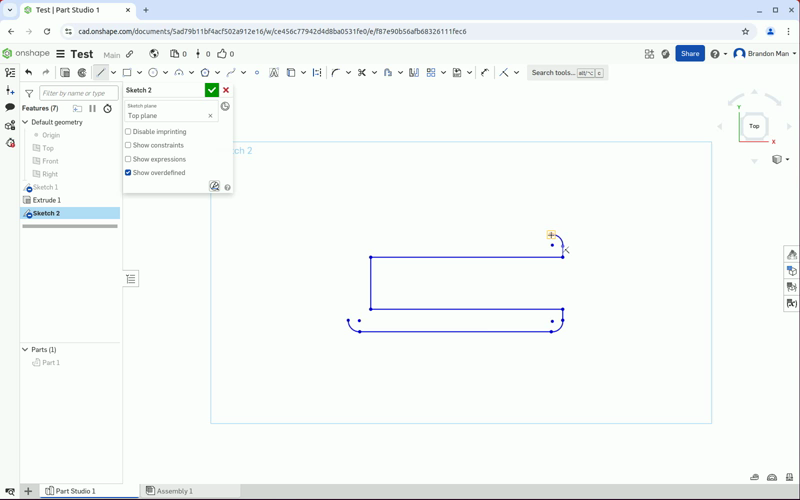
mouse_move(359, 234)
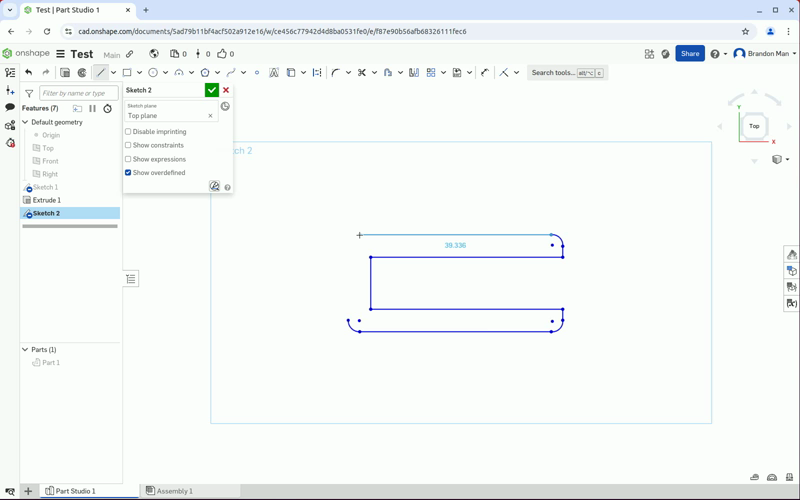
click(359, 234)
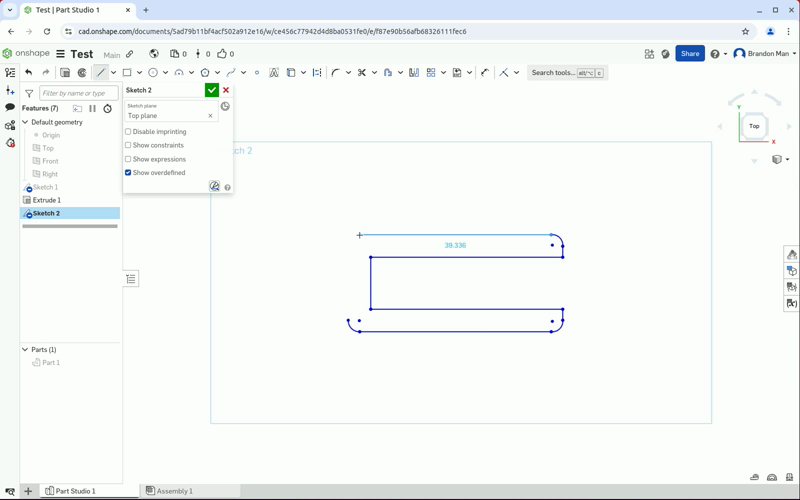
key_up(shift)
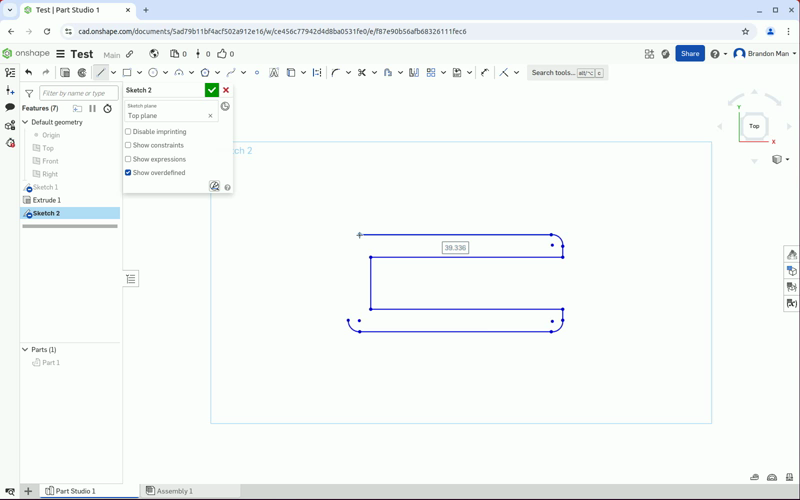
key(esc)
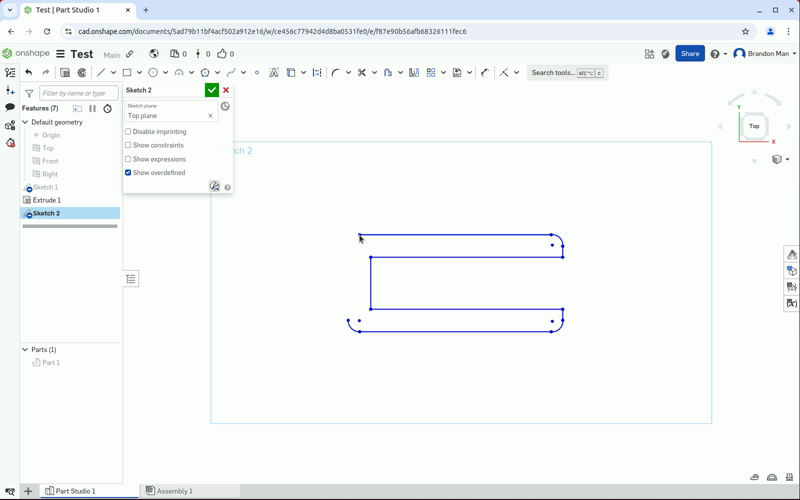
key(a)
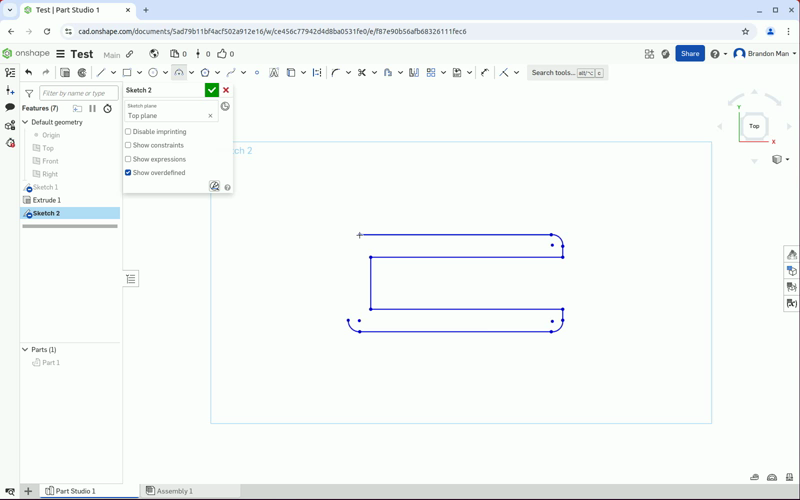
mouse_move(359, 234)
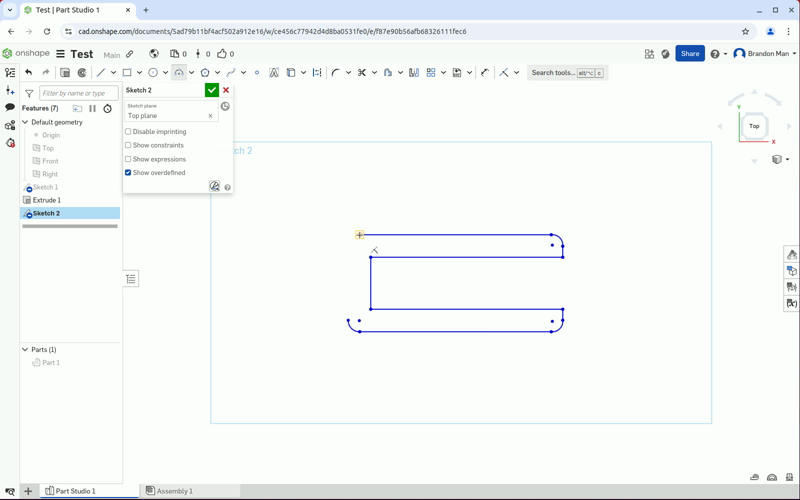
click(359, 234)
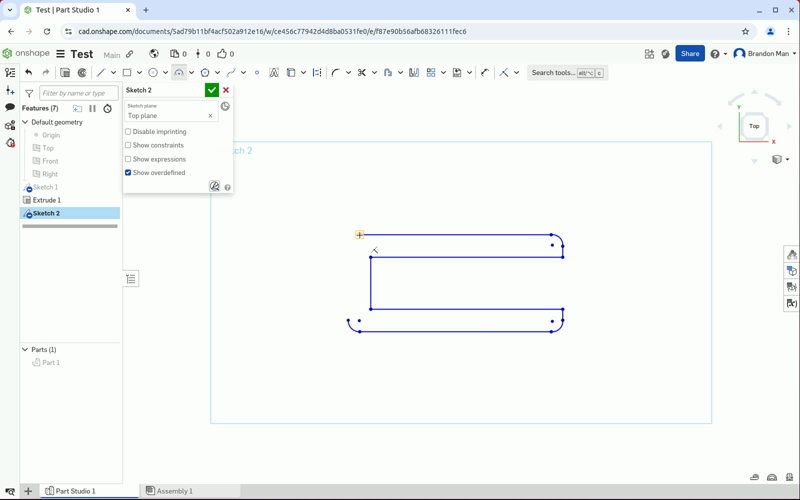
key_down(shift)
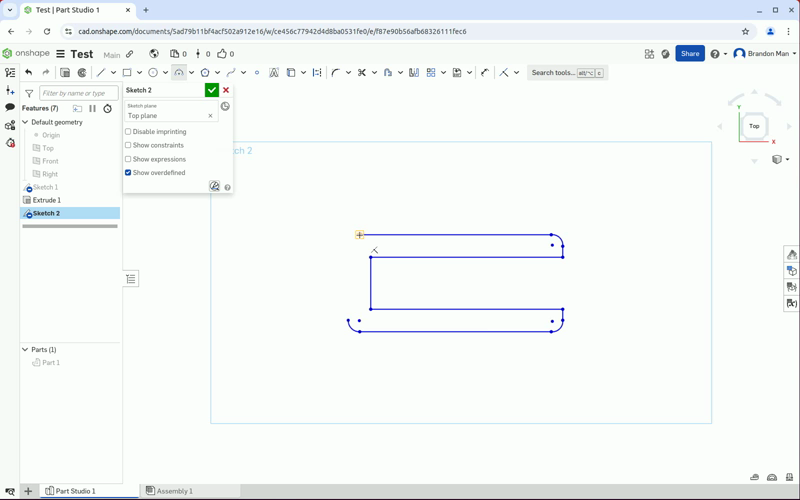
mouse_move(348, 246)
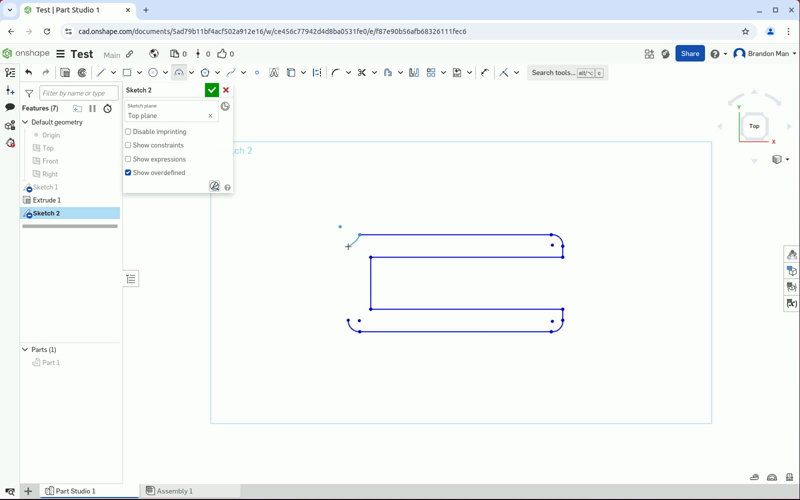
click(348, 246)
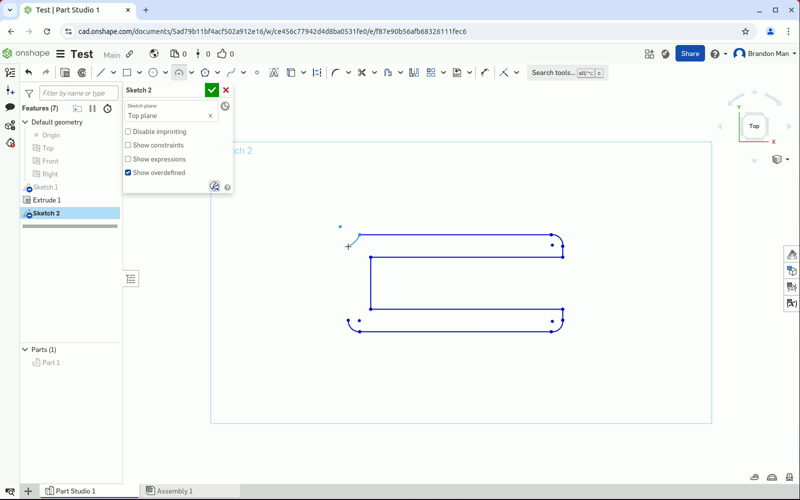
mouse_move(351, 237)
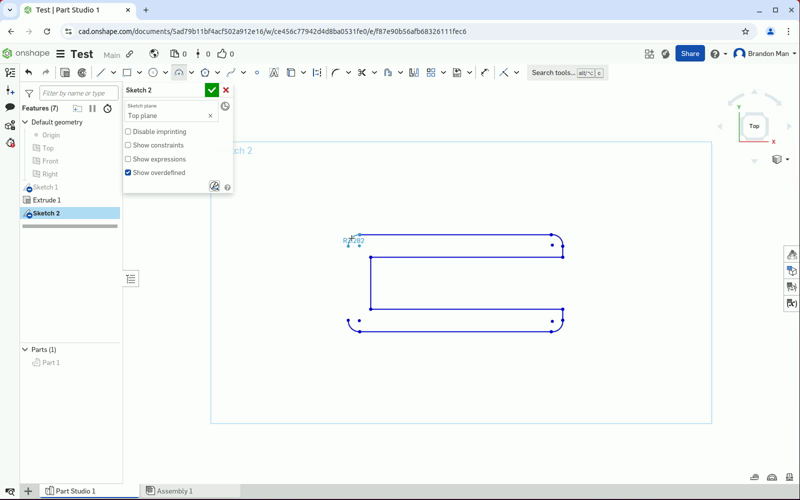
click(351, 237)
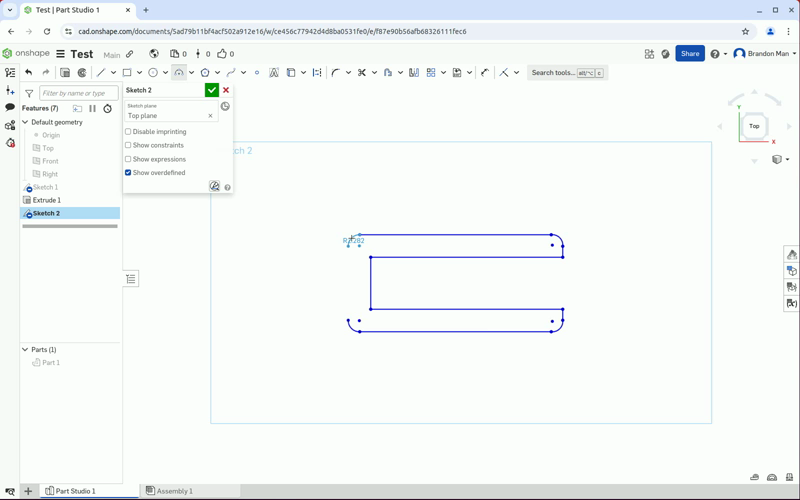
key_up(shift)
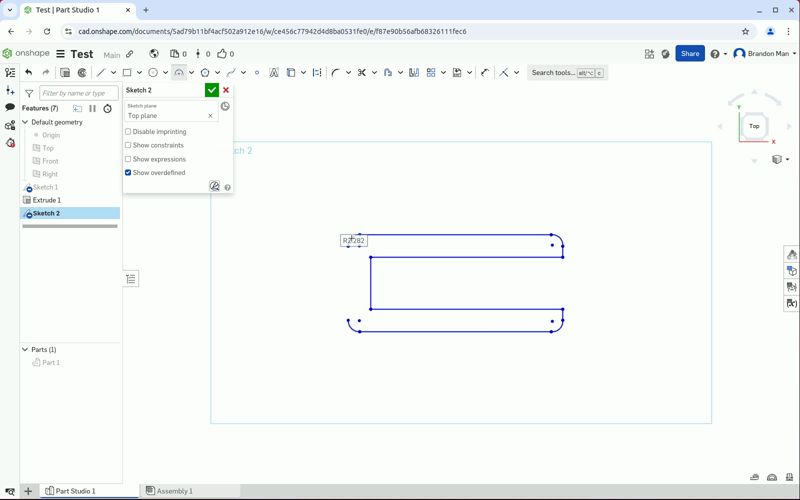
key(esc)
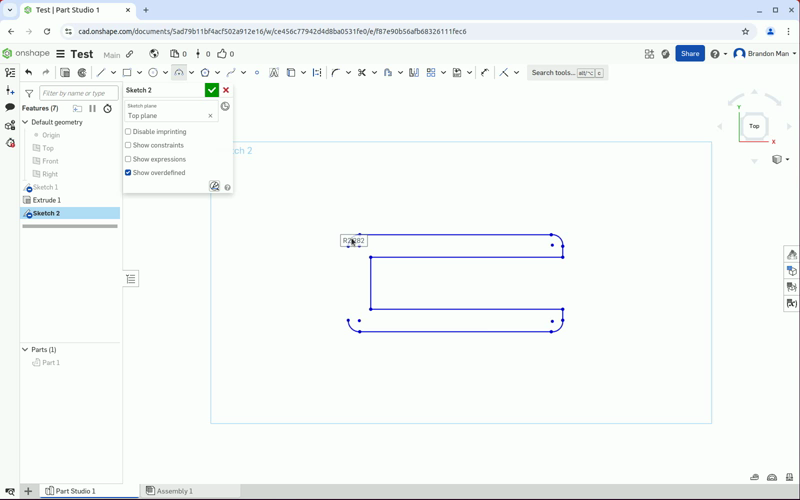
key(l)
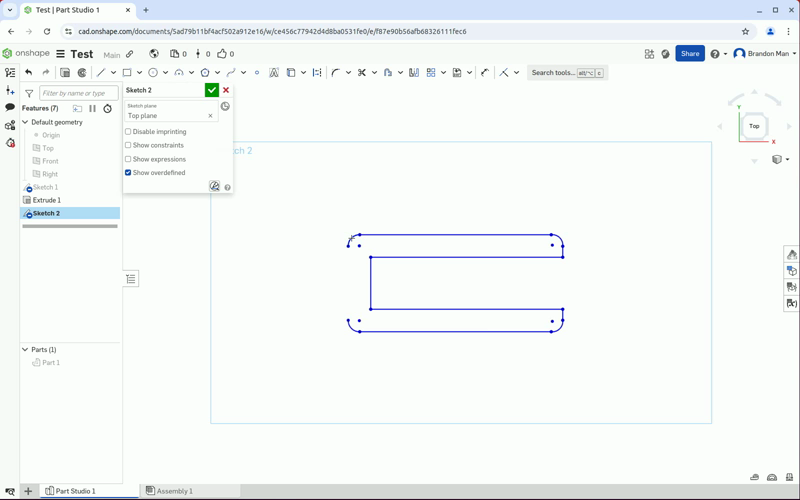
mouse_move(348, 246)
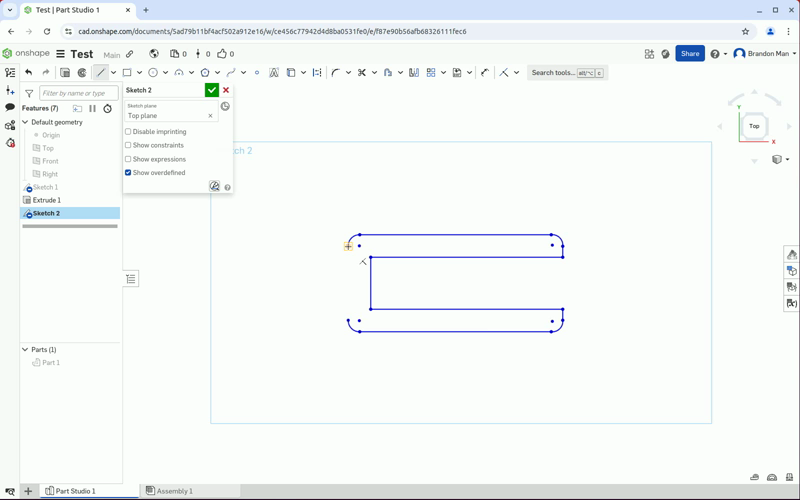
click(348, 246)
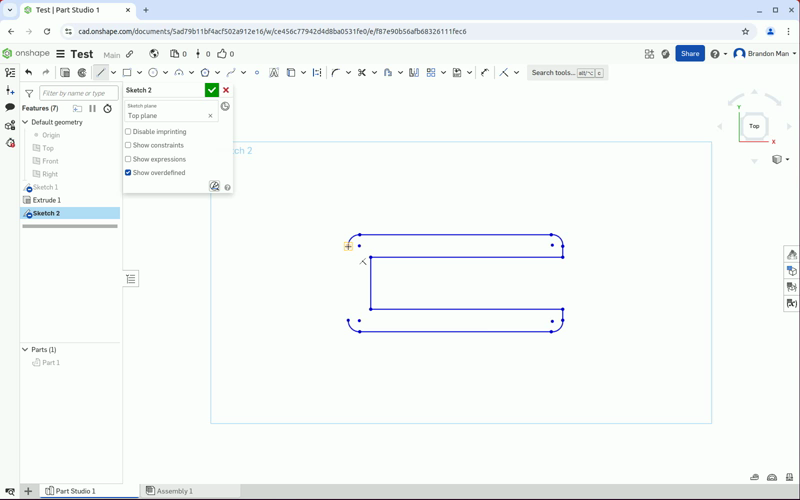
key_down(shift)
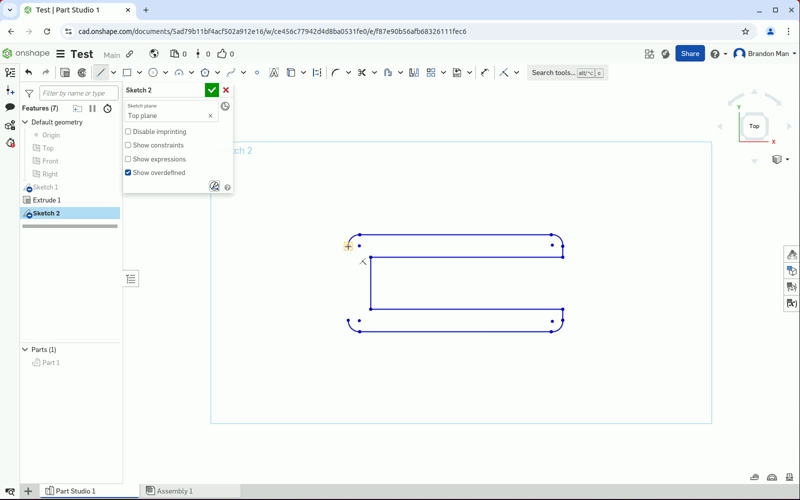
mouse_move(348, 320)
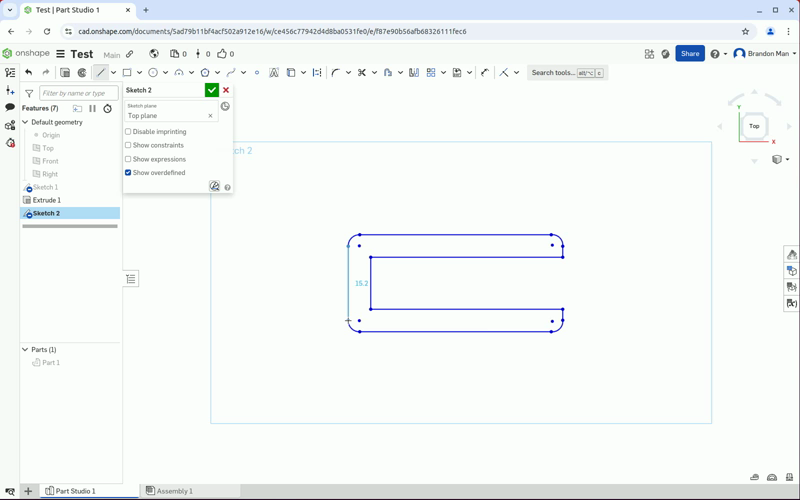
key_up(shift)
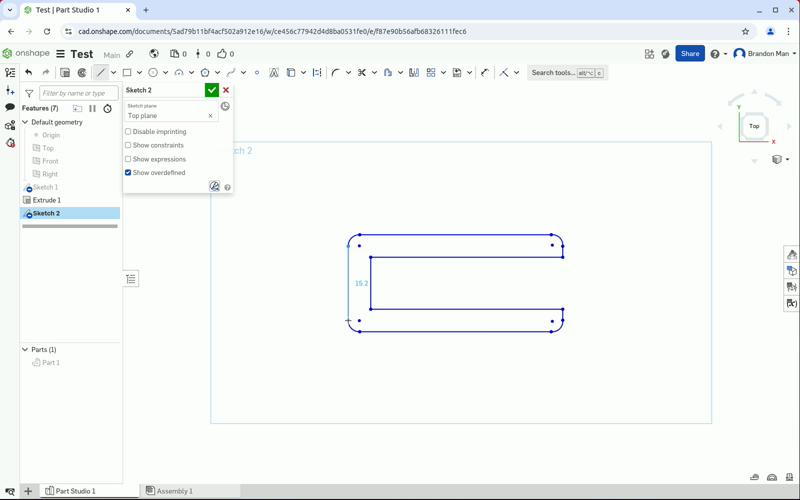
click(348, 320)
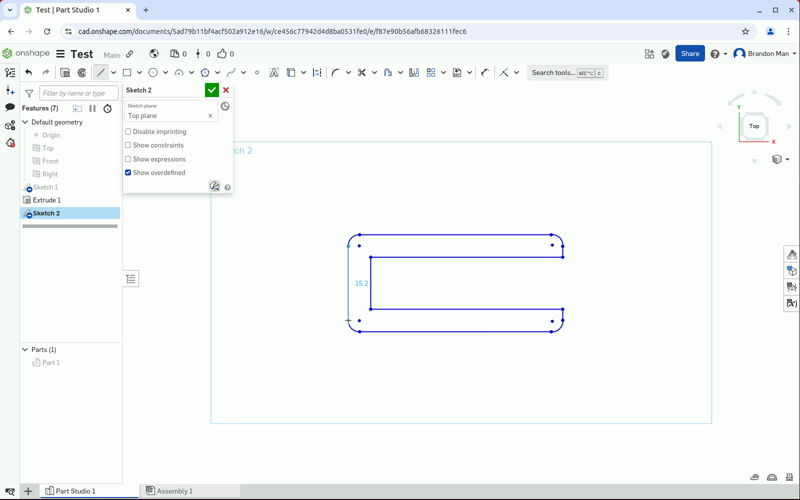
key(esc)
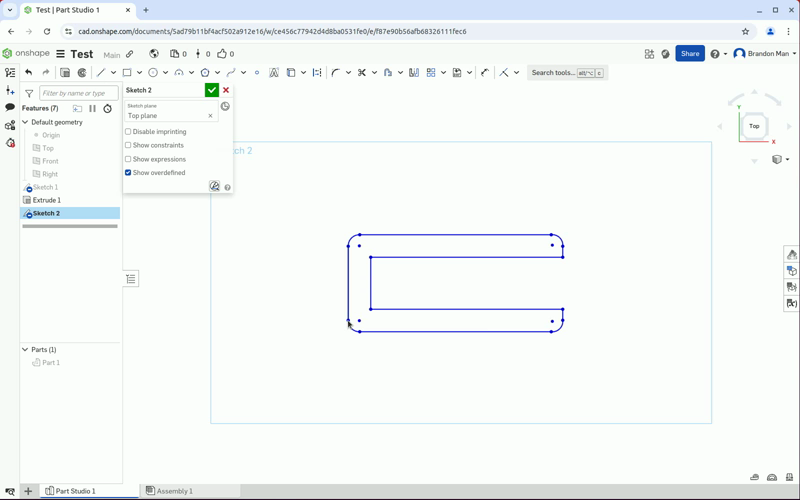
key(c)
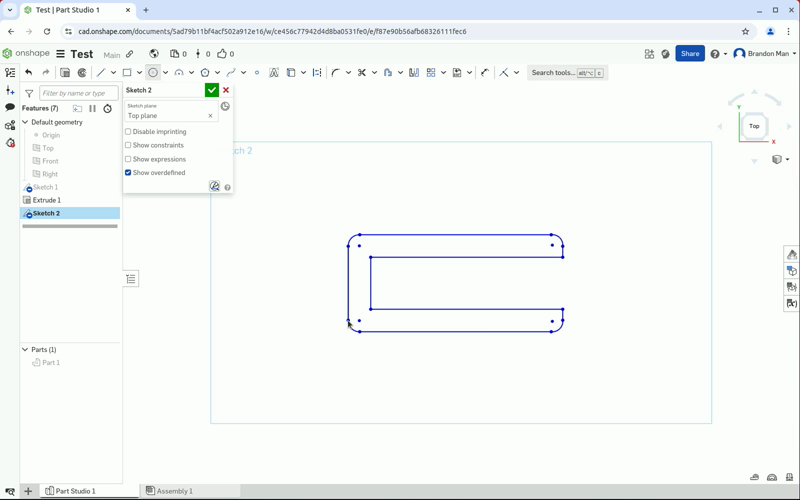
key_down(shift)
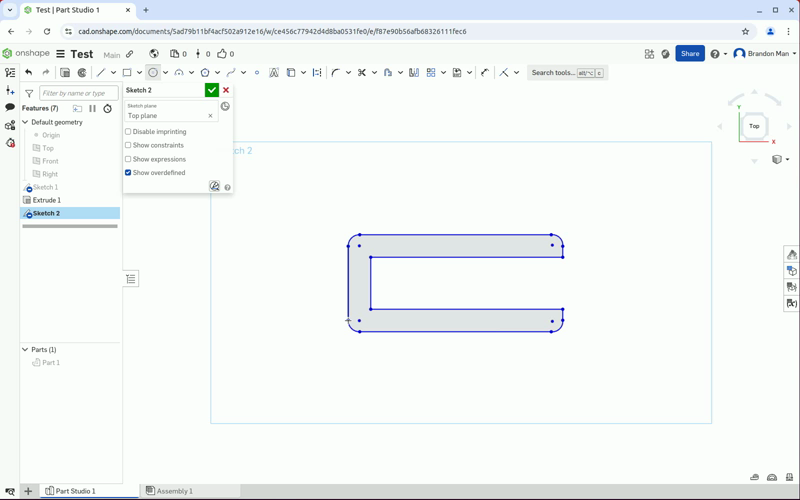
mouse_move(359, 246)
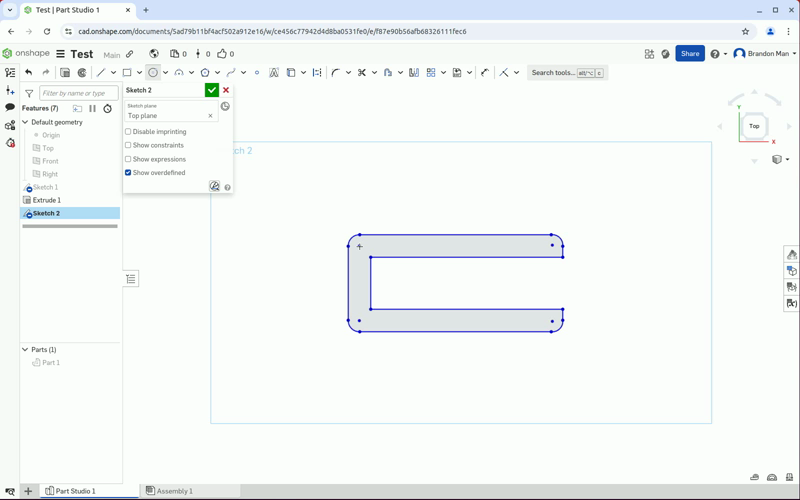
click(359, 246)
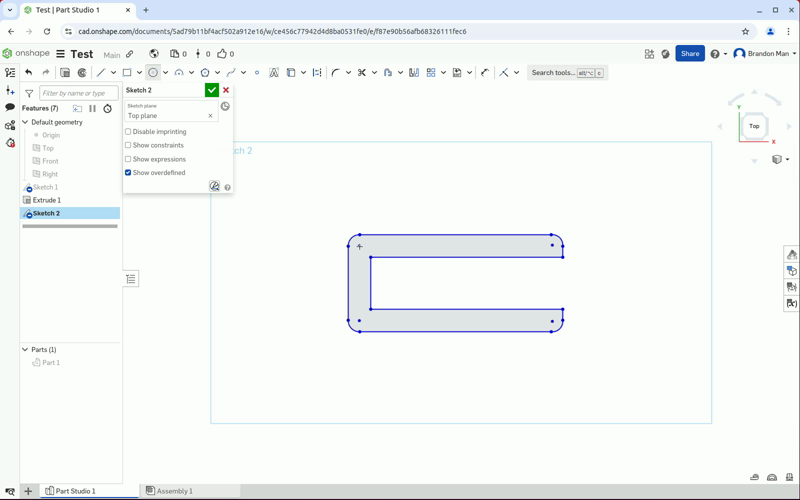
key_up(shift)
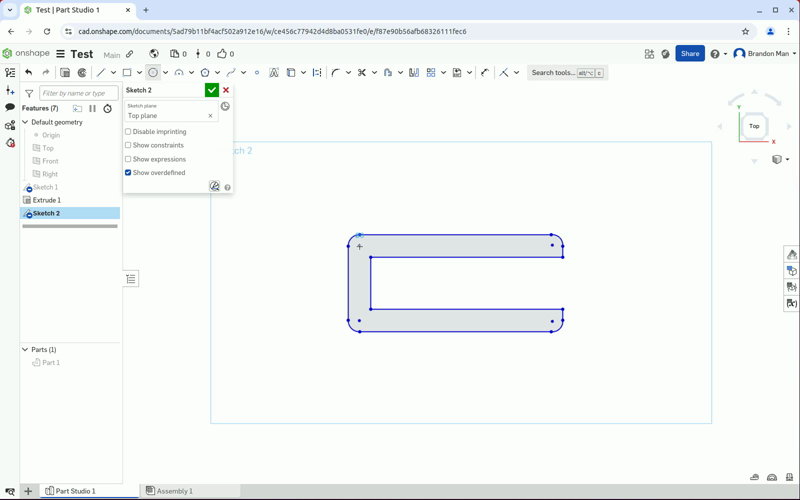
mouse_move(364, 246)
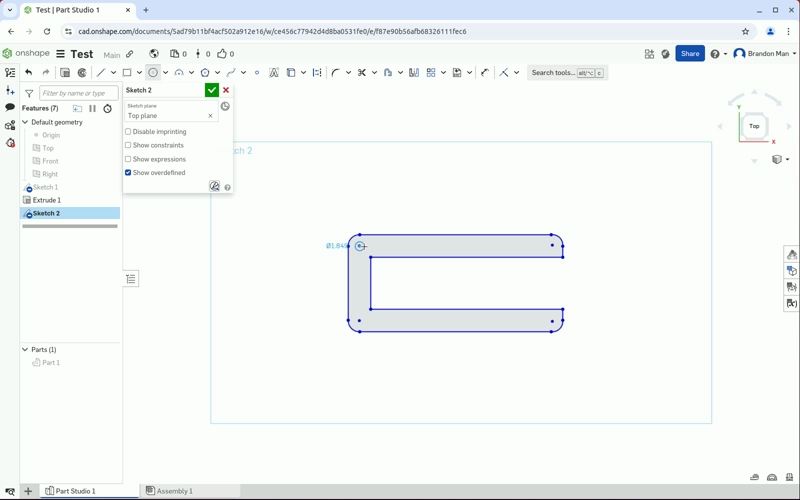
scroll(6)
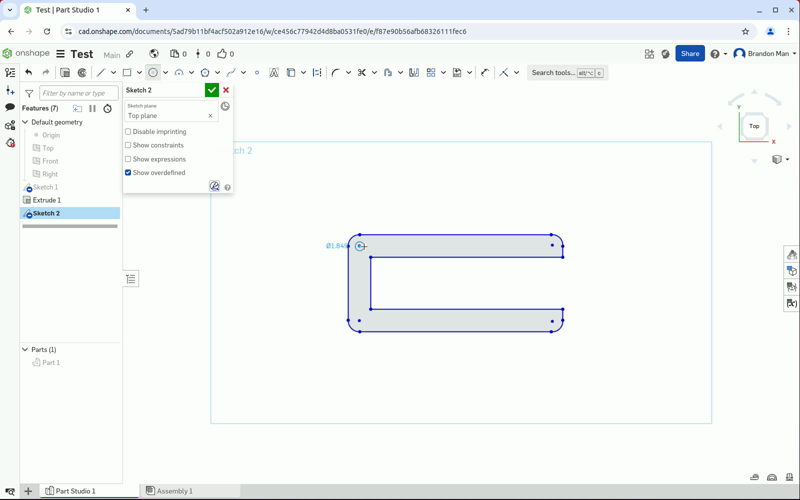
scroll(6)
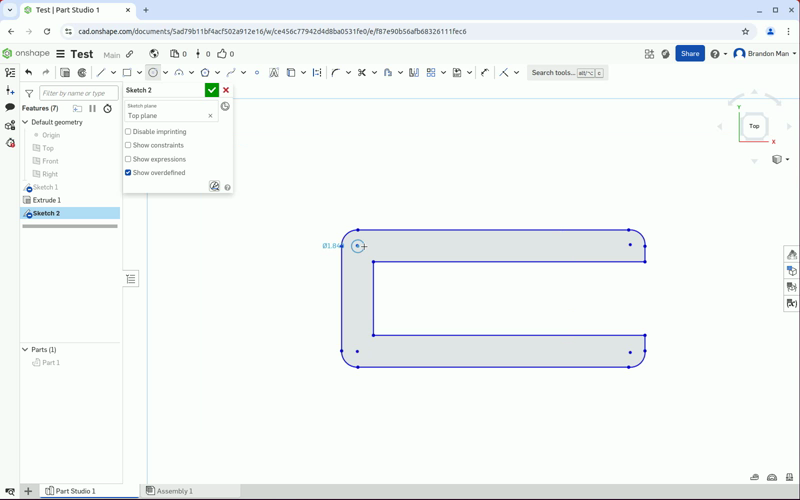
scroll(6)
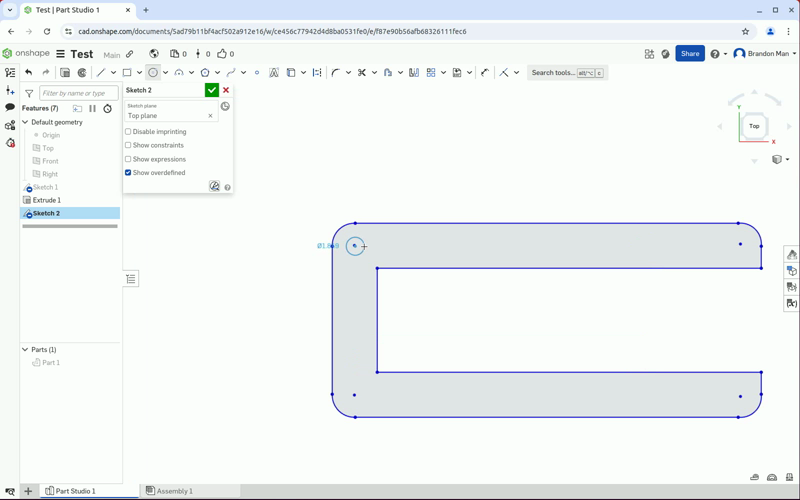
scroll(6)
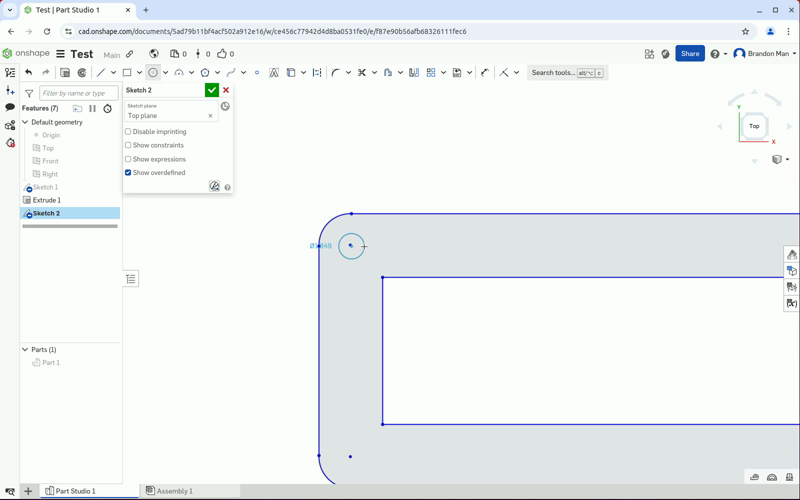
scroll(6)
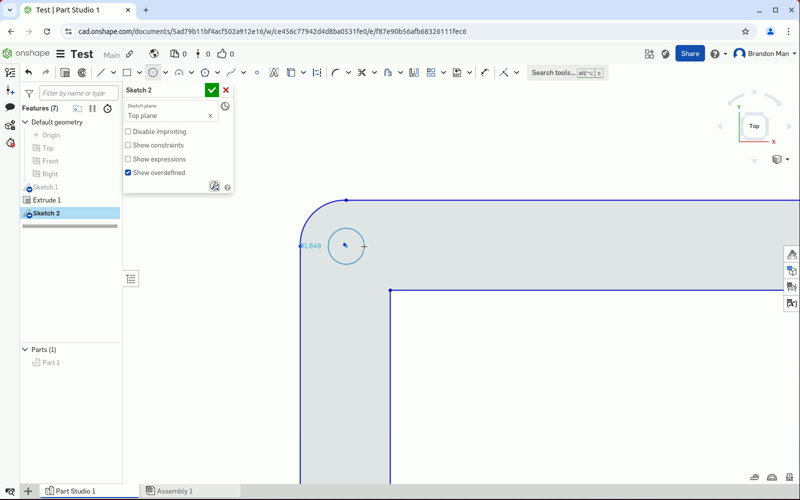
scroll(6)
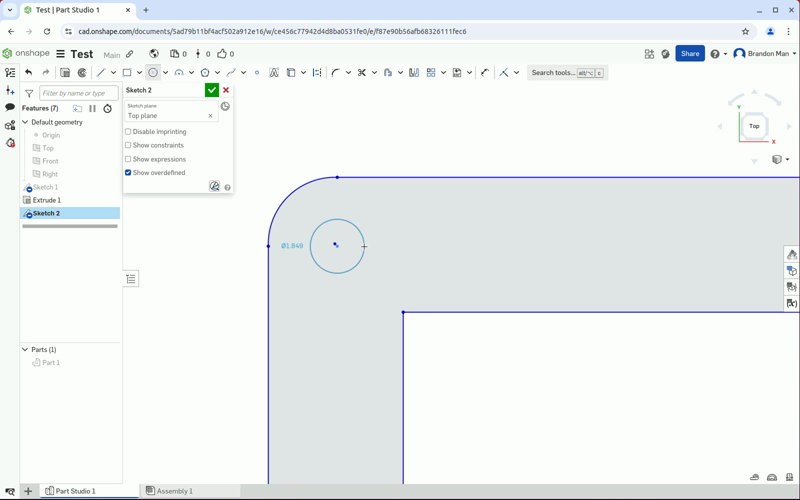
scroll(6)
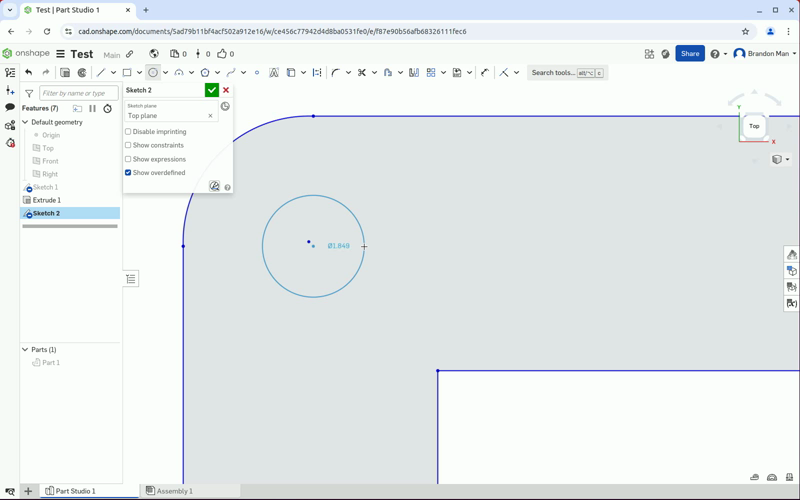
click(364, 246)
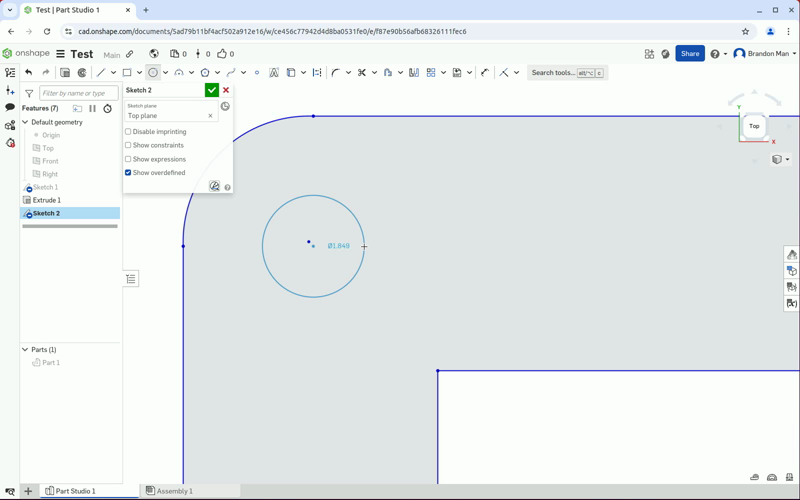
scroll(-6)
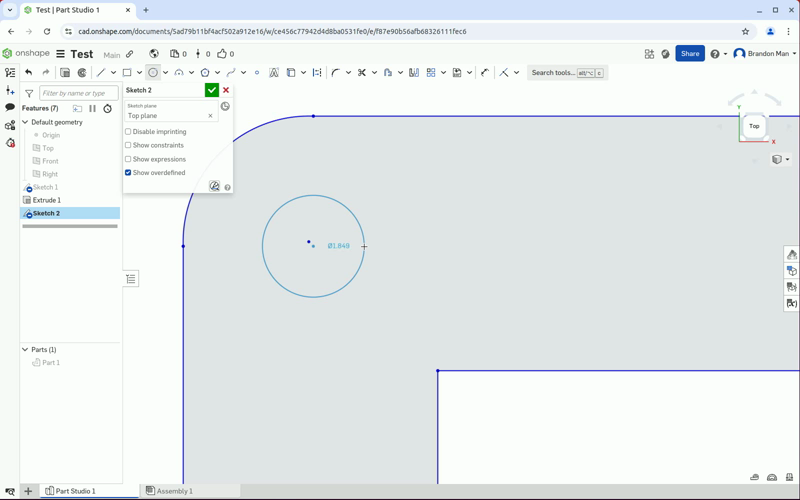
scroll(-6)
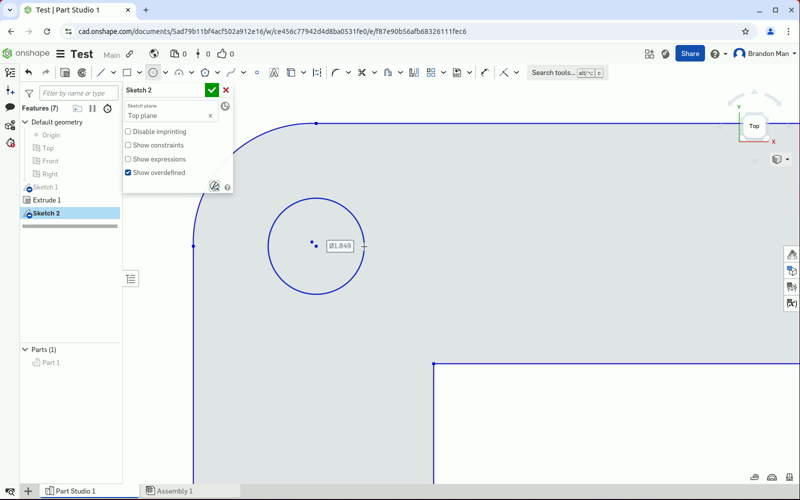
scroll(-6)
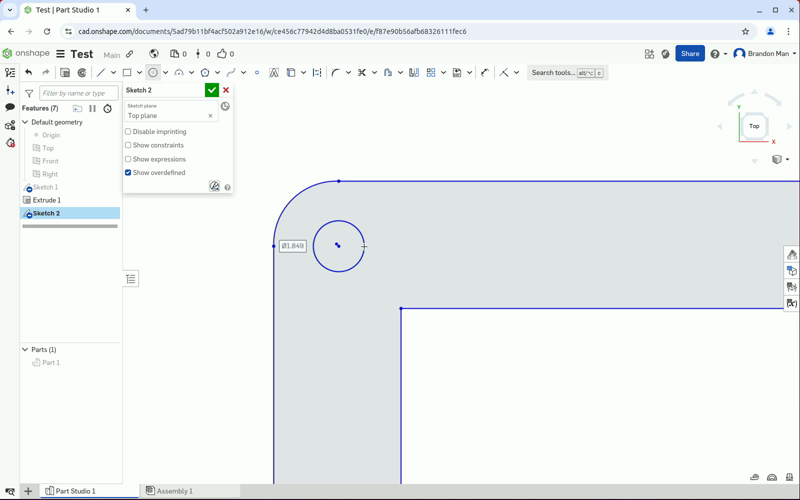
scroll(-6)
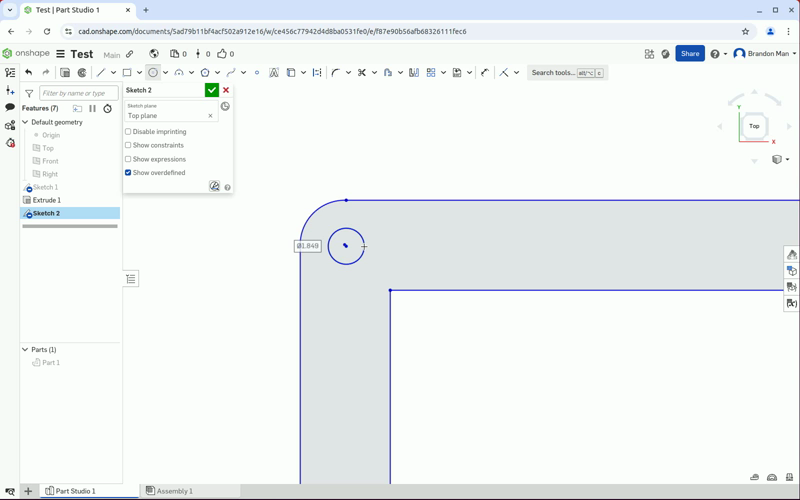
scroll(-6)
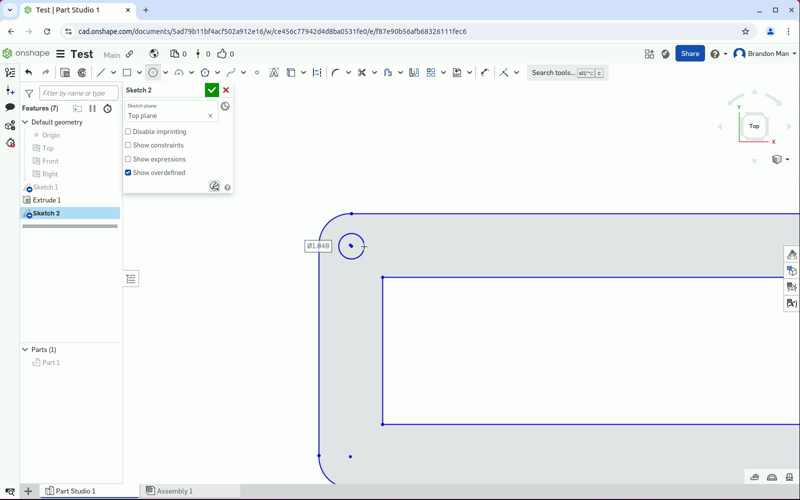
scroll(-6)
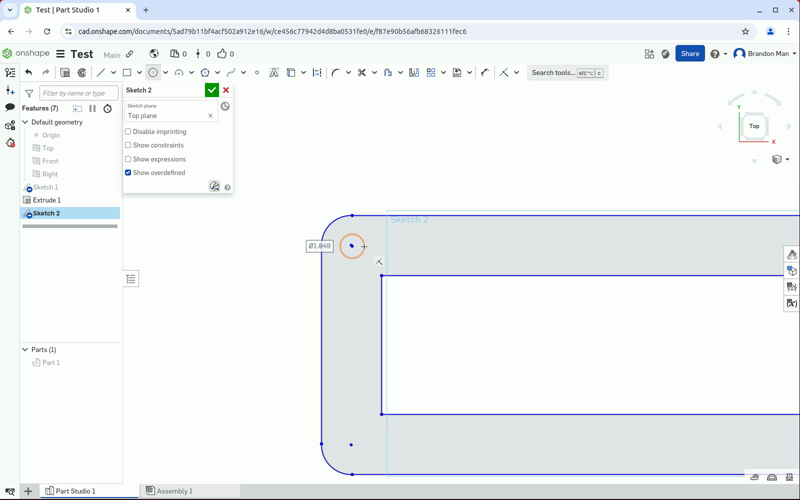
scroll(-6)
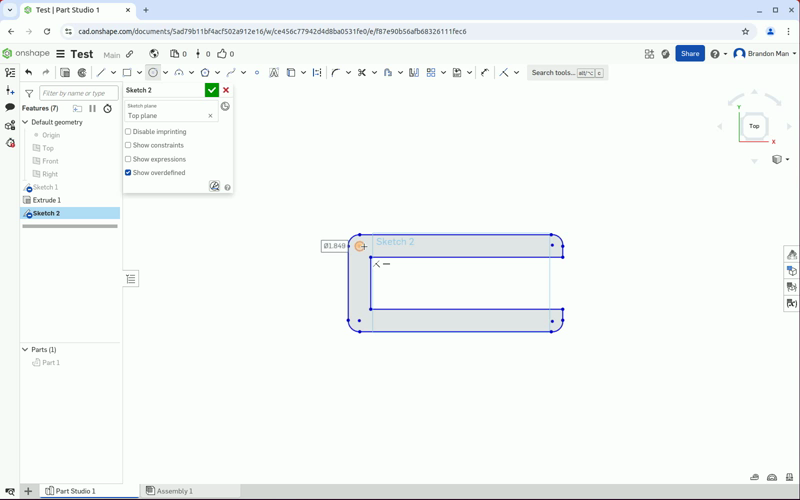
key(esc)
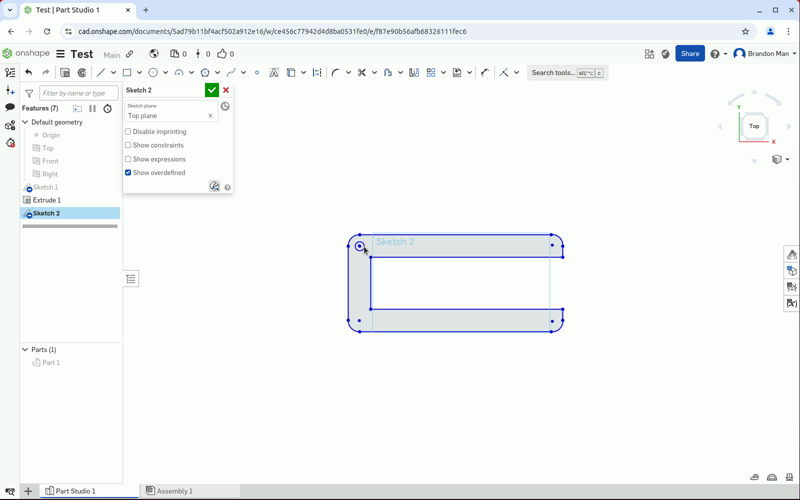
mouse_move(504, 249)
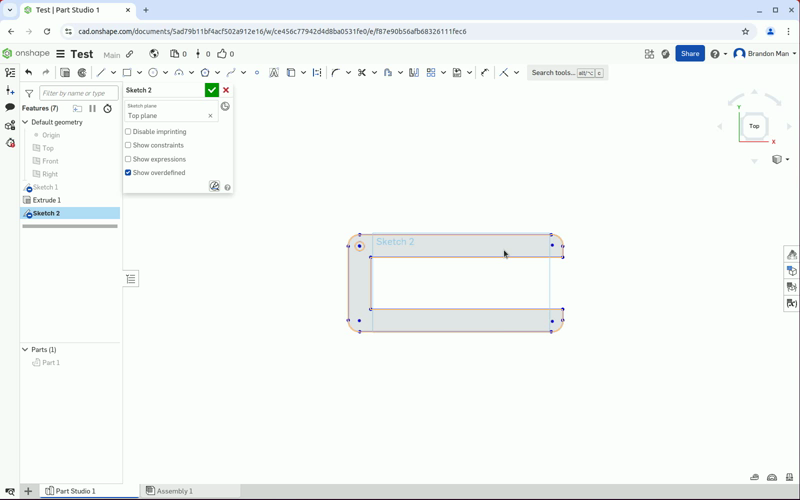
click(504, 249)
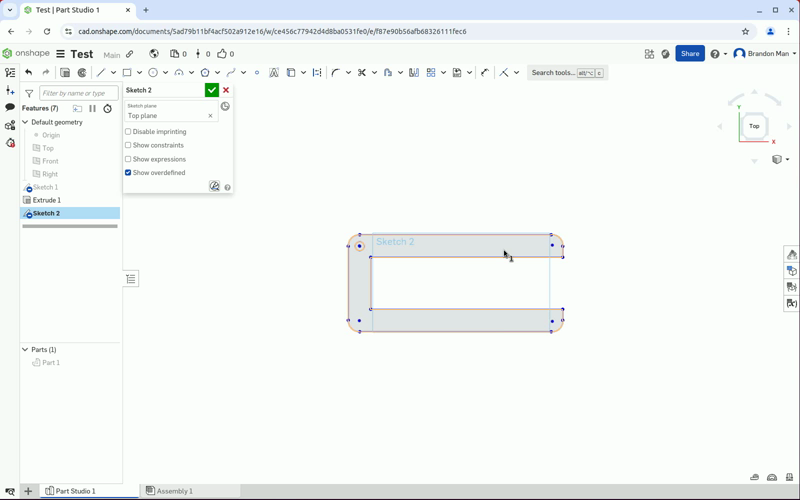
mouse_move(73, 352)
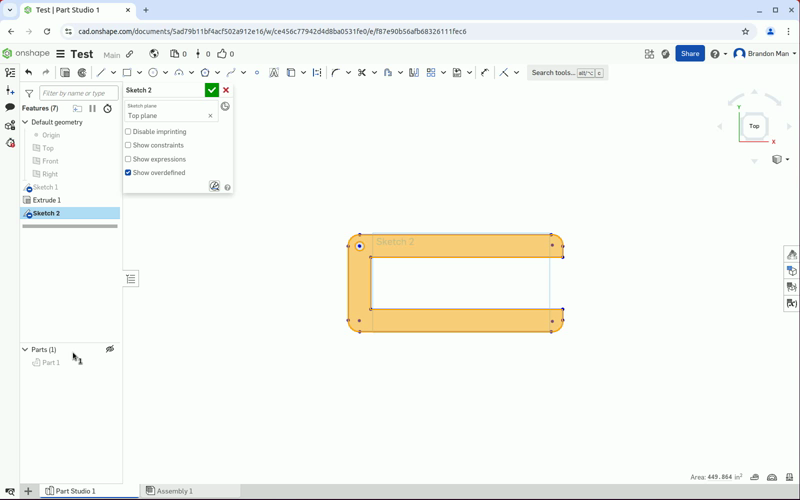
key(shift+y)
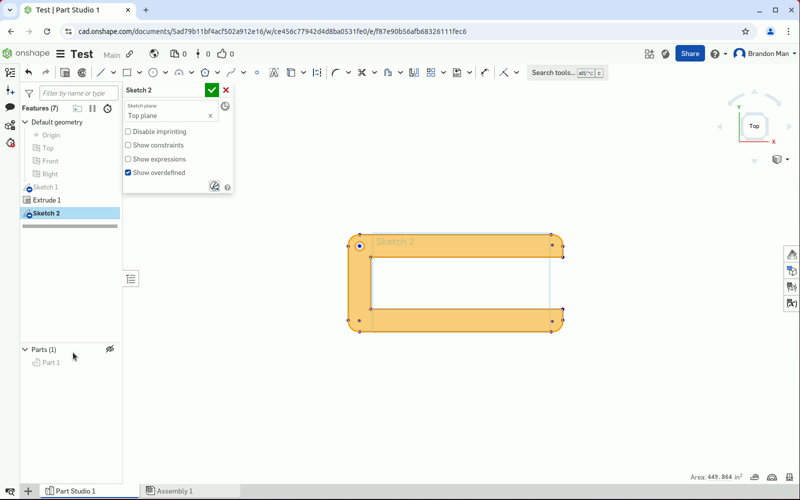
key(shift+e)
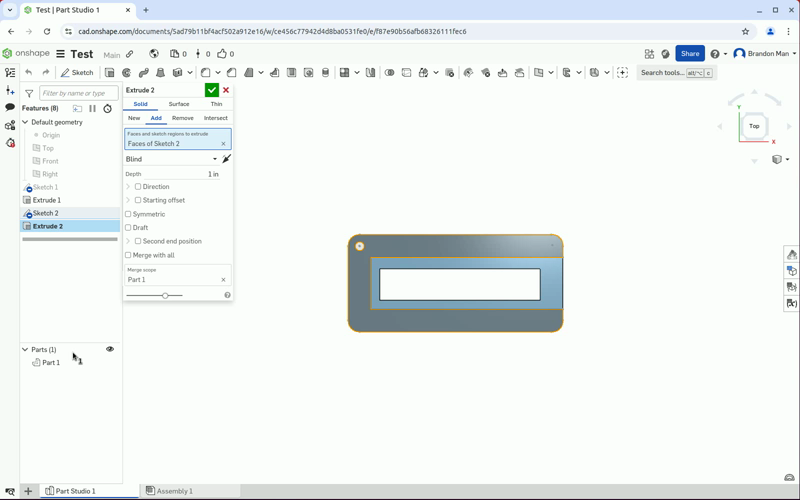
mouse_move(143, 106)
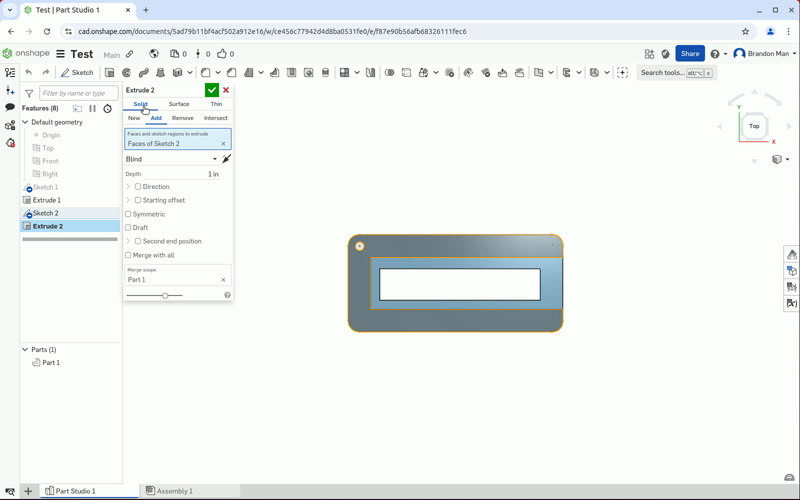
click(143, 106)
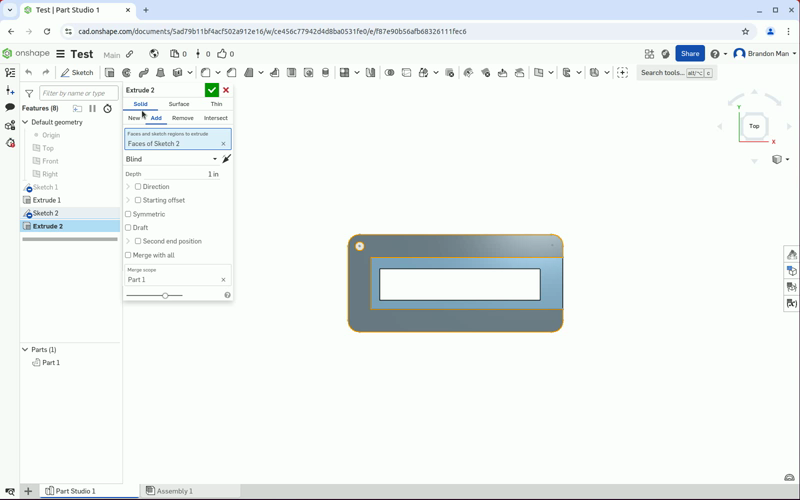
mouse_move(137, 120)
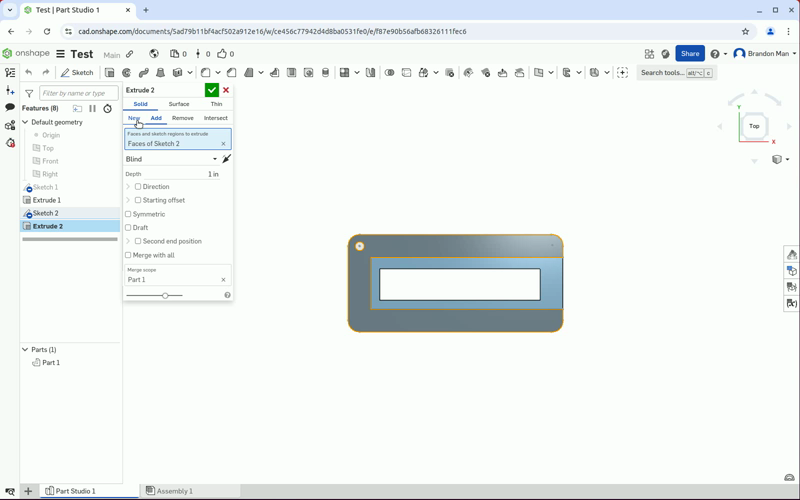
click(137, 120)
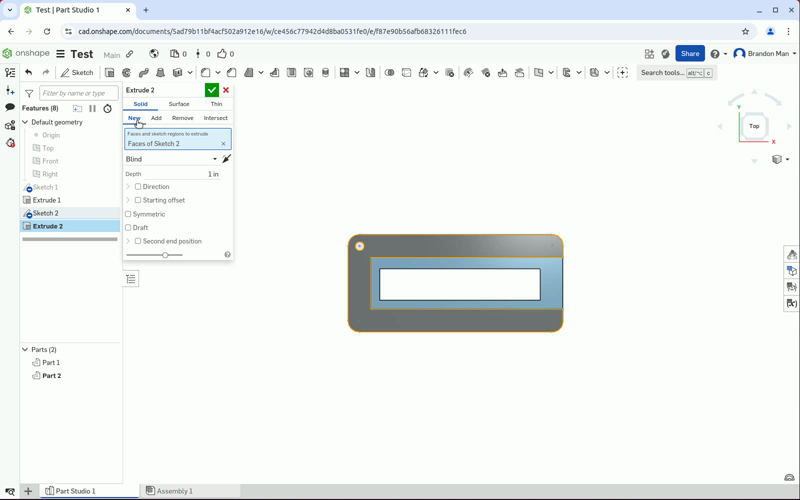
key(tab, 4)
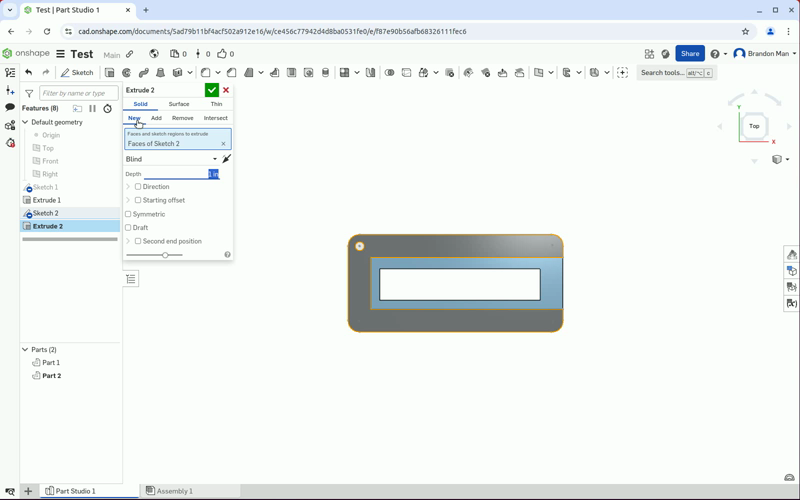
text(0.481)
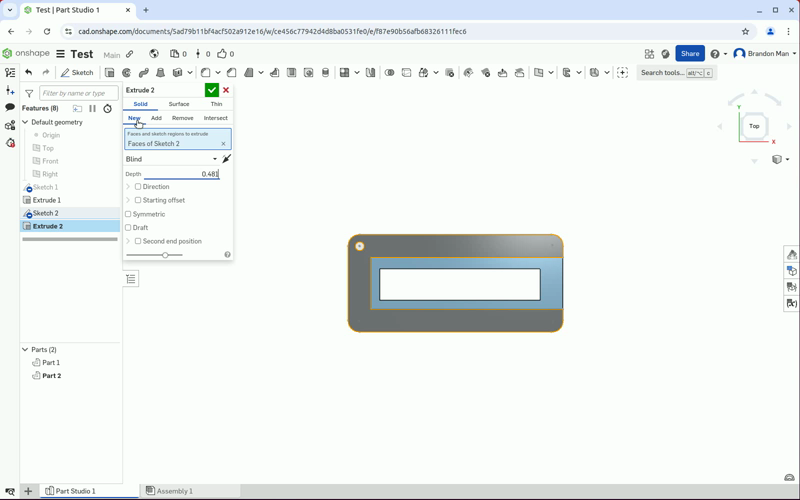
key(enter)
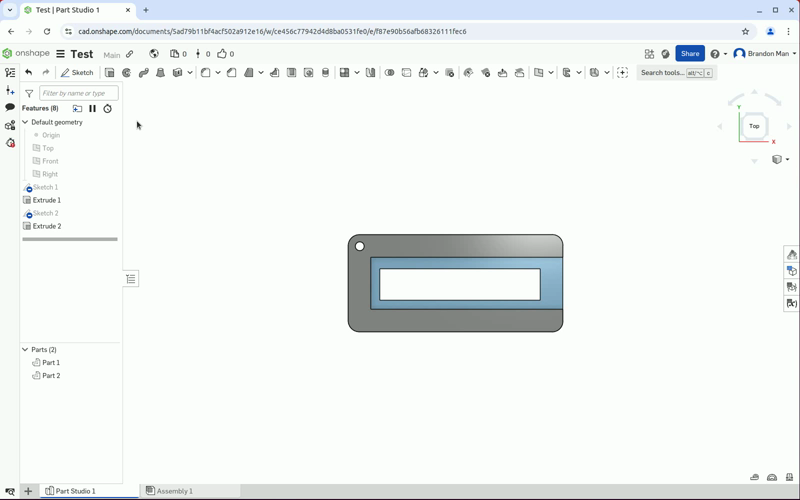
key(shift+h)
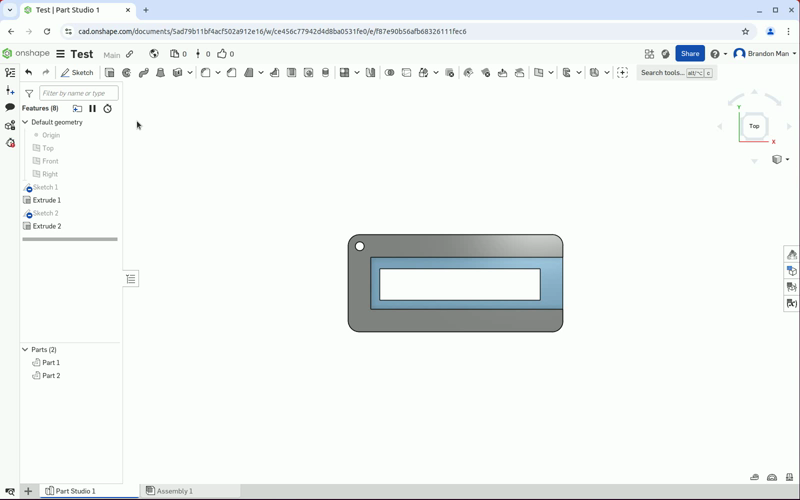
key(shift+h)
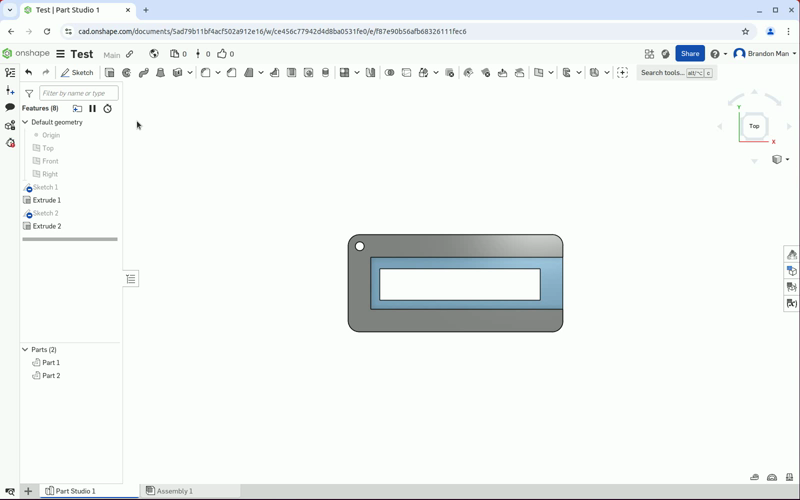
mouse_move(73, 189)
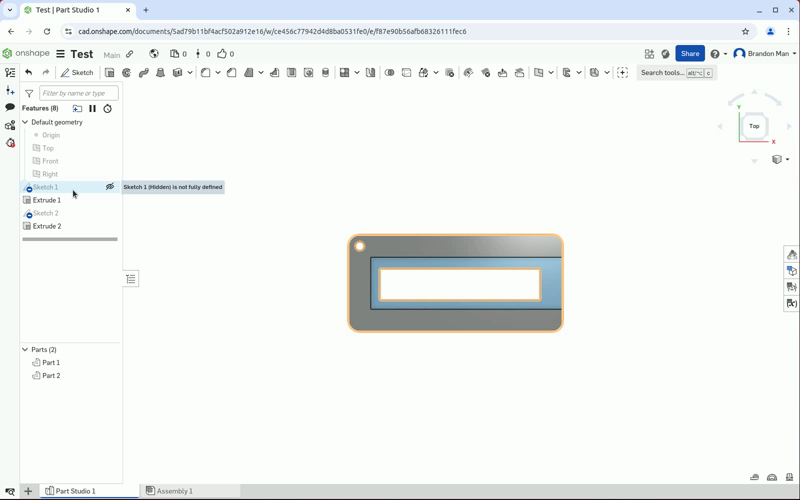
click(73, 189)
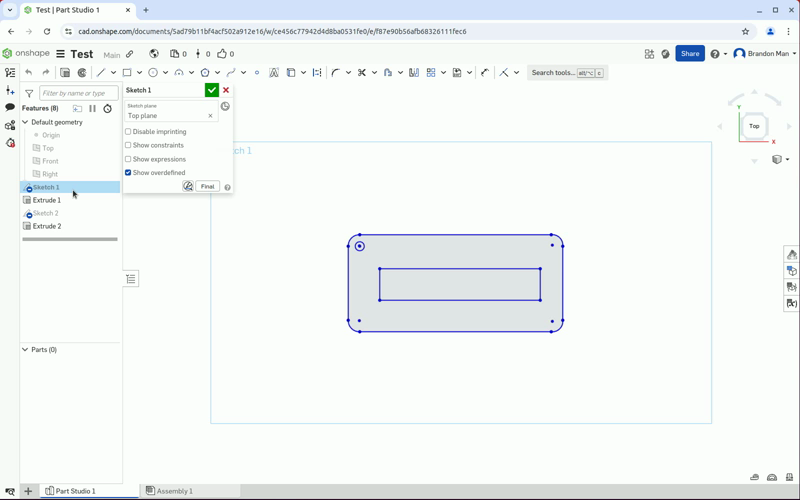
mouse_move(229, 92)
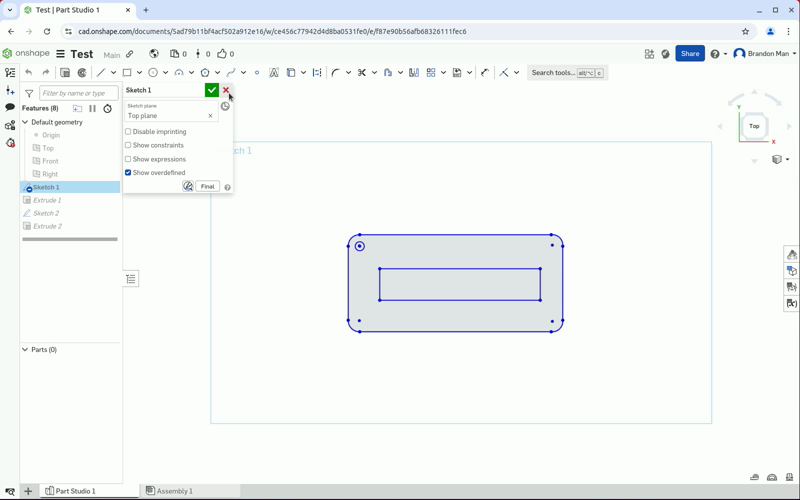
click(229, 92)
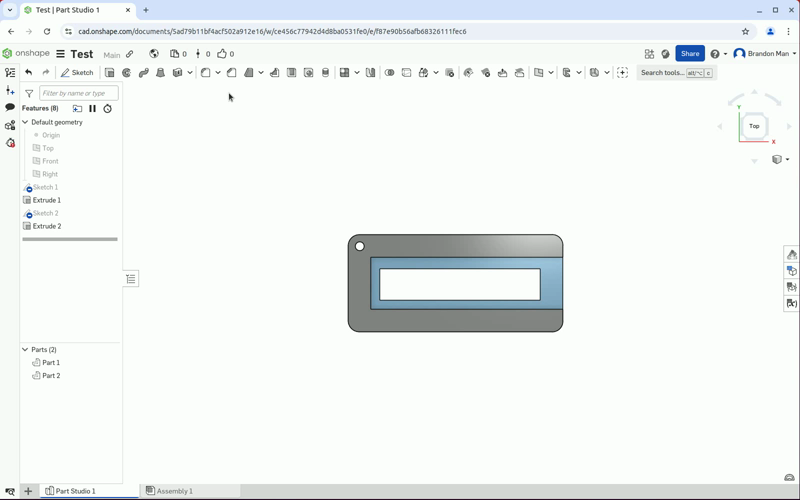
mouse_move(541, 75)
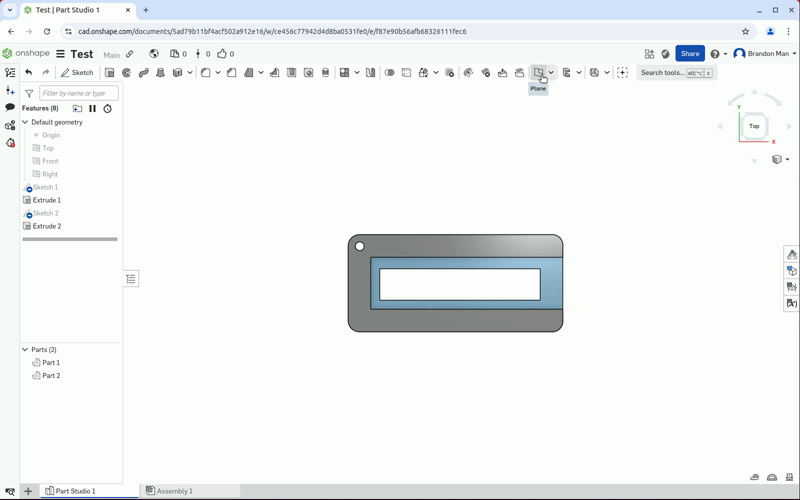
click(541, 75)
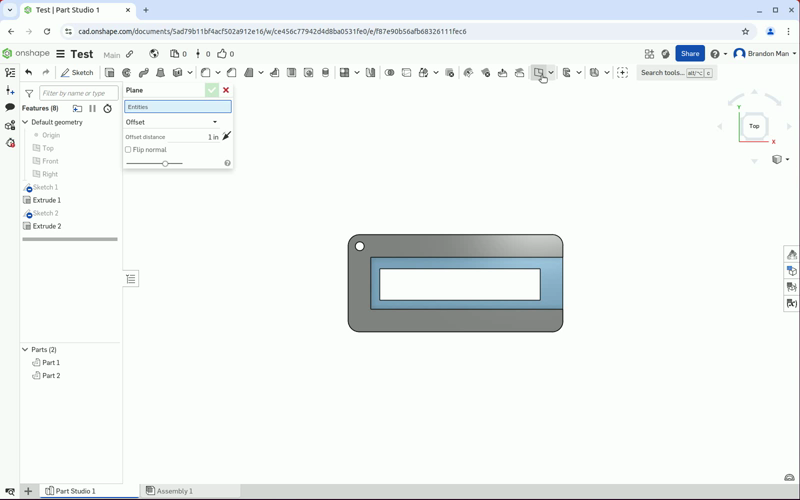
mouse_move(73, 150)
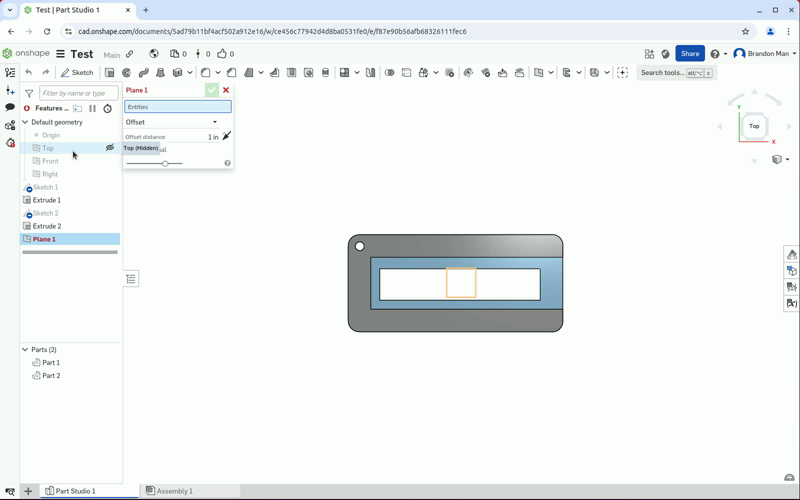
click(73, 150)
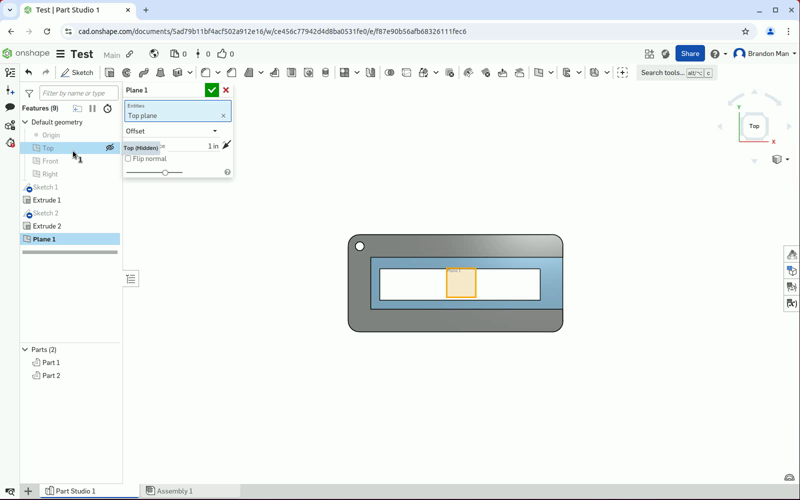
key(tab, 2)
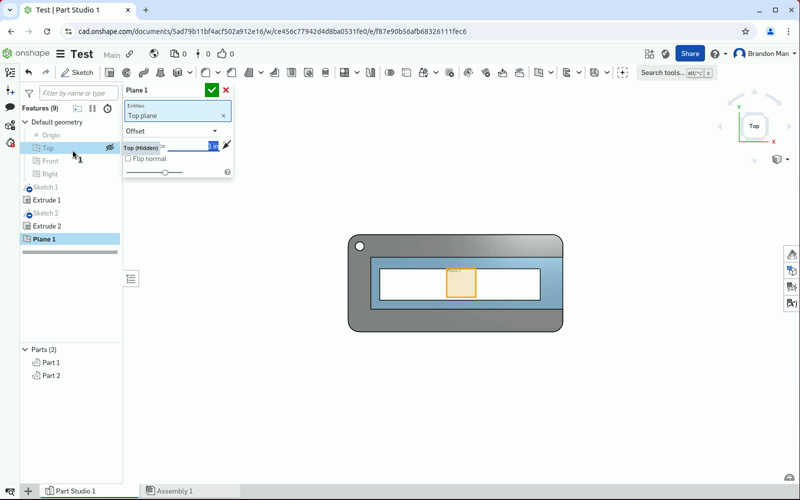
text(0.493)
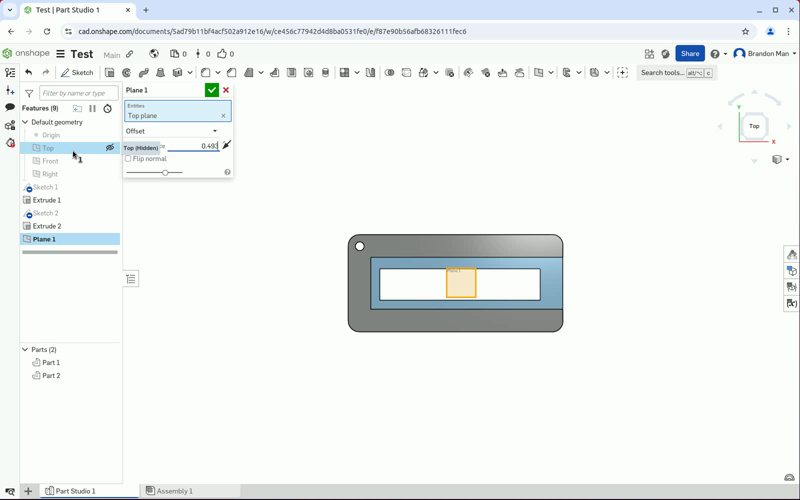
key(enter, 2)
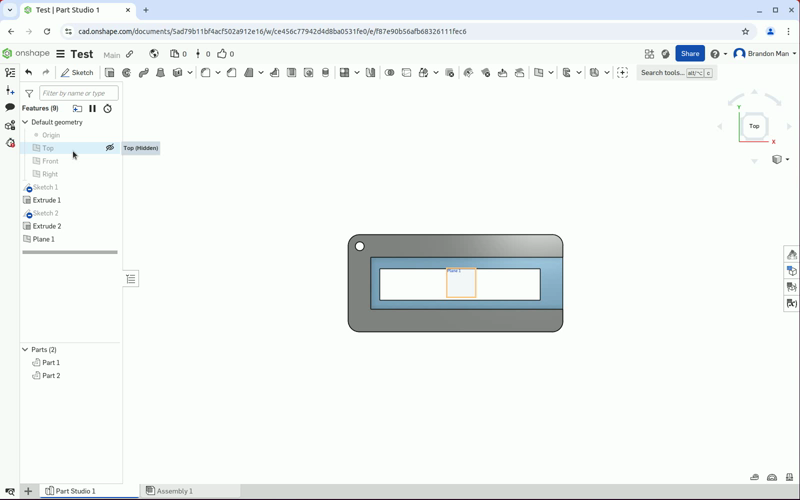
key(shift+s)
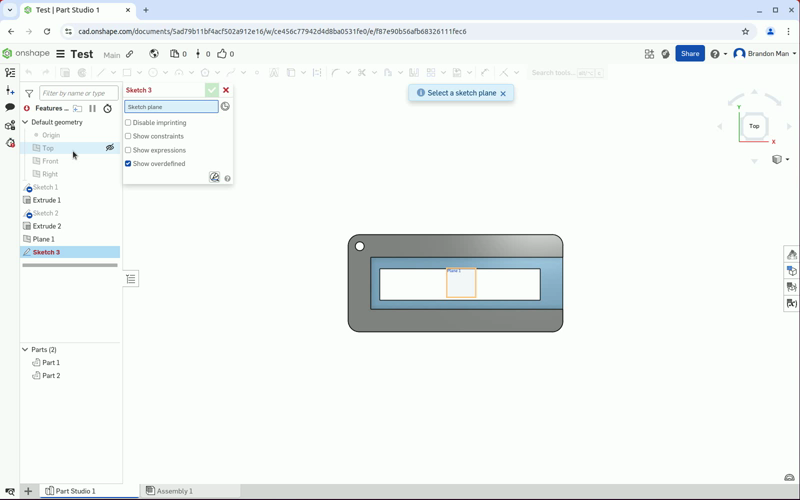
mouse_move(73, 241)
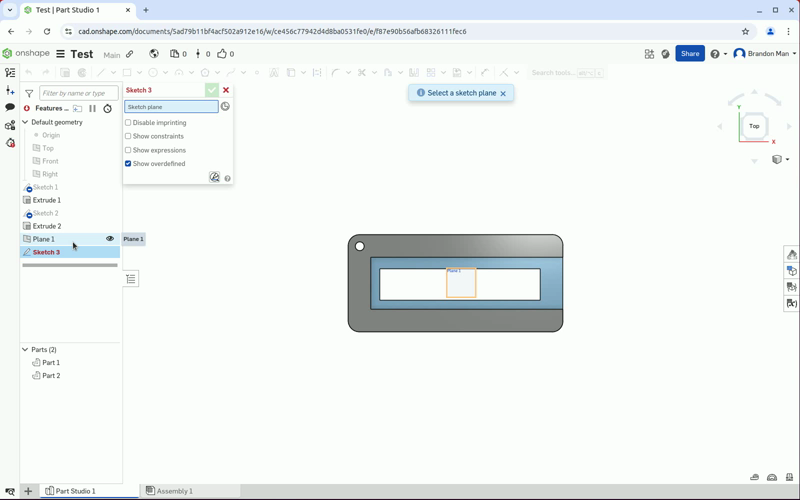
click(73, 241)
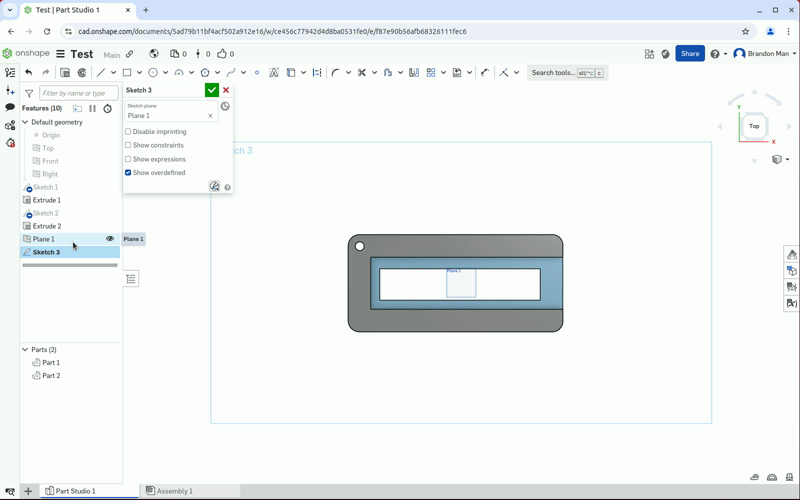
mouse_move(73, 352)
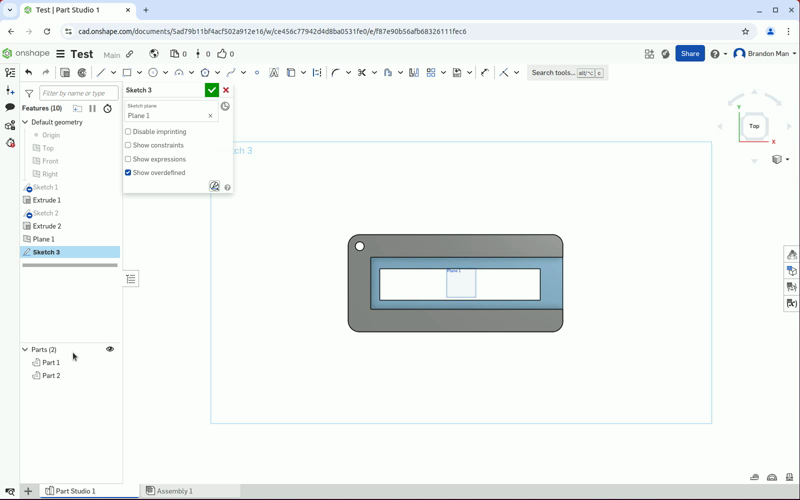
key(y)
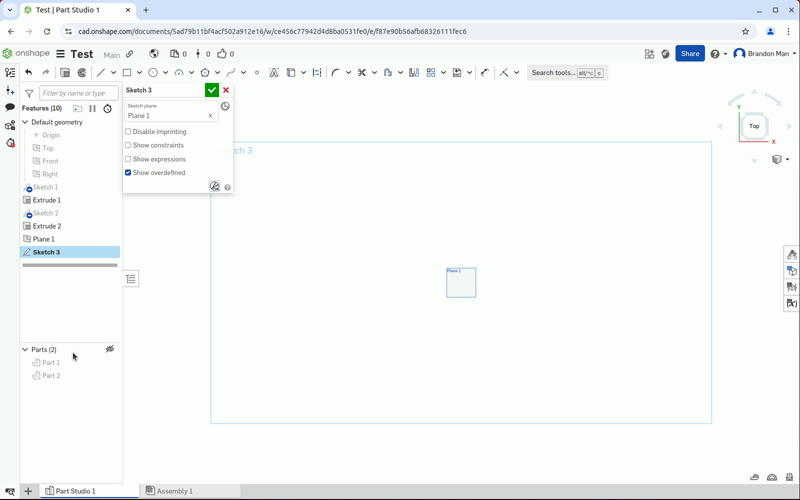
key(l)
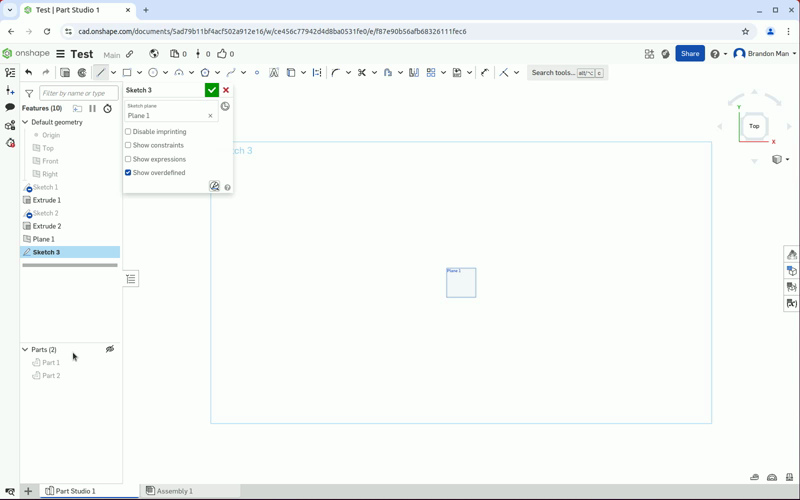
key_down(shift)
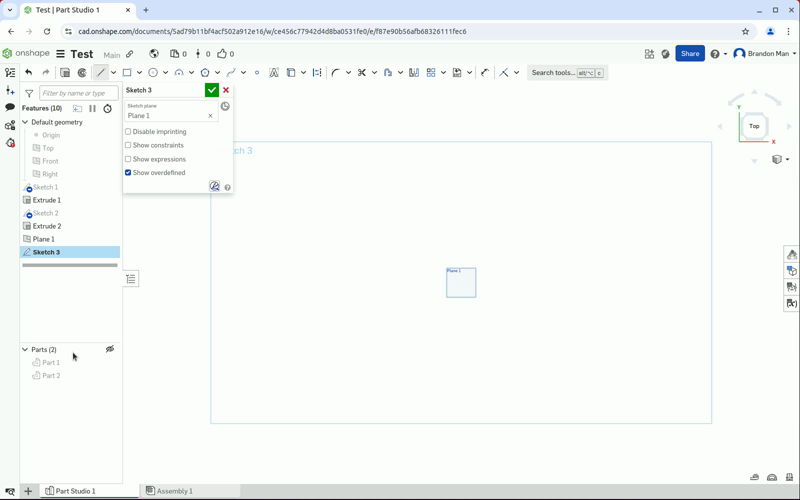
mouse_move(371, 308)
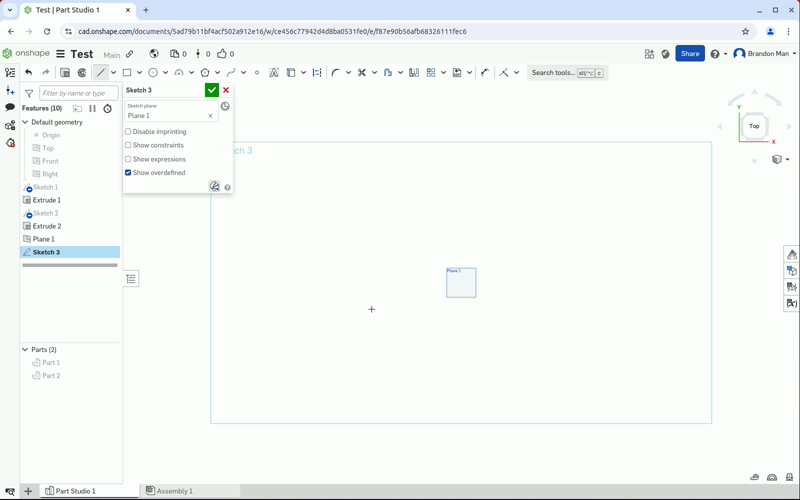
click(371, 308)
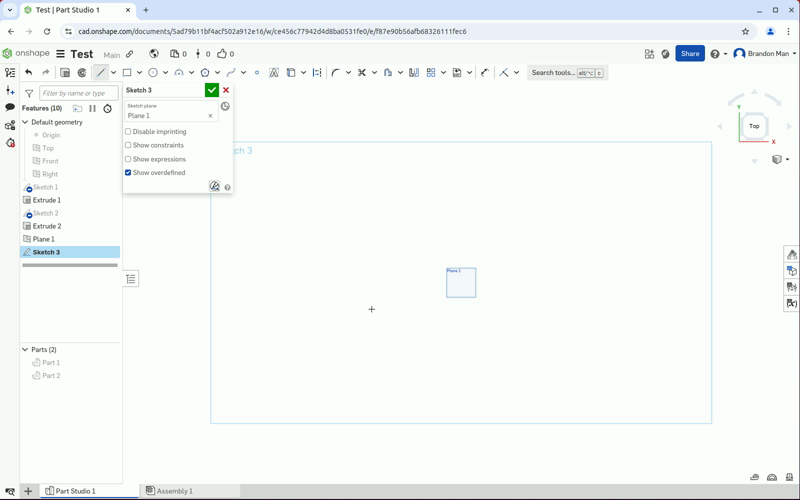
key_up(shift)
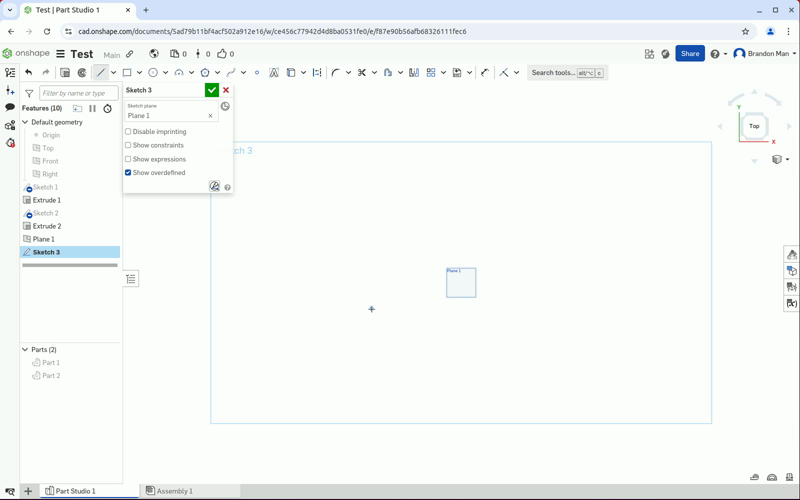
key_down(shift)
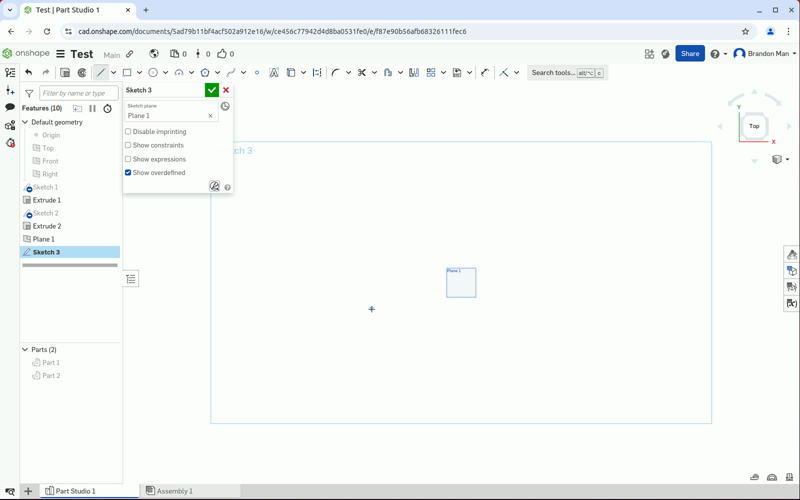
mouse_move(563, 308)
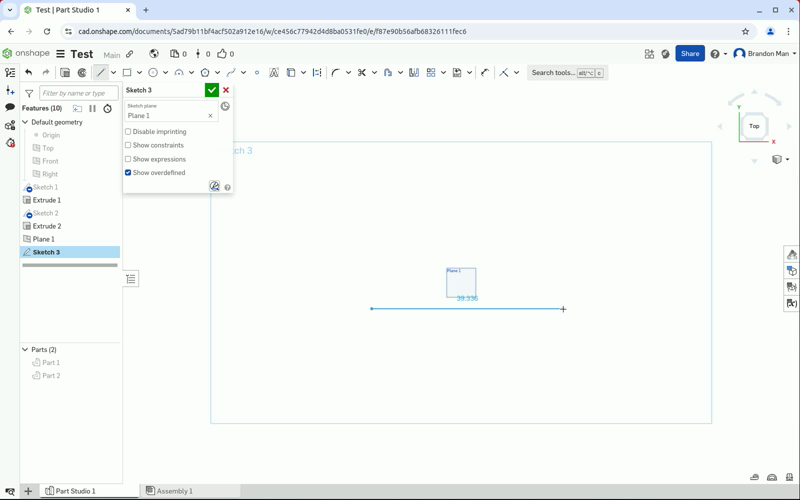
click(563, 308)
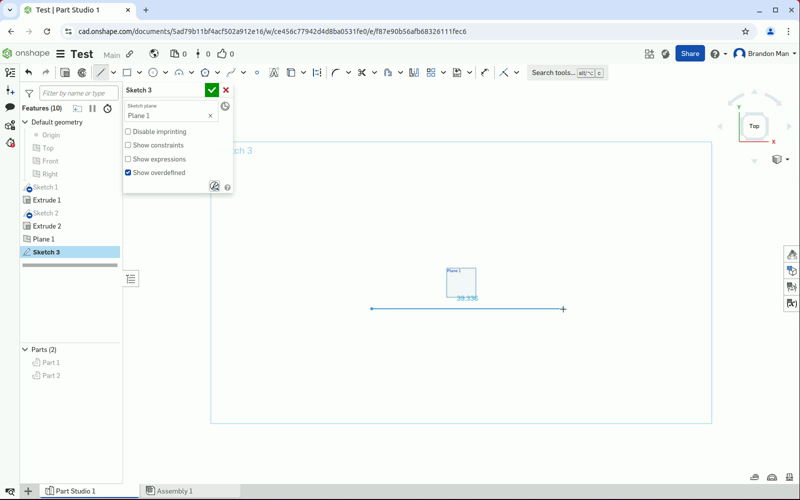
key_up(shift)
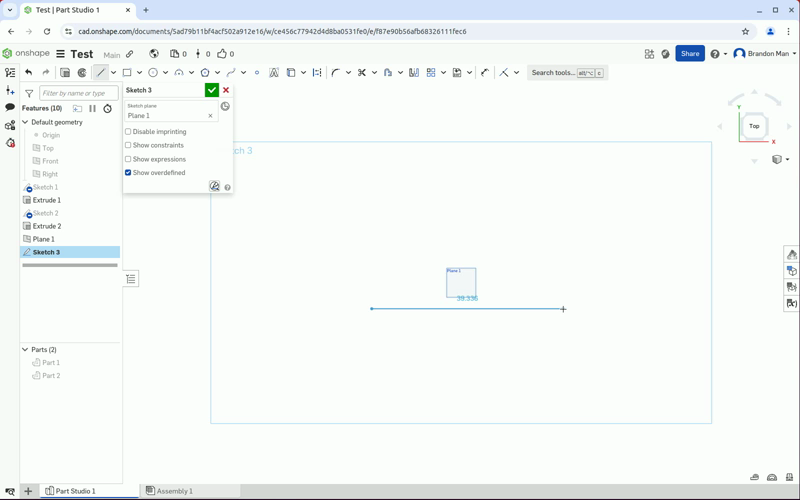
key_down(shift)
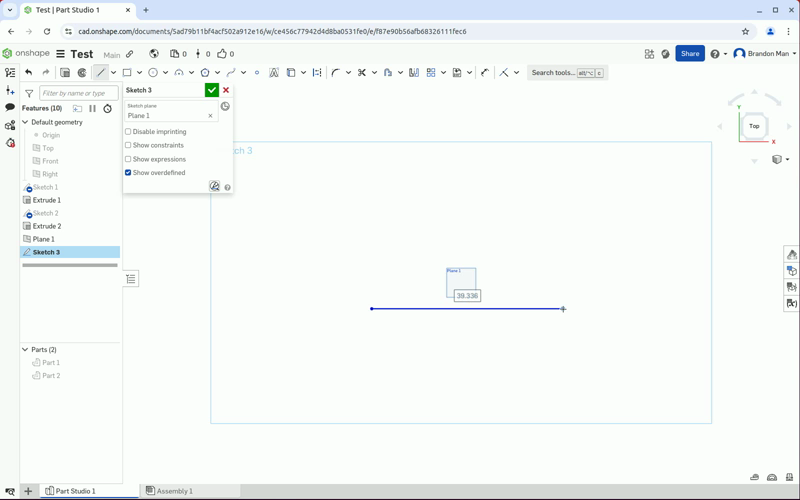
mouse_move(589, 308)
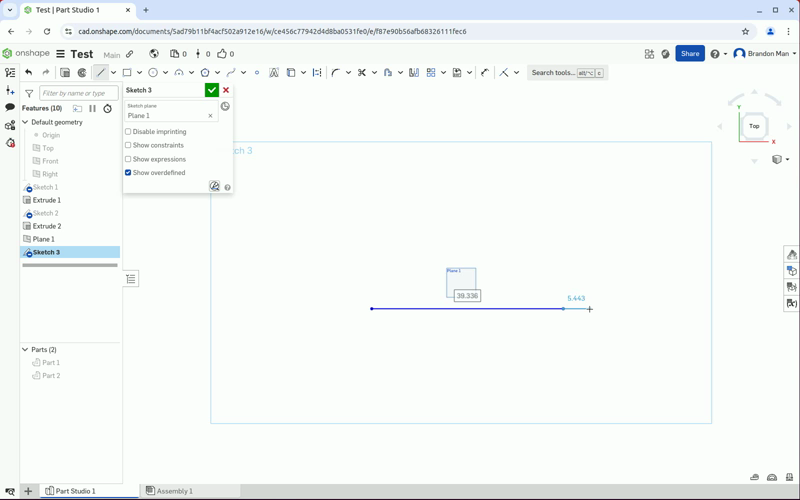
mouse_move(563, 258)
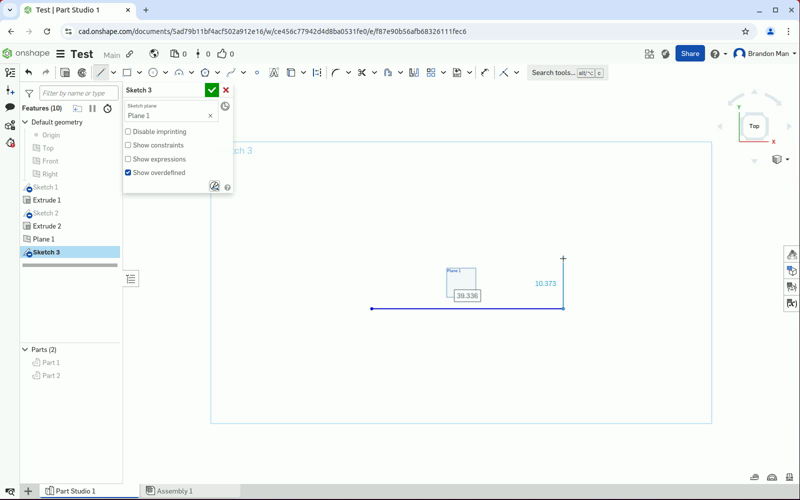
click(563, 258)
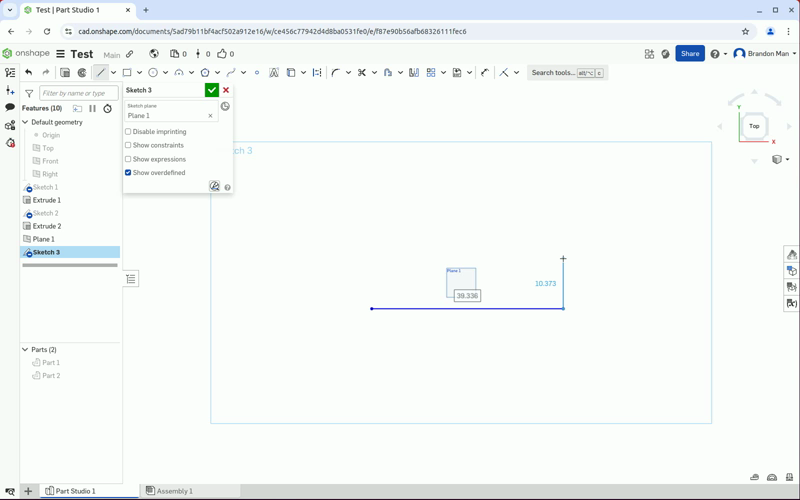
key_up(shift)
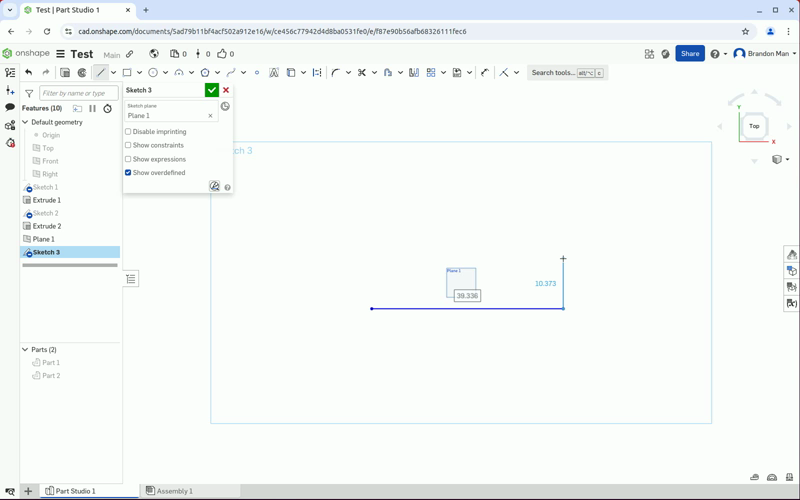
key_down(shift)
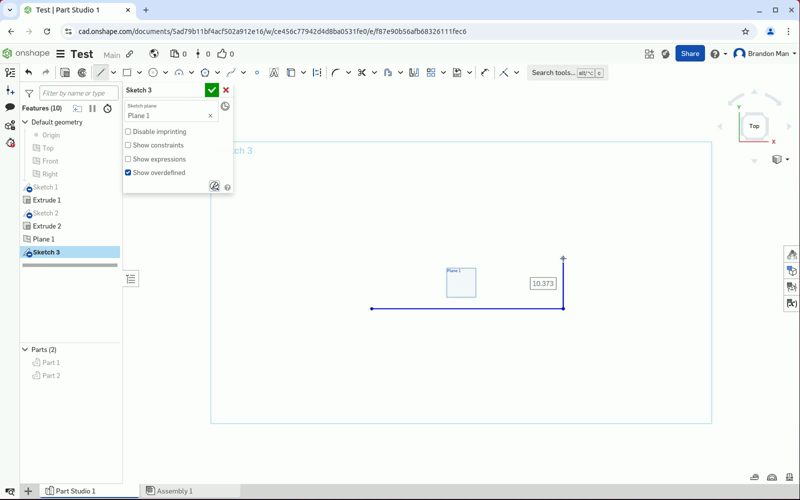
mouse_move(371, 258)
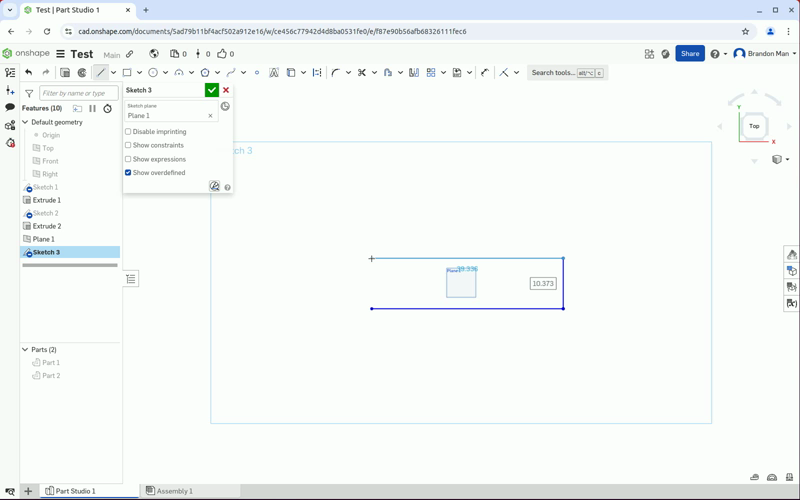
click(371, 258)
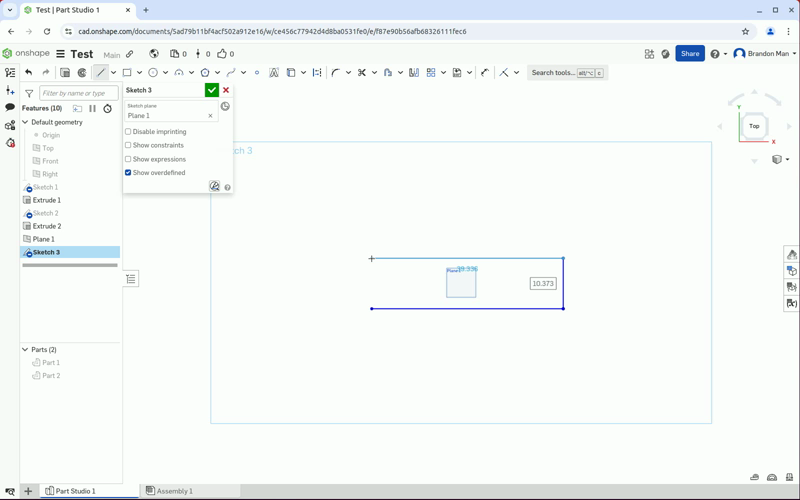
key_up(shift)
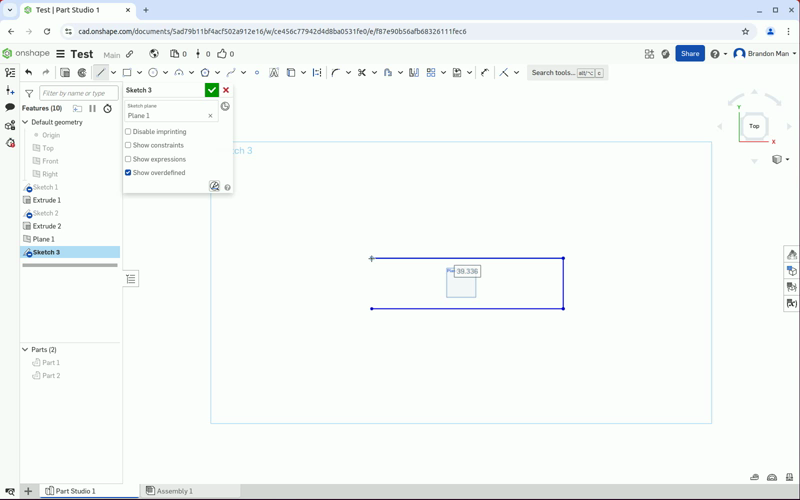
mouse_move(401, 258)
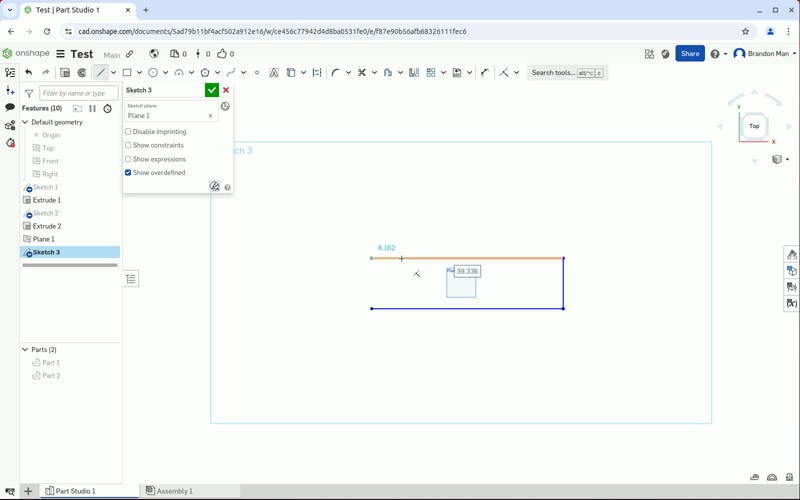
key_down(shift)
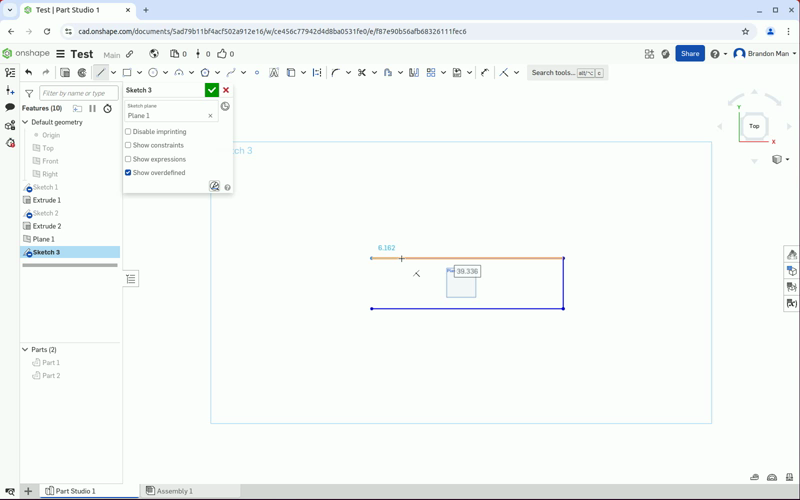
mouse_move(371, 308)
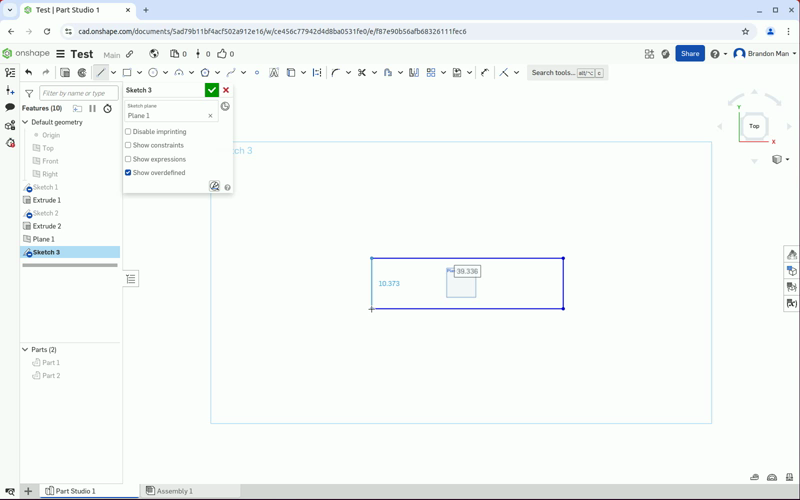
key_up(shift)
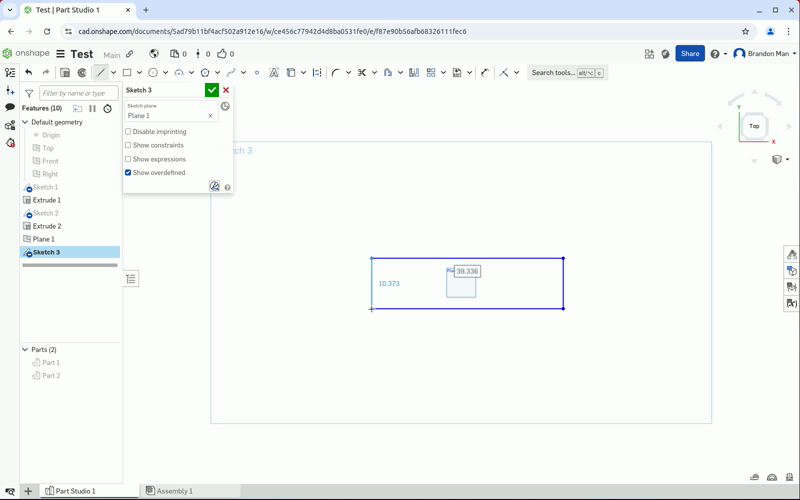
click(371, 308)
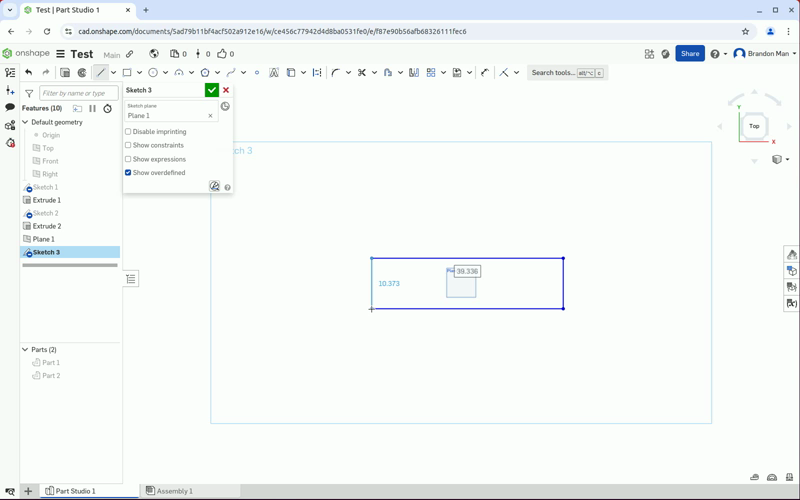
key(esc)
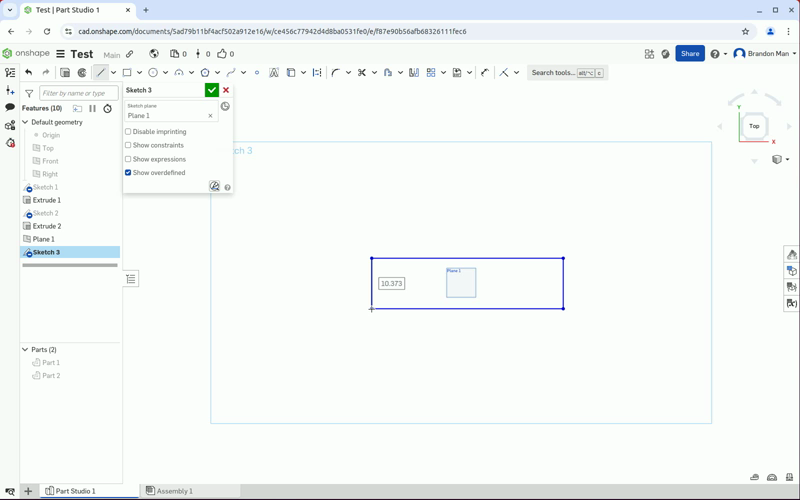
mouse_move(547, 264)
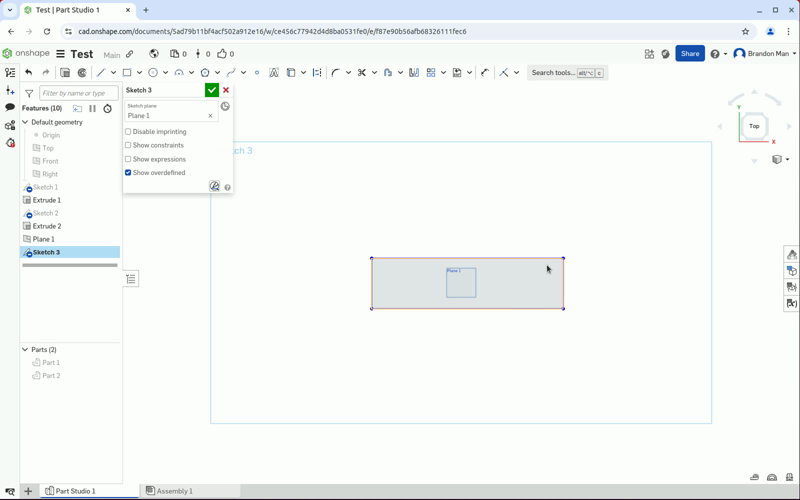
click(547, 264)
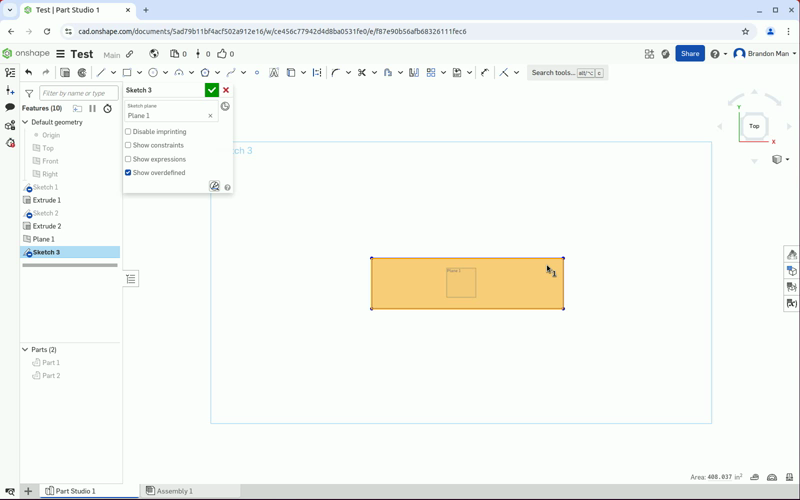
mouse_move(73, 352)
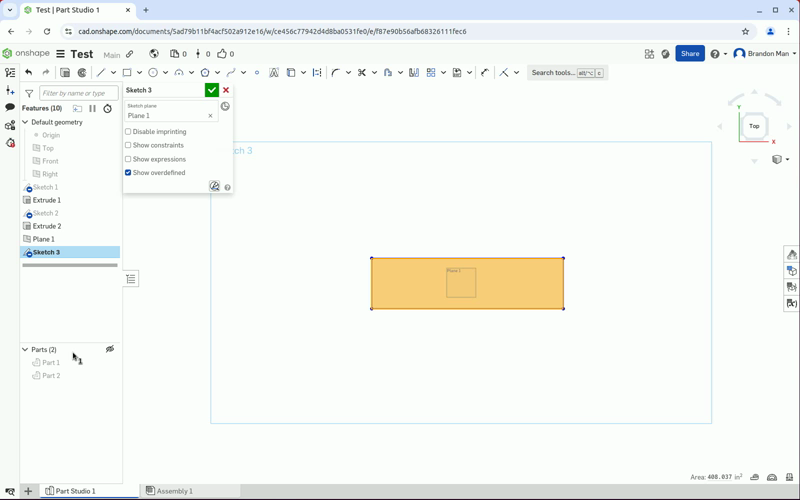
key(shift+y)
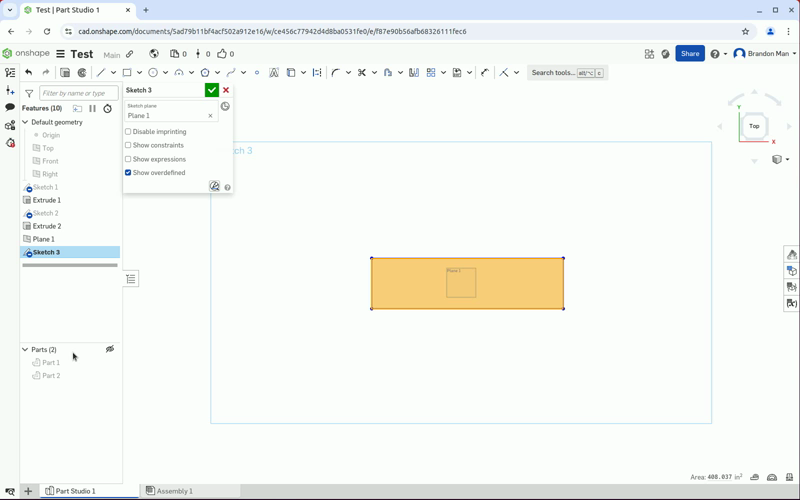
key(shift+e)
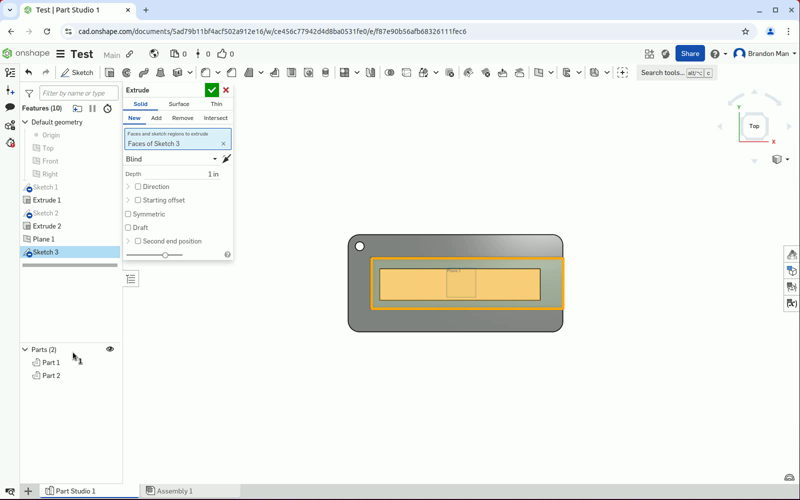
mouse_move(143, 106)
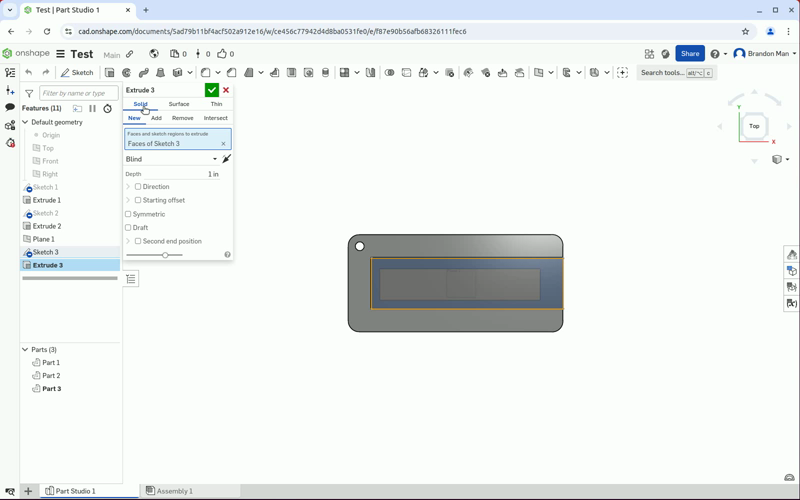
click(143, 106)
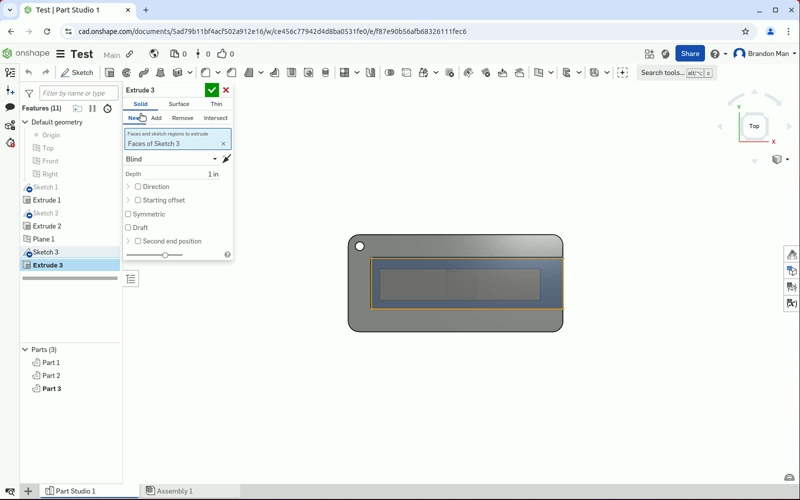
mouse_move(137, 120)
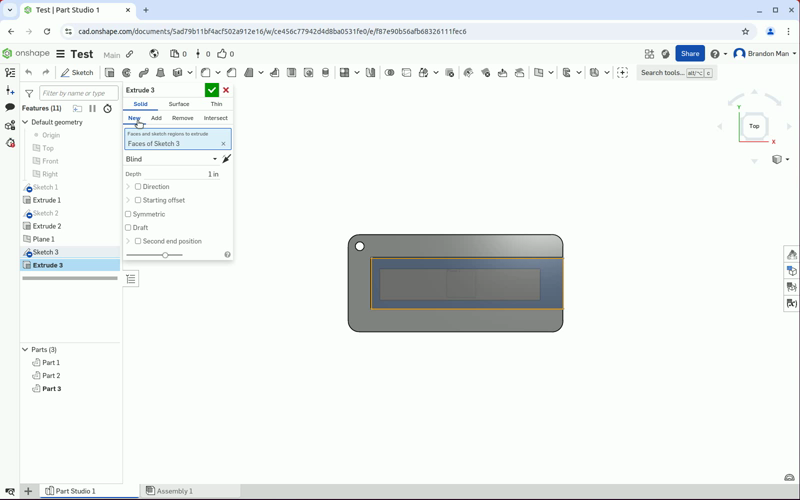
click(137, 120)
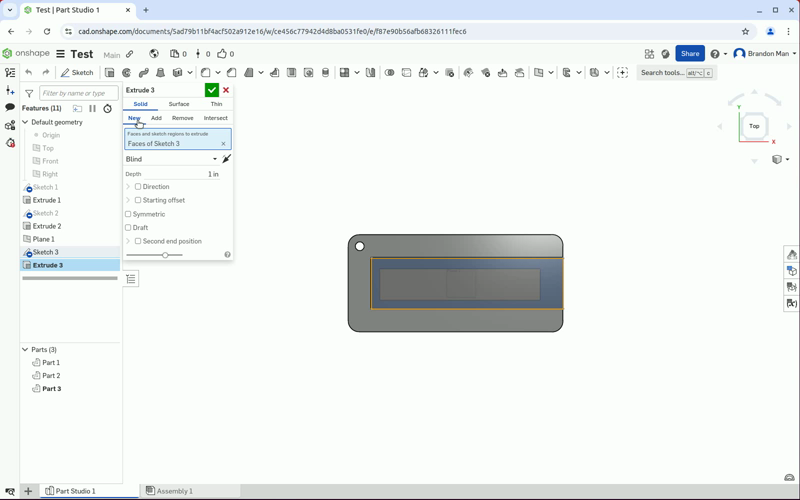
key(tab, 4)
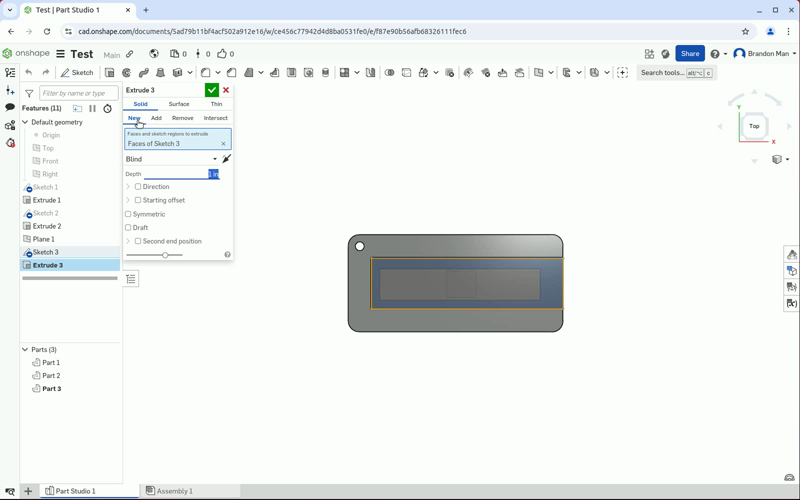
text(1.444)
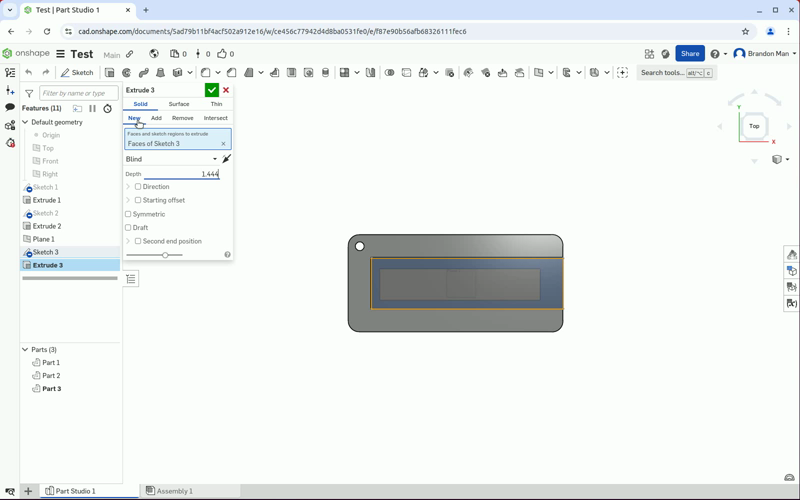
key(enter)
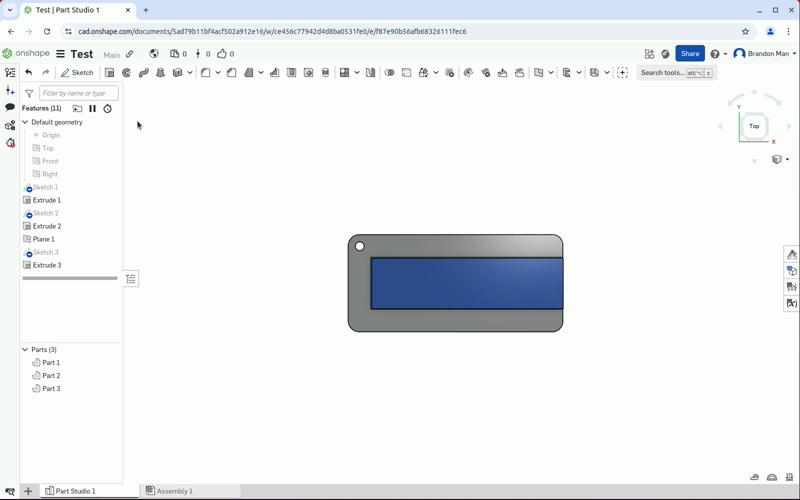
key(shift+h)
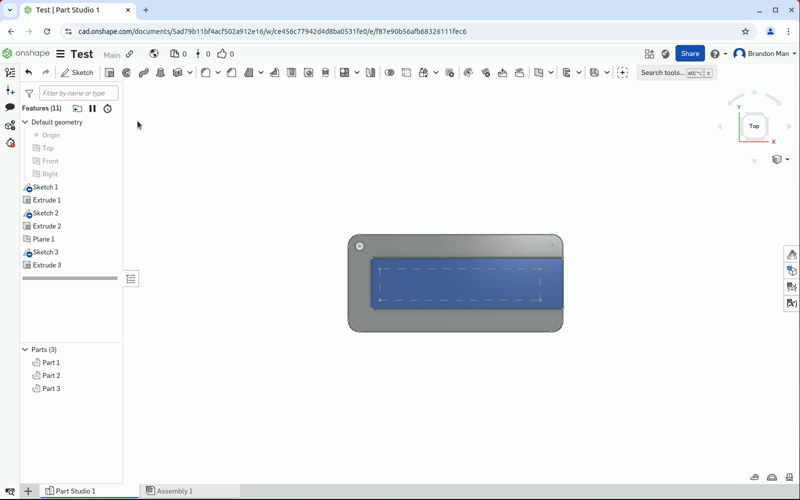
key(shift+h)
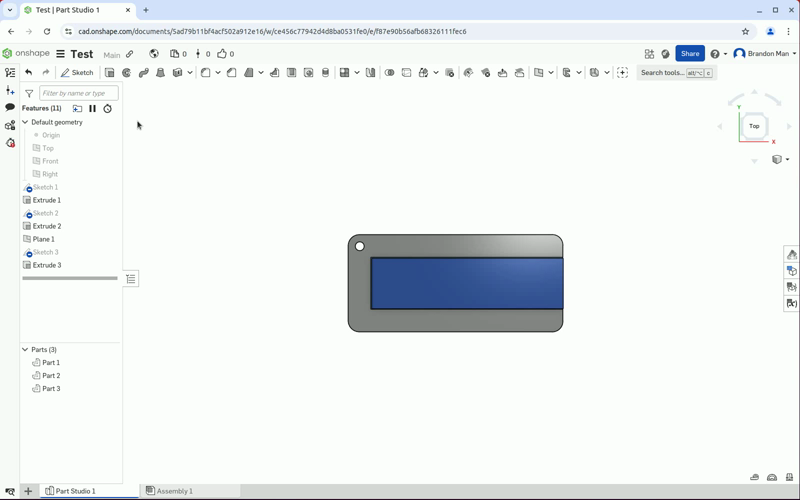
mouse_move(73, 189)
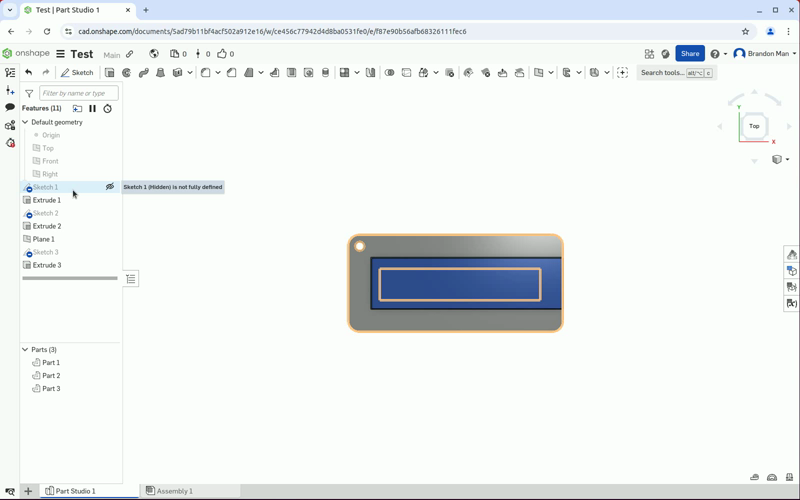
click(73, 189)
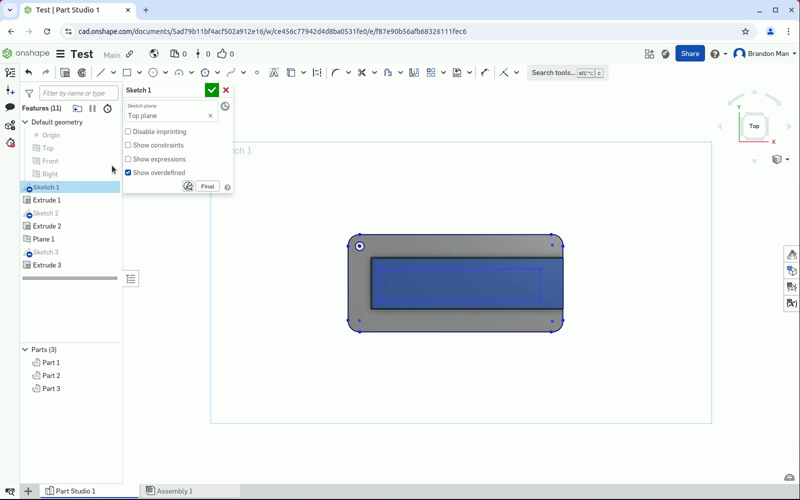
mouse_move(229, 92)
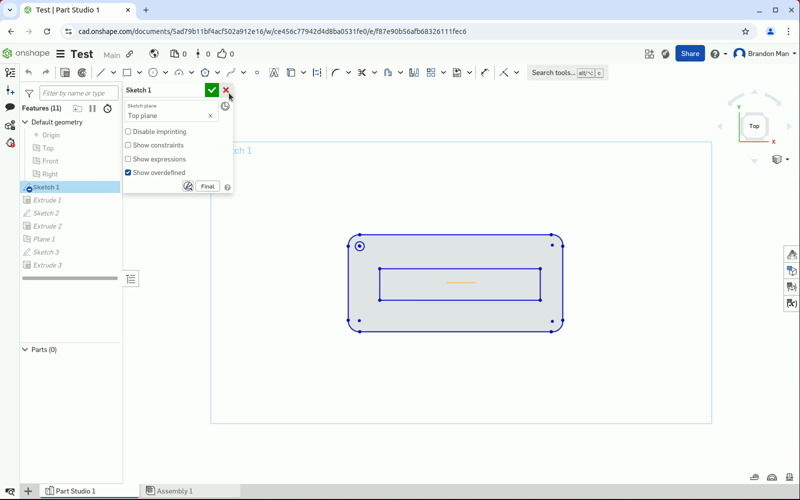
click(229, 92)
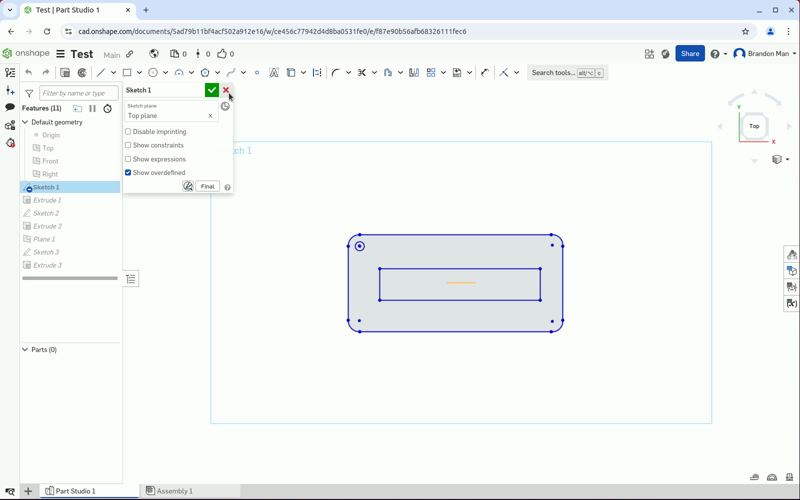
key(shift+s)
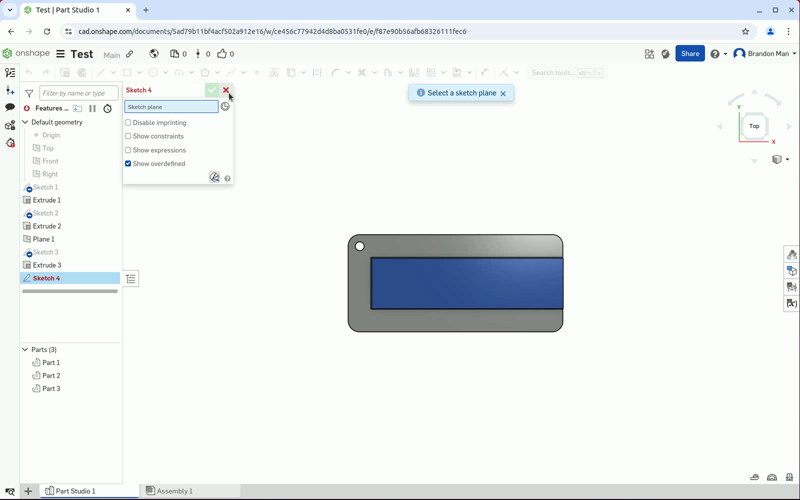
mouse_move(73, 241)
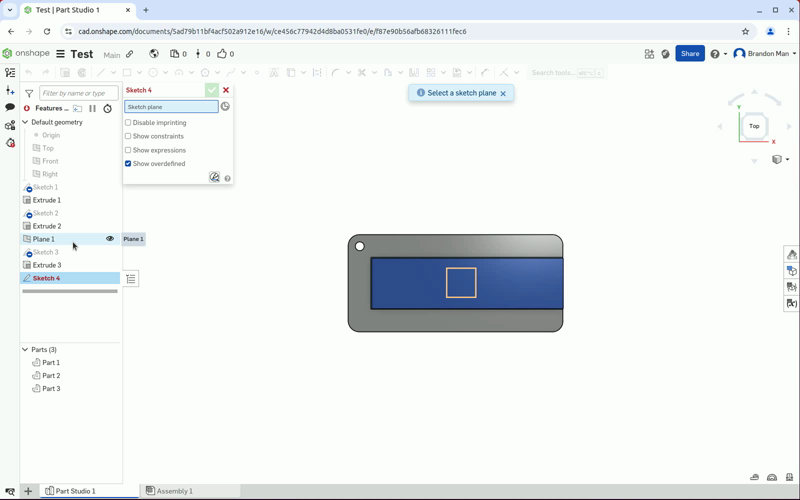
click(73, 241)
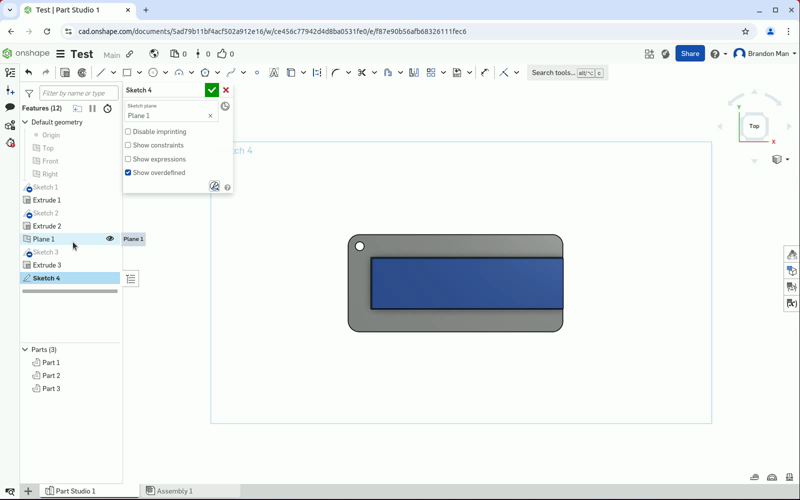
mouse_move(73, 352)
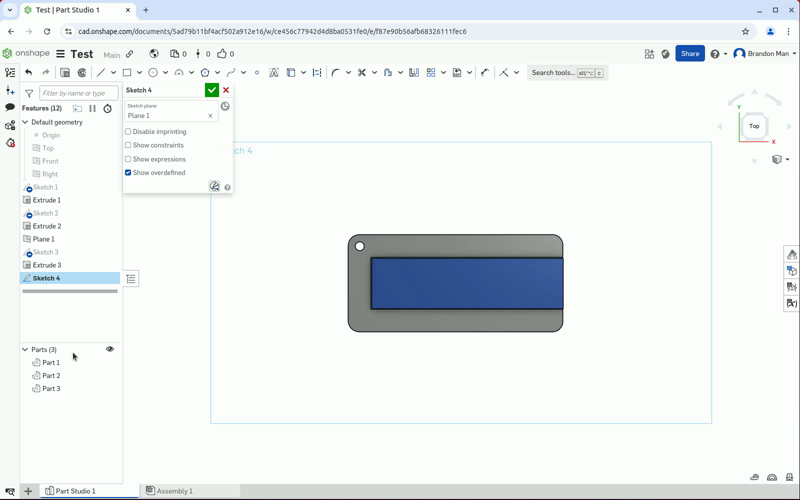
key(y)
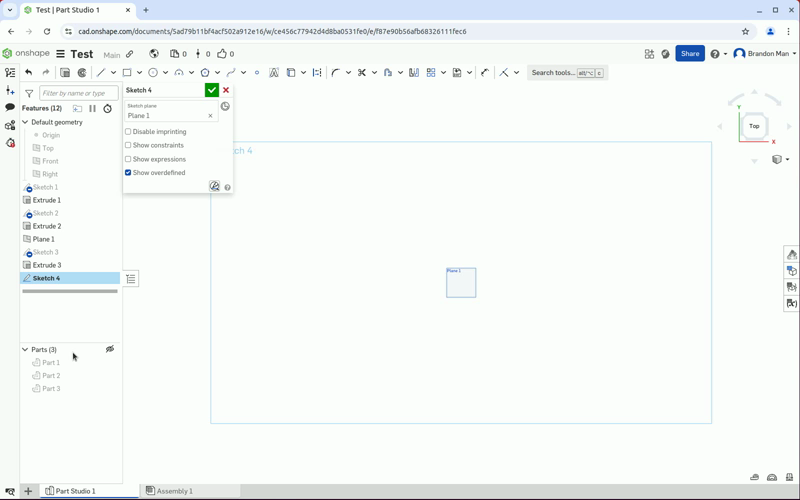
key(c)
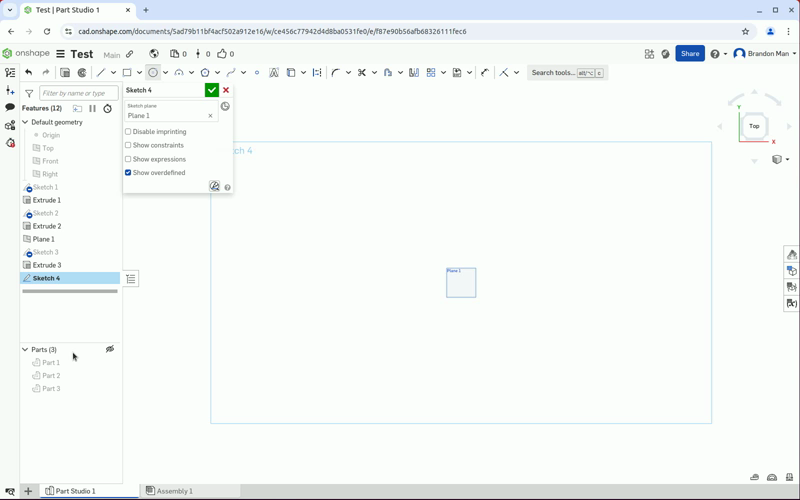
key_down(shift)
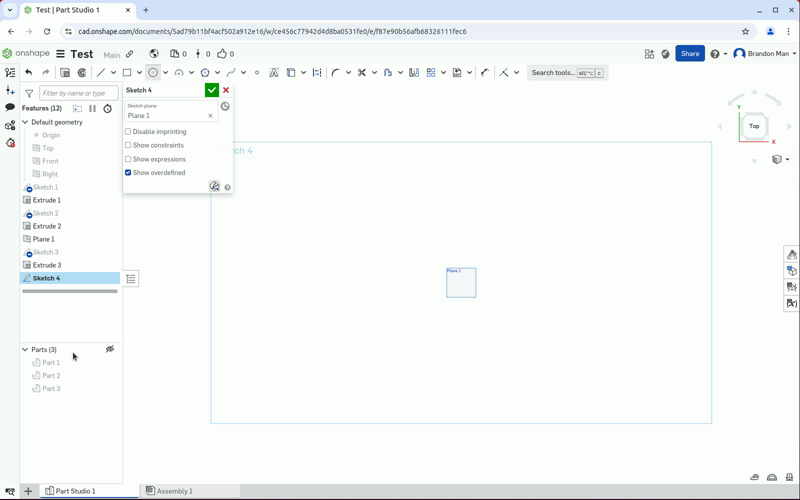
mouse_move(360, 245)
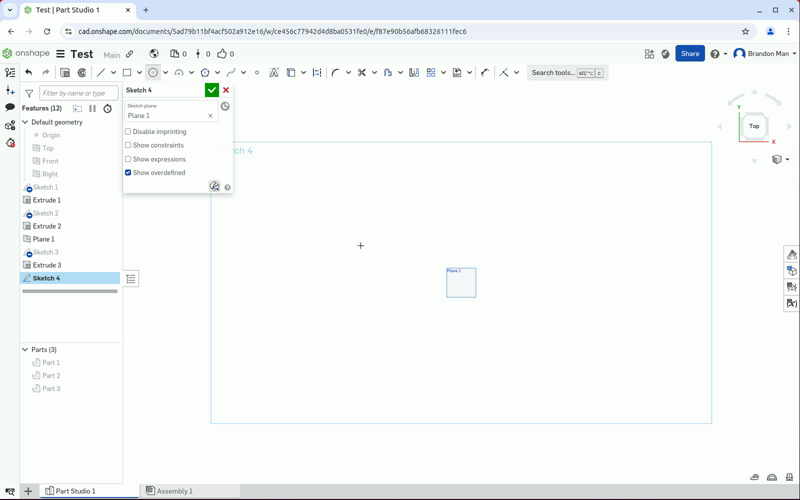
click(360, 245)
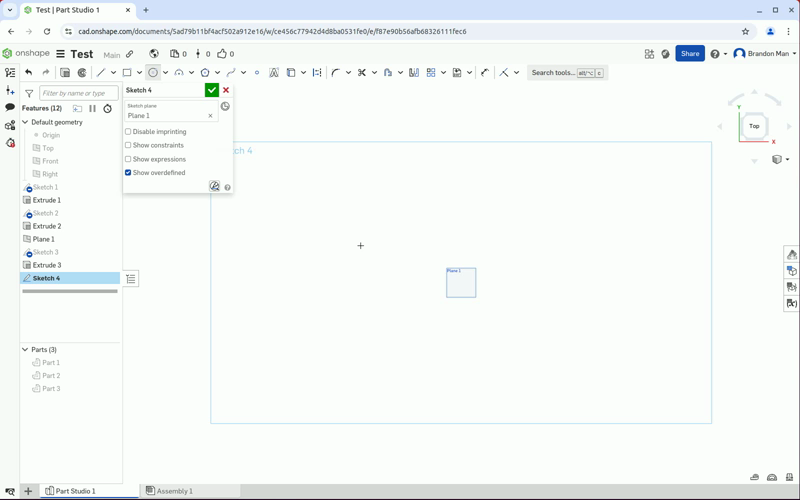
key_up(shift)
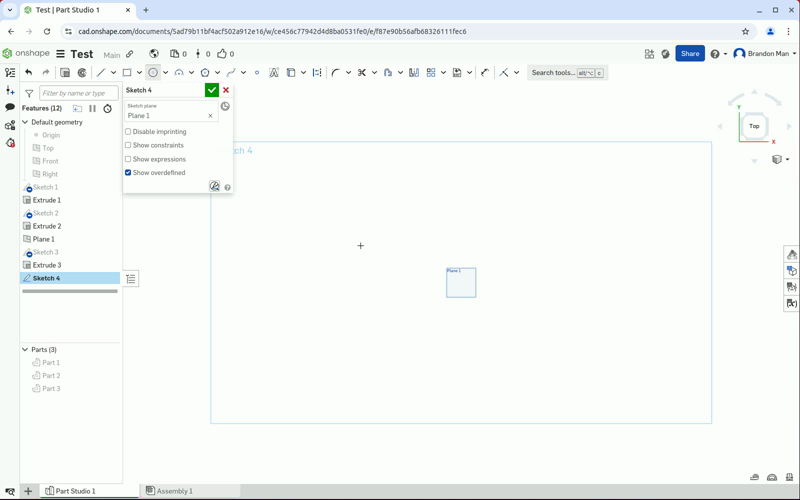
mouse_move(365, 245)
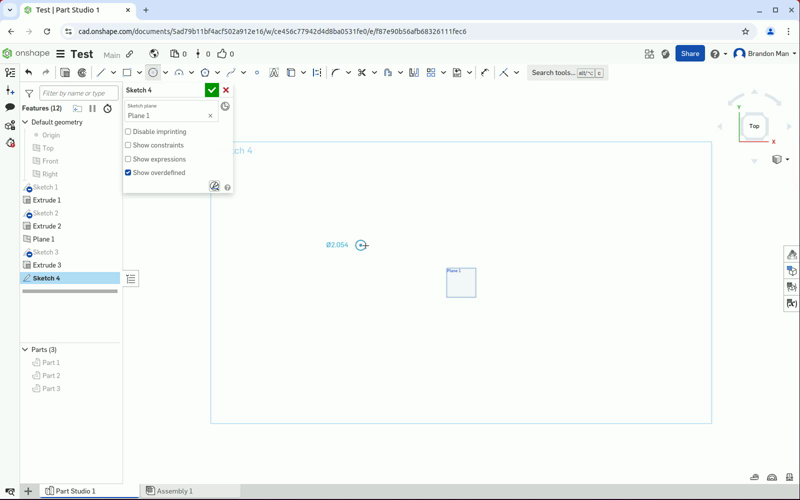
click(365, 245)
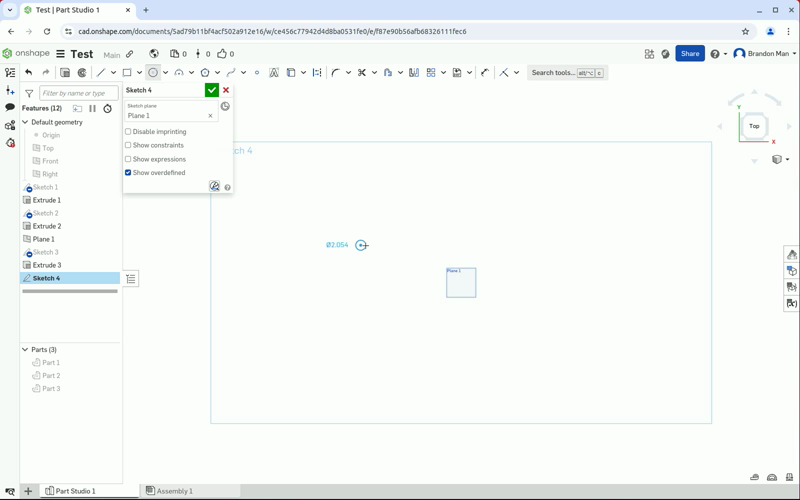
key(esc)
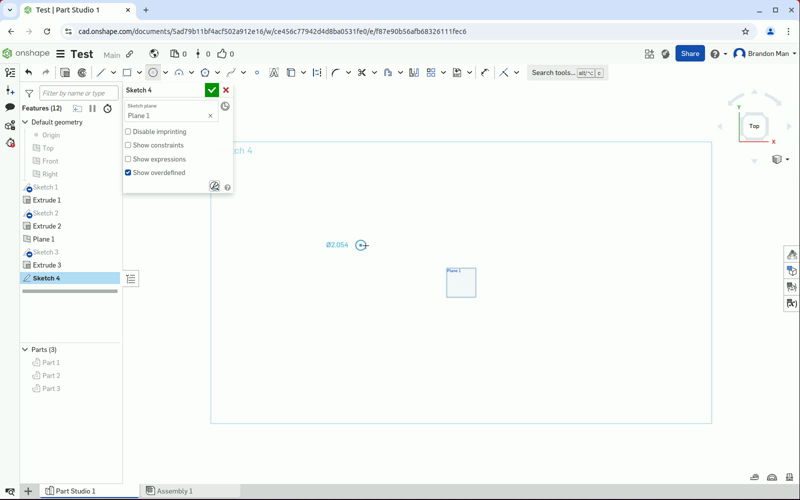
mouse_move(358, 246)
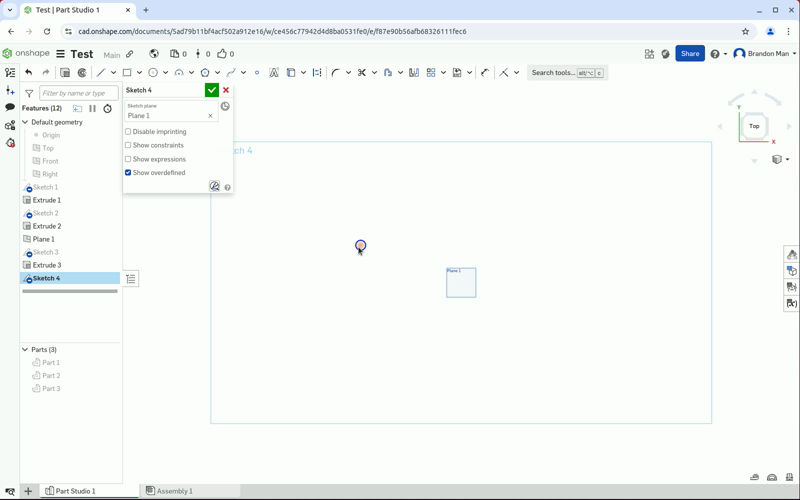
scroll(6)
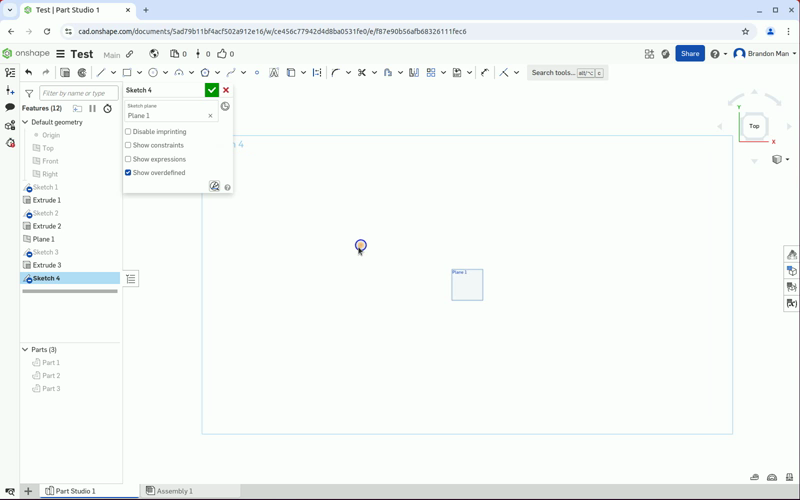
scroll(6)
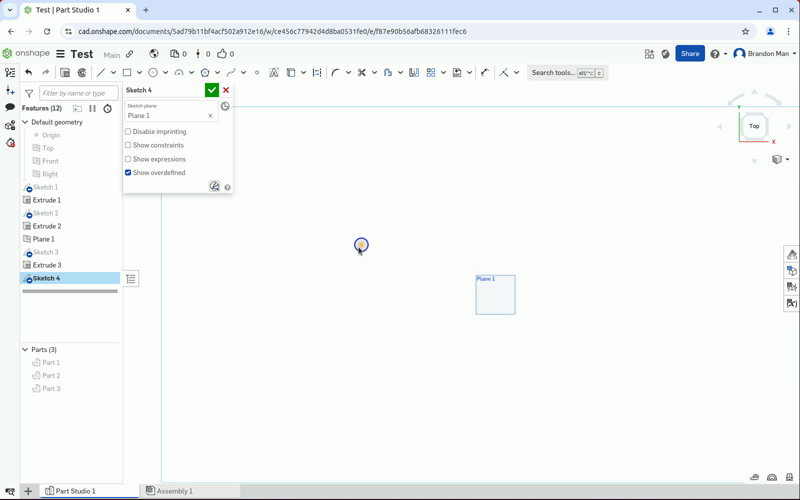
scroll(6)
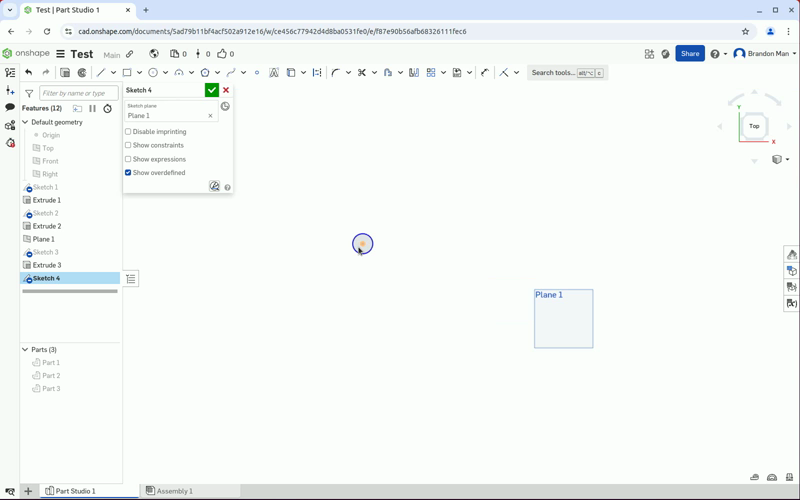
scroll(6)
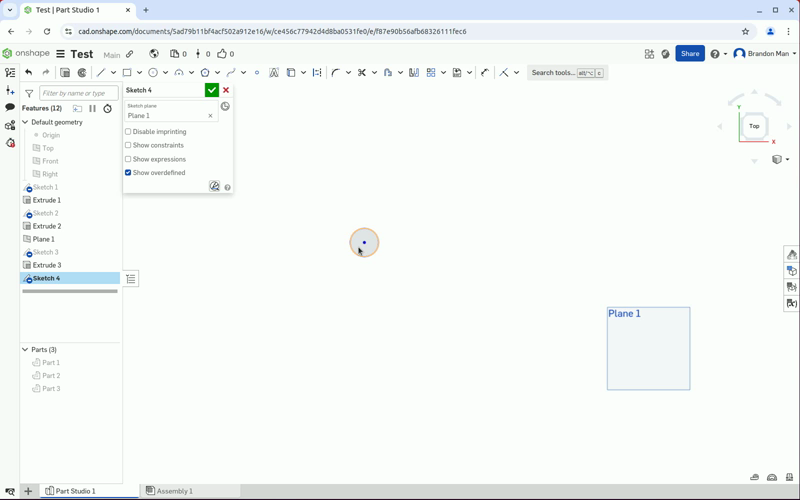
scroll(6)
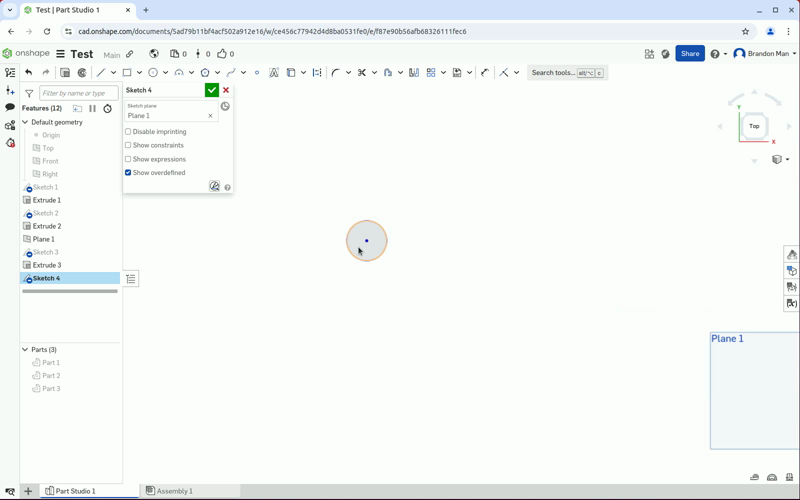
scroll(6)
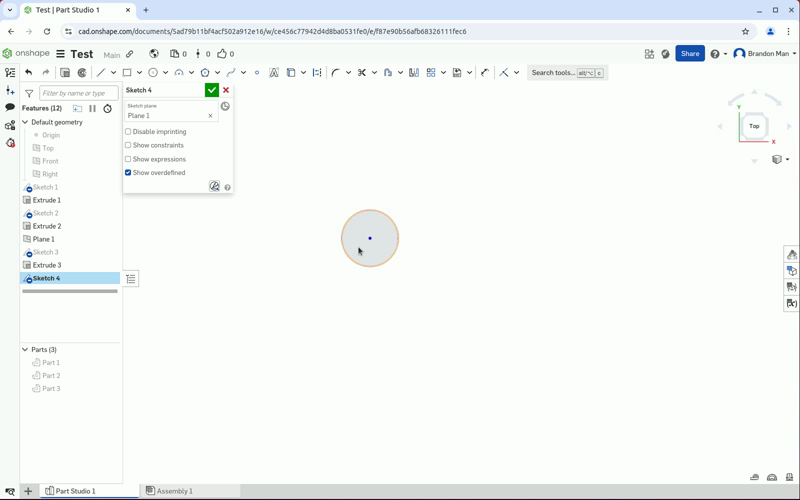
scroll(6)
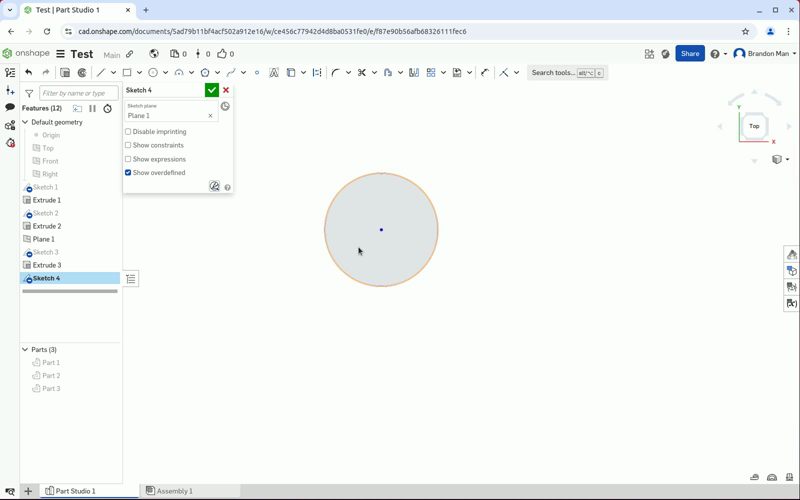
click(358, 246)
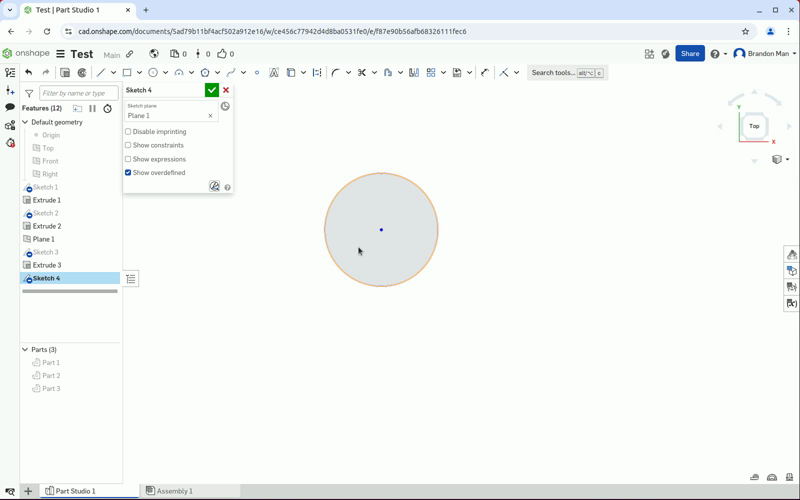
scroll(-6)
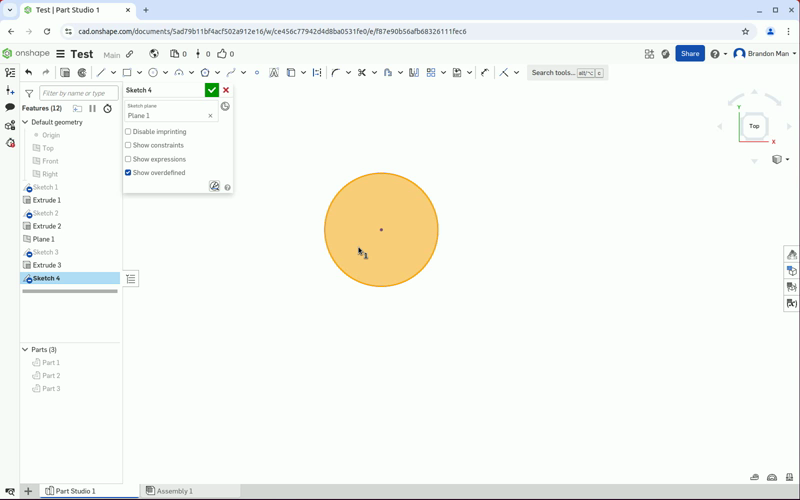
scroll(-6)
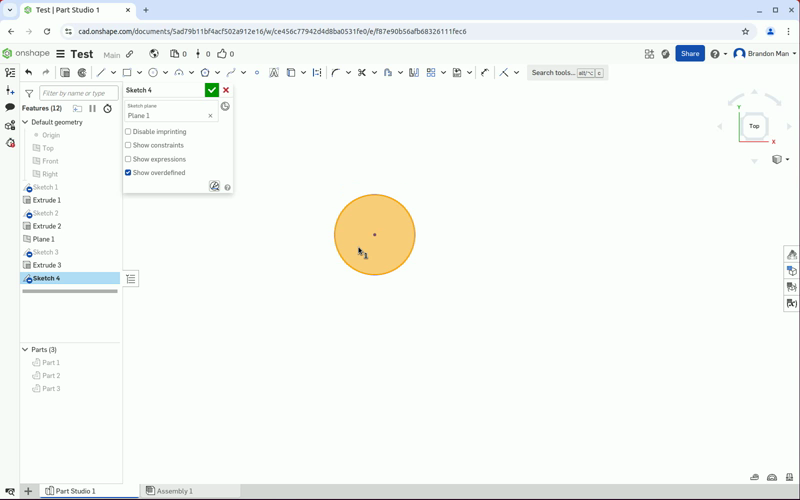
scroll(-6)
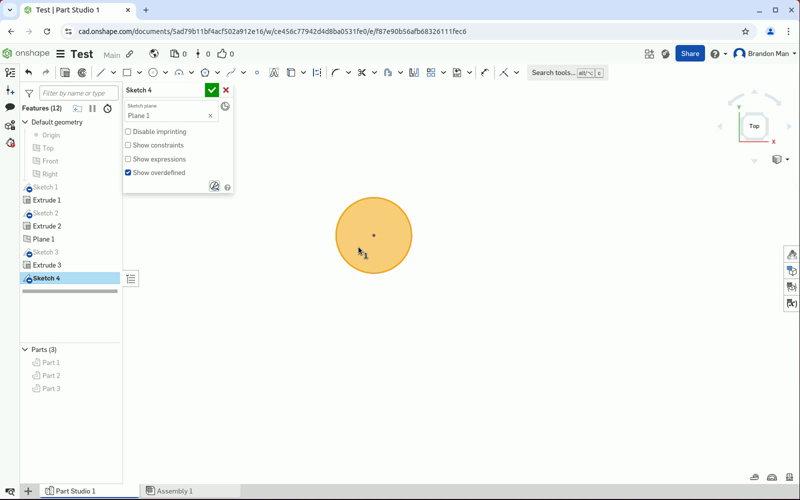
scroll(-6)
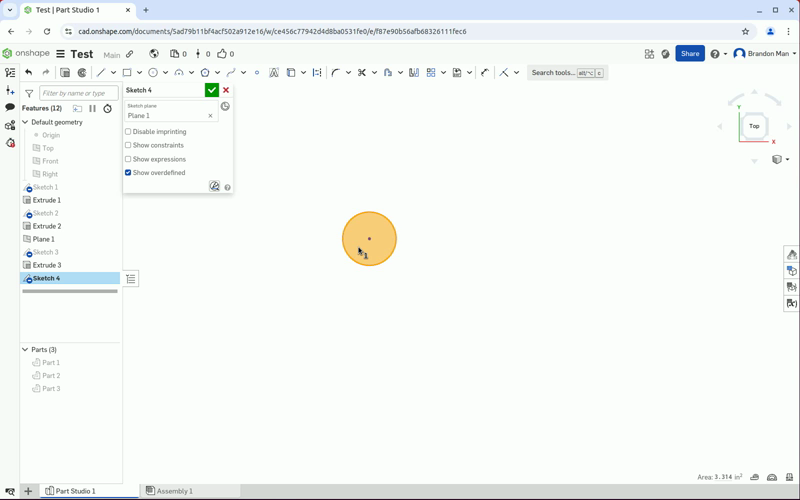
scroll(-6)
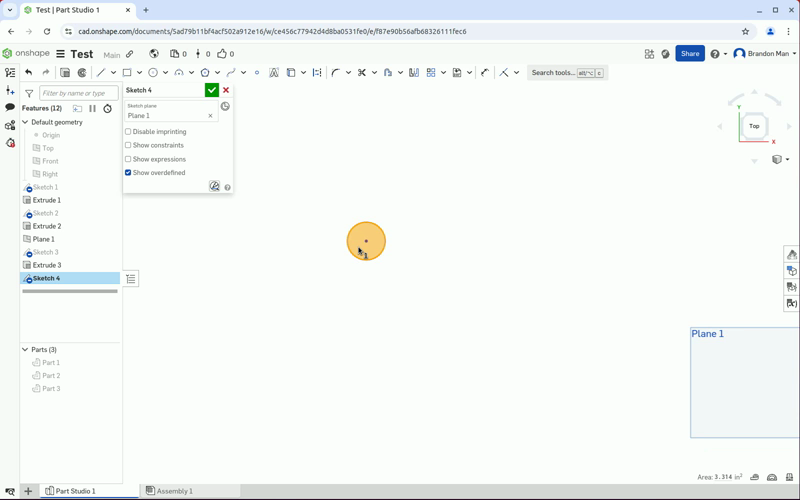
scroll(-6)
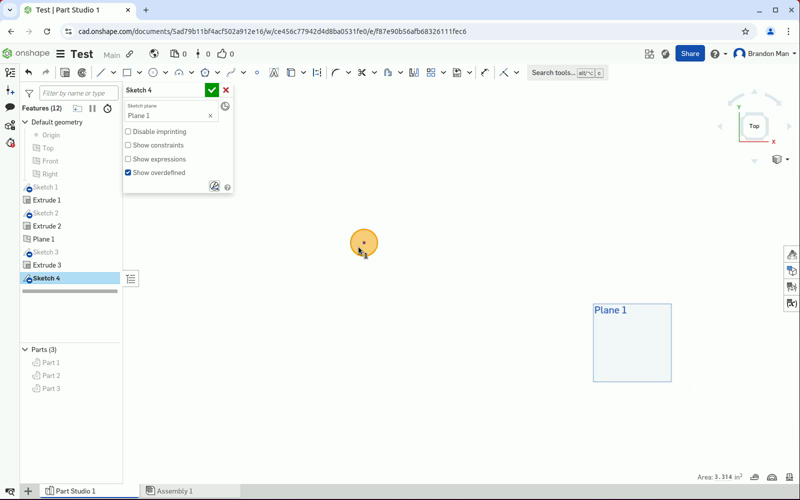
scroll(-6)
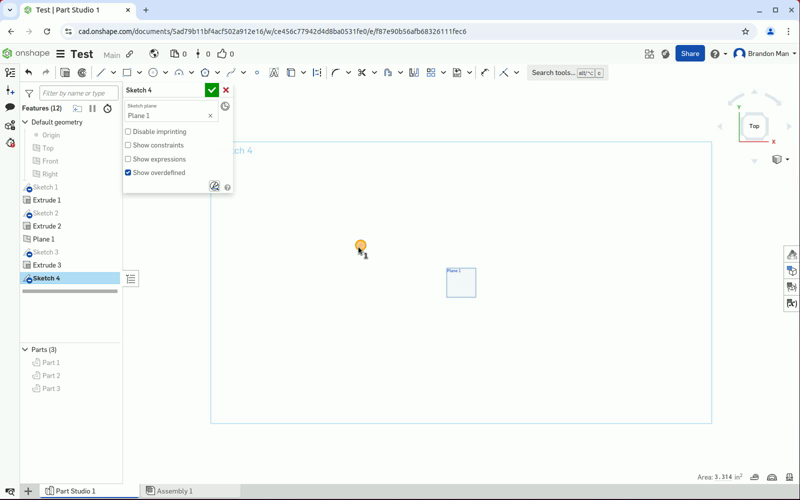
mouse_move(73, 352)
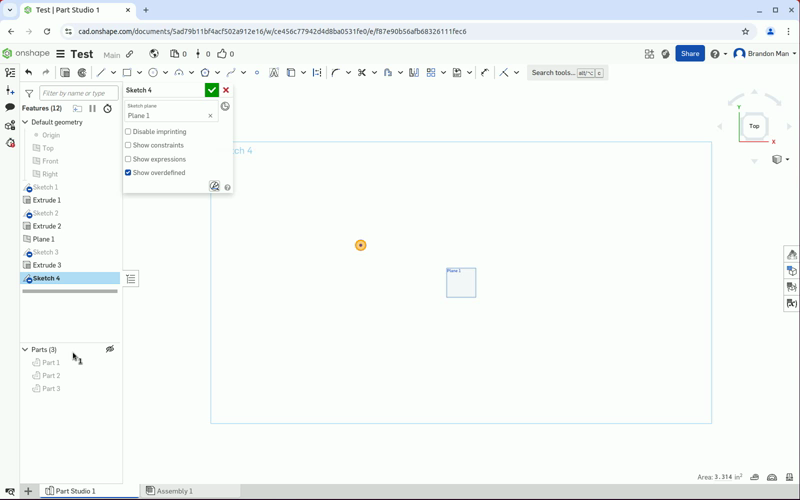
key(shift+y)
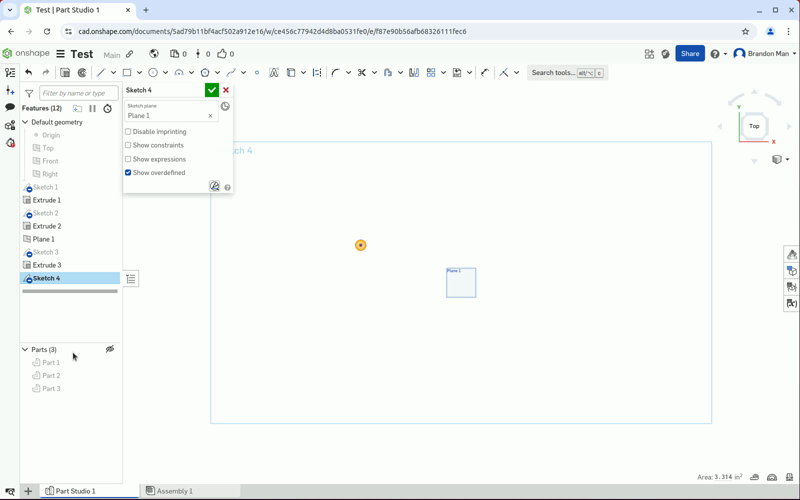
key(shift+e)
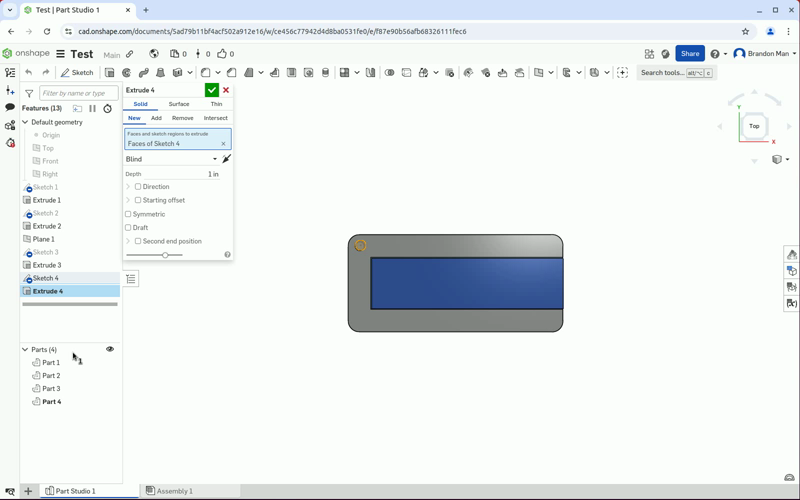
mouse_move(143, 106)
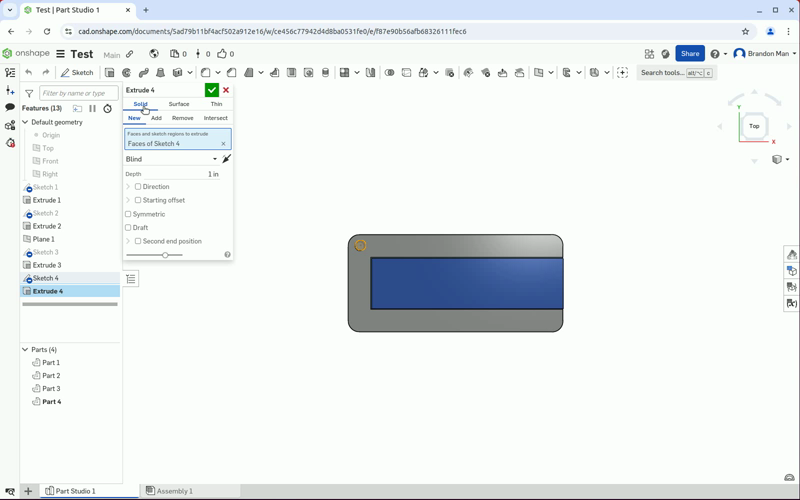
click(143, 106)
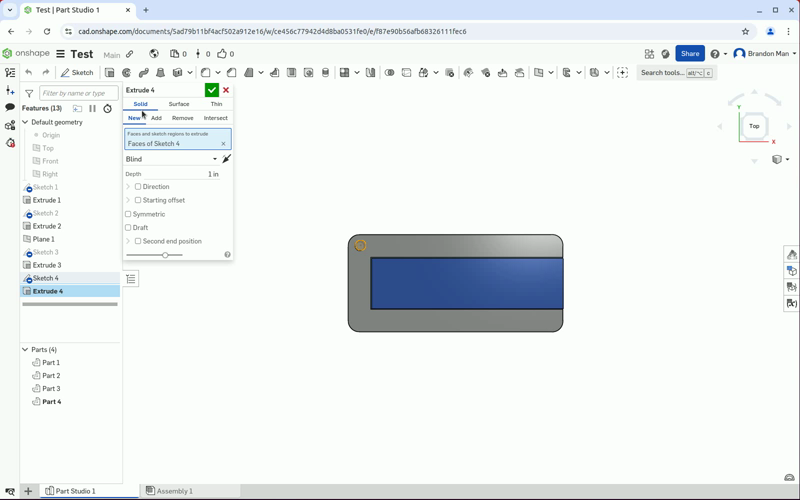
mouse_move(137, 120)
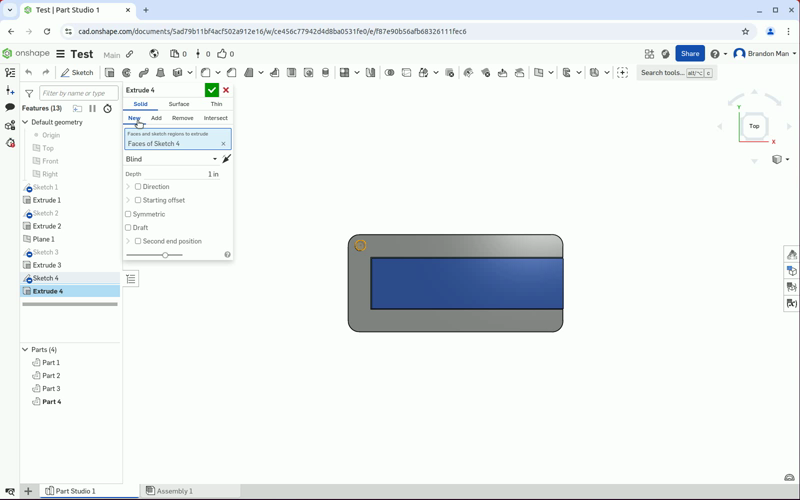
click(137, 120)
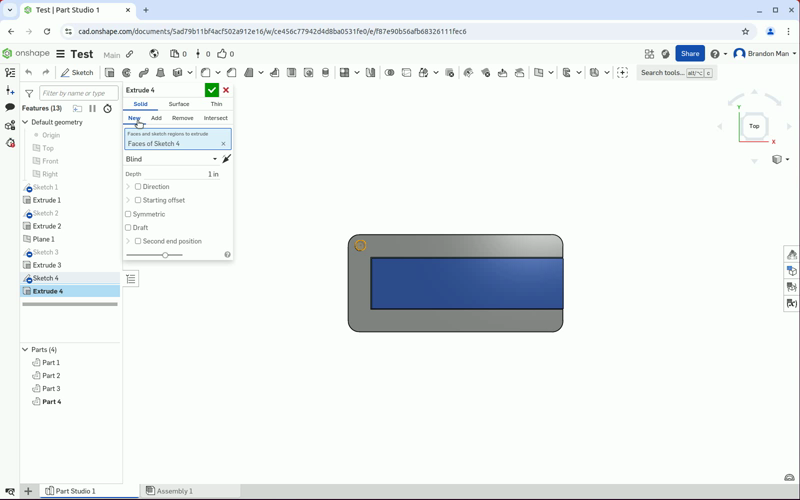
key(tab, 4)
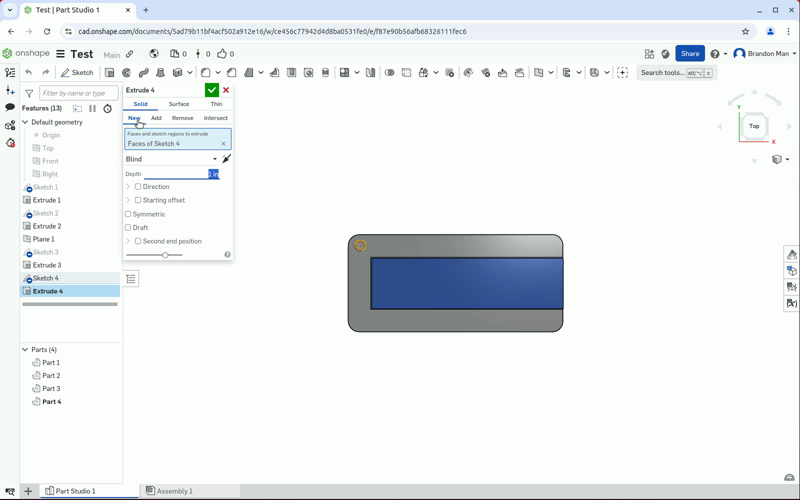
text(1.444)
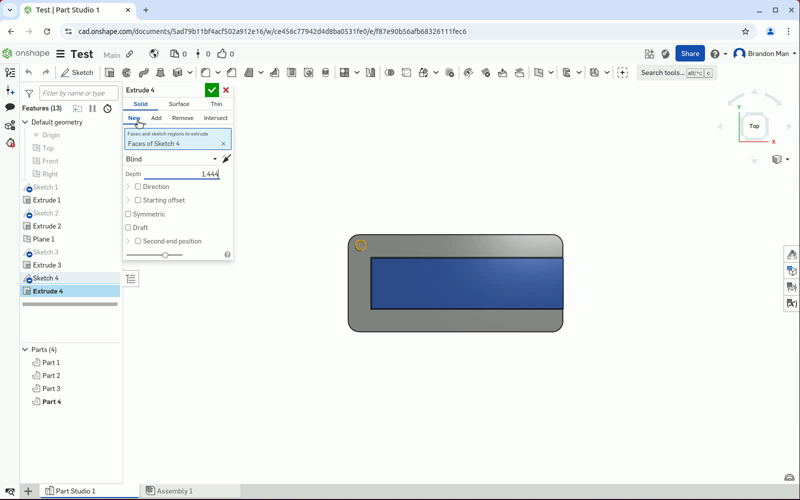
key(enter)
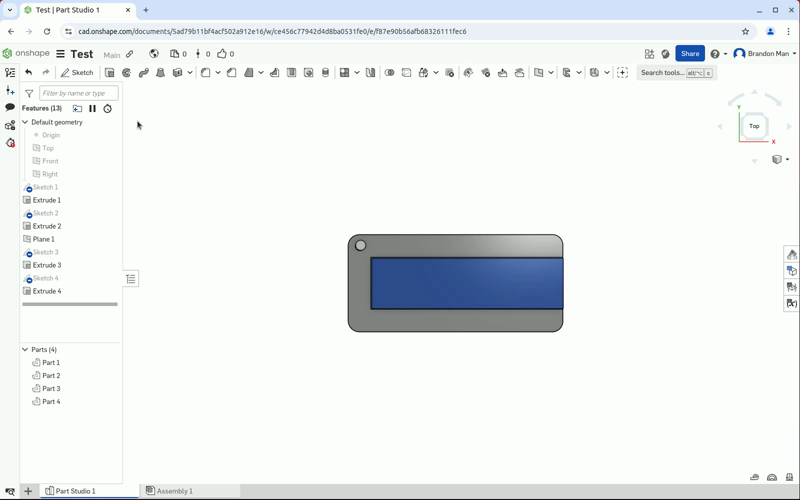
key(shift+h)
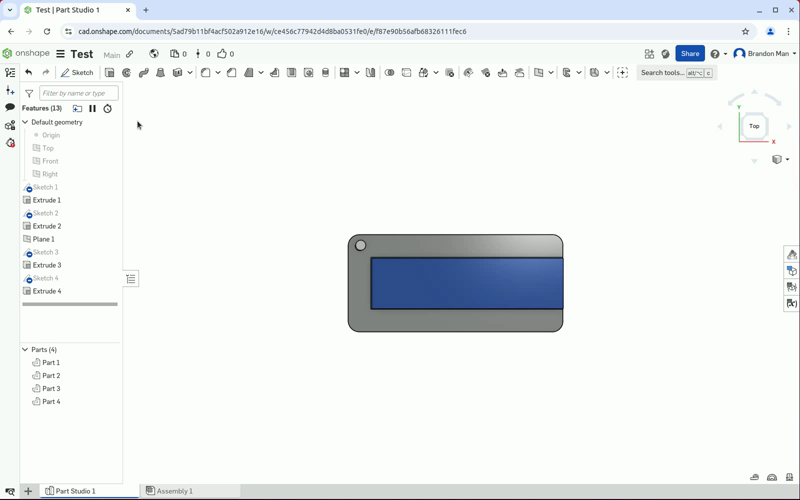
key(shift+h)
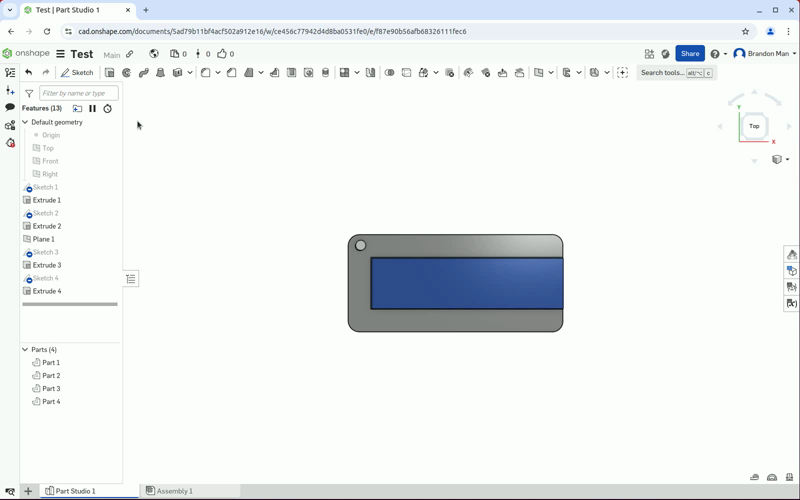
mouse_move(73, 189)
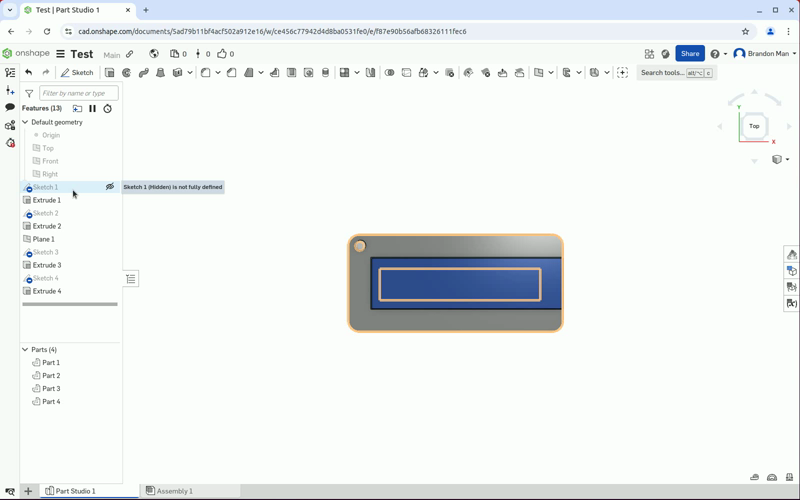
click(73, 189)
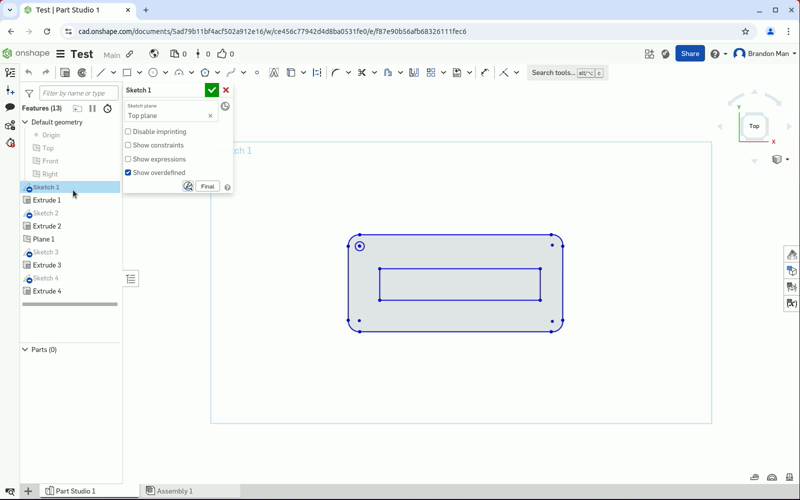
mouse_move(229, 92)
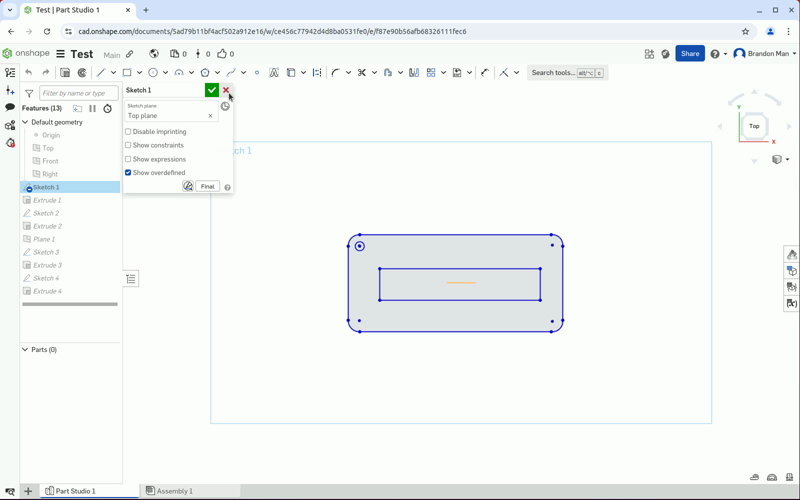
click(229, 92)
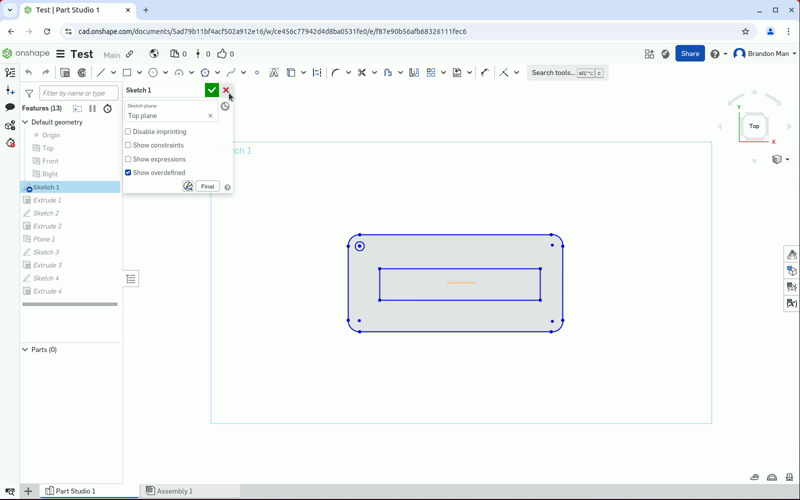
key(shift+s)
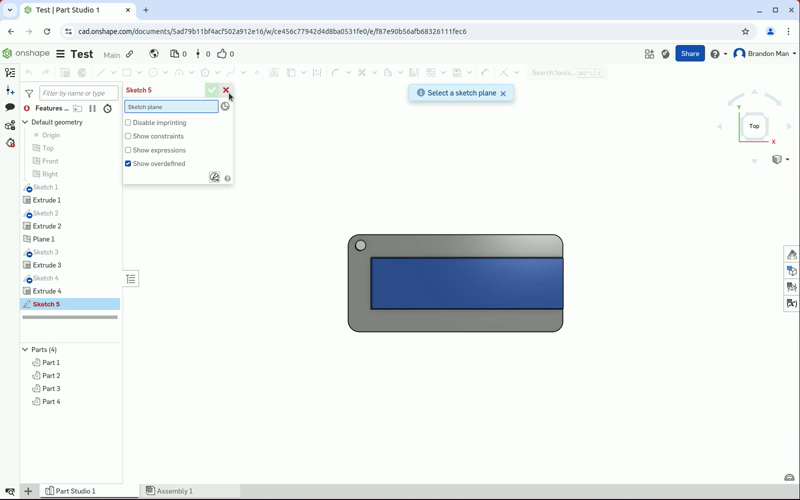
mouse_move(73, 241)
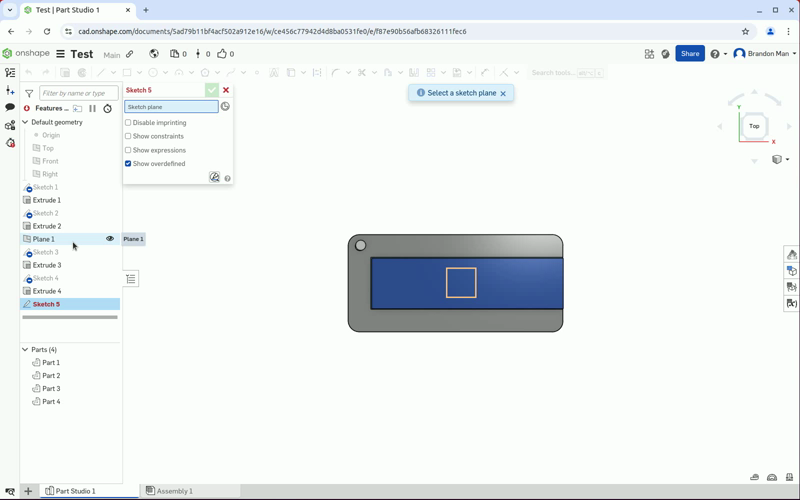
click(73, 241)
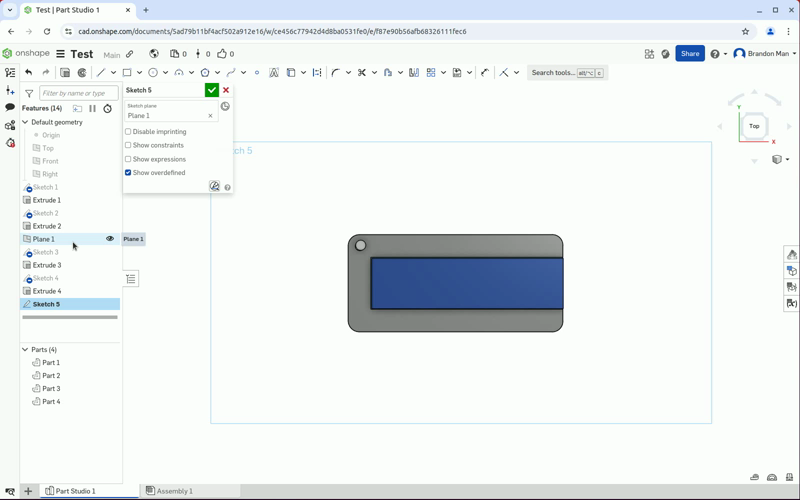
mouse_move(73, 352)
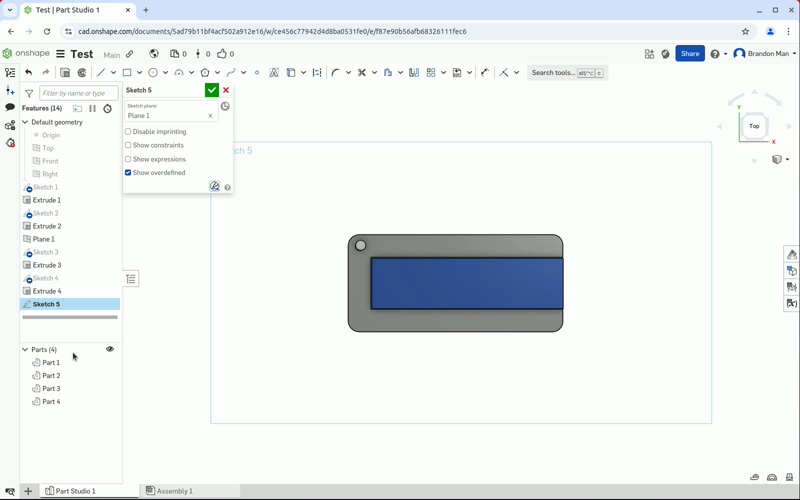
key(y)
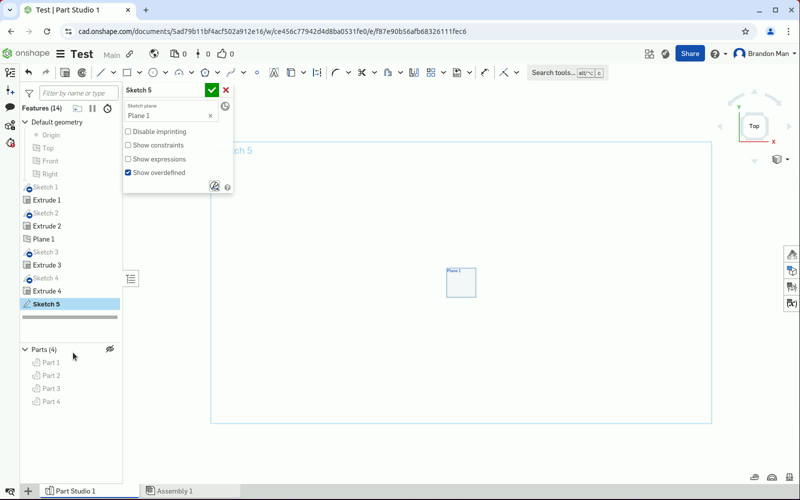
key(a)
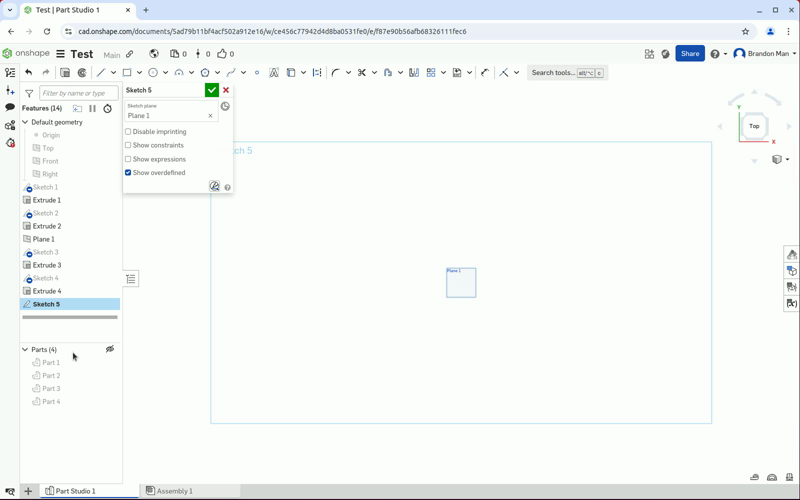
key_down(shift)
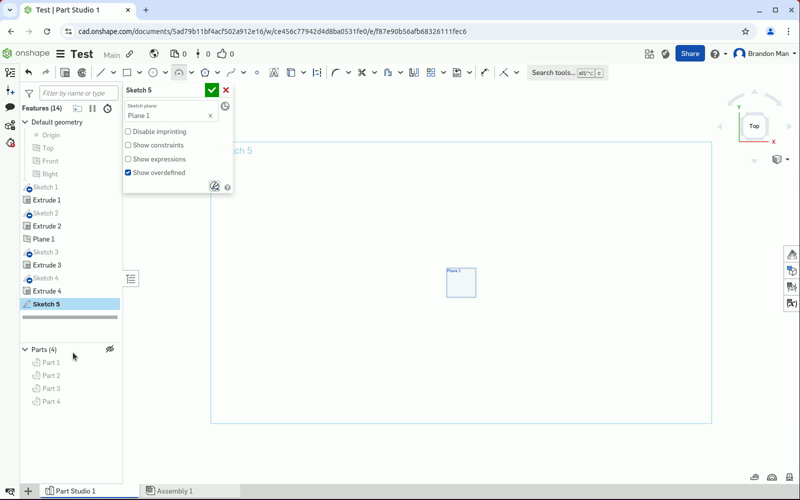
mouse_move(348, 320)
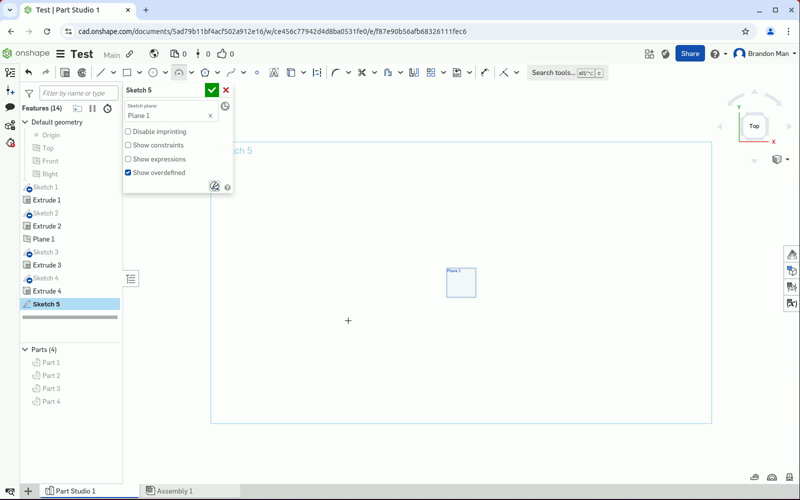
click(348, 320)
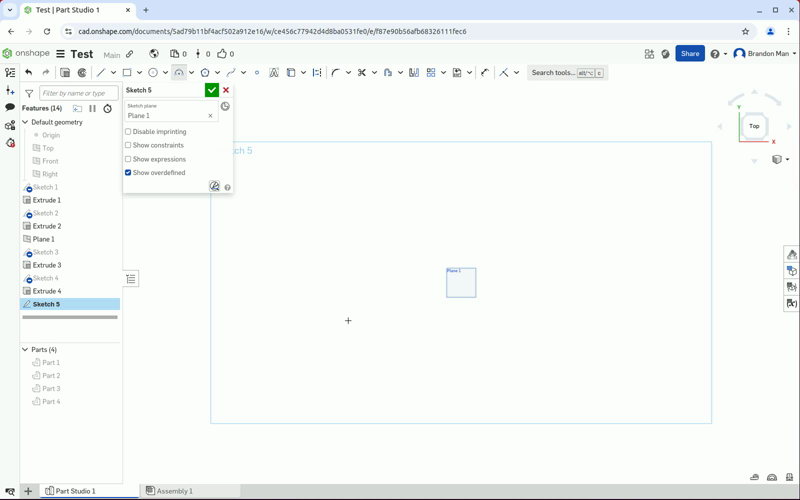
key_up(shift)
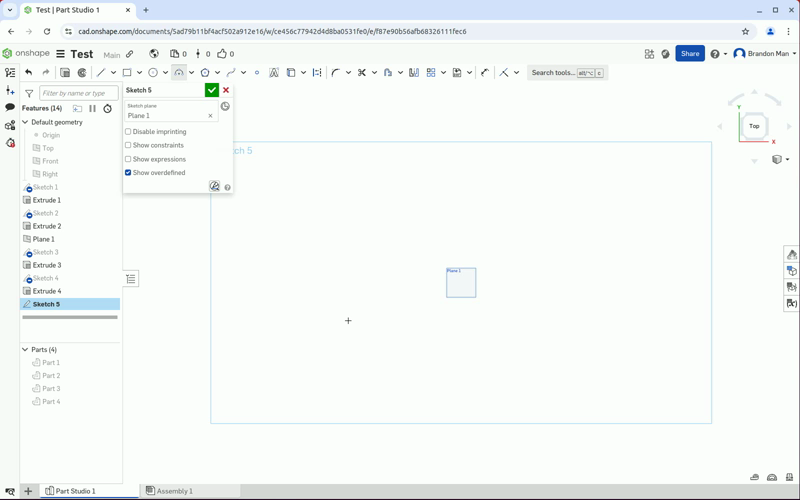
key_down(shift)
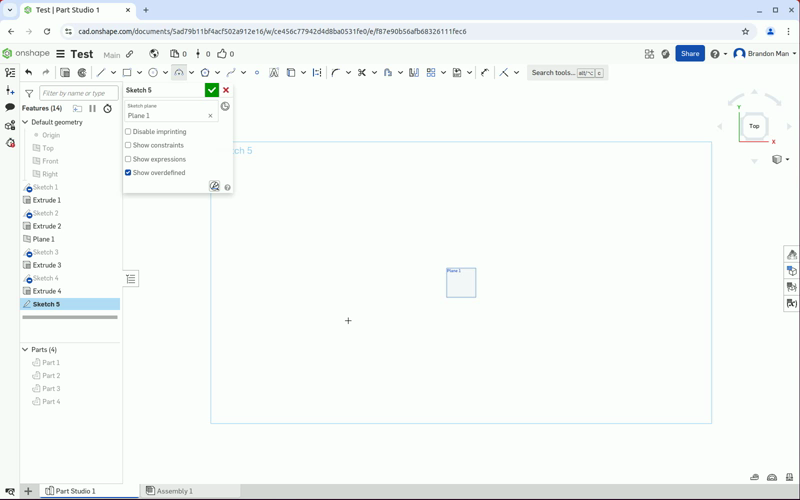
mouse_move(359, 331)
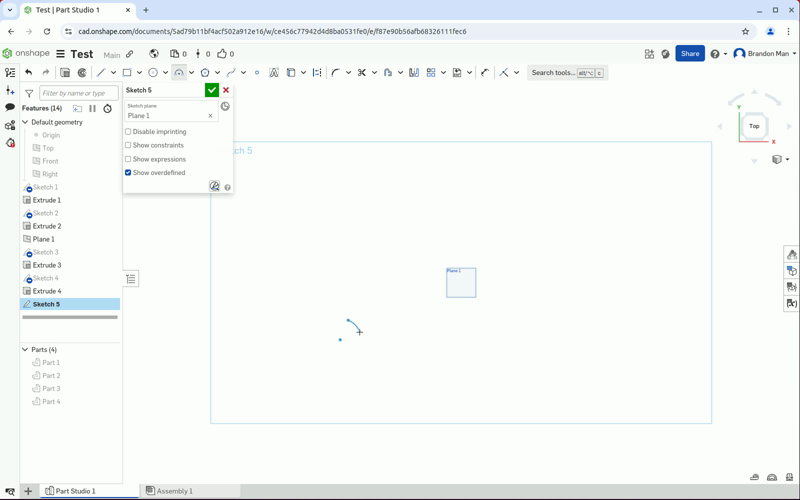
click(359, 331)
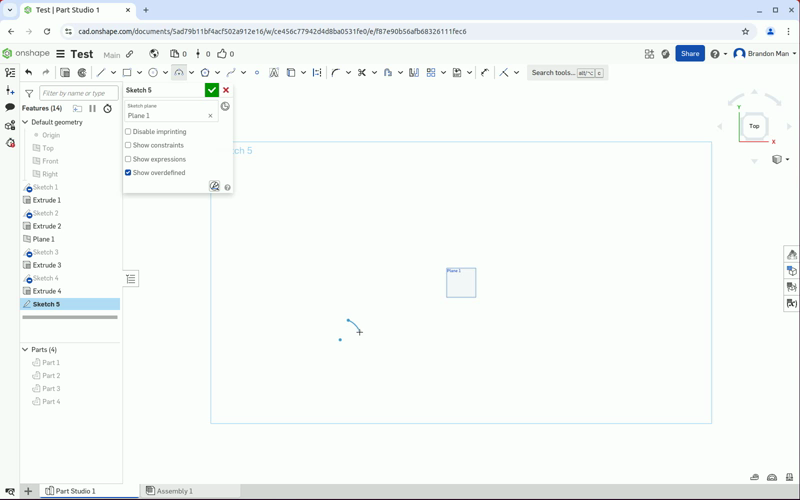
mouse_move(351, 328)
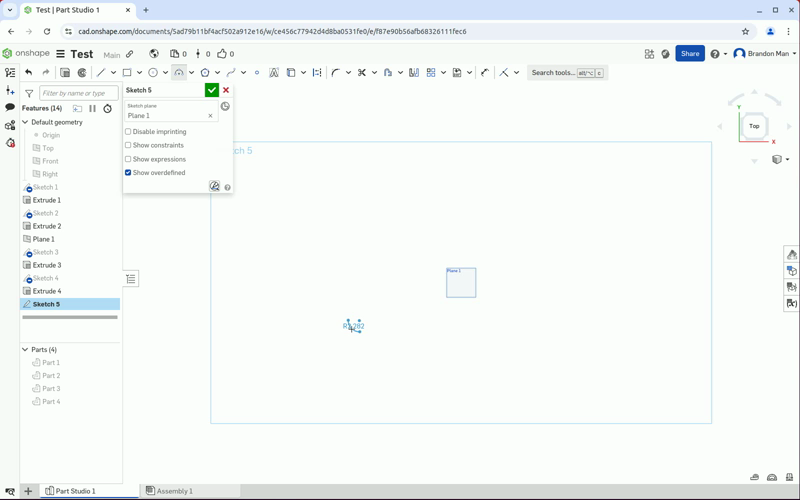
click(351, 328)
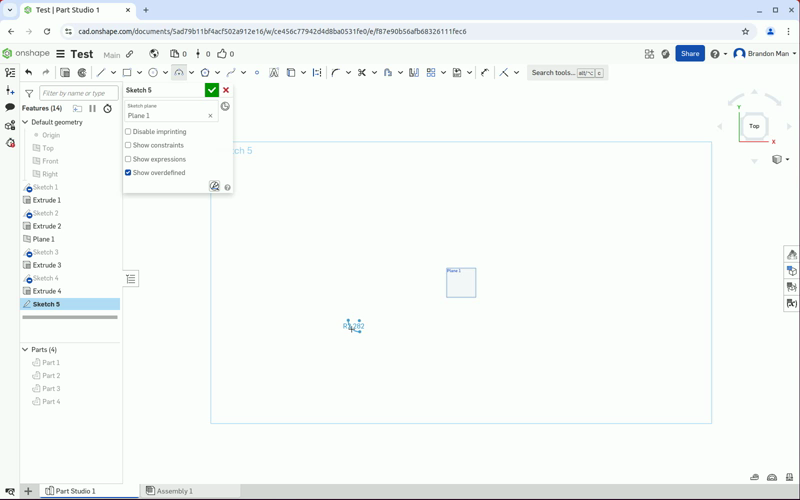
key_up(shift)
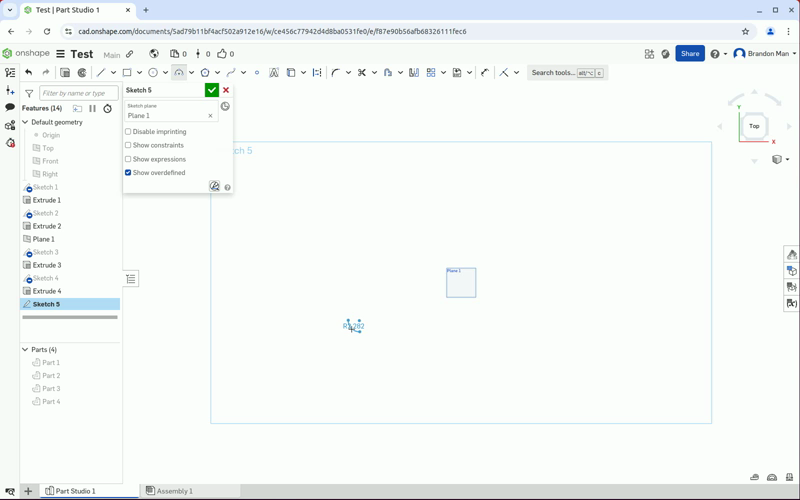
key(esc)
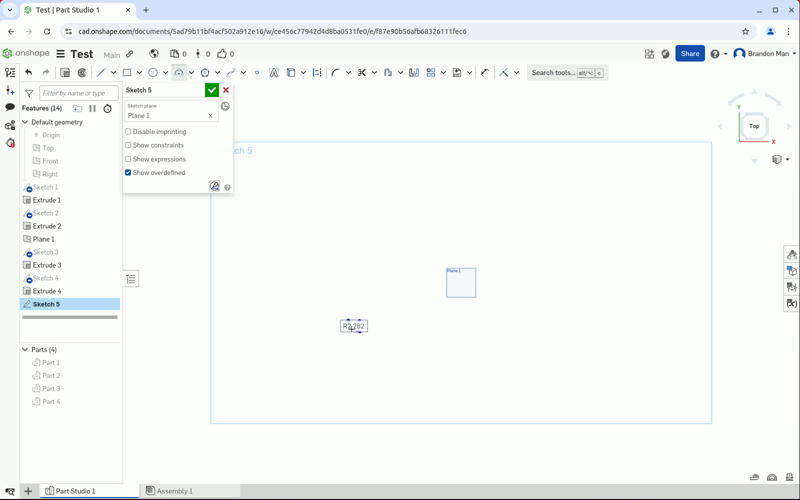
key(l)
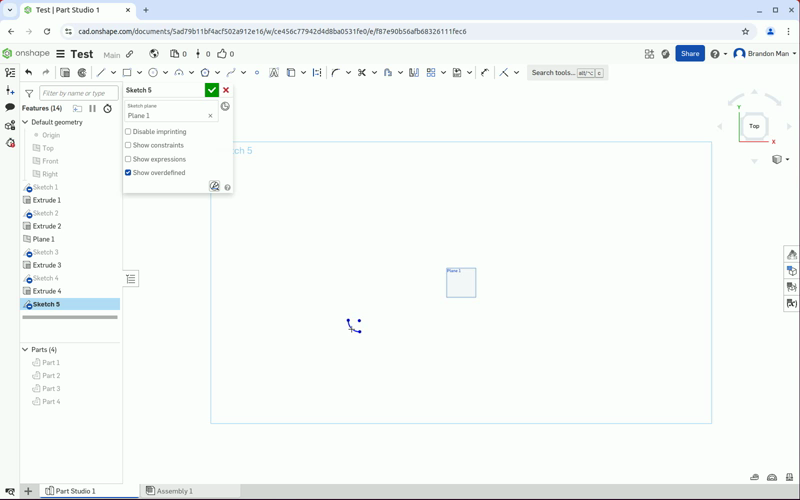
mouse_move(359, 331)
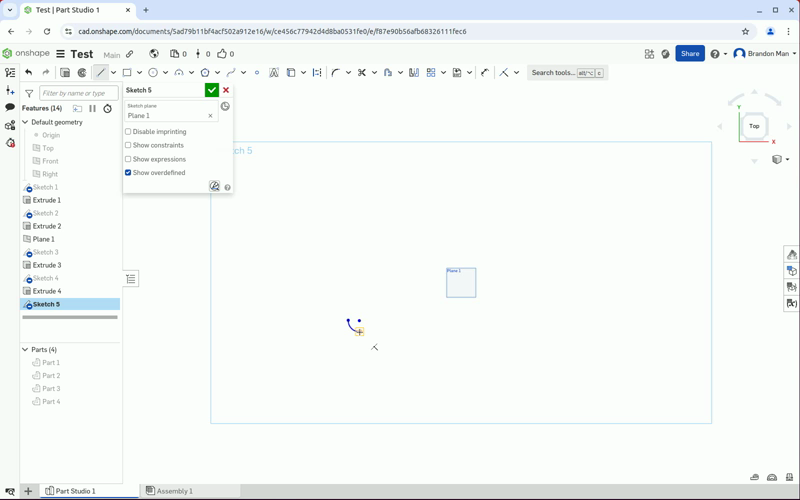
click(359, 331)
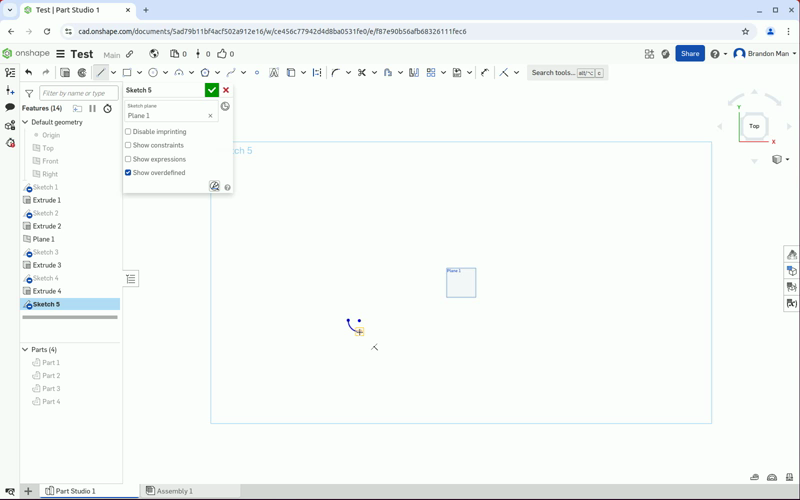
key_down(shift)
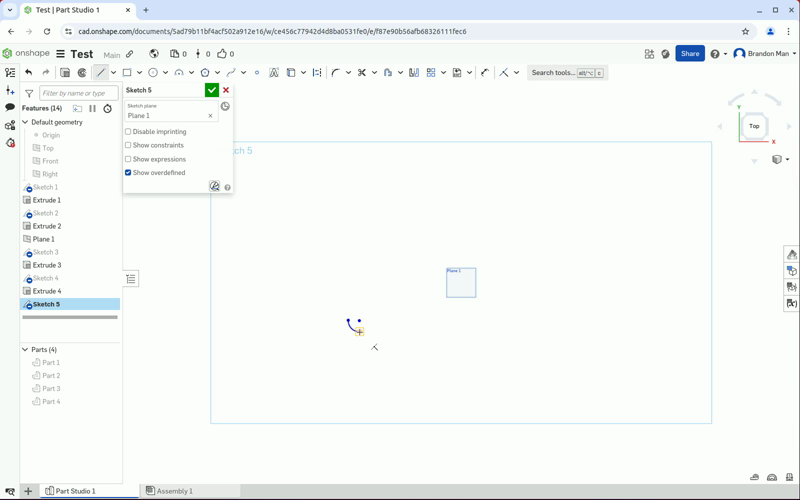
mouse_move(551, 331)
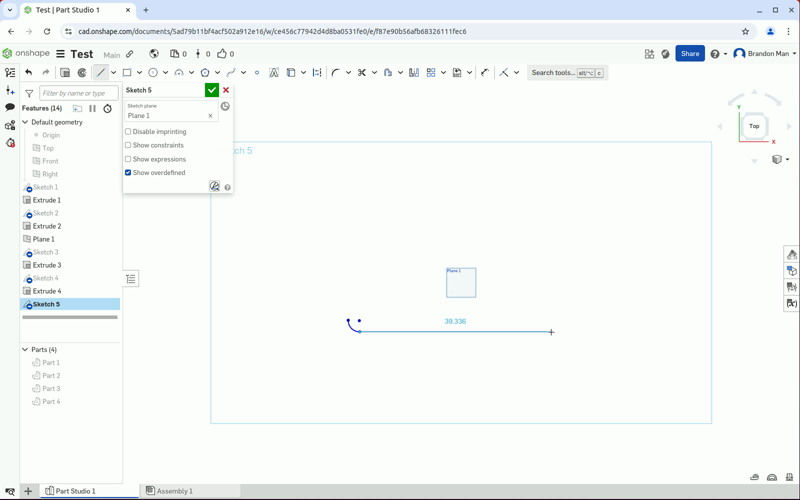
click(551, 331)
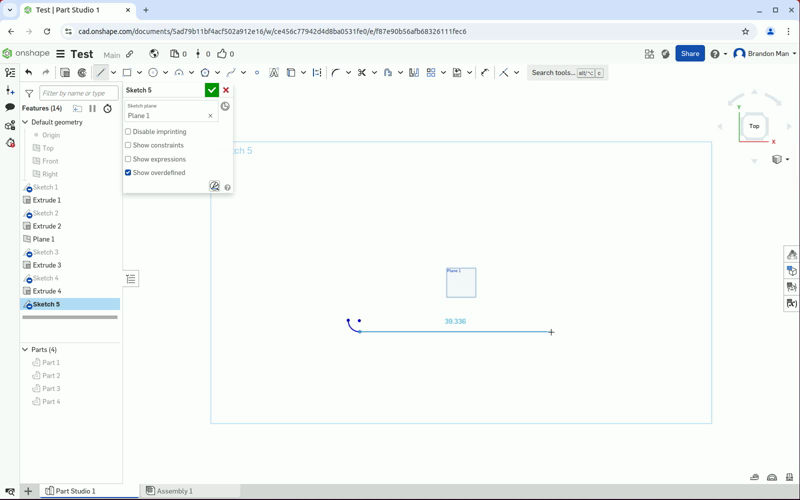
key_up(shift)
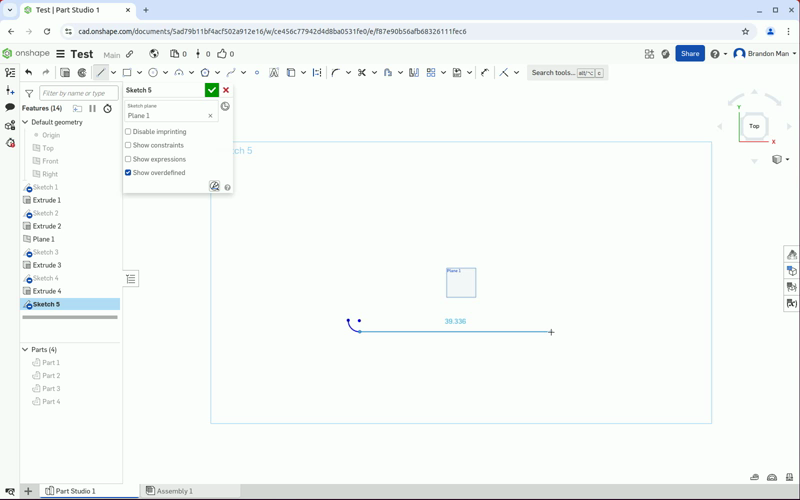
key(esc)
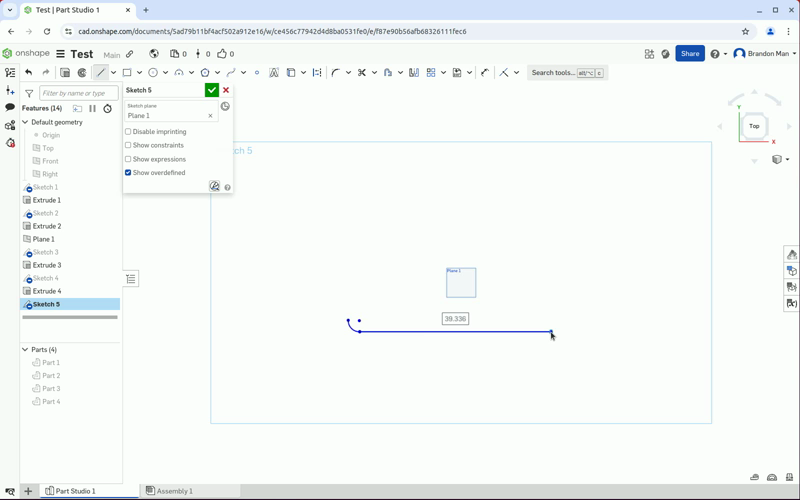
key(a)
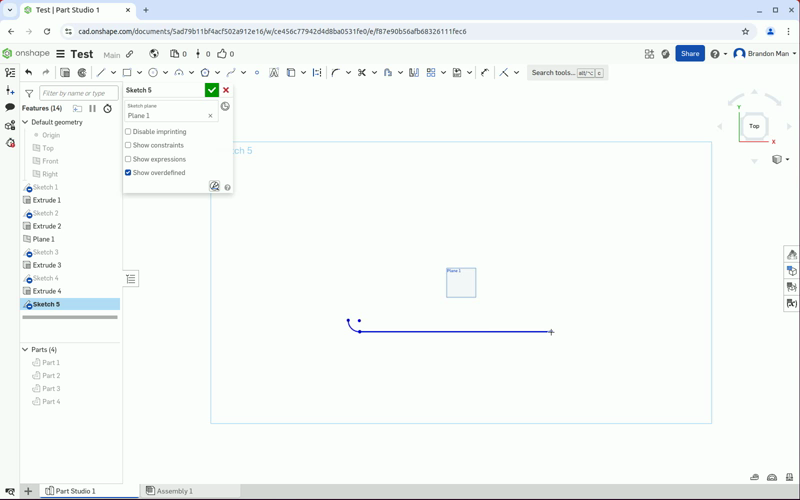
mouse_move(551, 331)
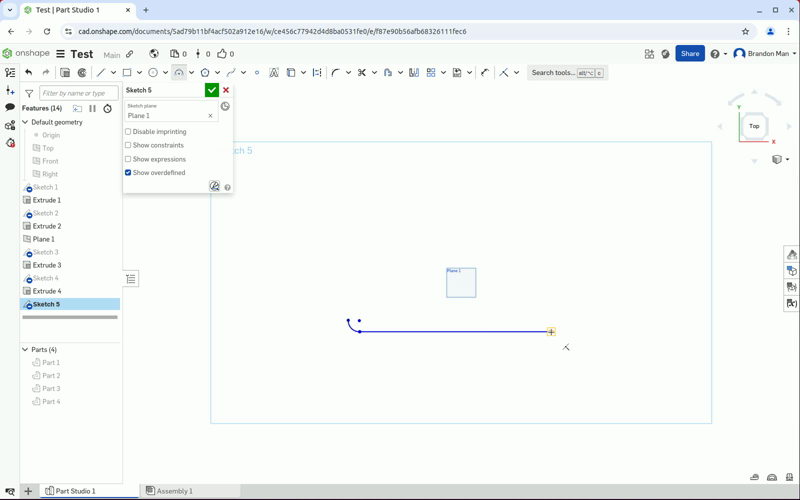
click(551, 331)
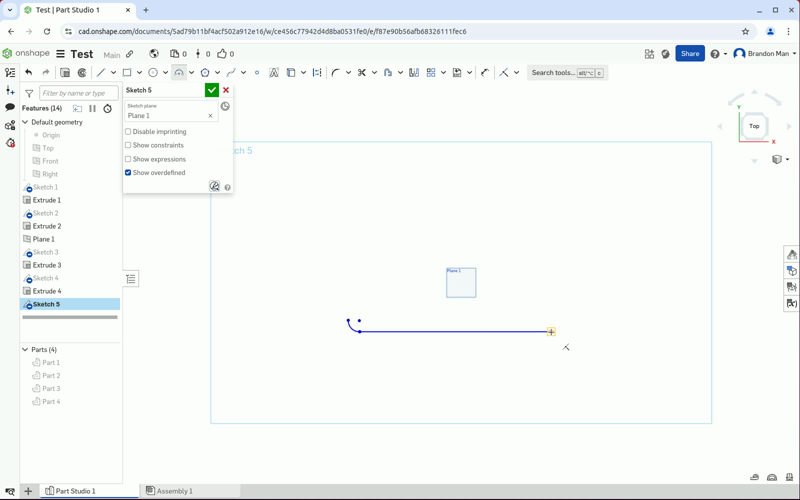
key_down(shift)
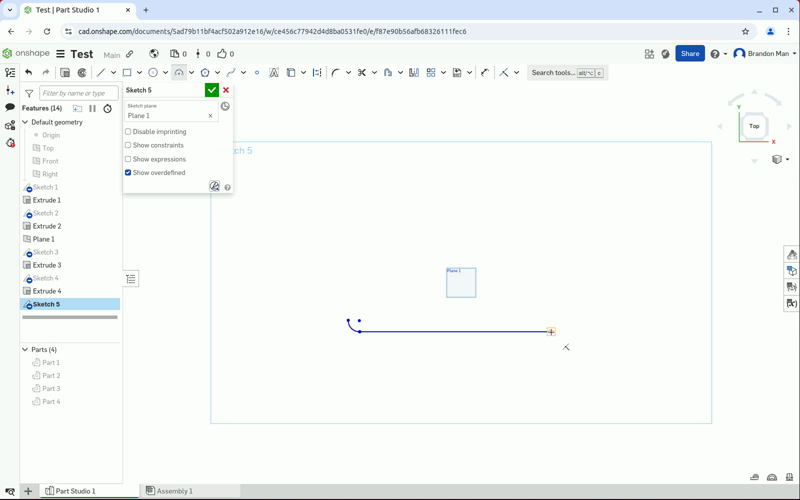
mouse_move(562, 320)
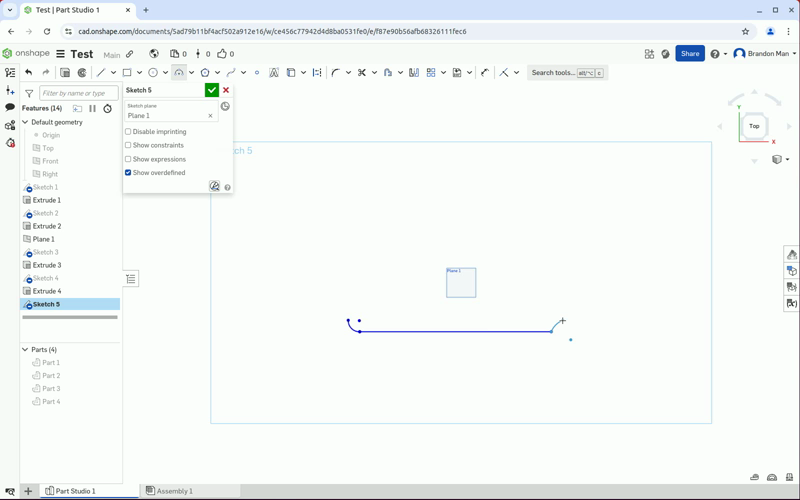
click(562, 320)
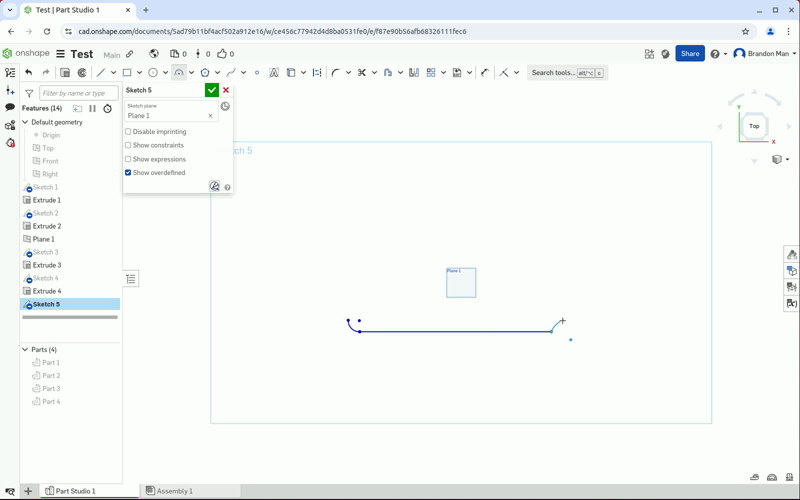
mouse_move(559, 328)
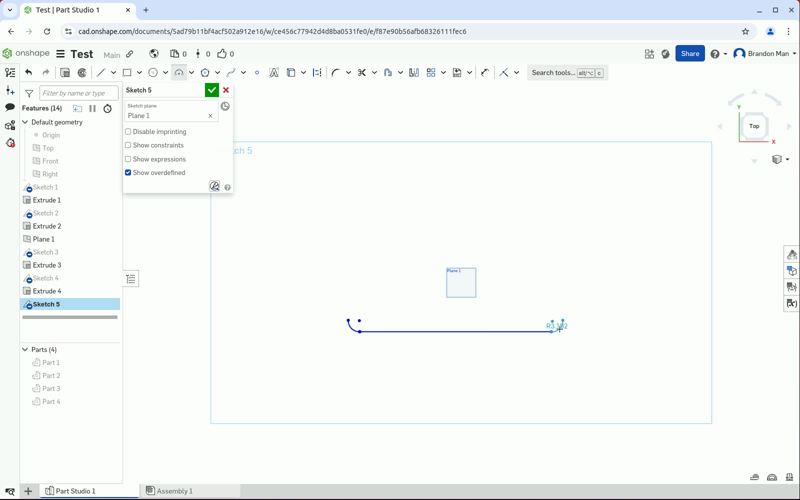
click(559, 328)
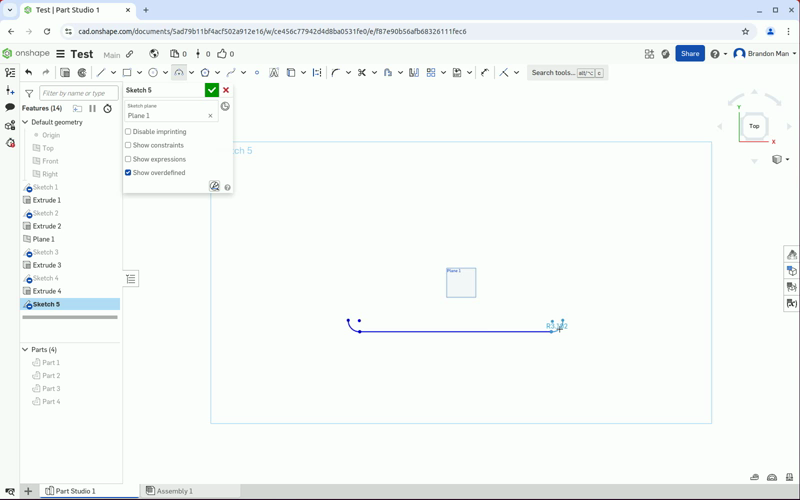
key_up(shift)
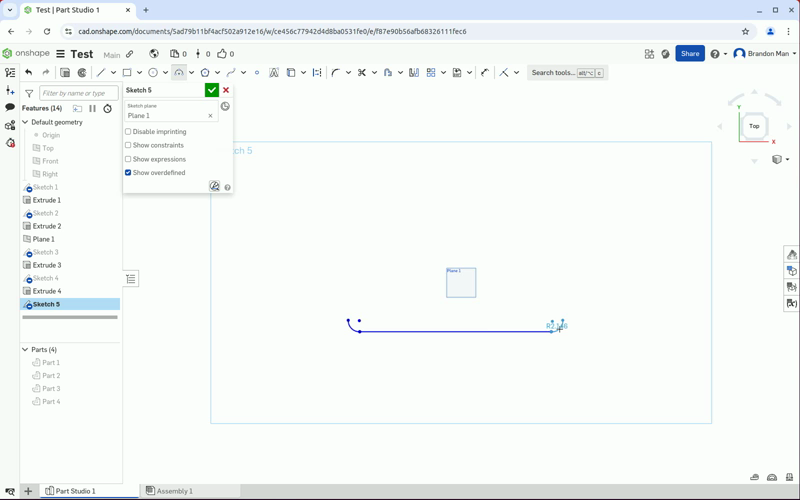
key(esc)
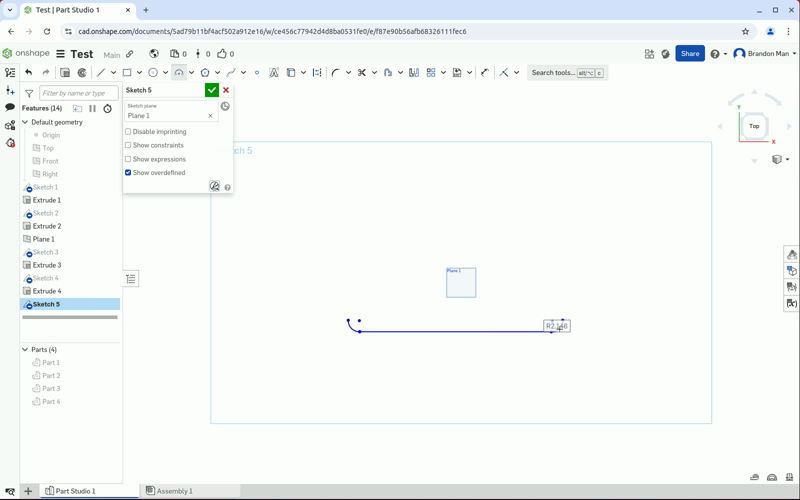
key(l)
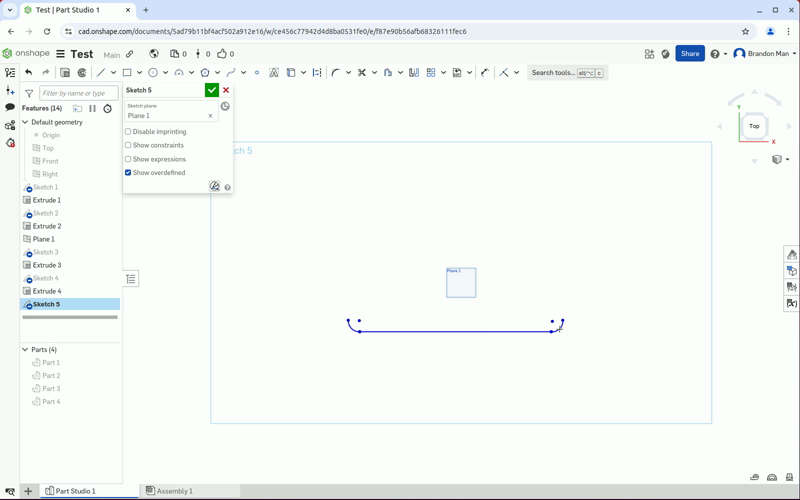
mouse_move(562, 320)
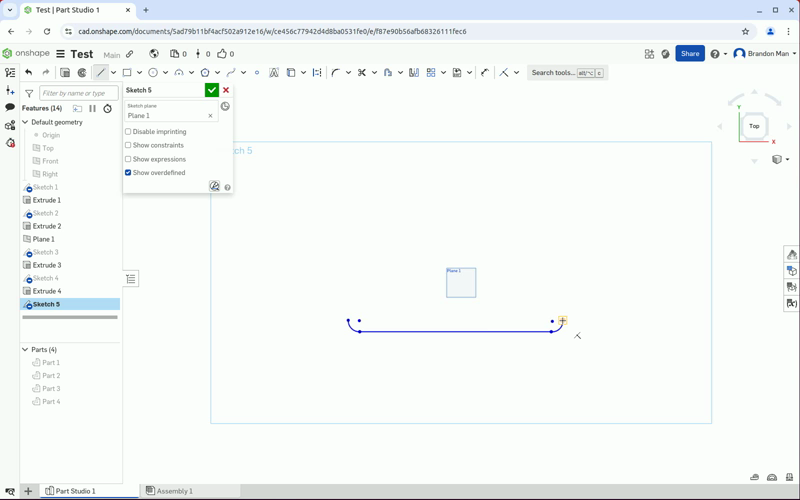
click(562, 320)
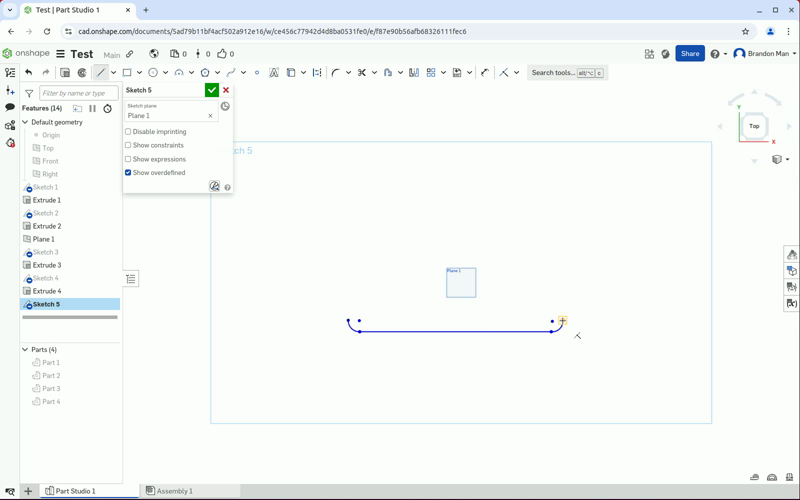
key_down(shift)
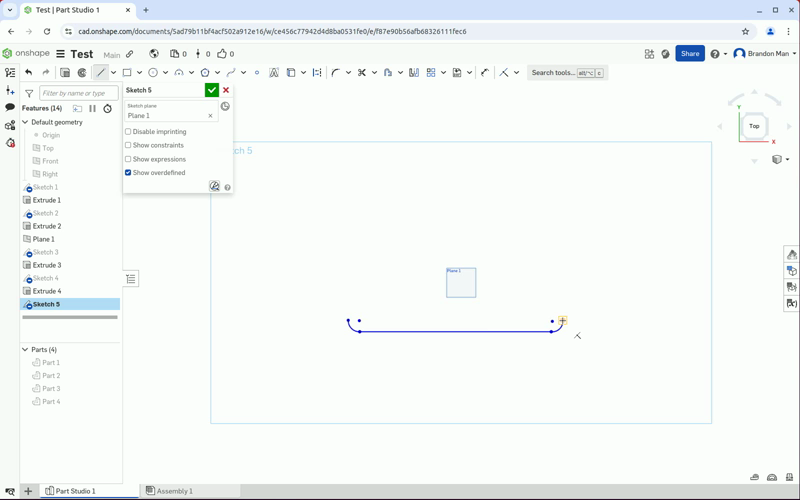
mouse_move(589, 320)
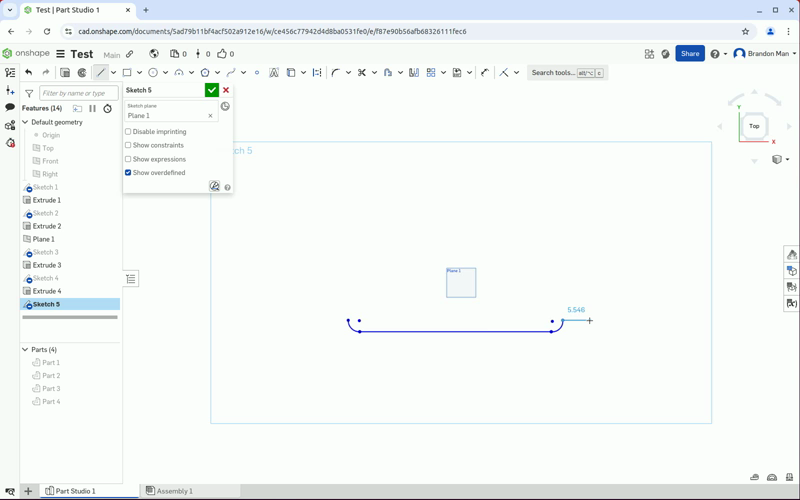
mouse_move(562, 309)
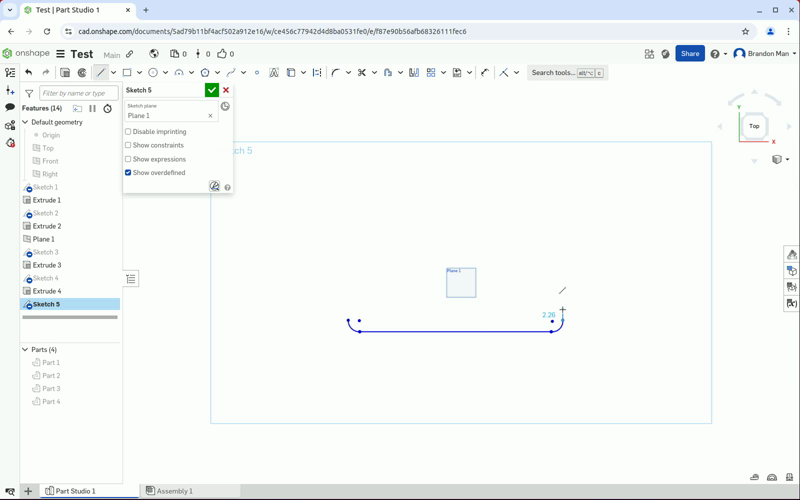
click(562, 309)
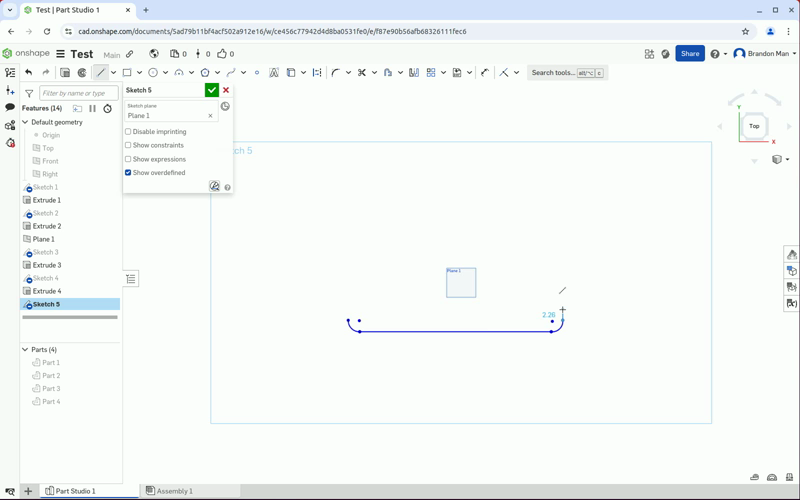
key_up(shift)
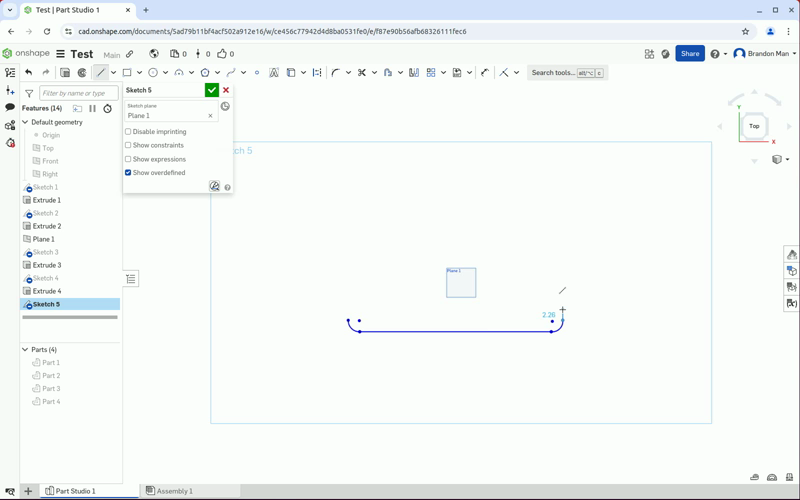
key_down(shift)
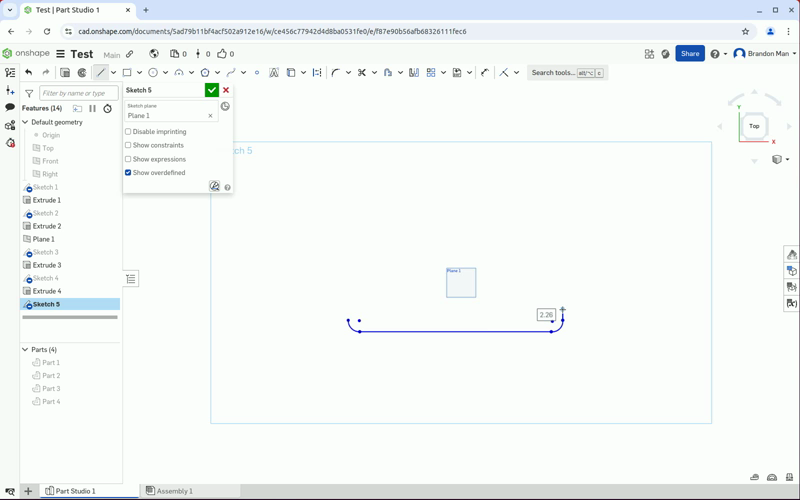
mouse_move(370, 309)
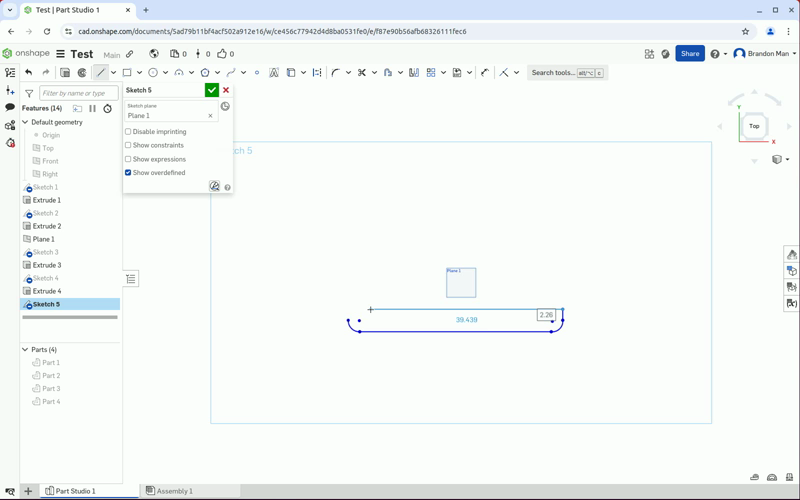
click(370, 309)
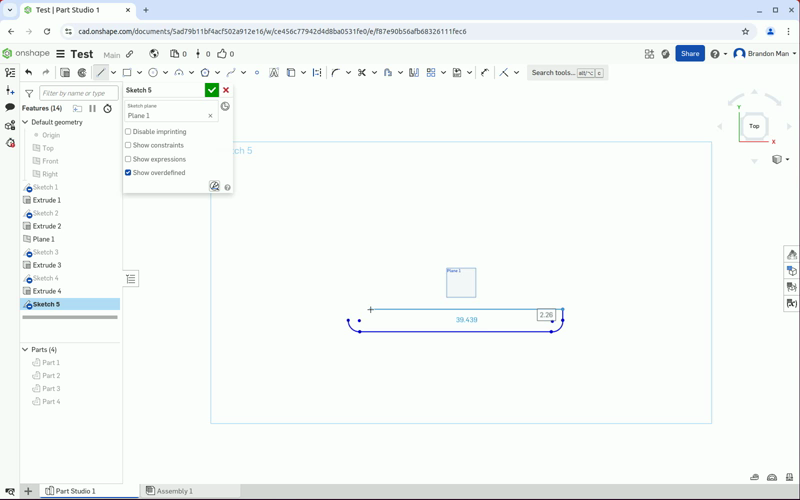
key_up(shift)
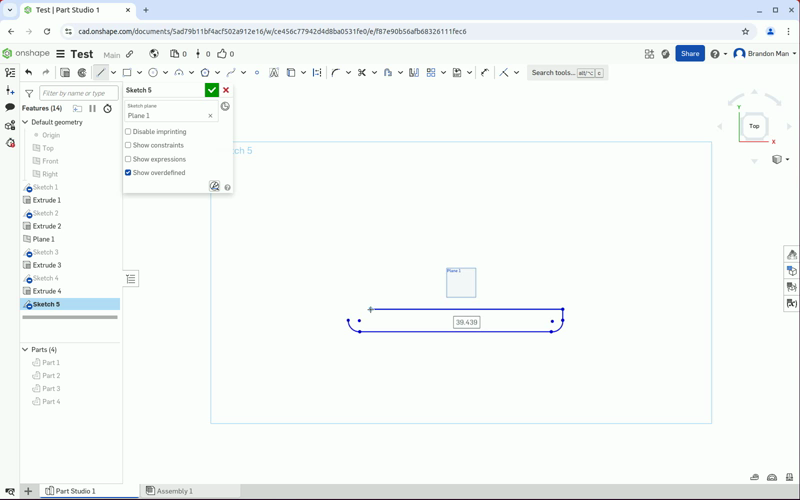
key_down(shift)
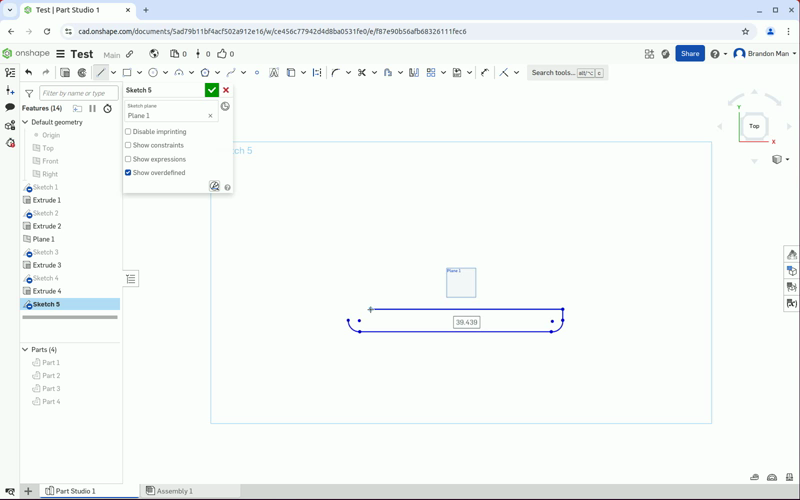
mouse_move(400, 309)
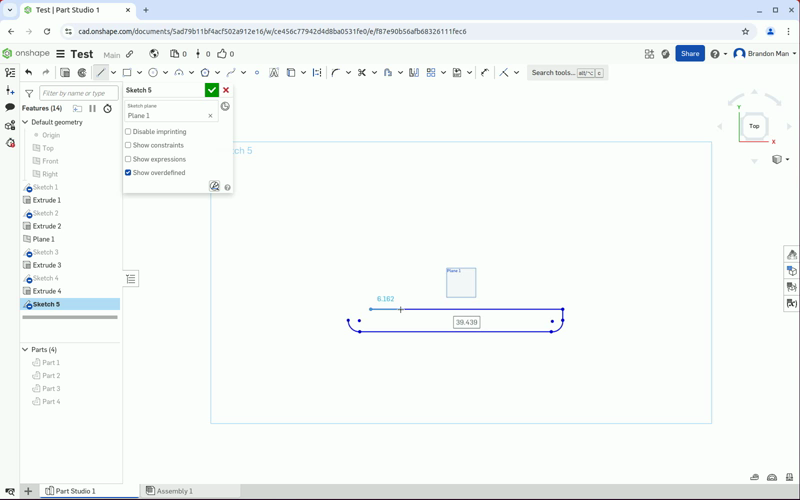
mouse_move(370, 257)
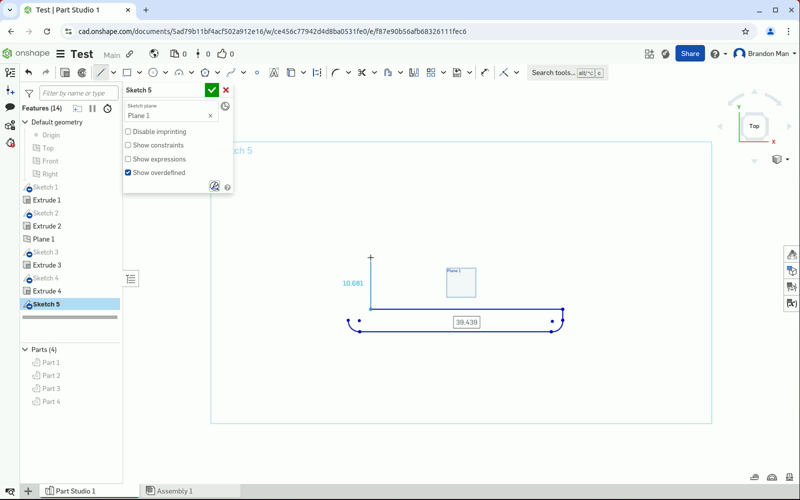
click(370, 257)
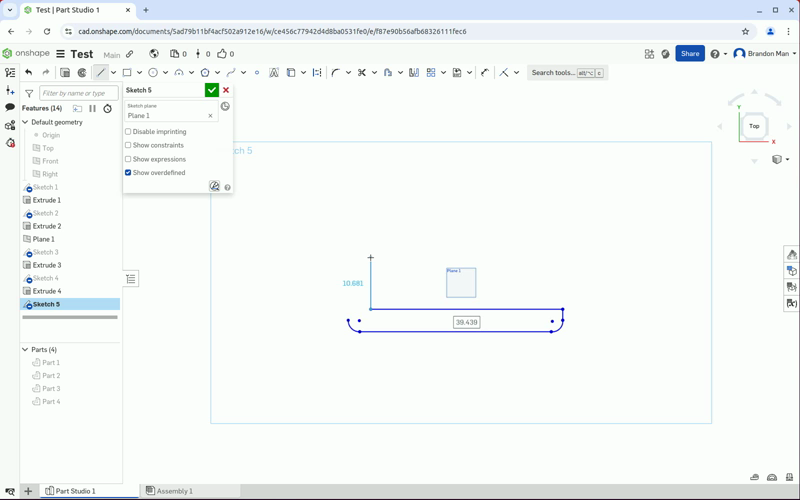
key_up(shift)
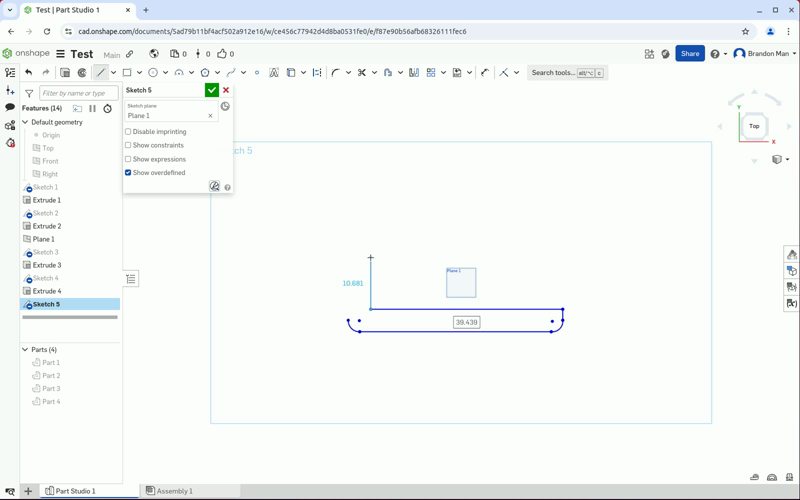
key_down(shift)
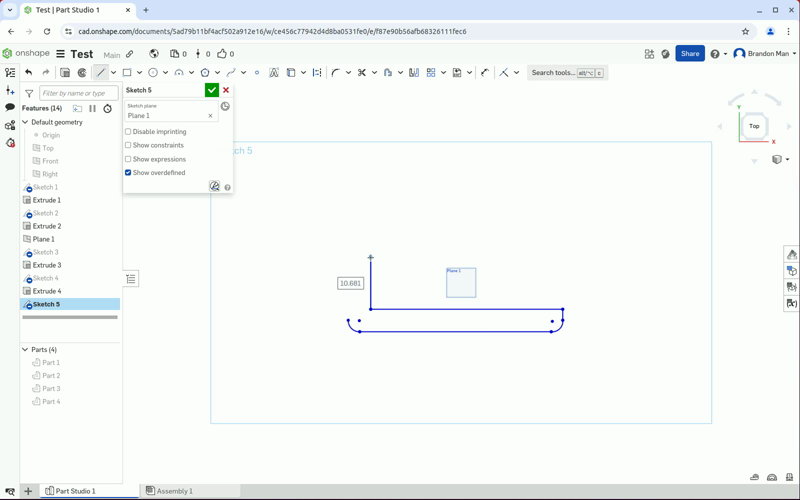
mouse_move(562, 257)
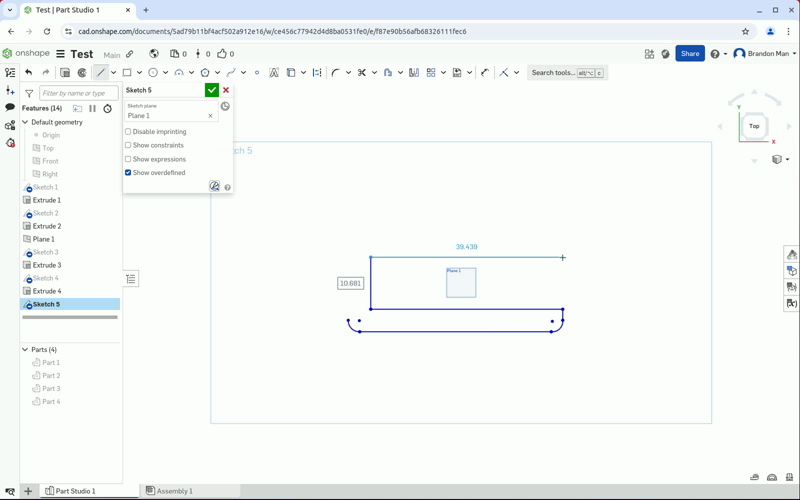
click(562, 257)
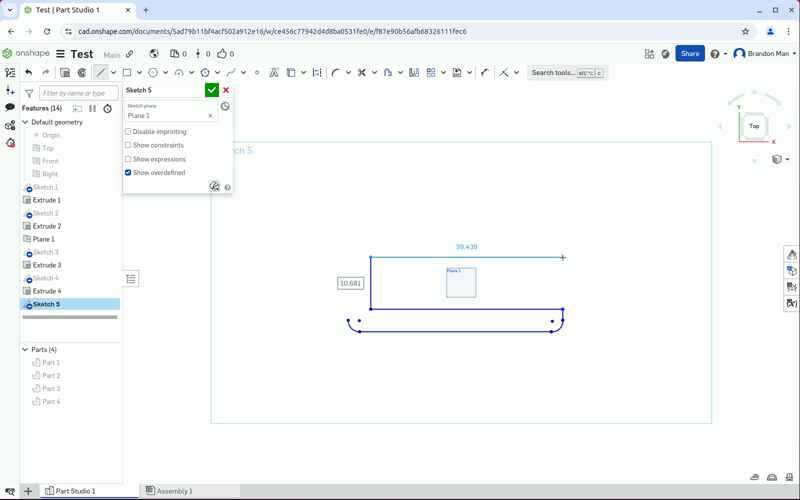
key_up(shift)
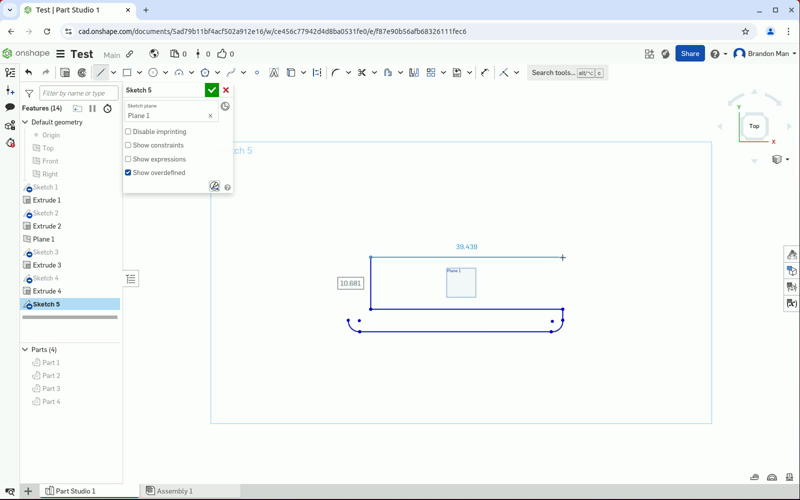
key_down(shift)
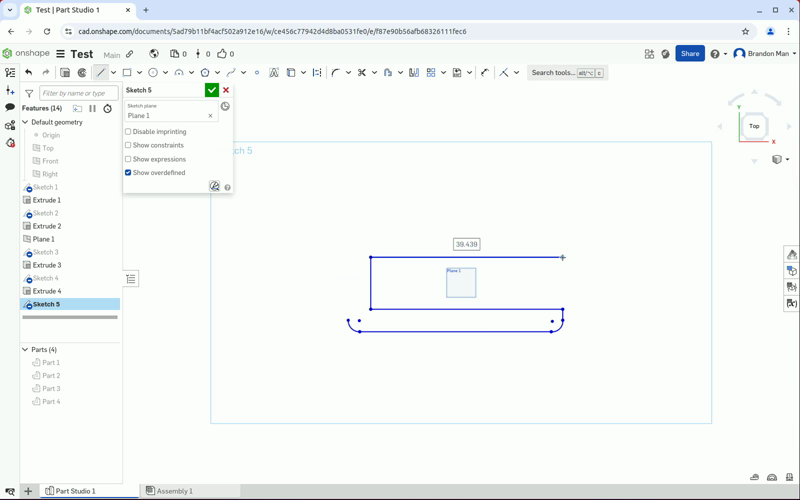
mouse_move(589, 257)
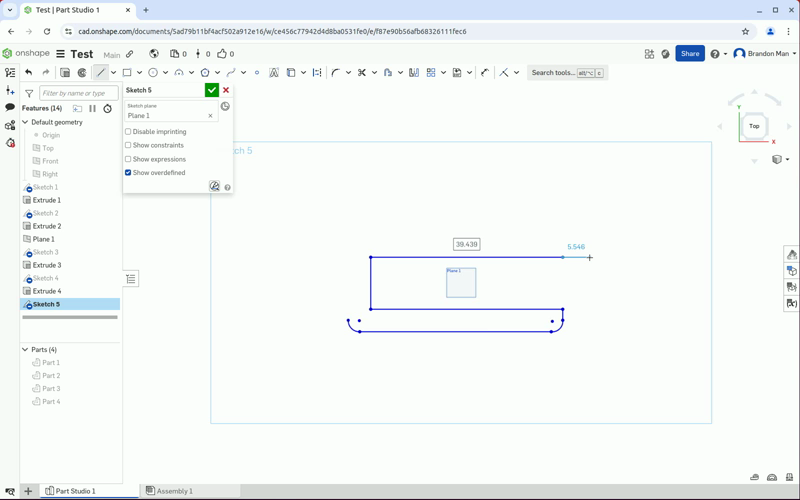
mouse_move(562, 246)
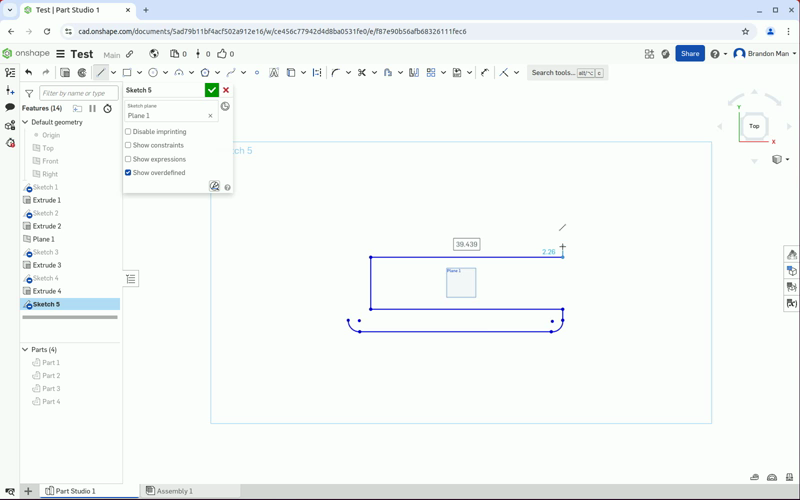
click(562, 246)
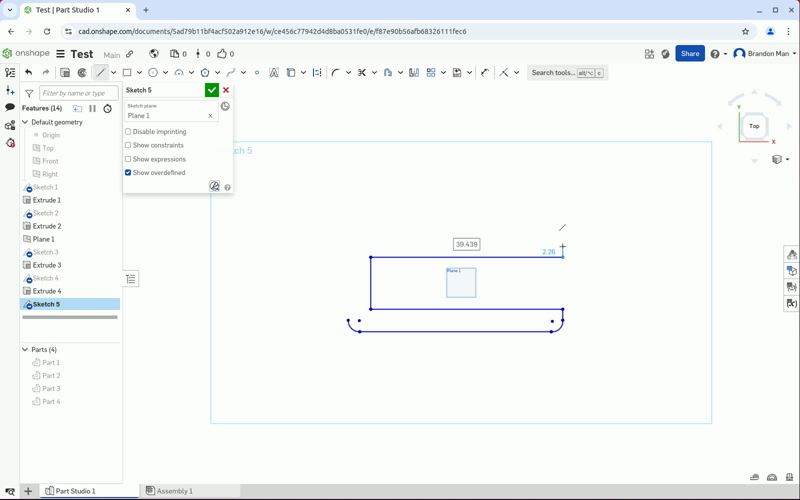
key_up(shift)
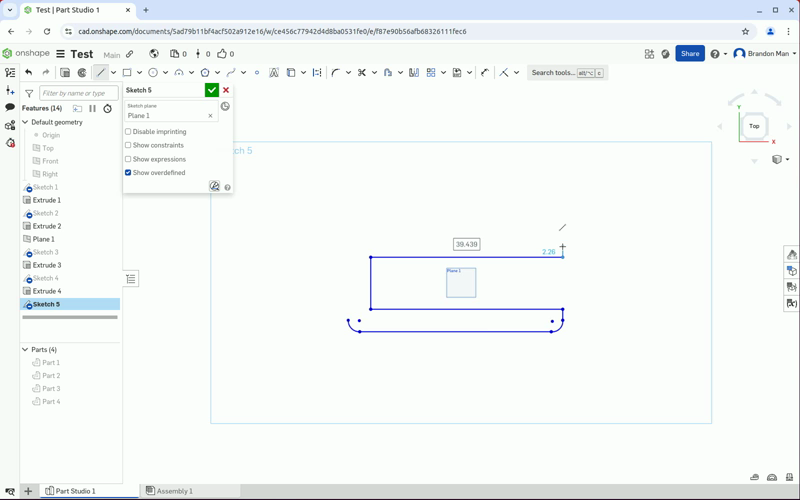
key(esc)
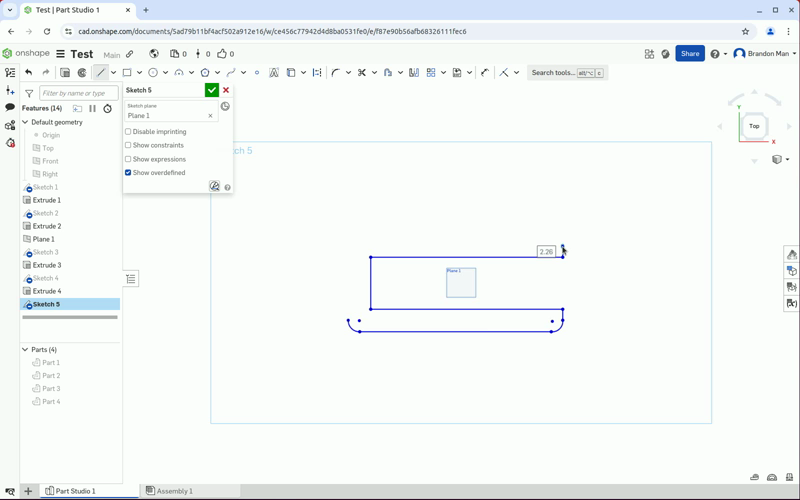
key(a)
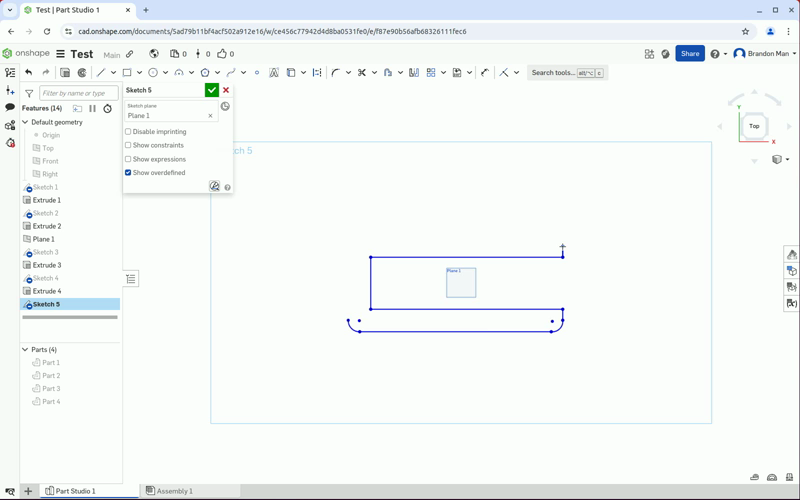
mouse_move(562, 246)
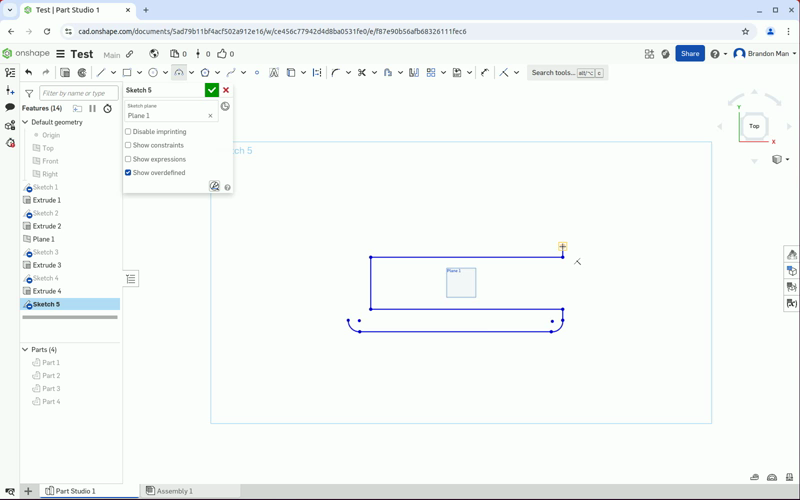
click(562, 246)
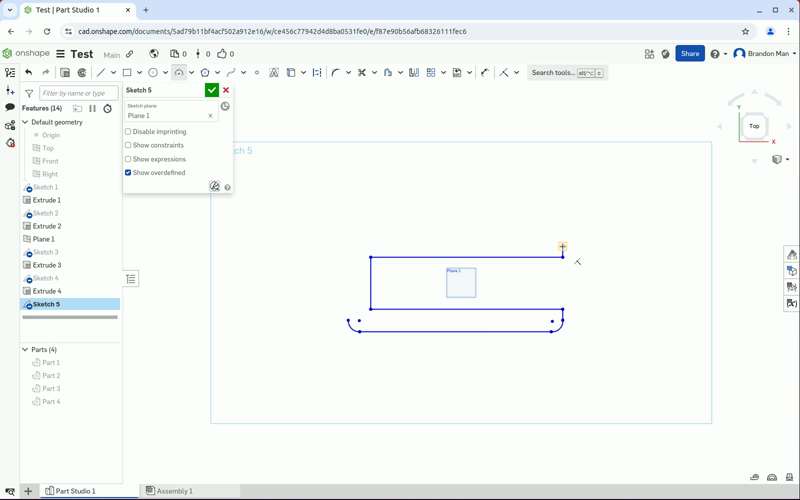
key_down(shift)
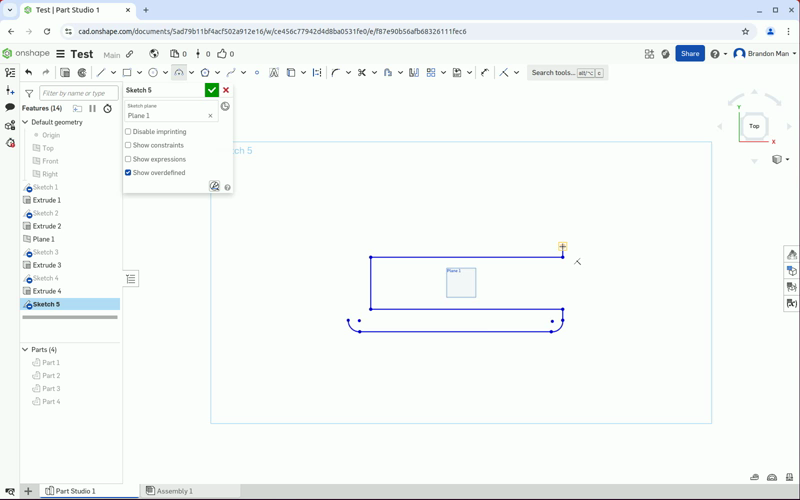
mouse_move(551, 234)
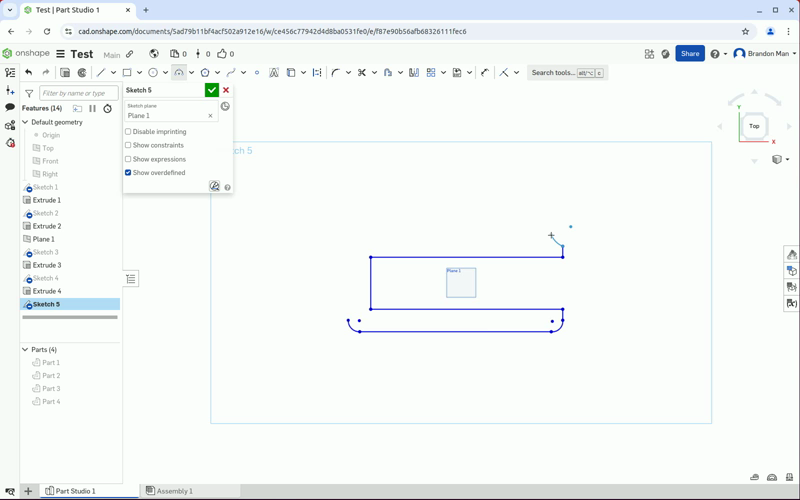
click(551, 234)
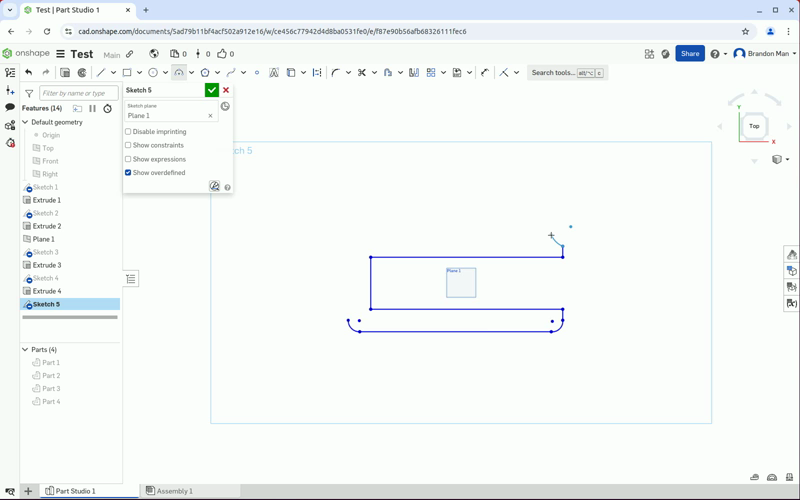
mouse_move(559, 237)
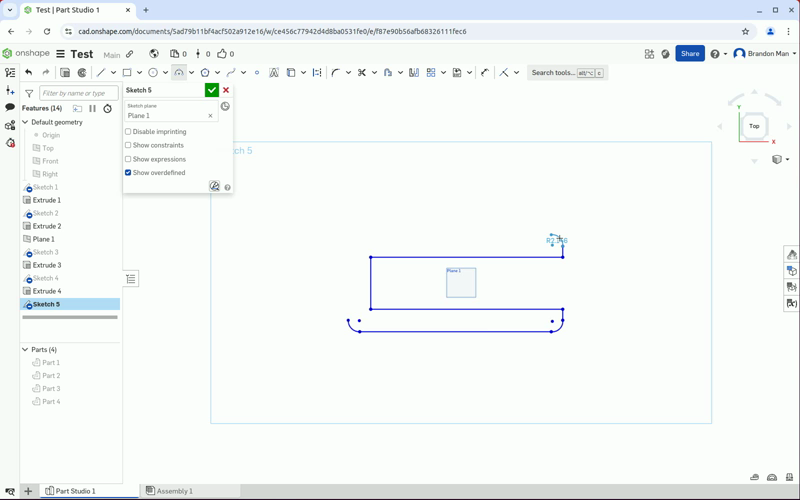
click(559, 237)
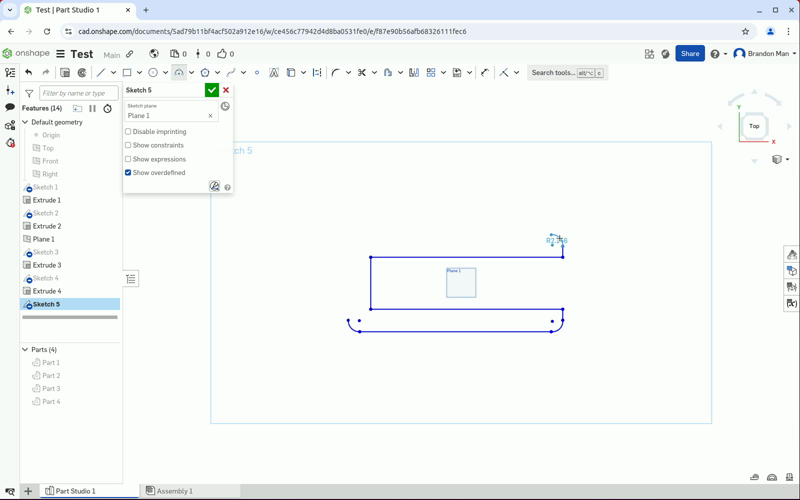
key_up(shift)
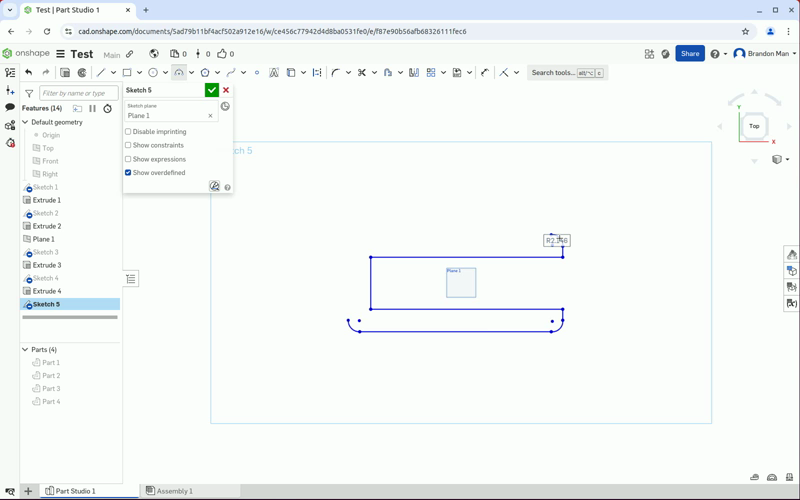
key(esc)
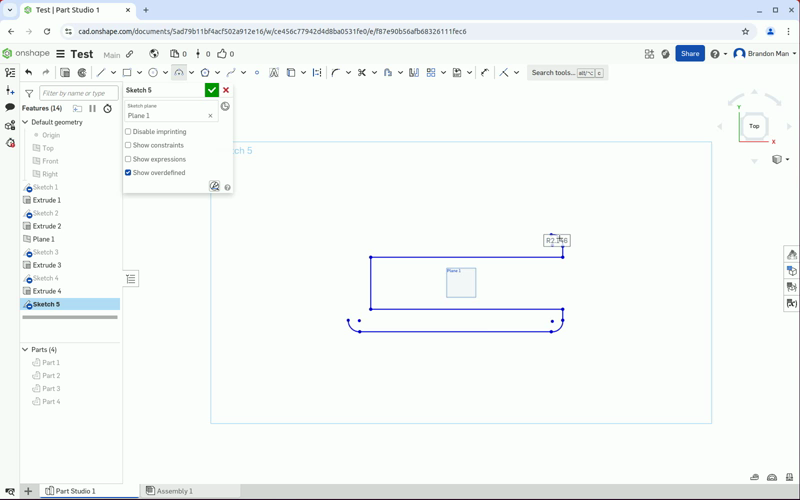
key(l)
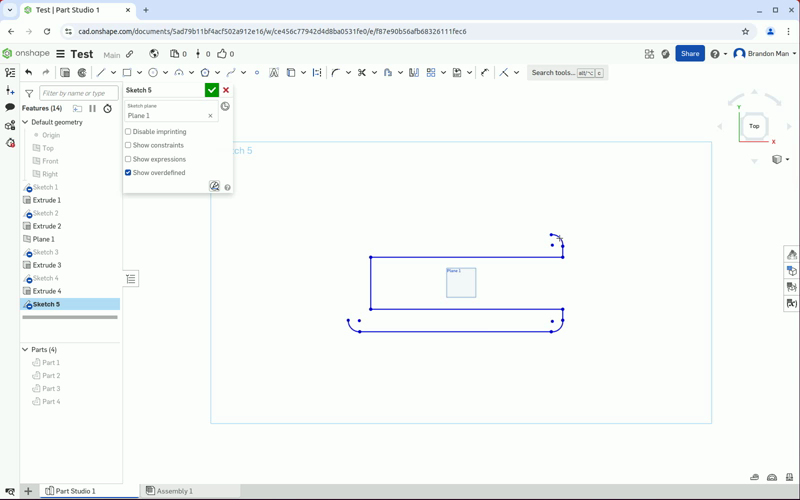
mouse_move(551, 234)
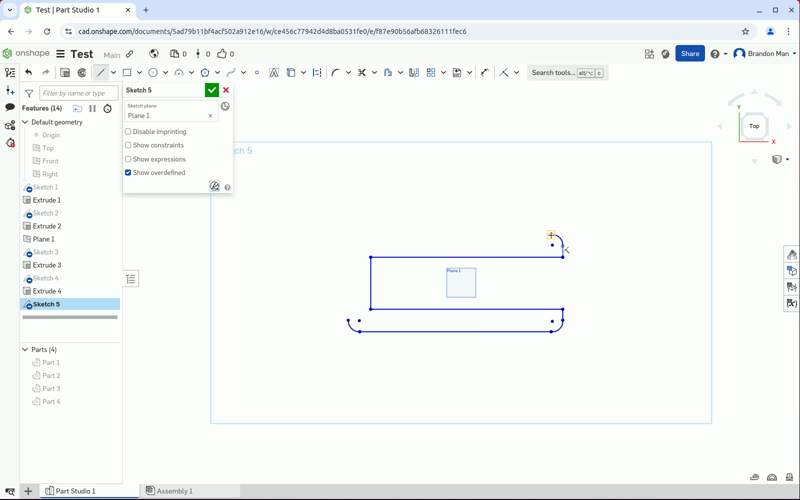
click(551, 234)
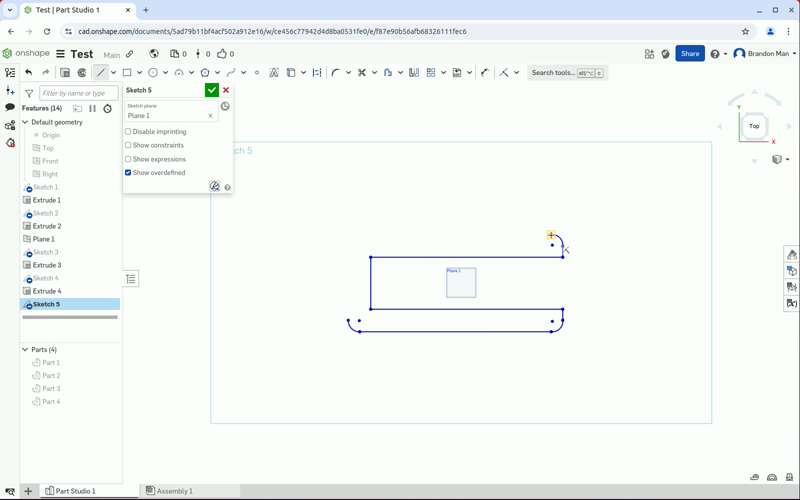
key_down(shift)
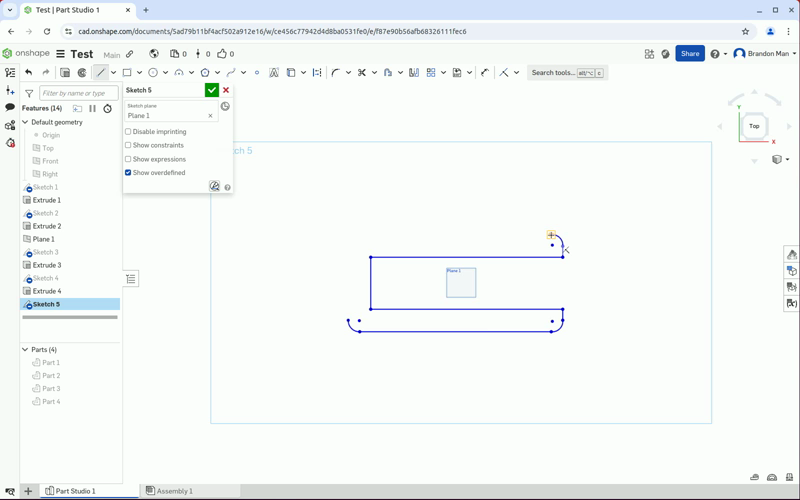
mouse_move(359, 234)
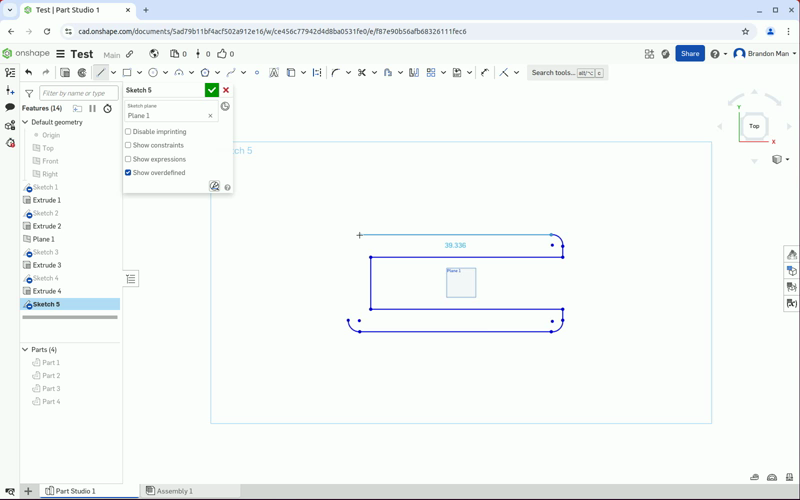
click(359, 234)
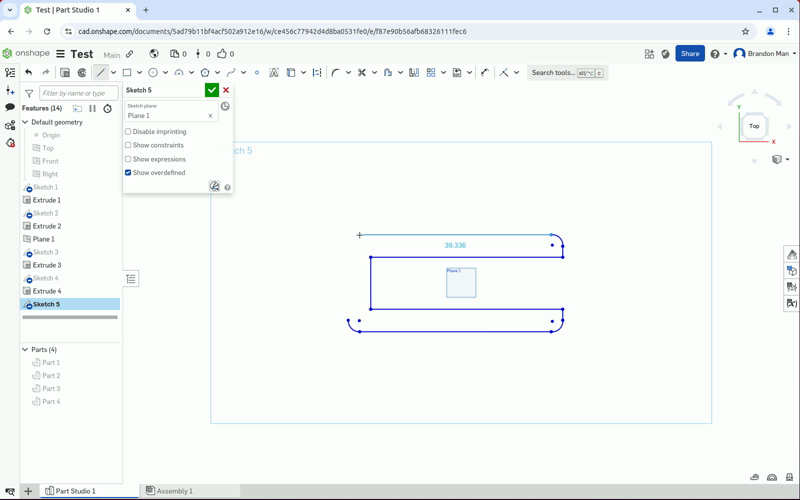
key_up(shift)
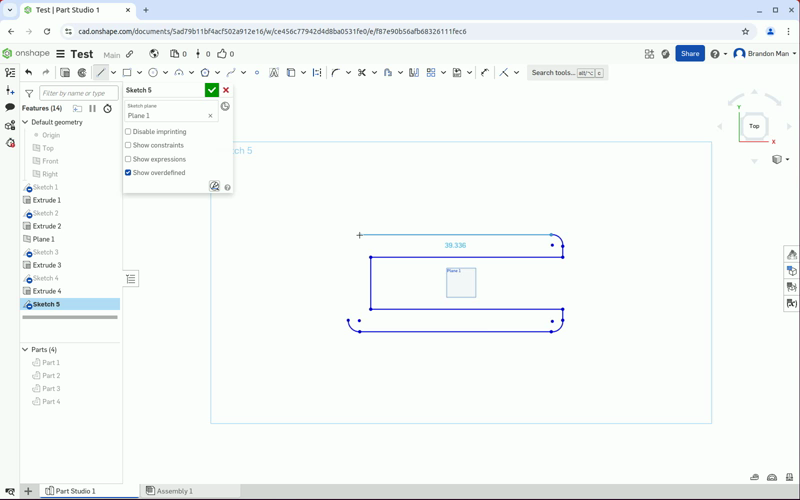
key(esc)
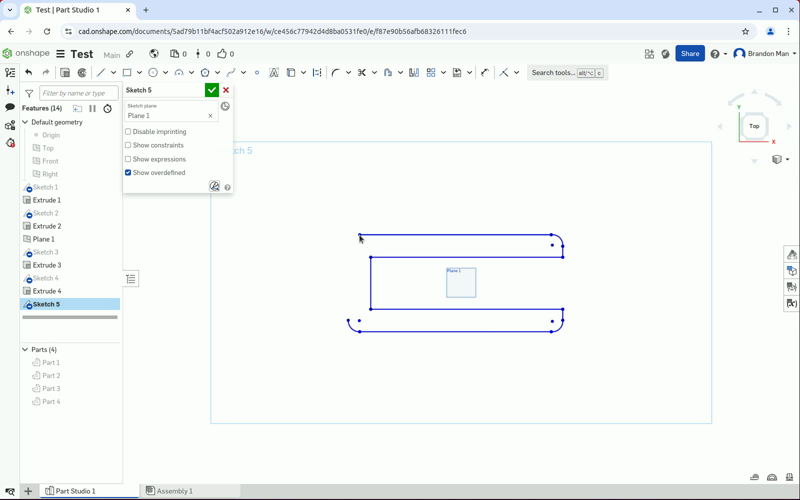
key(a)
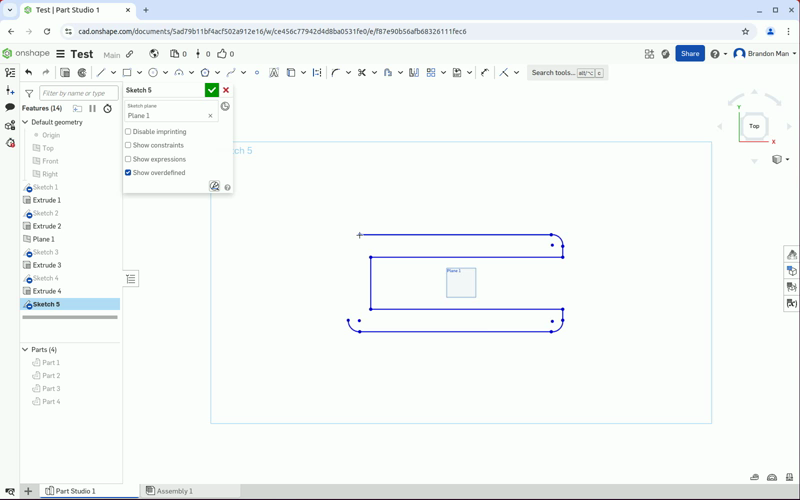
mouse_move(359, 234)
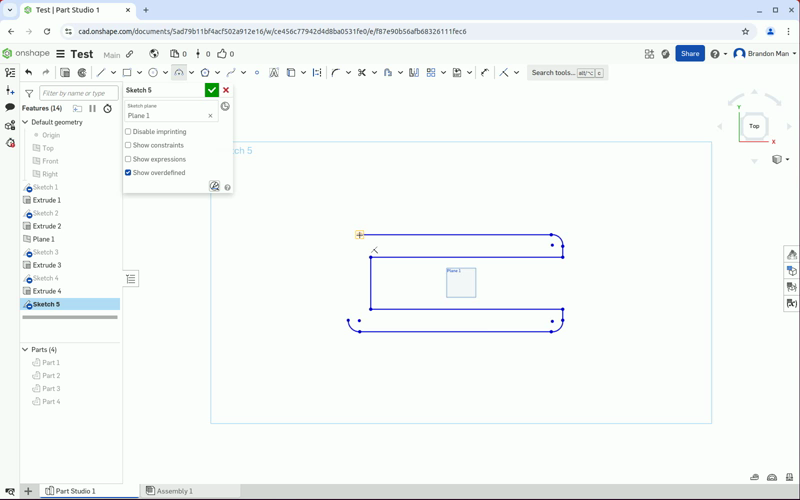
click(359, 234)
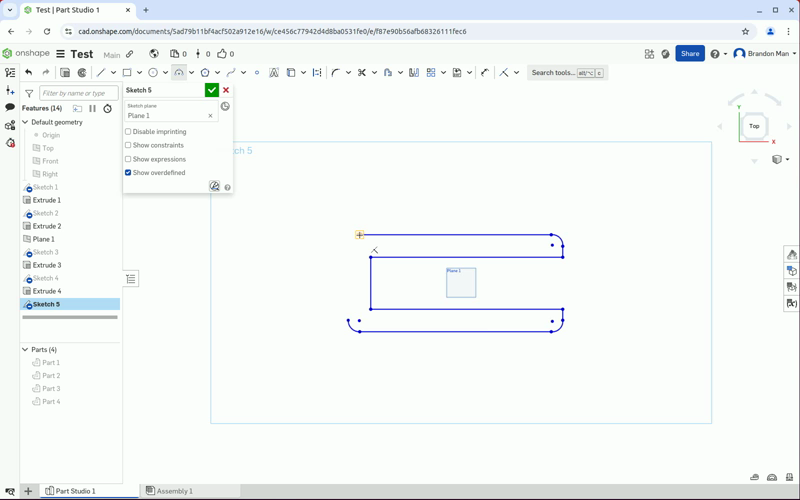
key_down(shift)
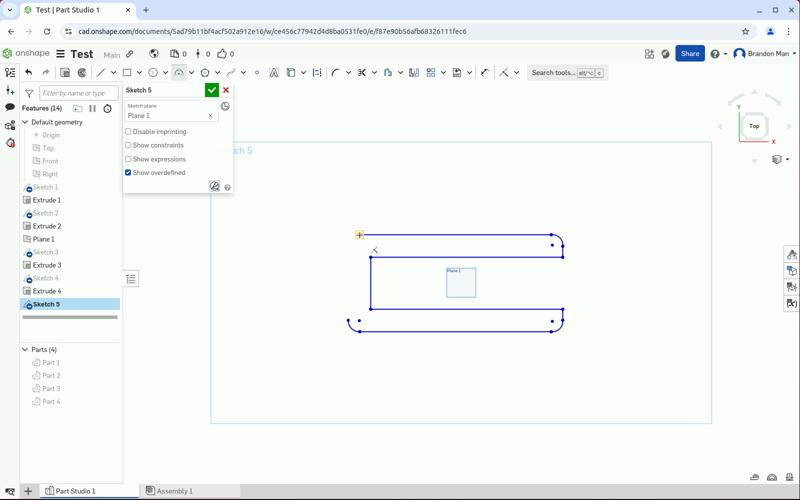
mouse_move(348, 246)
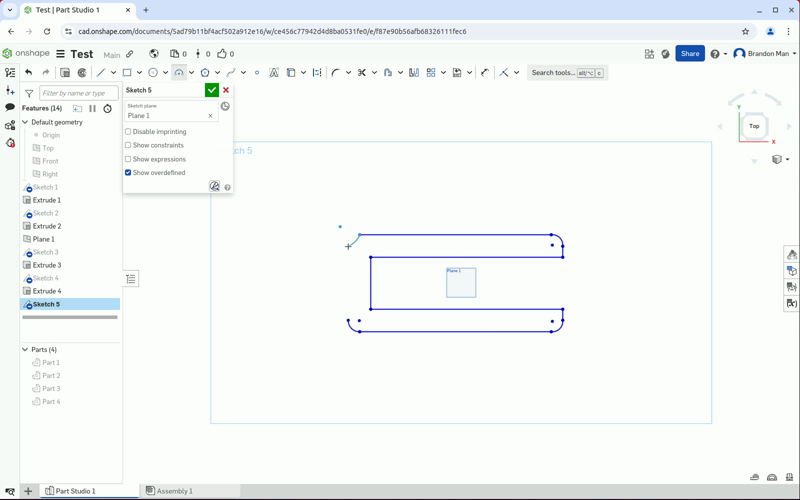
click(348, 246)
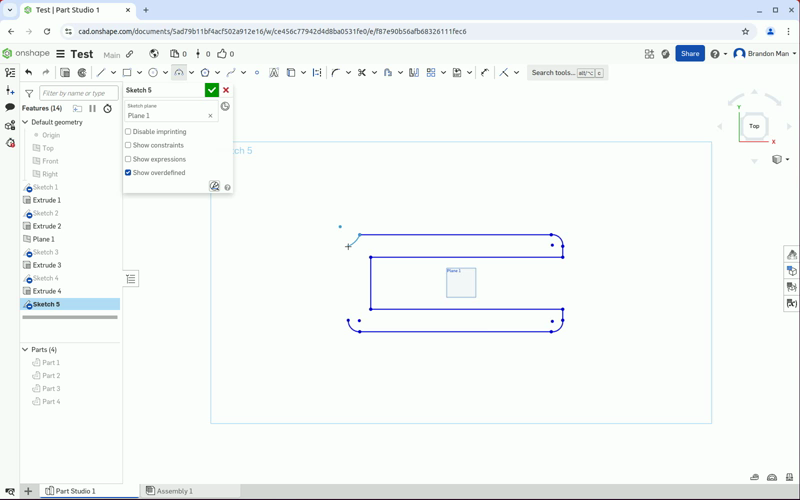
mouse_move(351, 237)
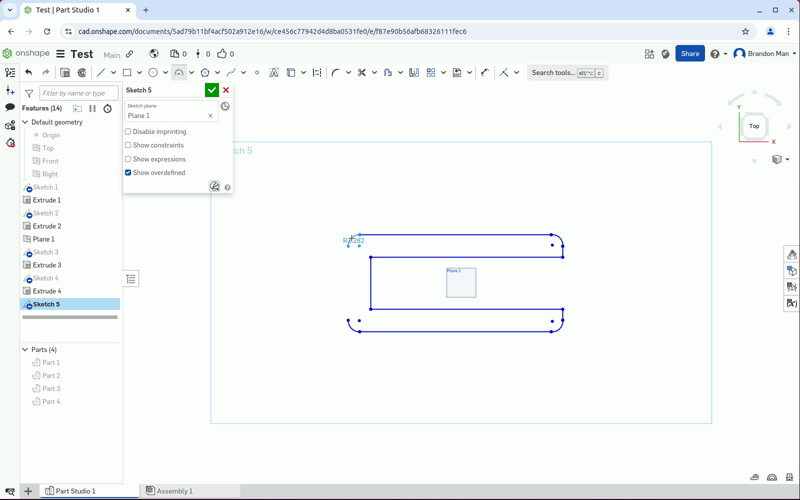
click(351, 237)
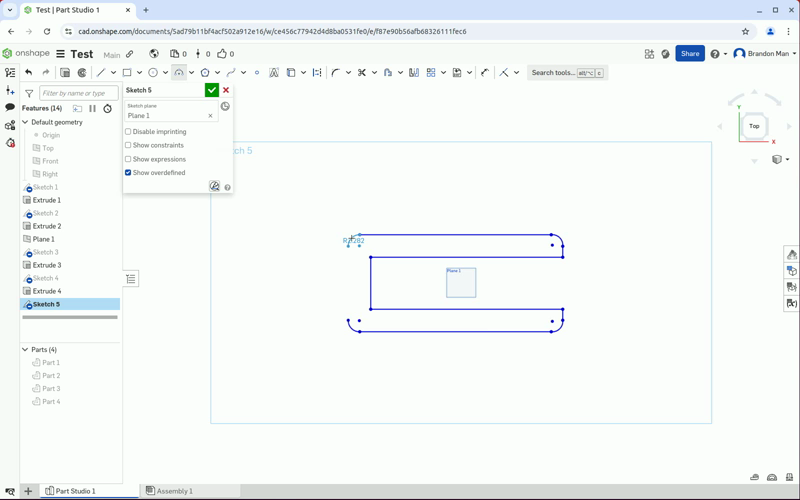
key_up(shift)
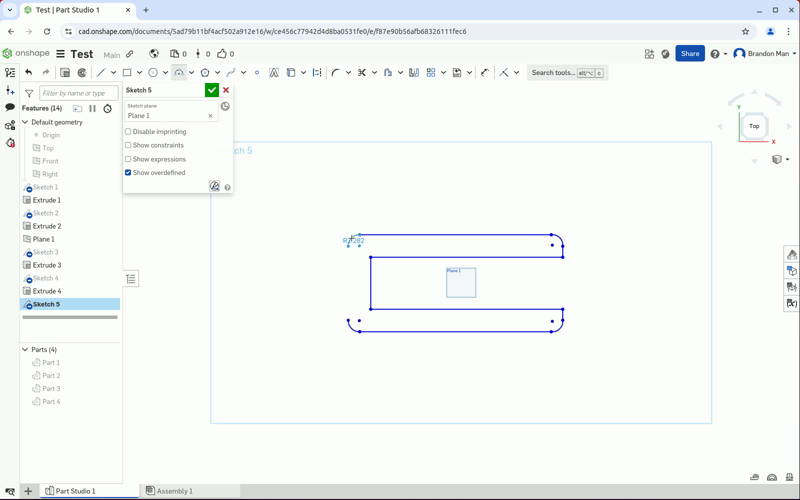
key(esc)
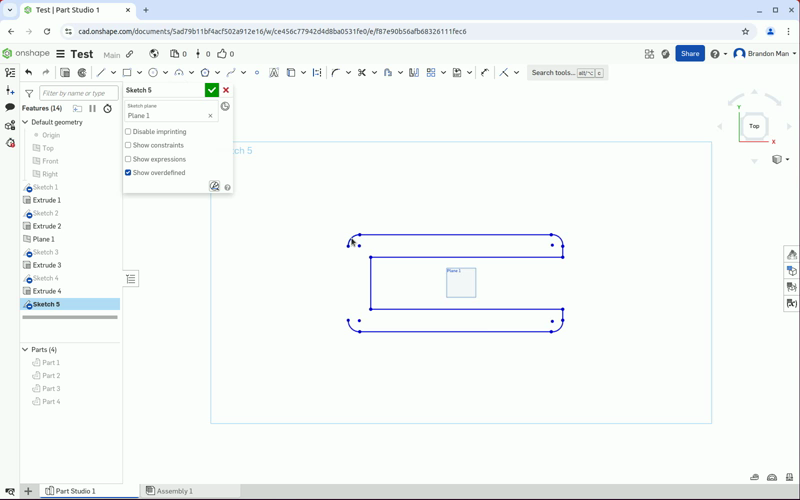
key(l)
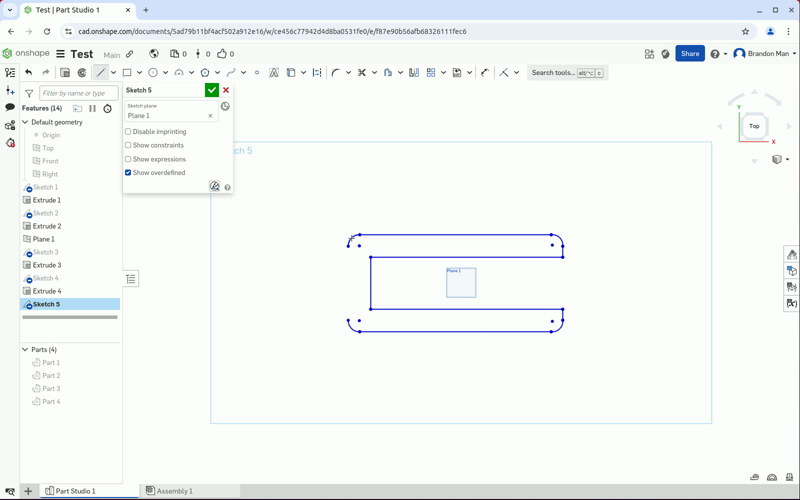
mouse_move(348, 246)
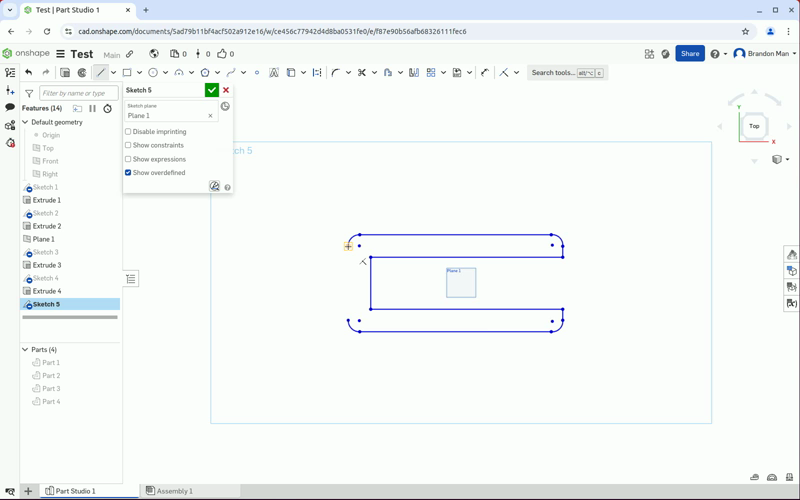
click(348, 246)
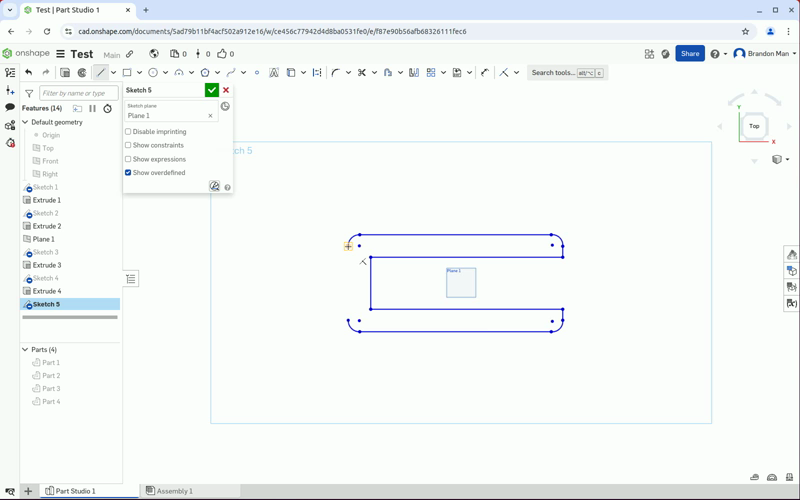
key_down(shift)
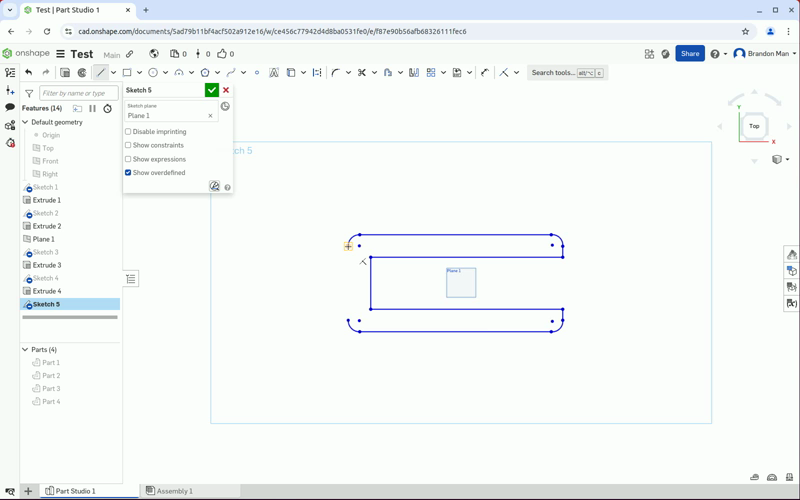
mouse_move(348, 320)
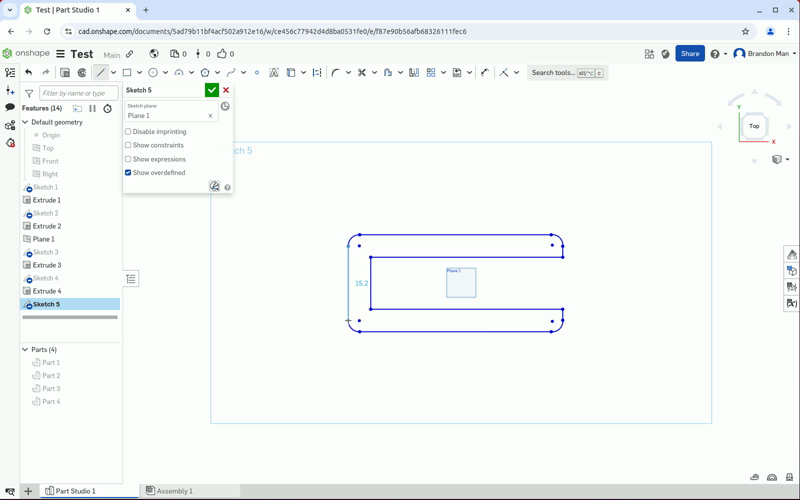
key_up(shift)
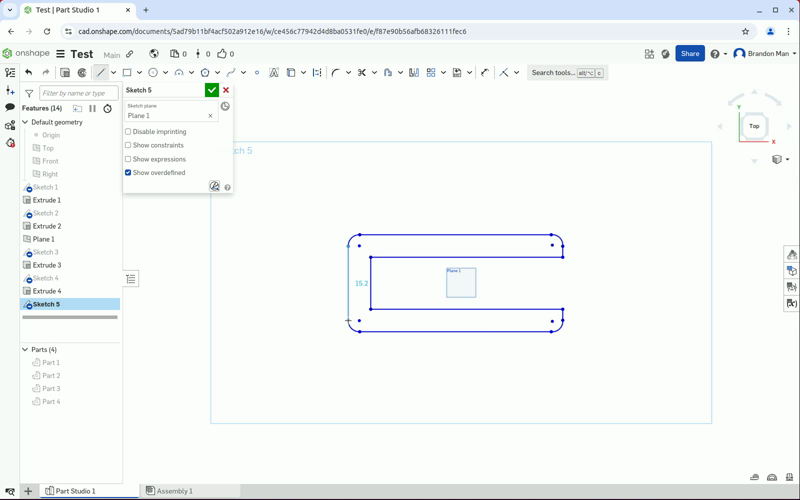
click(348, 320)
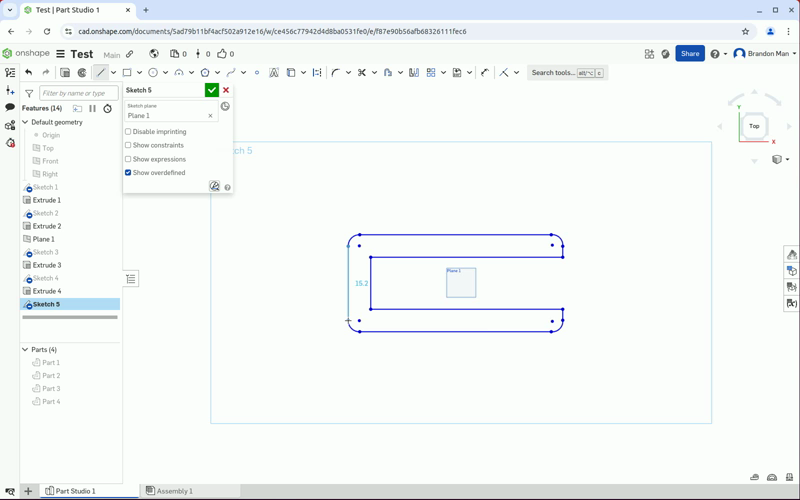
key(esc)
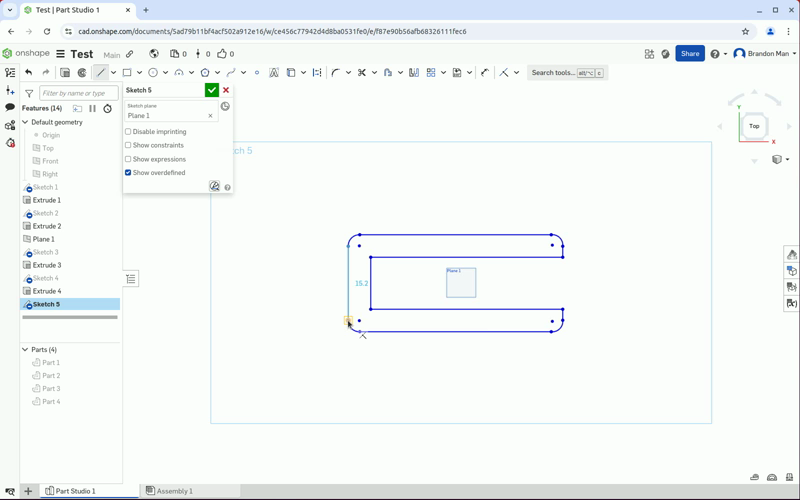
key(c)
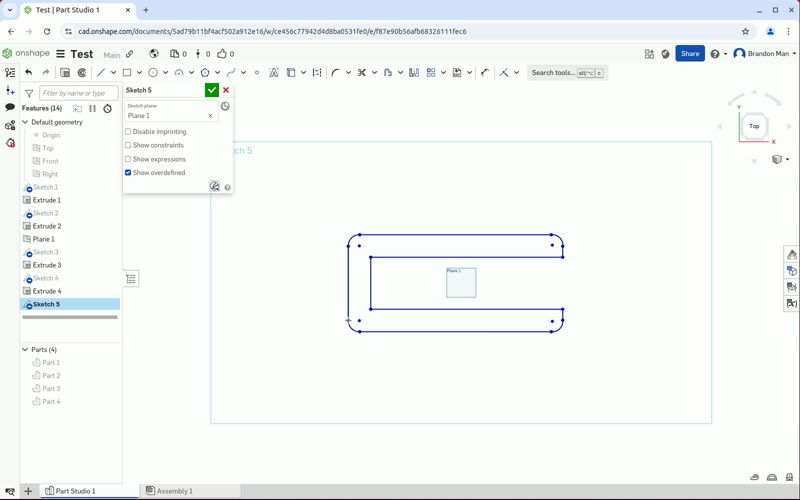
key_down(shift)
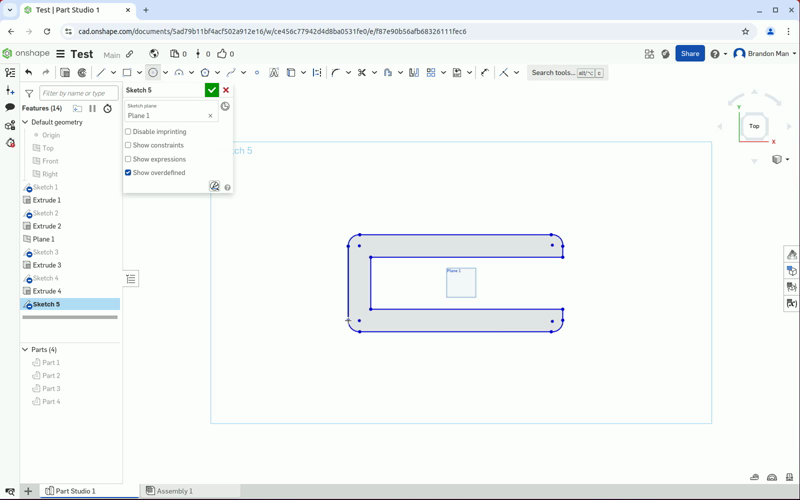
mouse_move(359, 246)
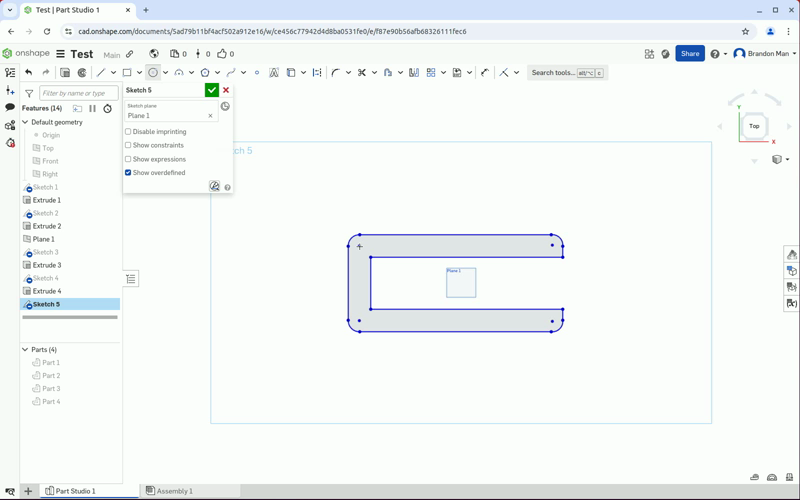
click(359, 246)
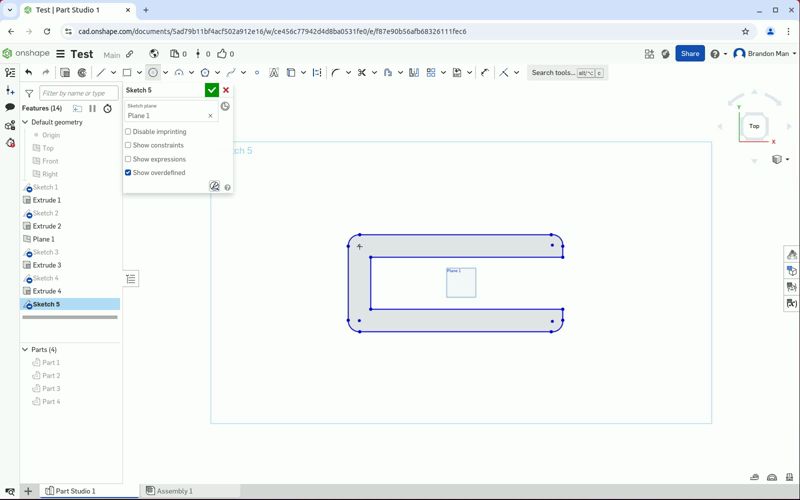
key_up(shift)
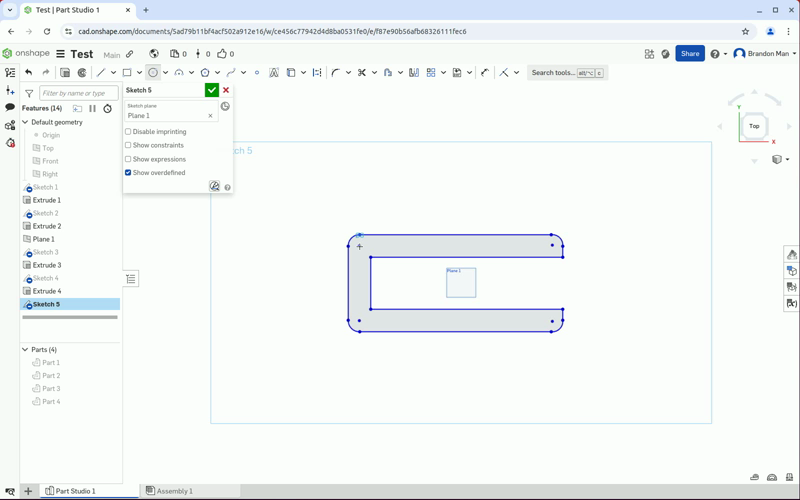
mouse_move(364, 246)
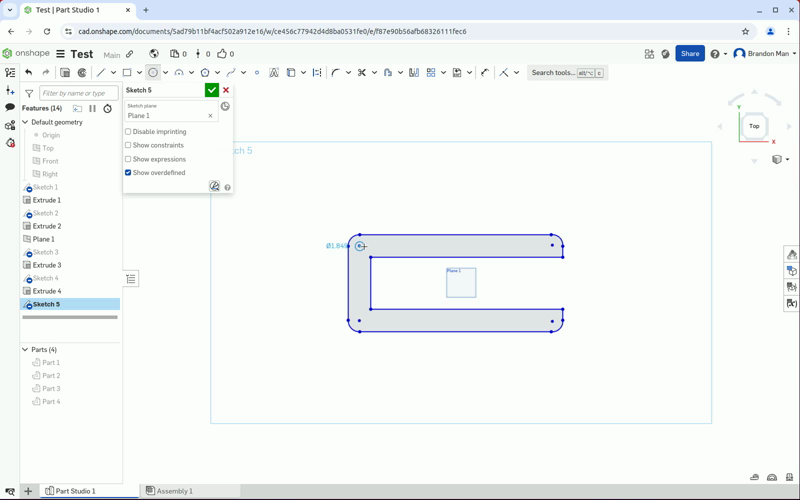
scroll(6)
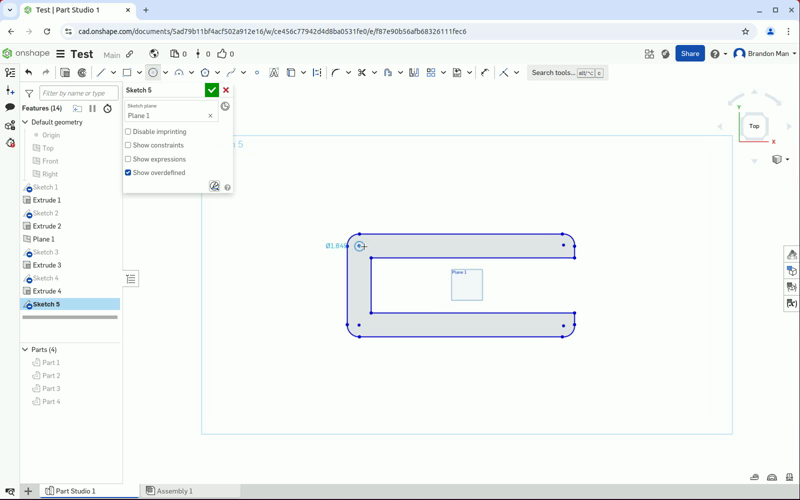
scroll(6)
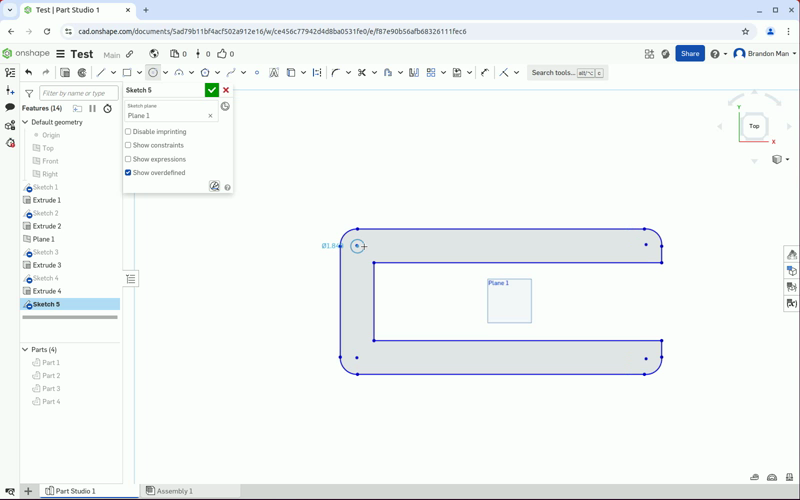
scroll(6)
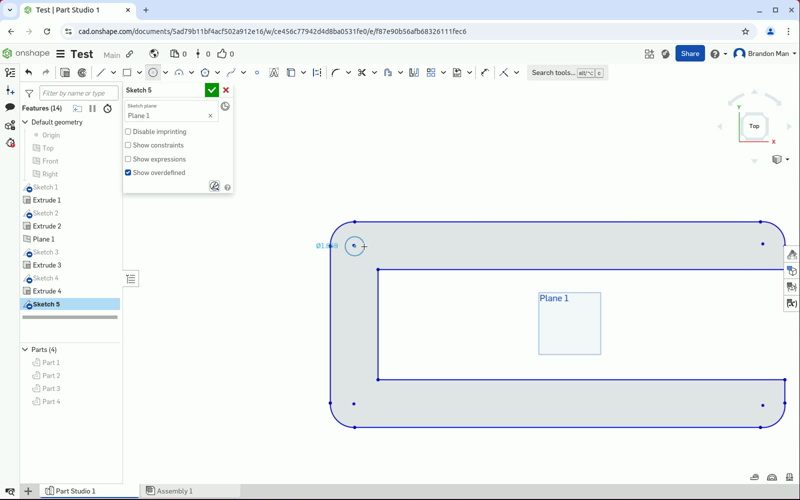
scroll(6)
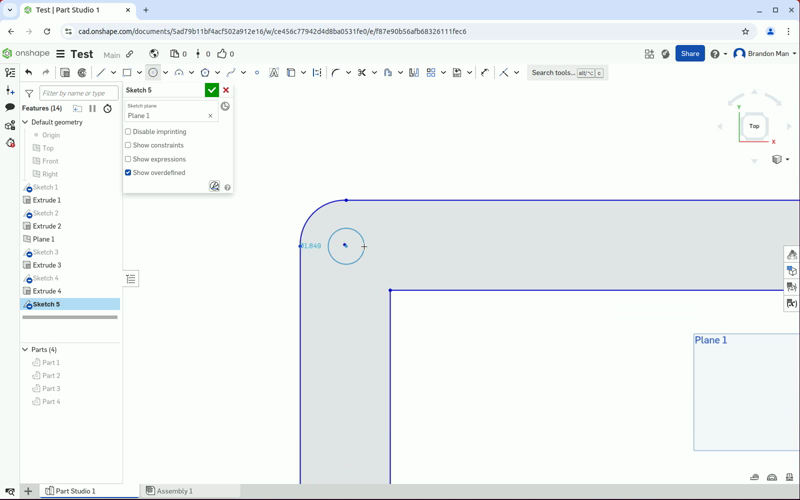
scroll(6)
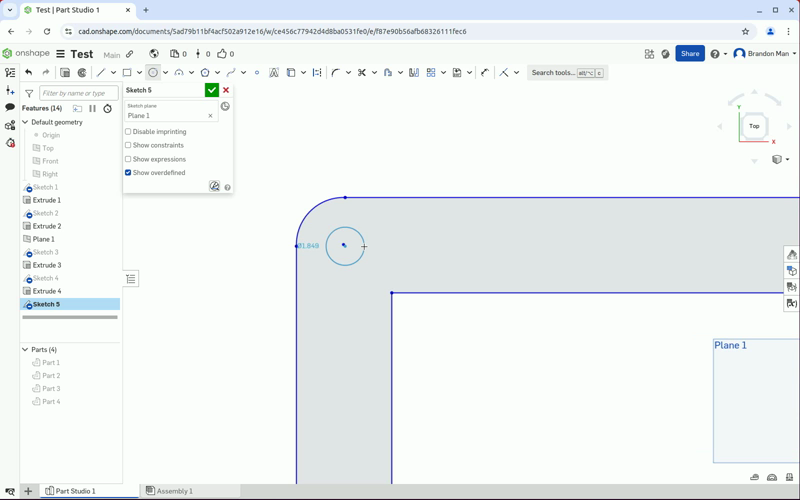
scroll(6)
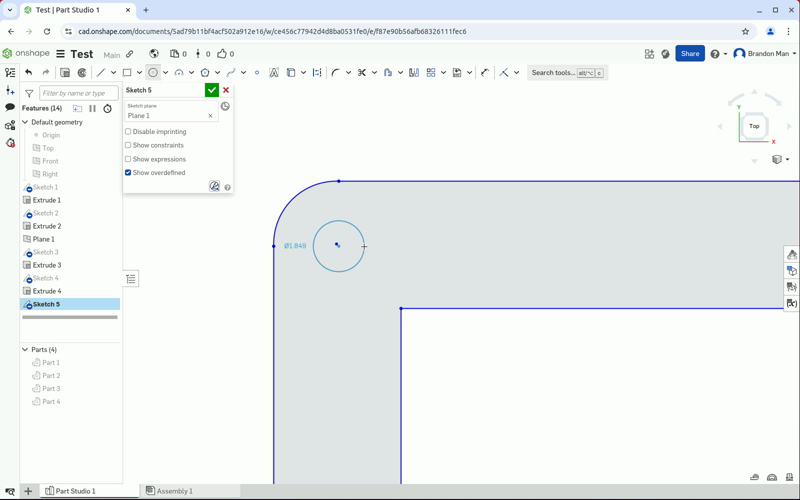
scroll(6)
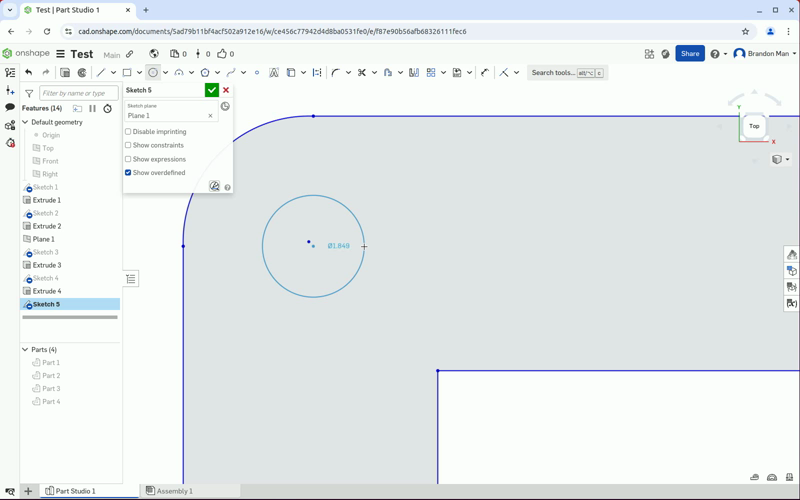
click(364, 246)
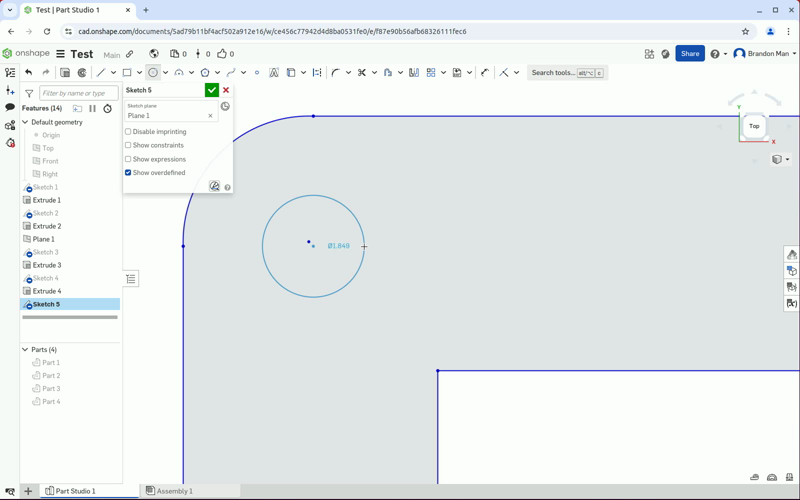
scroll(-6)
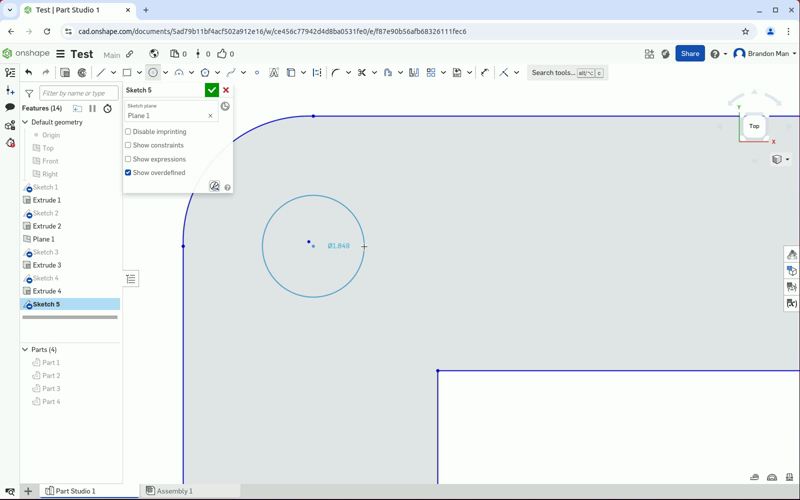
scroll(-6)
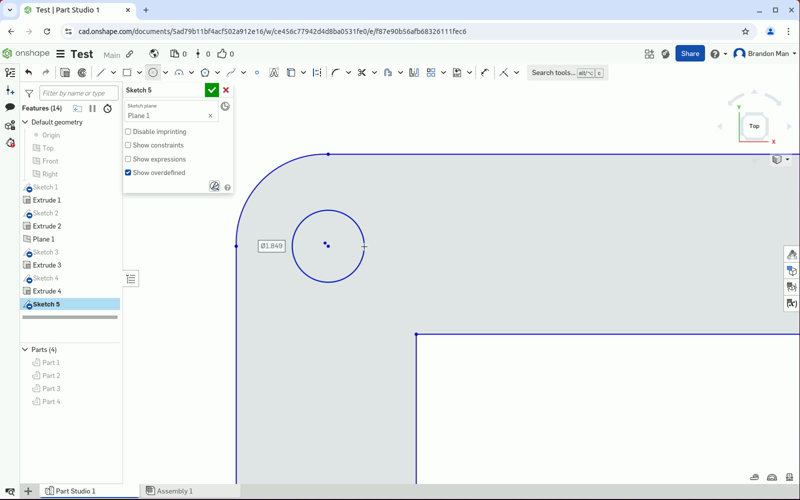
scroll(-6)
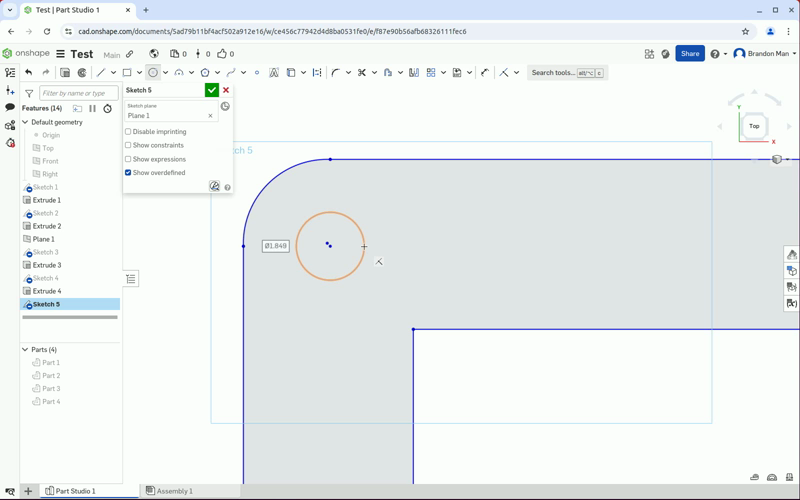
scroll(-6)
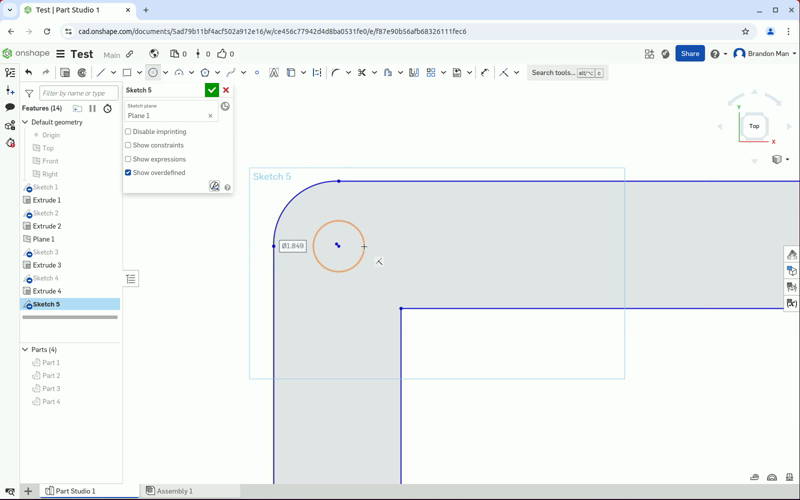
scroll(-6)
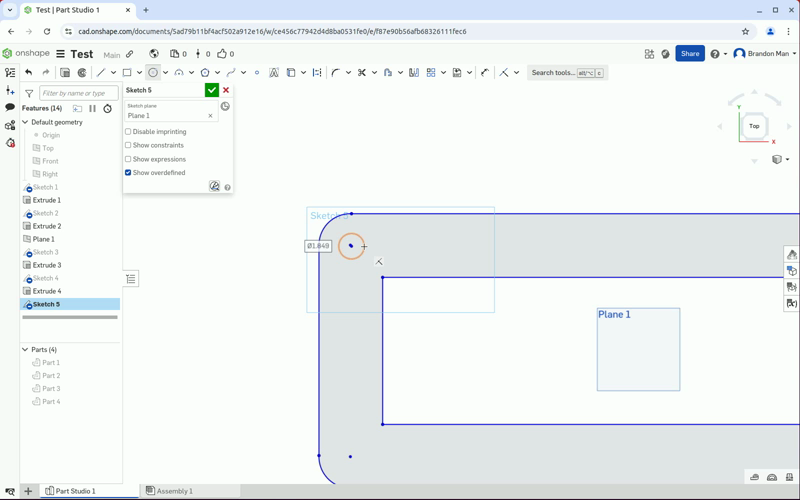
scroll(-6)
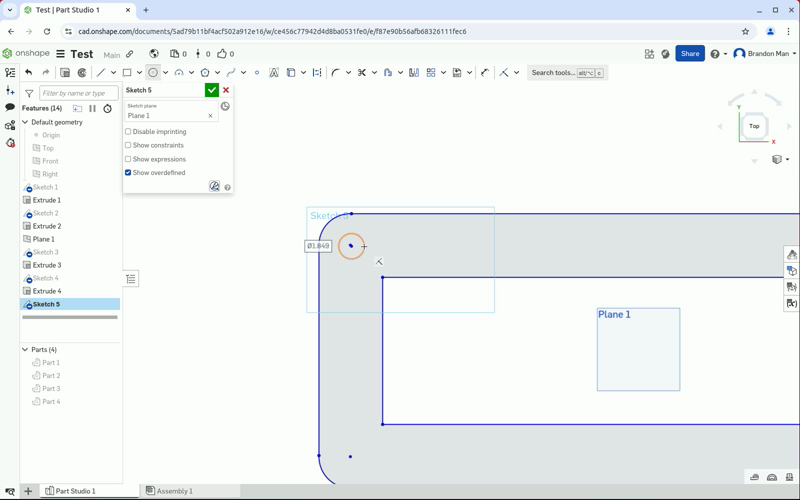
scroll(-6)
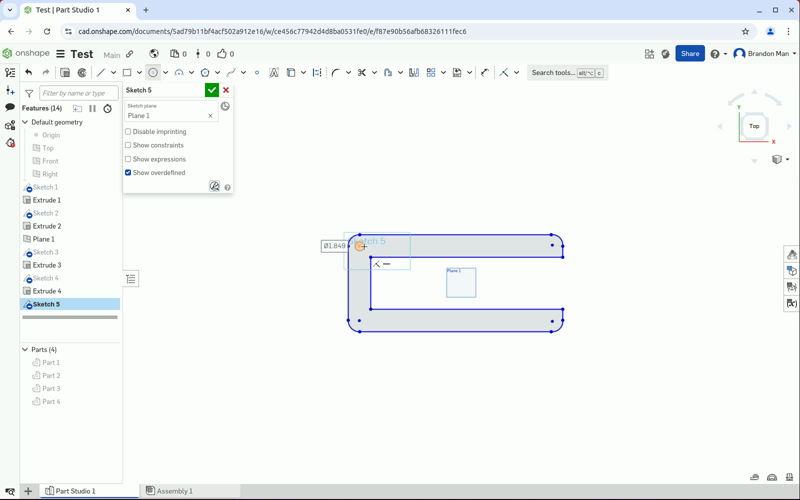
key(esc)
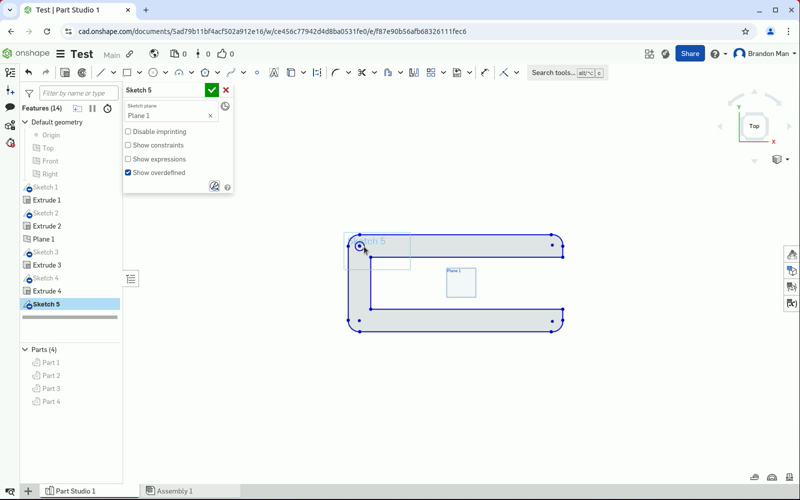
mouse_move(431, 319)
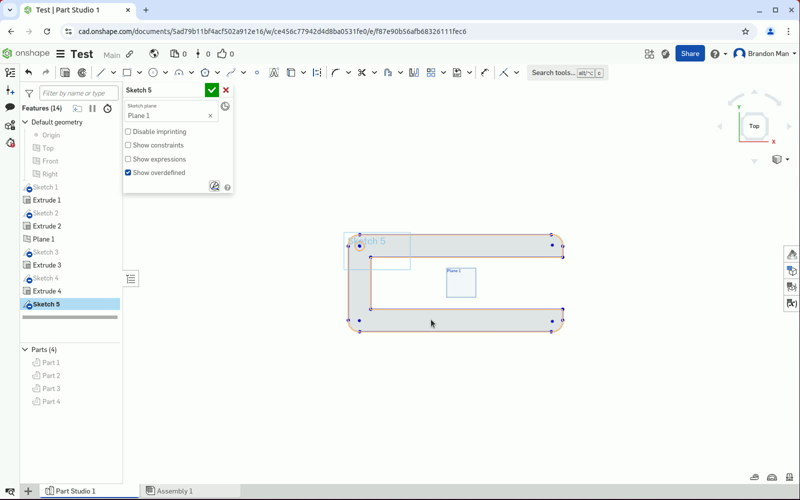
click(431, 319)
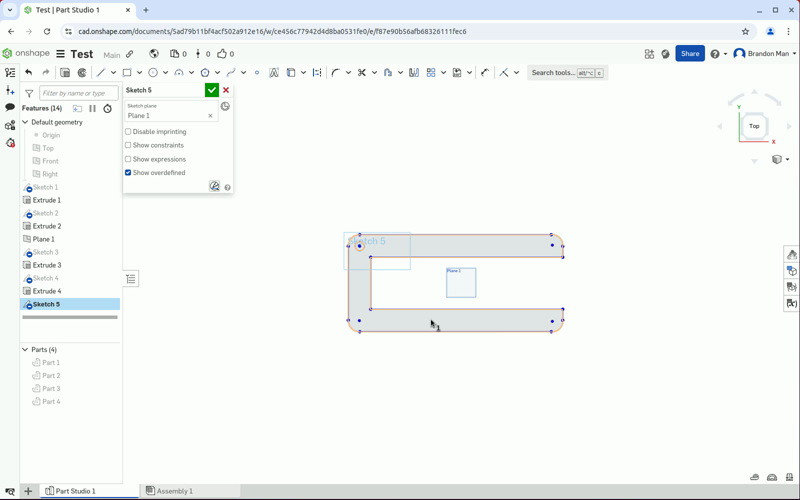
mouse_move(73, 352)
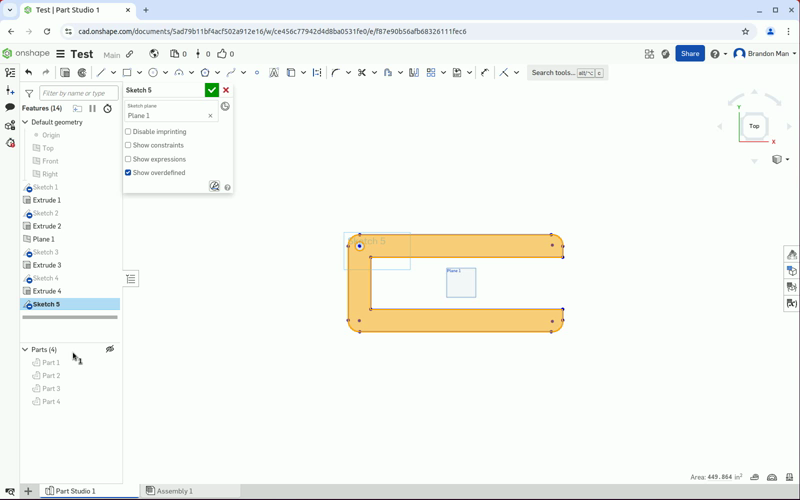
key(shift+y)
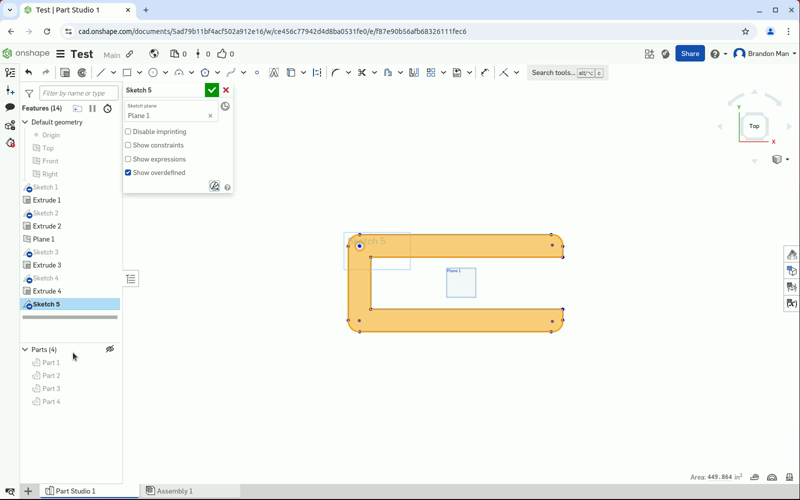
key(shift+e)
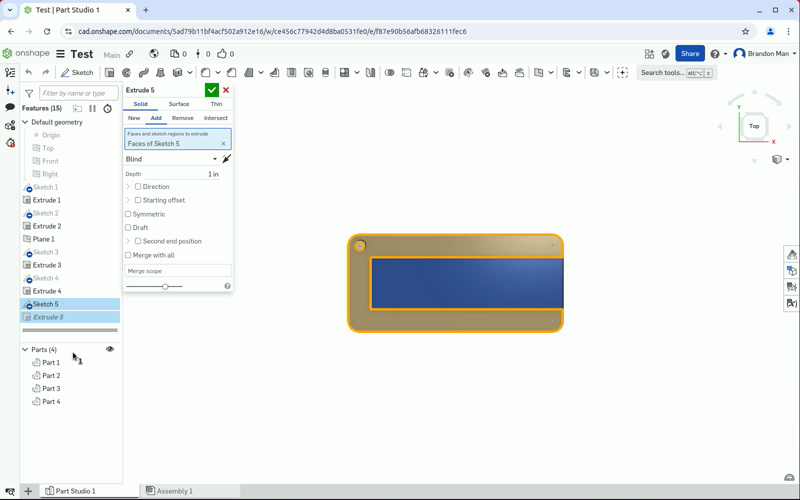
mouse_move(143, 106)
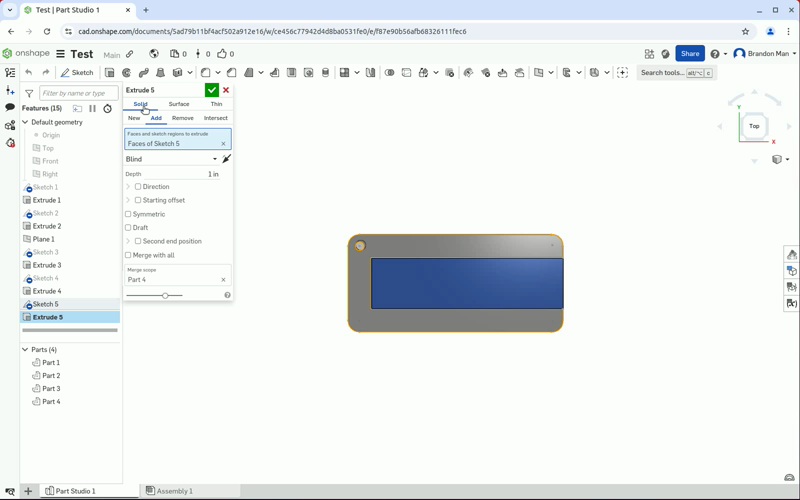
click(143, 106)
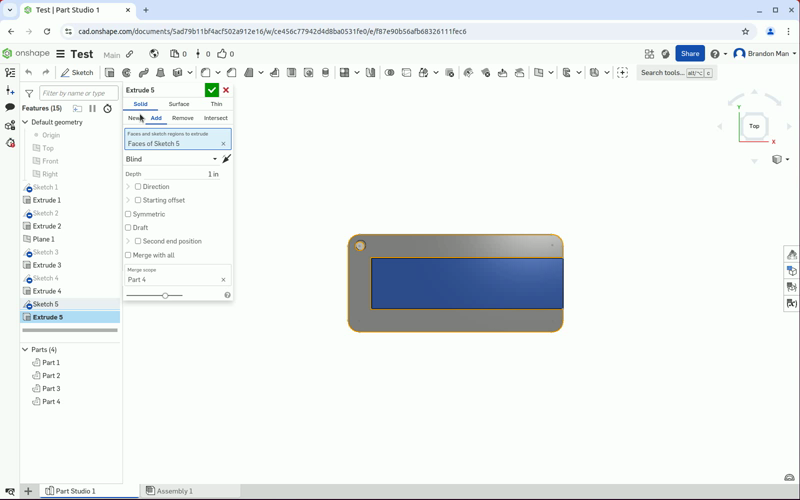
mouse_move(137, 120)
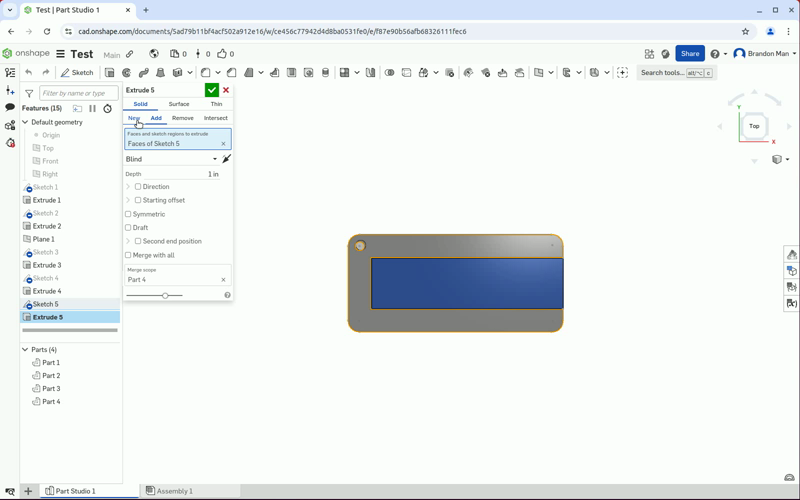
click(137, 120)
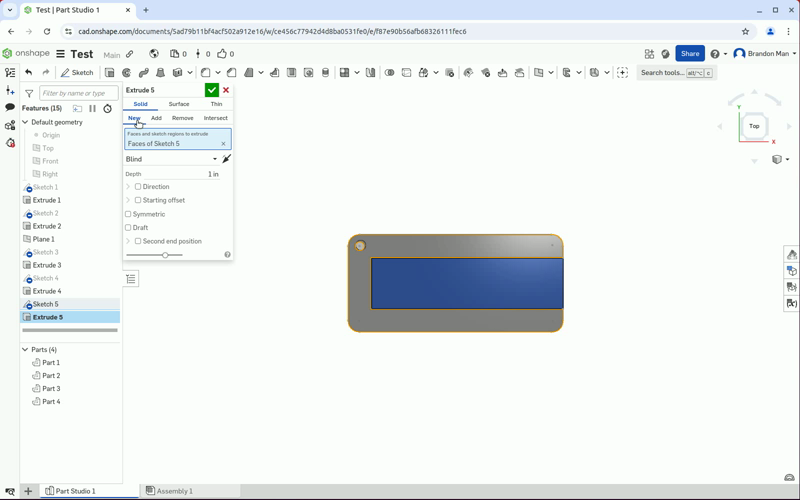
key(tab, 4)
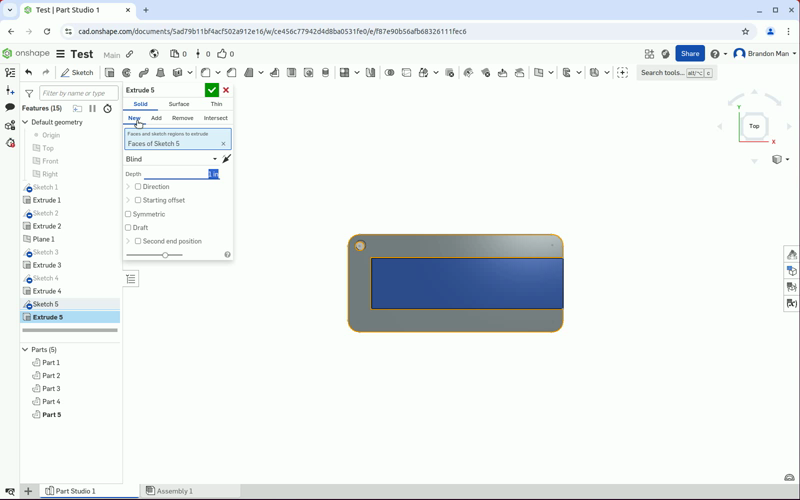
text(1.444)
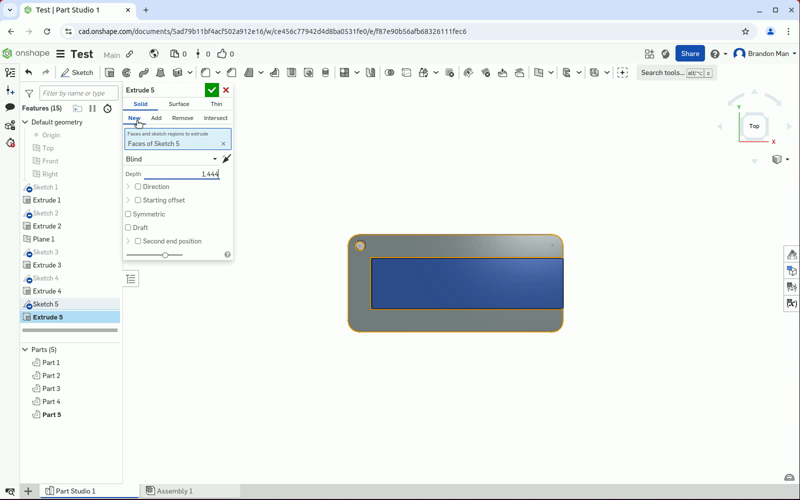
key(enter)
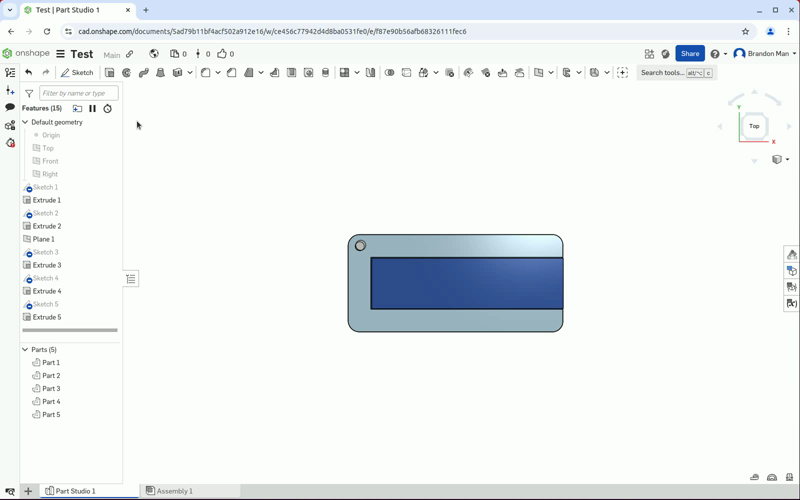
key(shift+h)
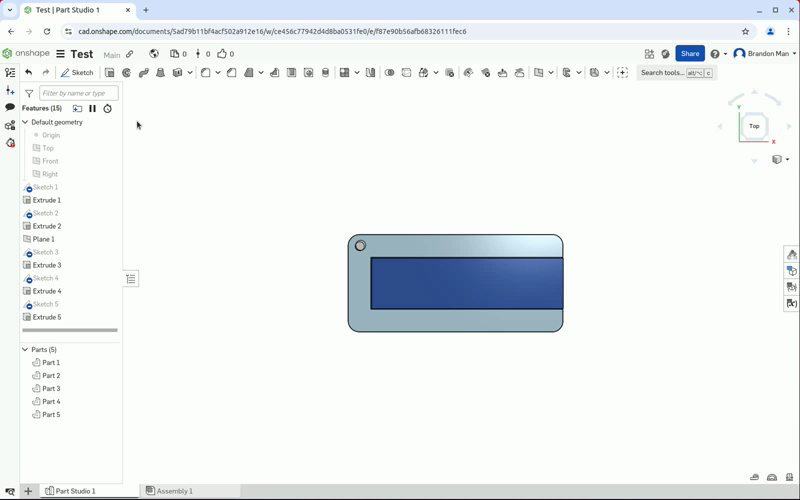
key(shift+h)
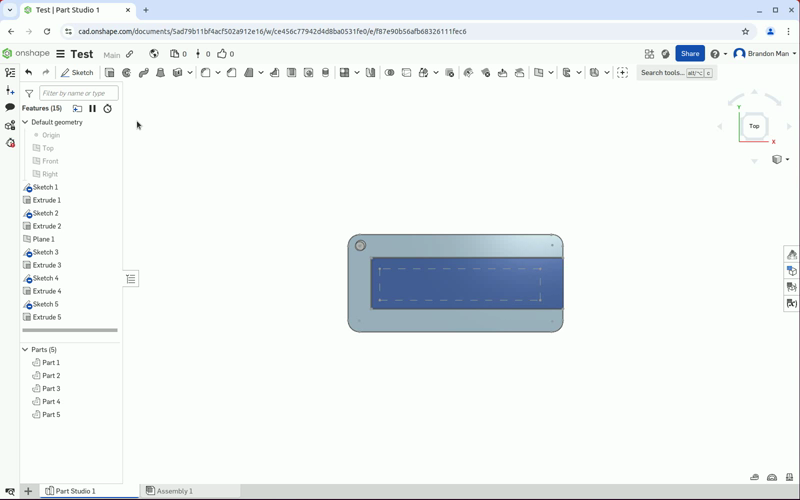
key(shift+7)
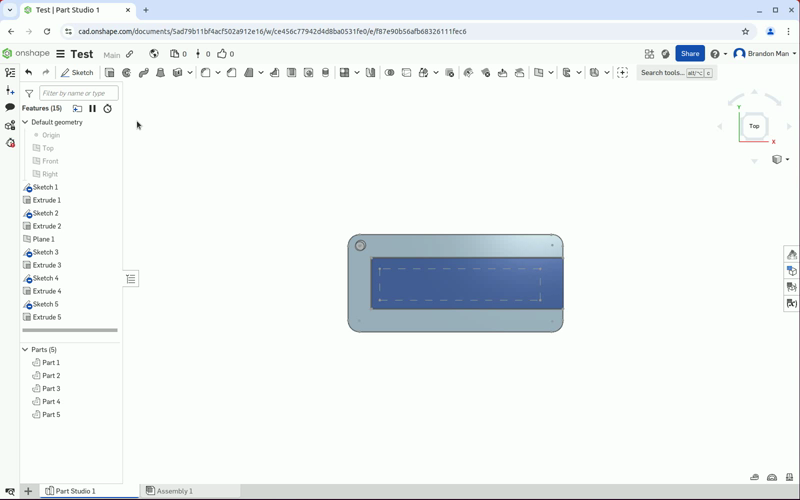
key(up, 3)
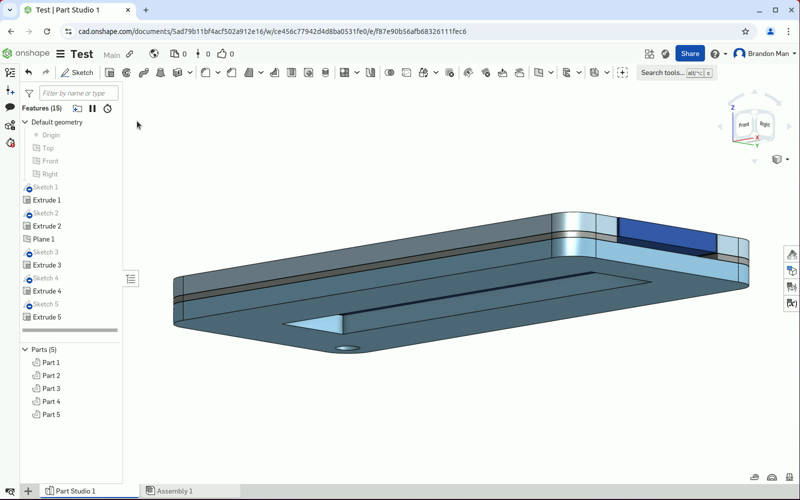
key(left, 3)
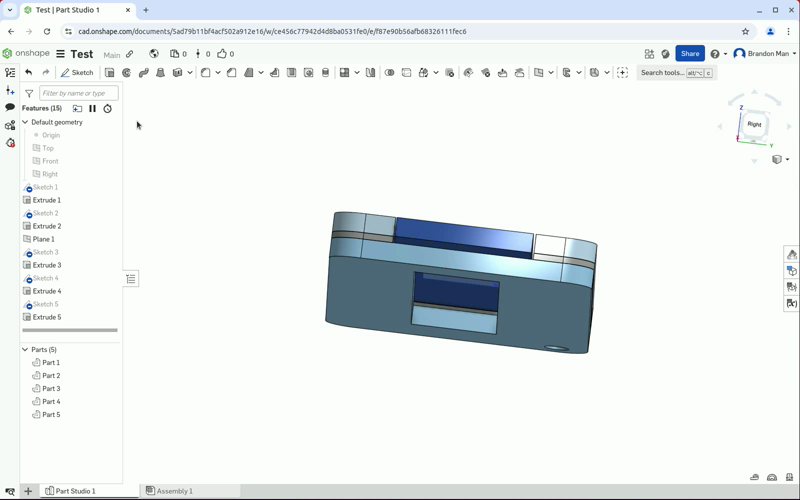
key(right, 3)
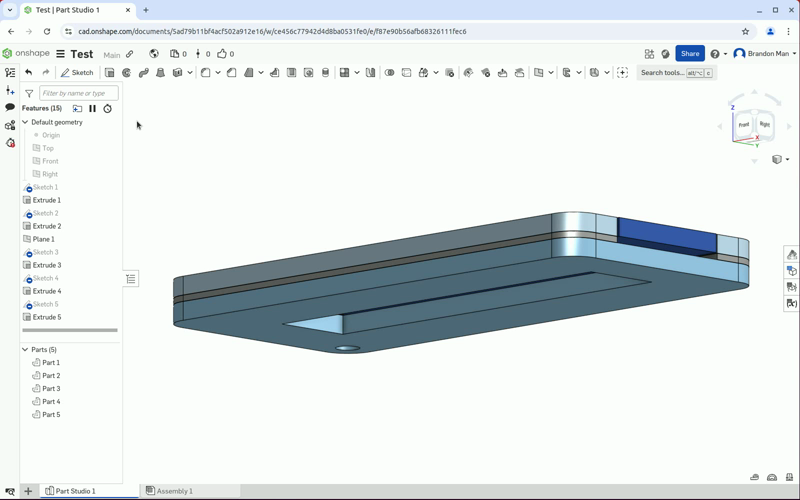
key(down, 3)
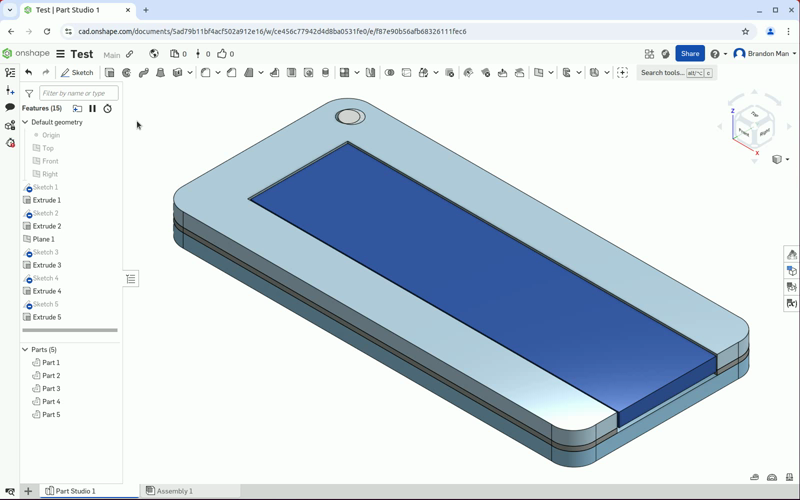
mouse_move(73, 189)
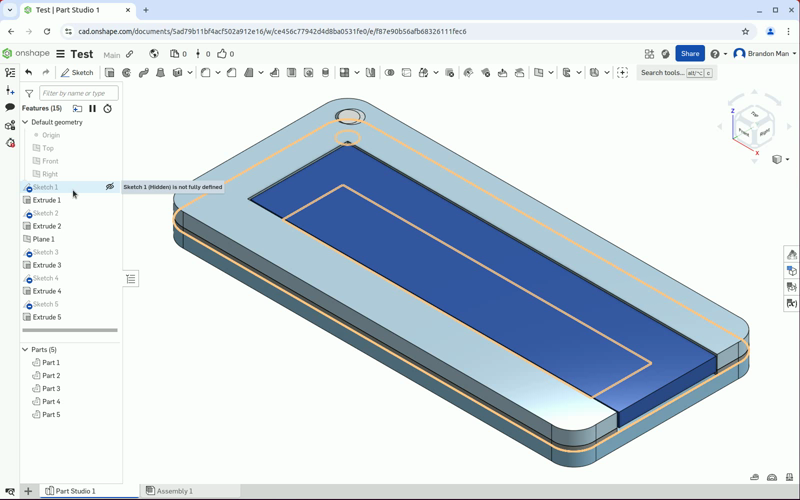
click(73, 189)